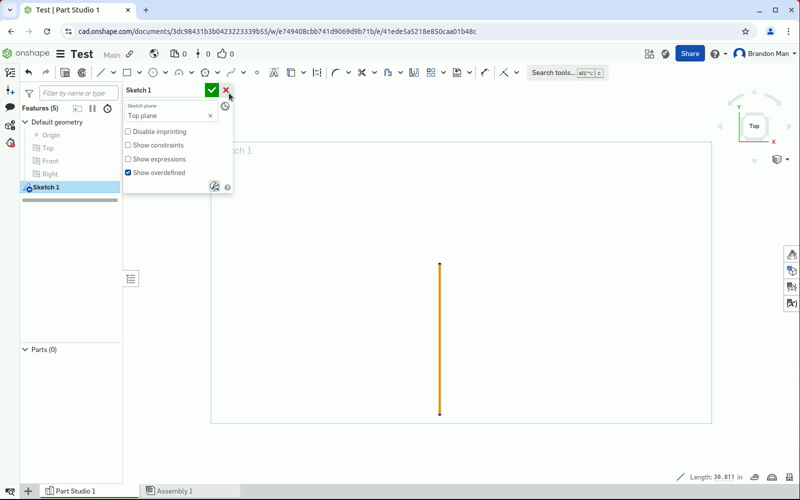
key(shift+h)
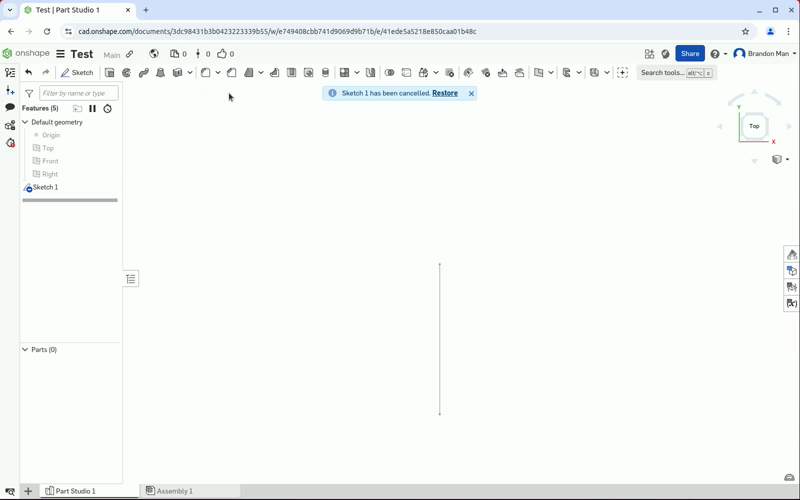
key(shift+s)
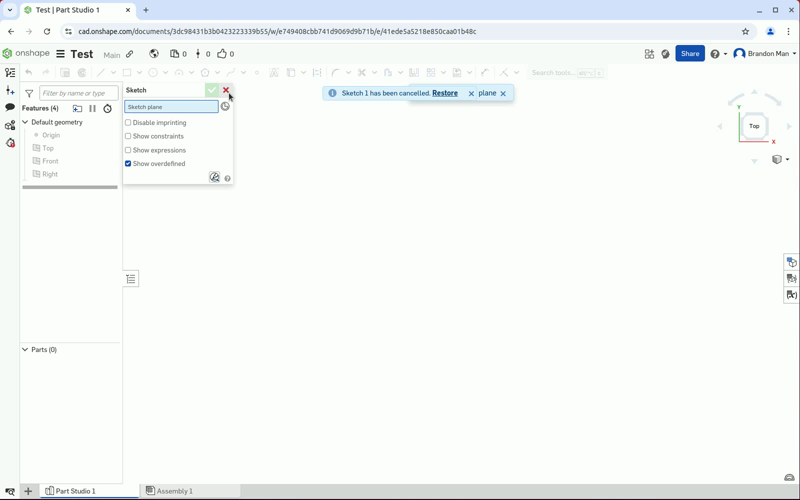
mouse_move(73, 150)
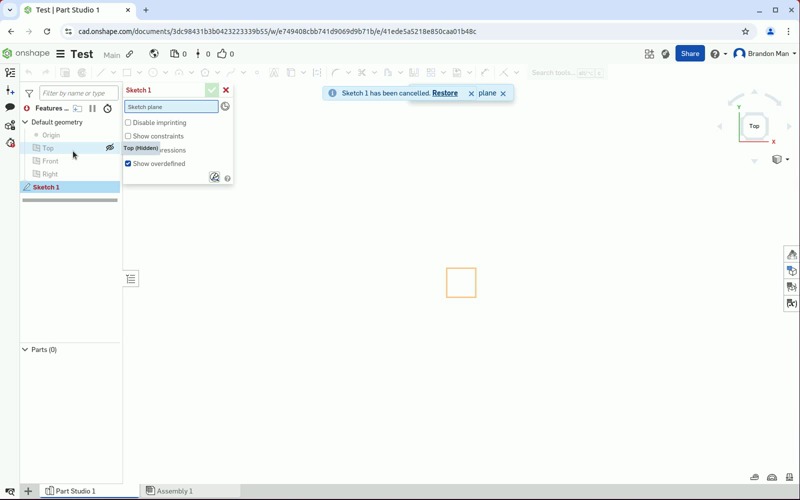
click(73, 150)
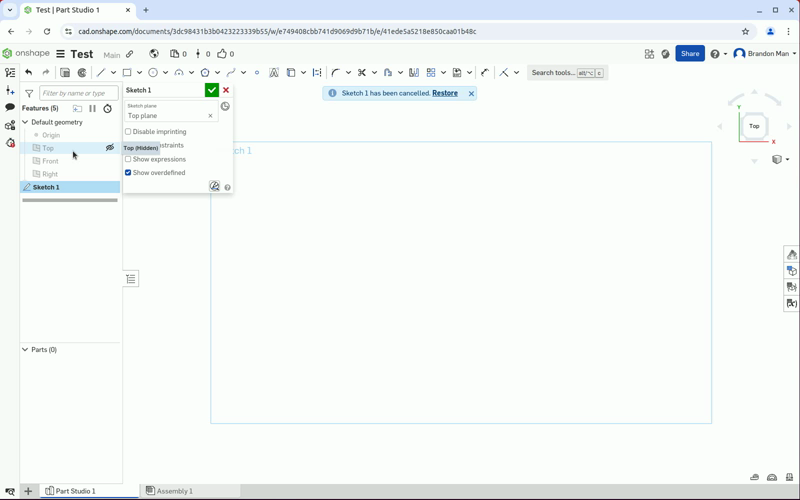
mouse_move(73, 352)
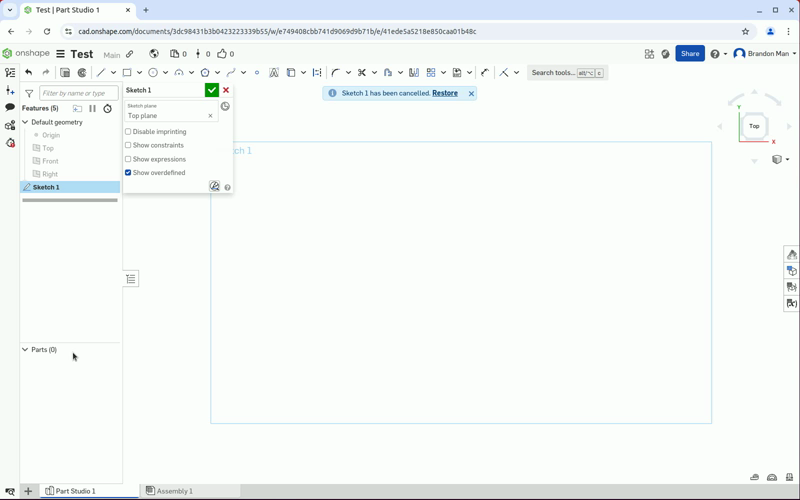
key(y)
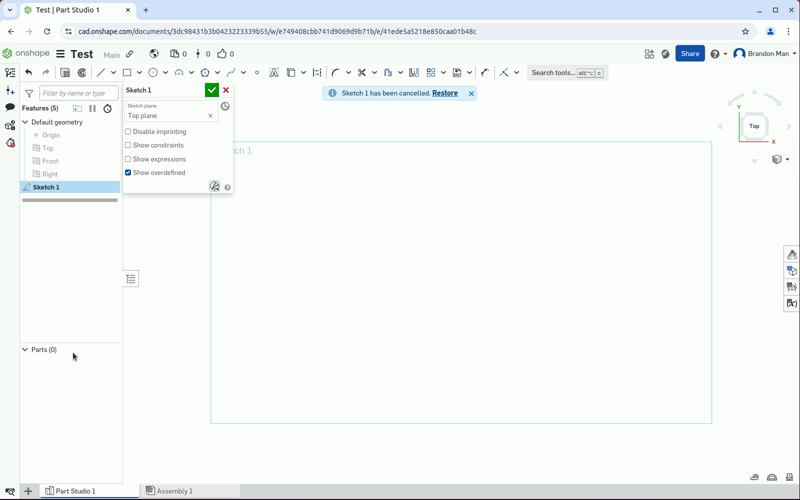
key(l)
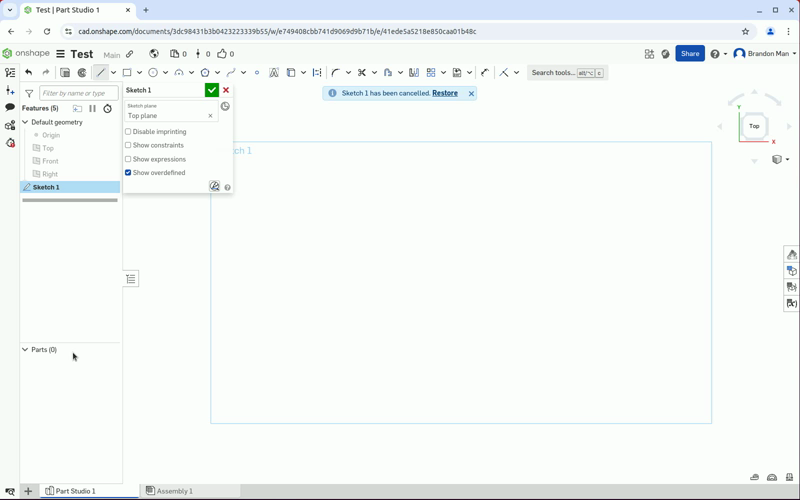
key_down(shift)
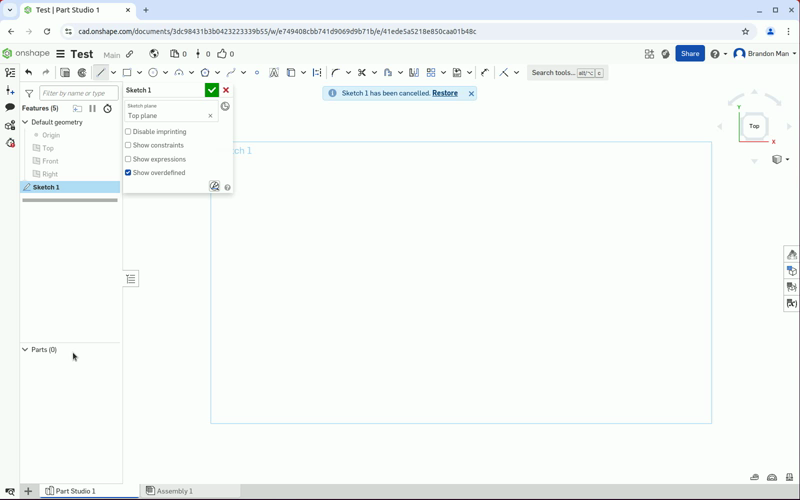
mouse_move(460, 282)
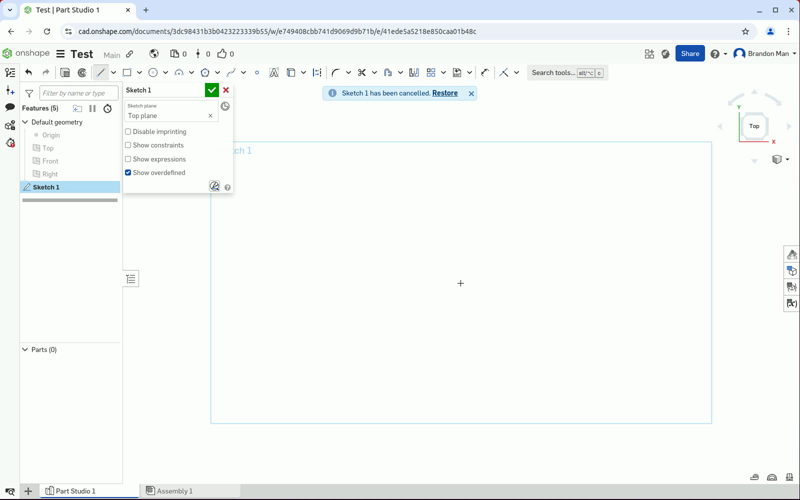
click(460, 282)
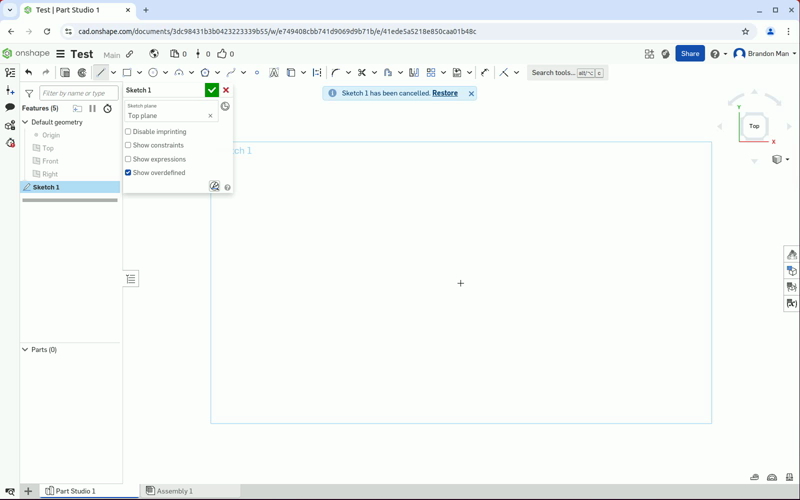
key_up(shift)
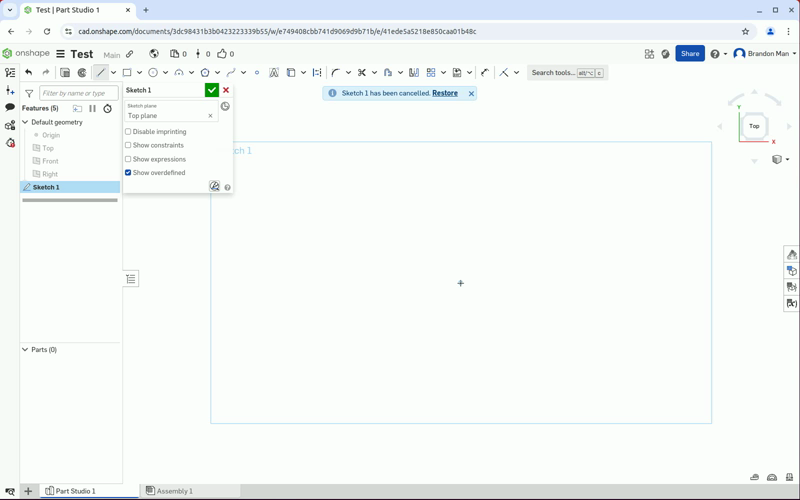
key_down(shift)
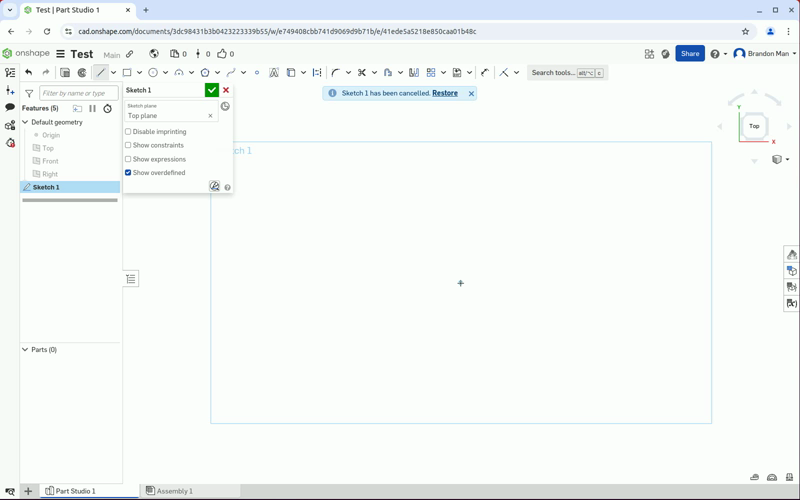
mouse_move(573, 282)
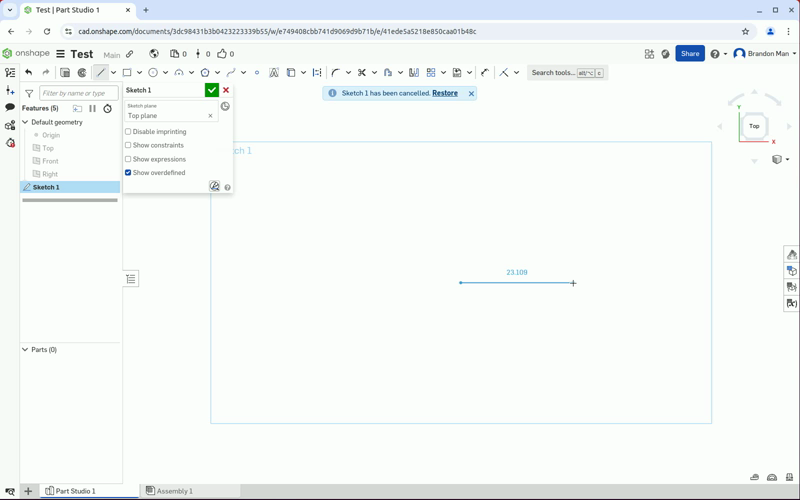
click(573, 282)
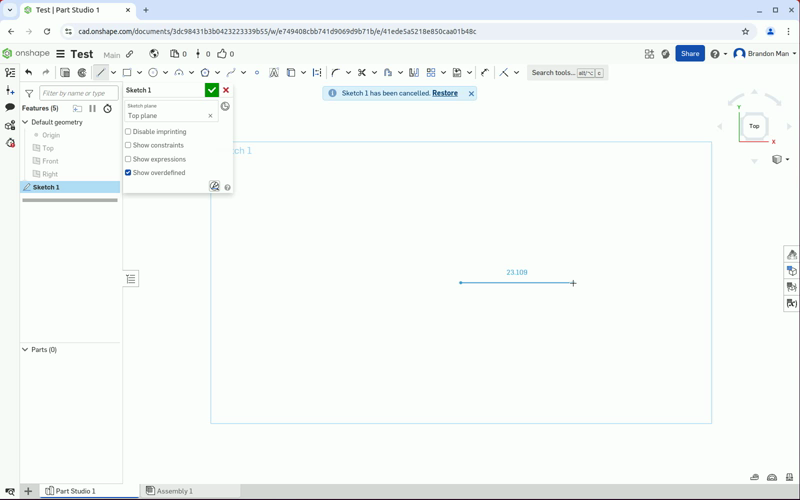
key_up(shift)
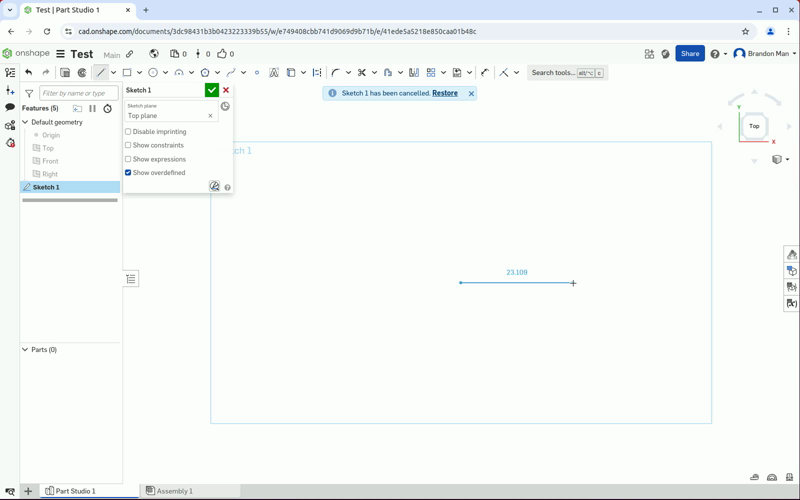
key_down(shift)
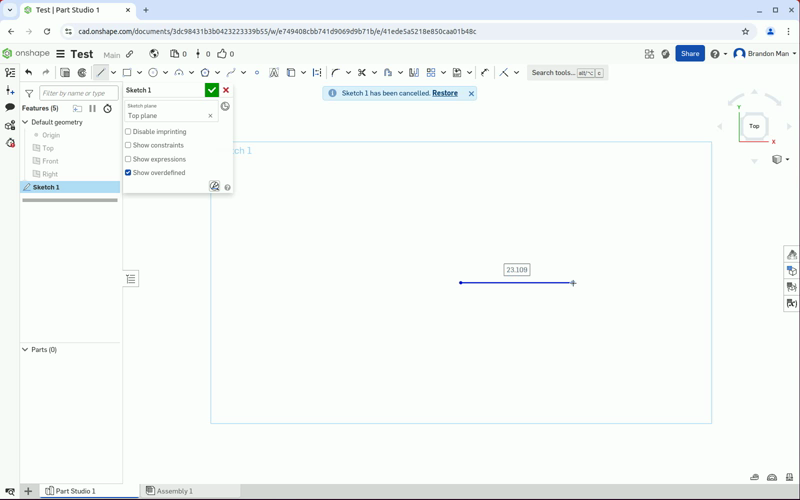
mouse_move(573, 221)
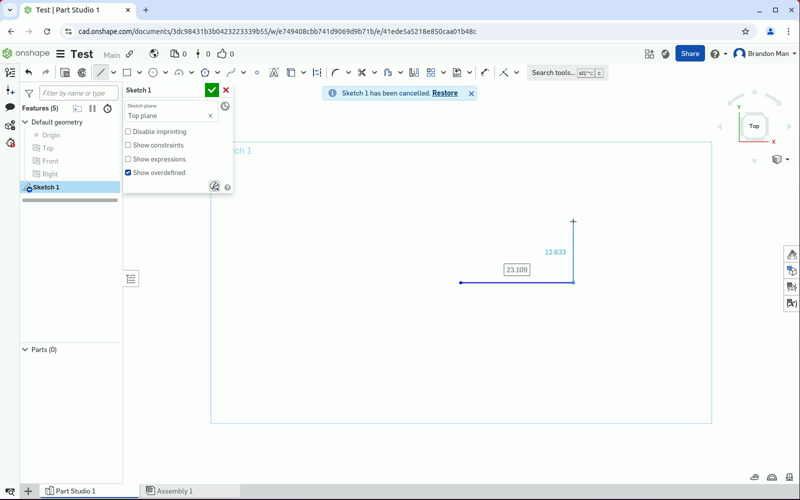
click(573, 221)
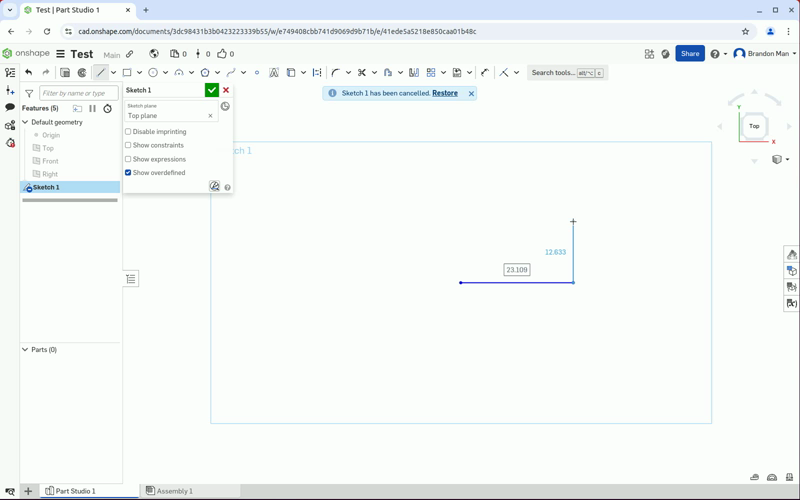
key_up(shift)
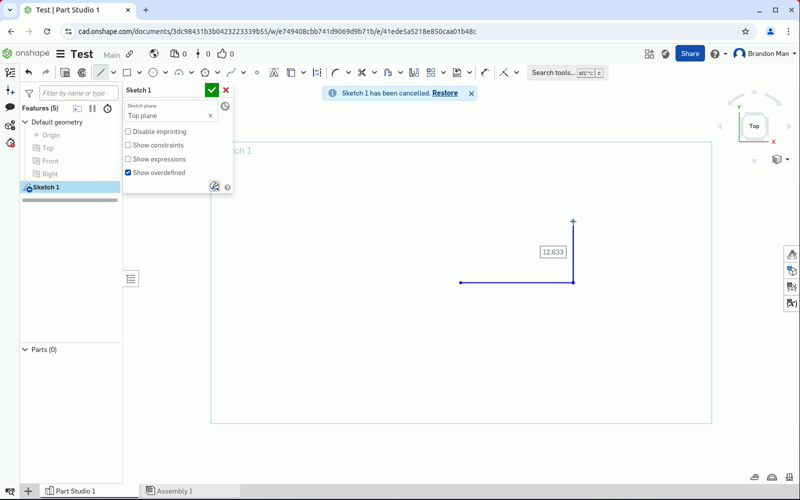
key_down(shift)
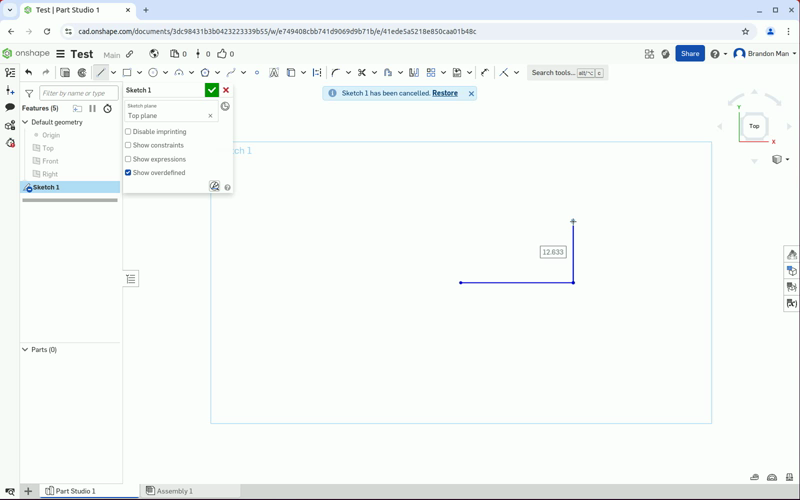
mouse_move(460, 221)
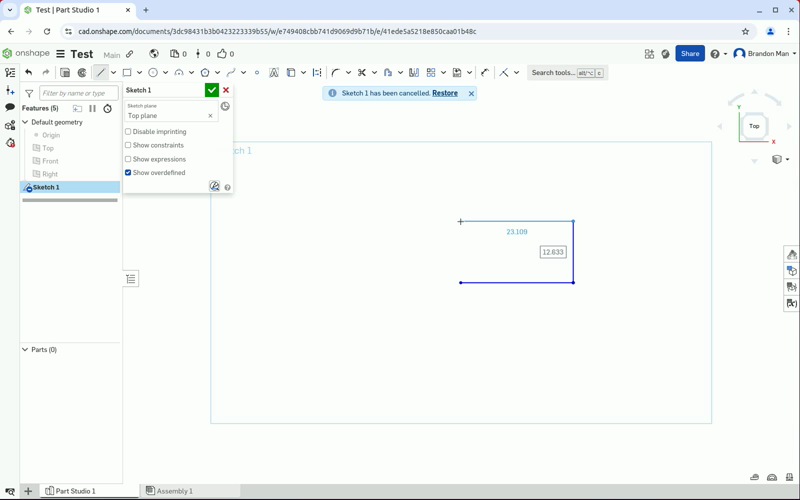
click(460, 221)
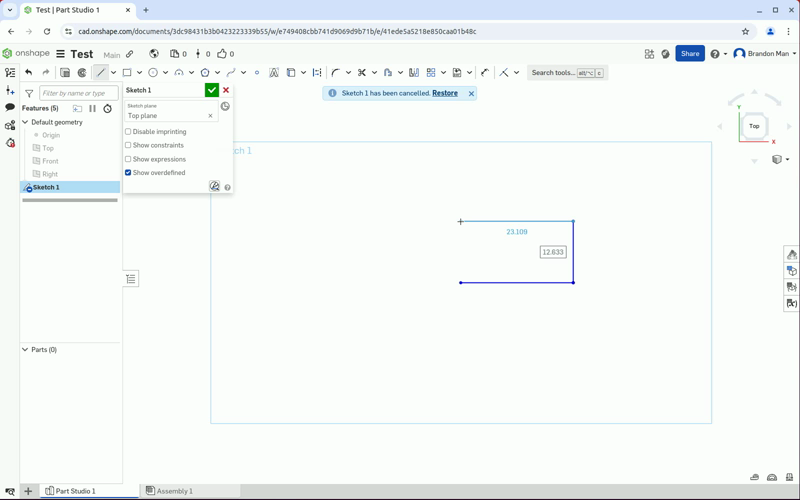
key_up(shift)
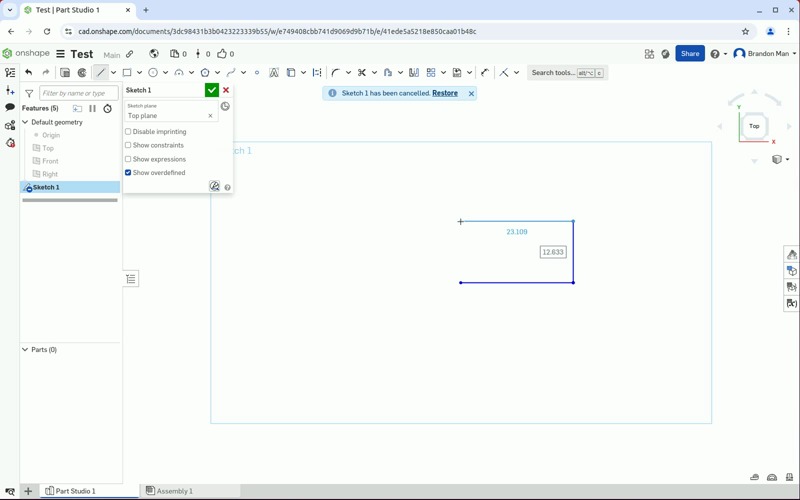
key_down(shift)
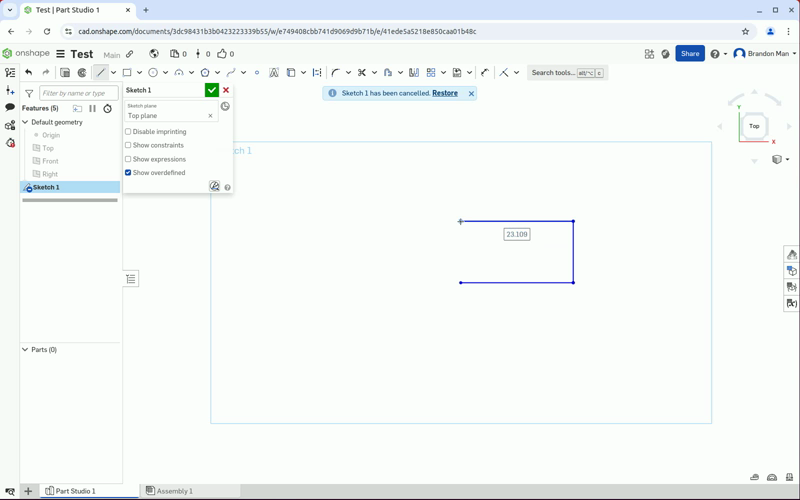
mouse_move(460, 282)
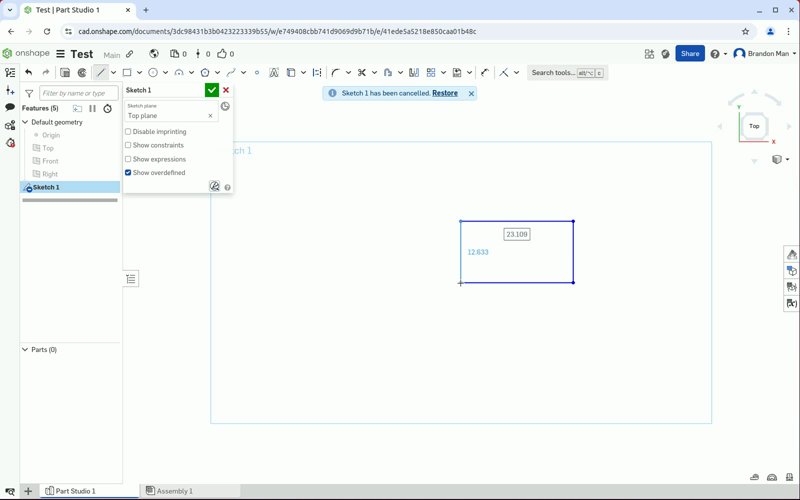
key_up(shift)
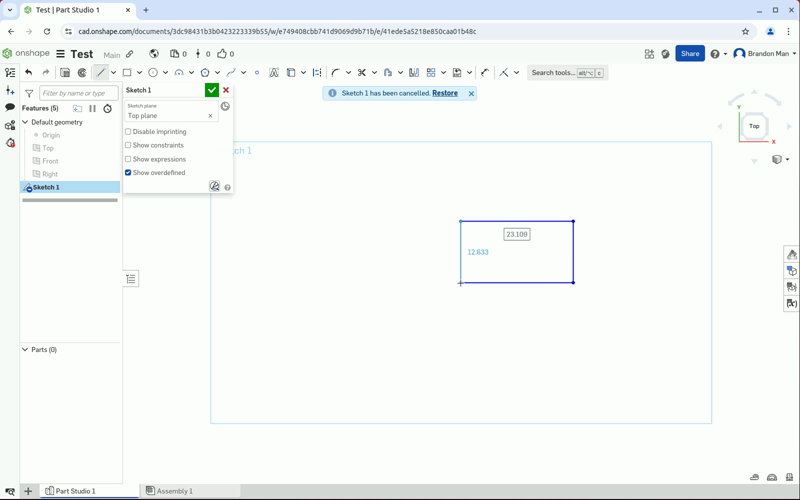
click(460, 282)
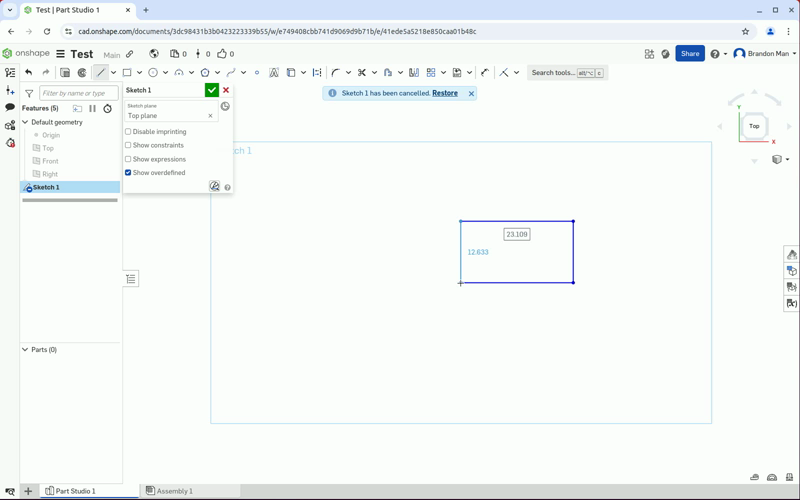
key(esc)
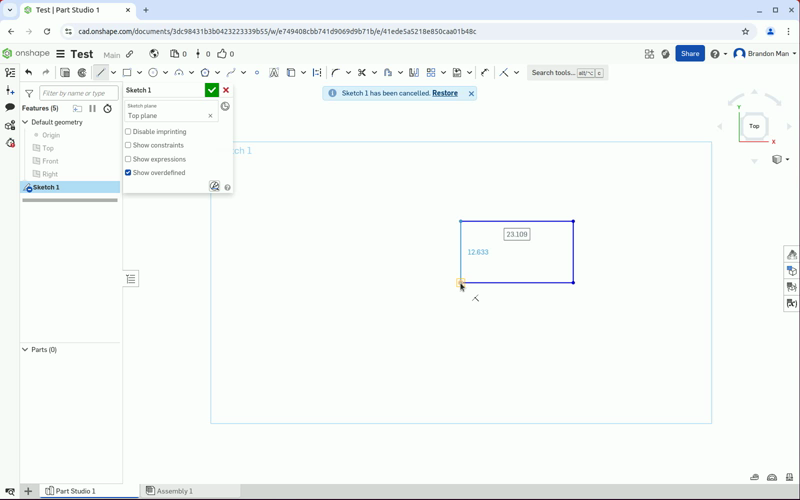
mouse_move(542, 257)
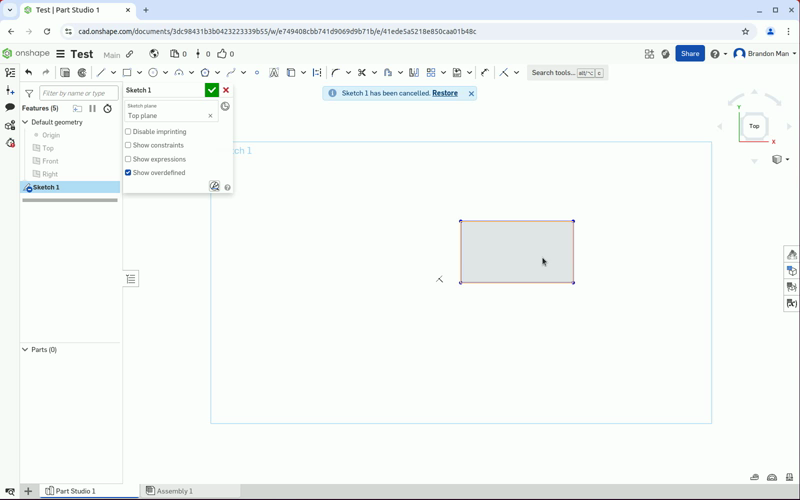
click(542, 257)
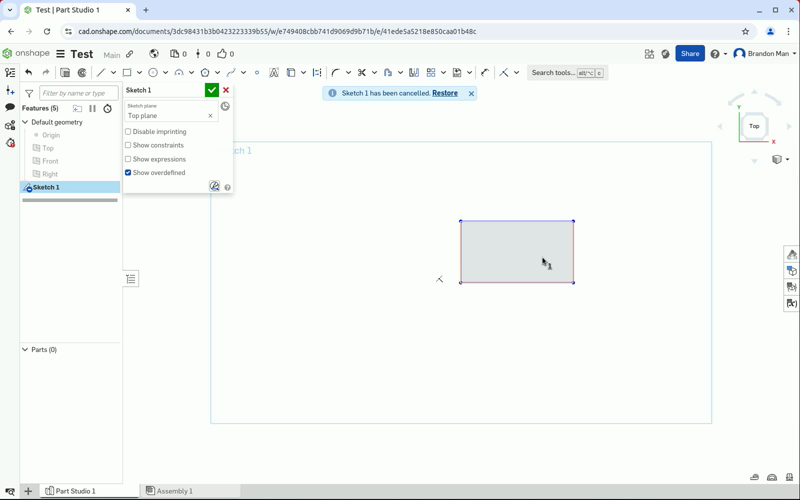
mouse_move(73, 352)
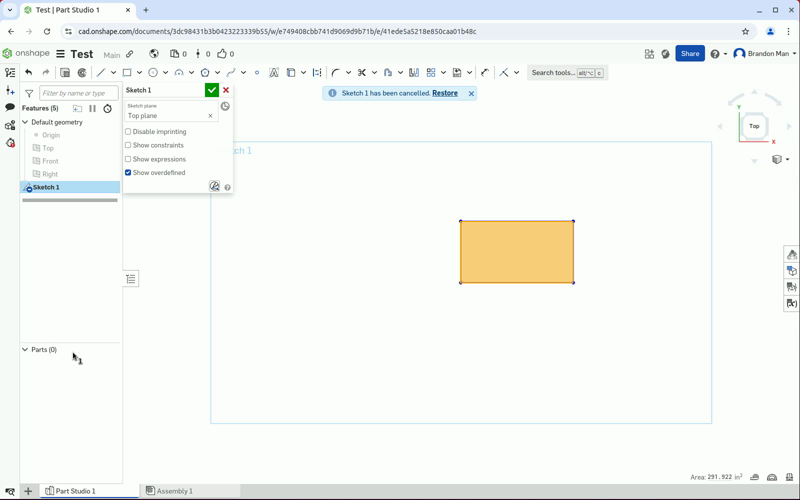
key(shift+y)
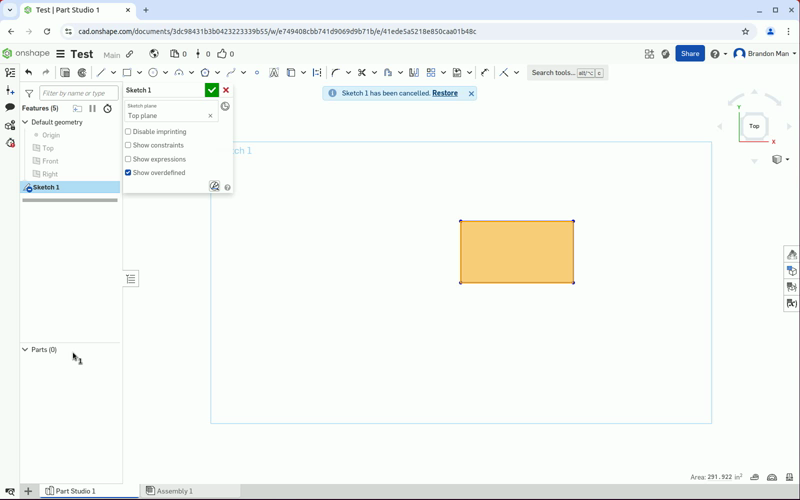
key(shift+e)
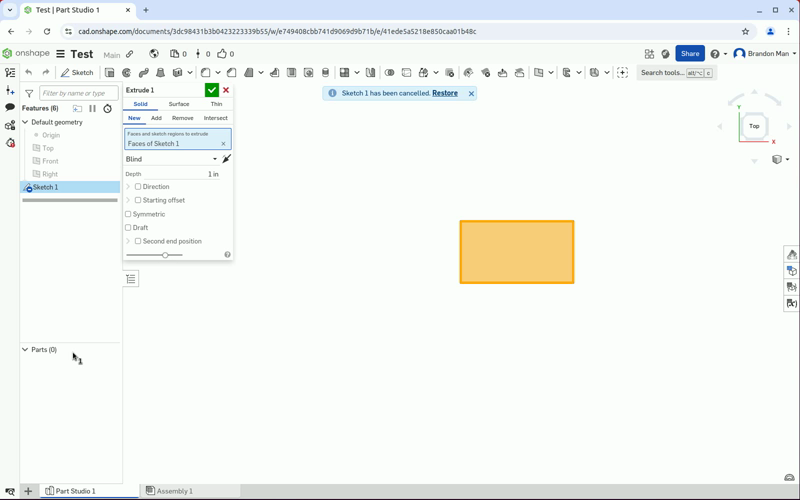
mouse_move(143, 106)
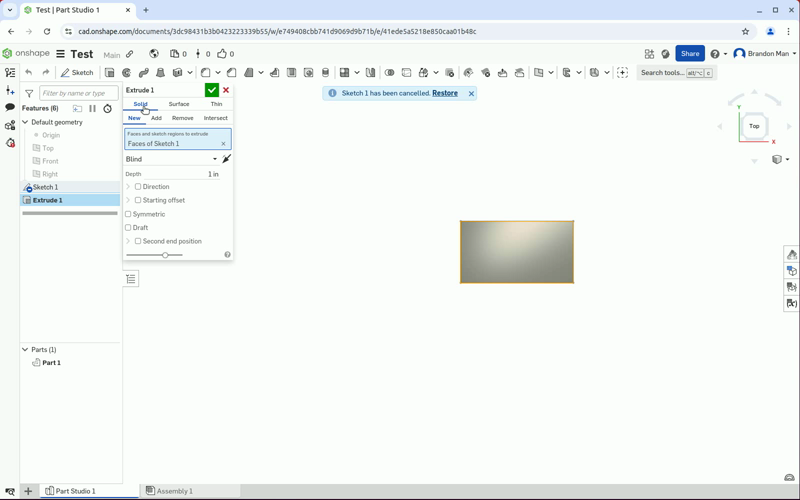
click(143, 106)
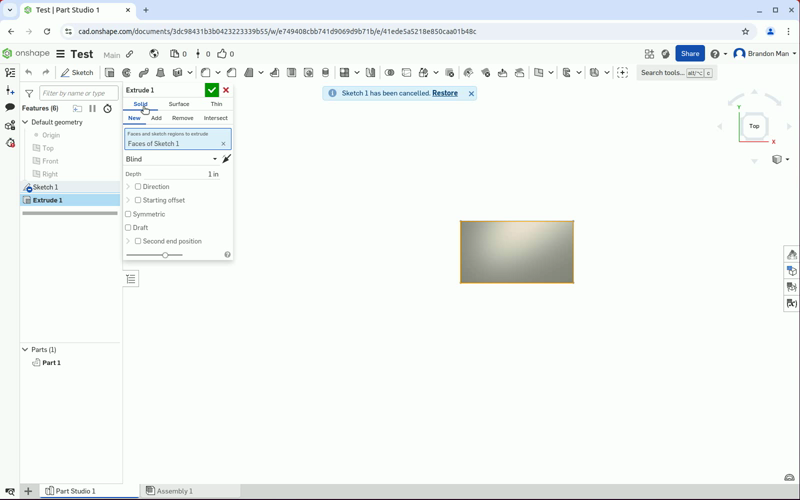
mouse_move(137, 120)
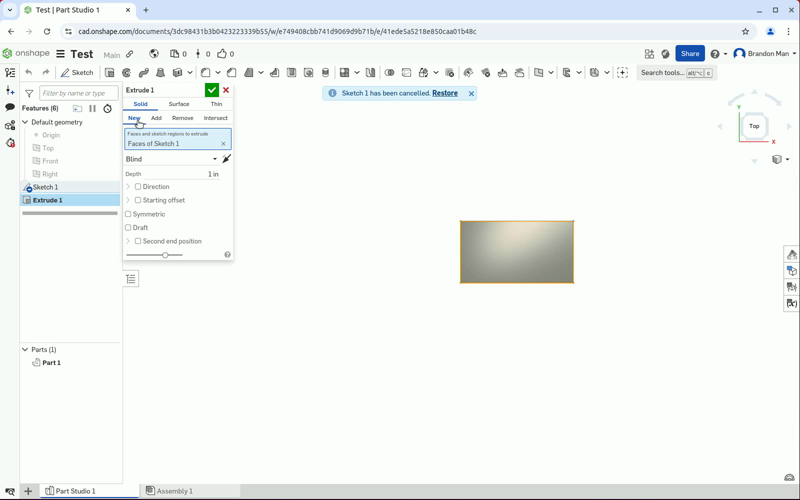
click(137, 120)
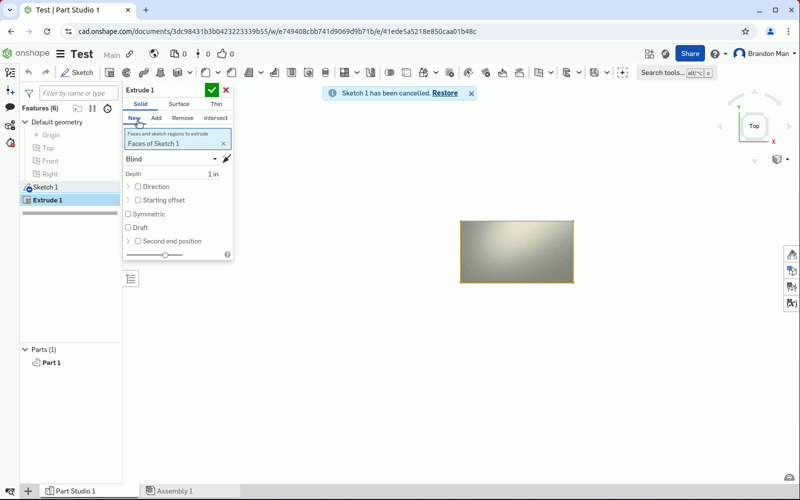
key(tab, 4)
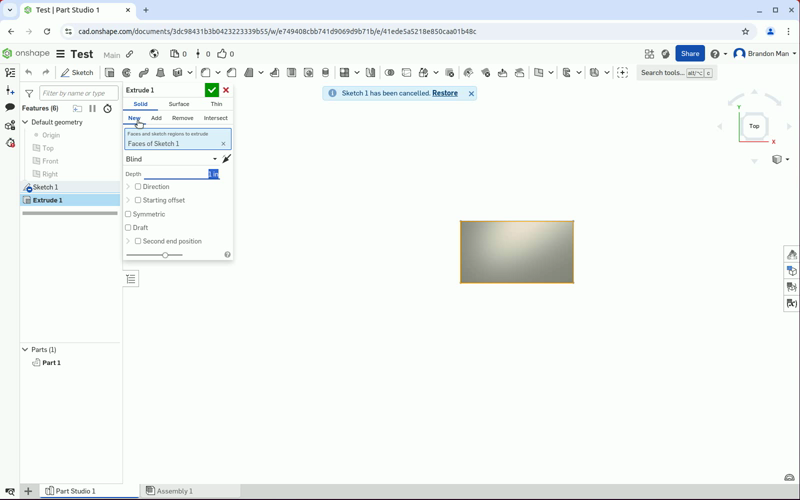
text(-0.241)
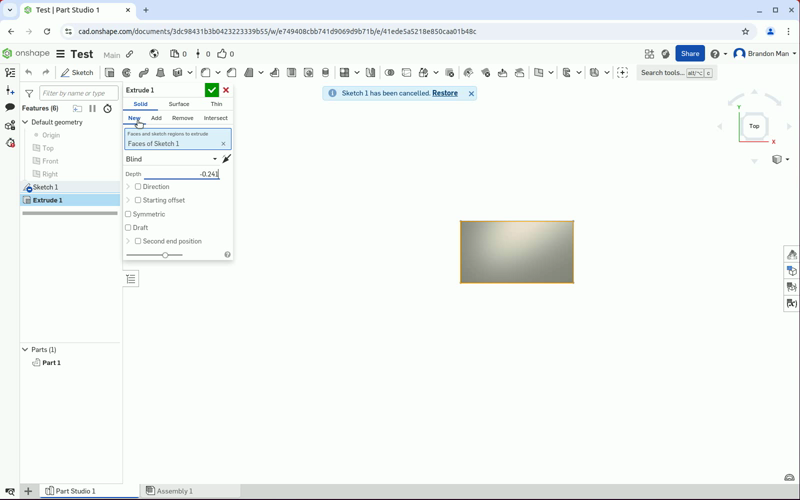
key(enter)
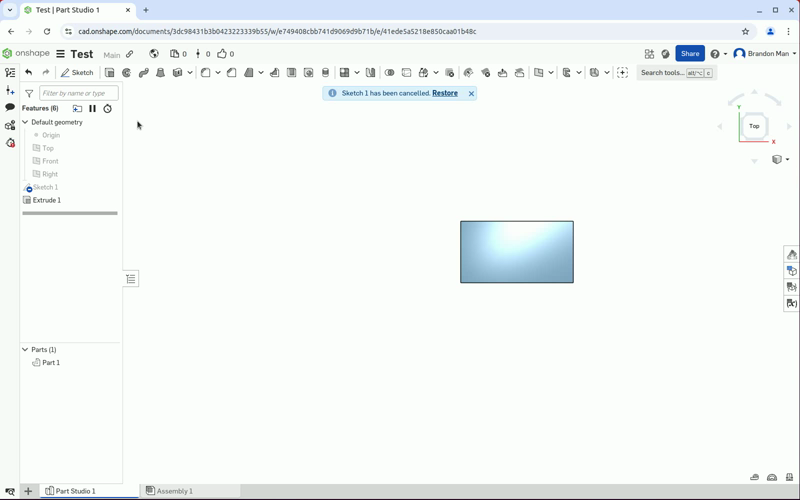
key(shift+h)
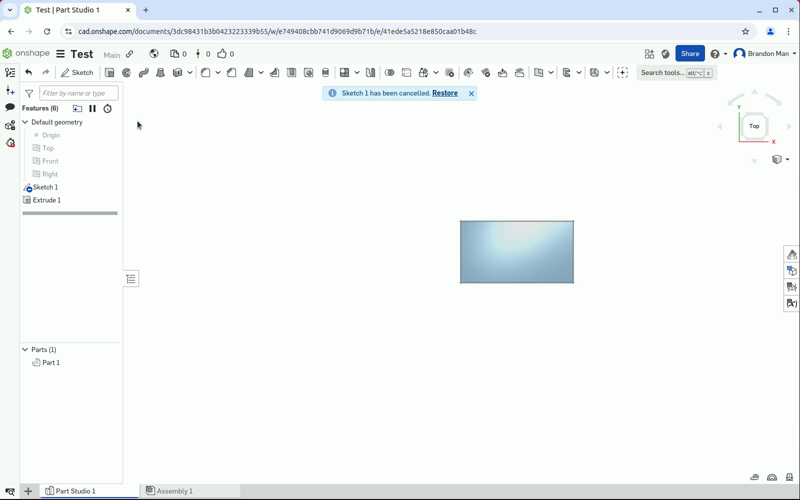
key(shift+h)
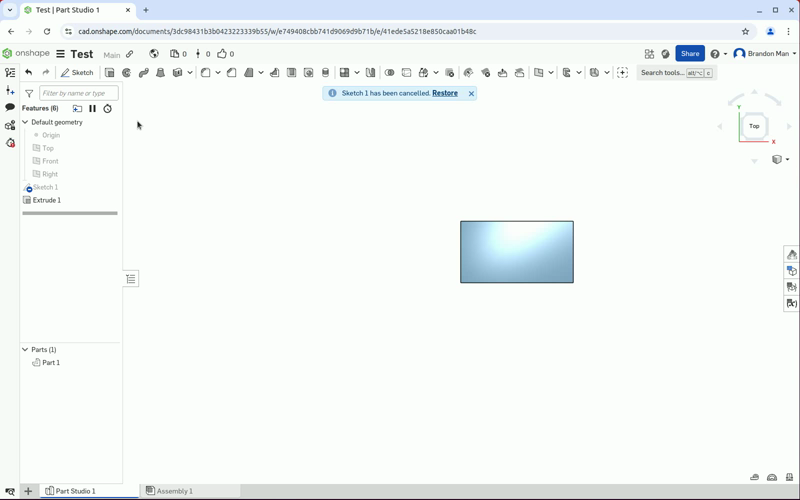
mouse_move(73, 189)
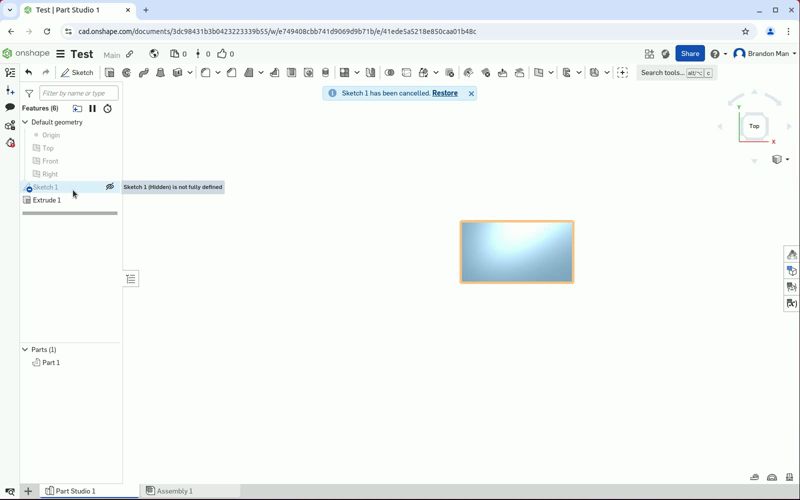
click(73, 189)
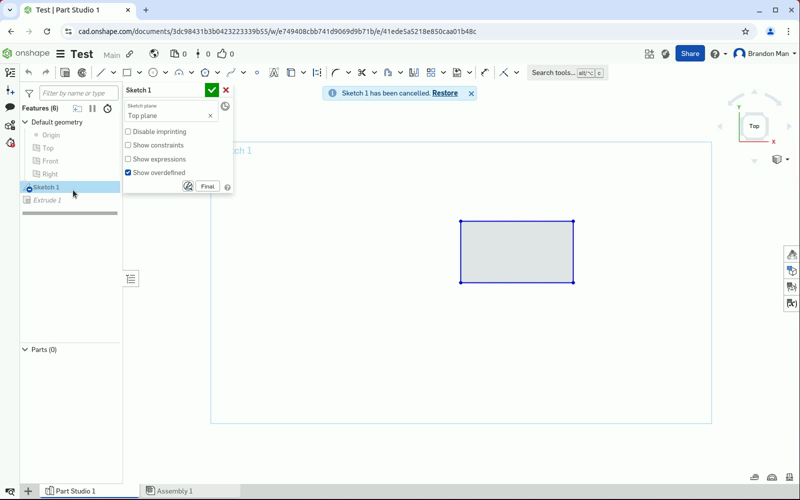
mouse_move(229, 92)
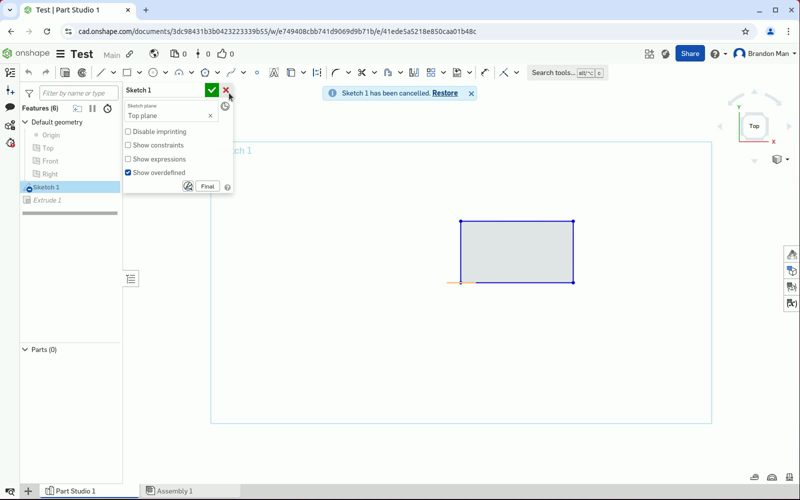
click(229, 92)
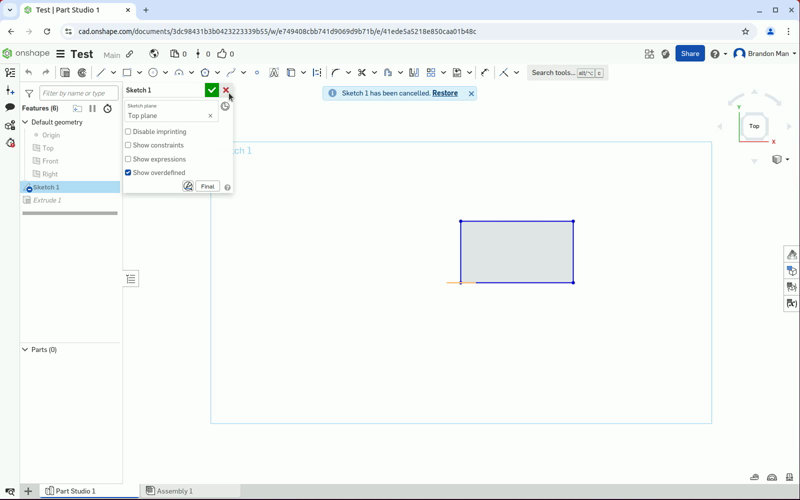
key(shift+s)
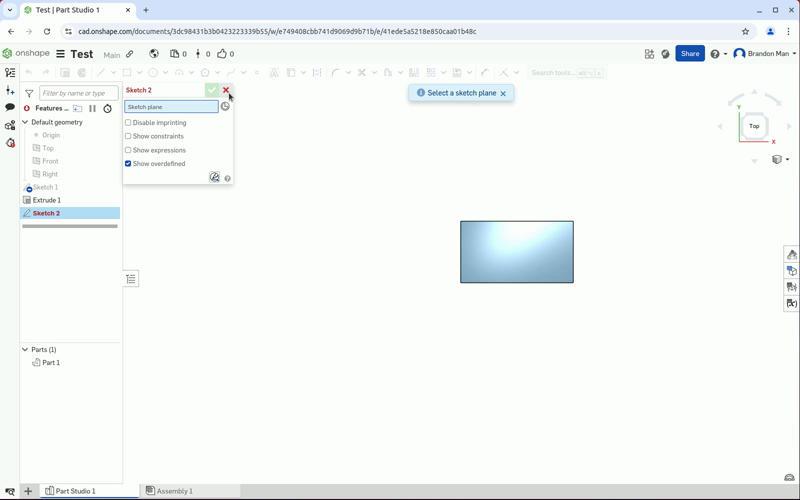
mouse_move(73, 150)
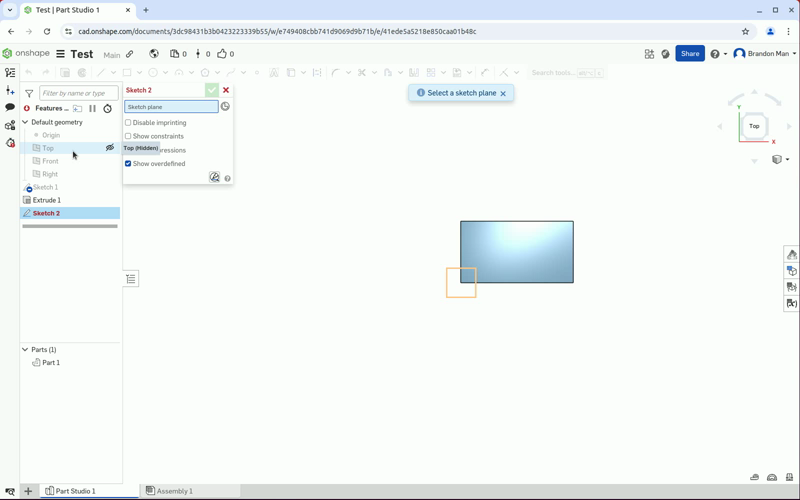
click(73, 150)
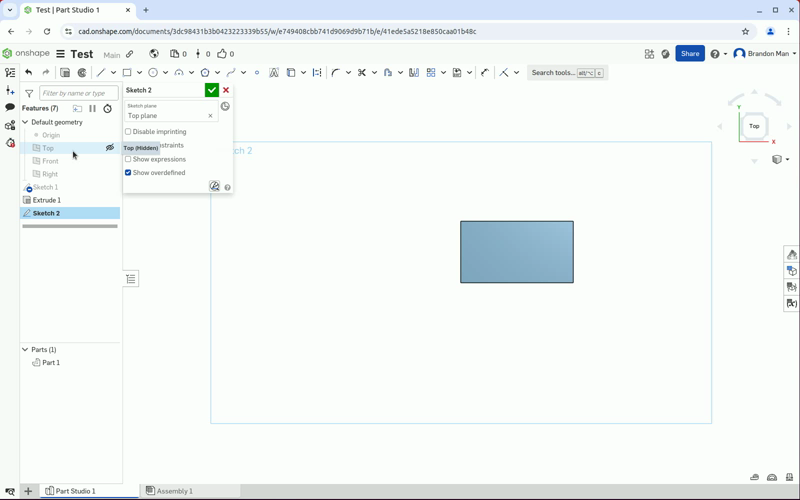
mouse_move(73, 352)
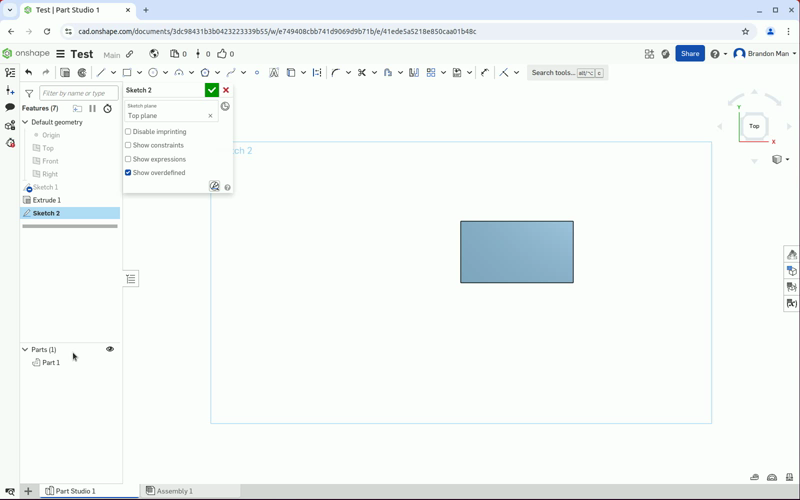
key(y)
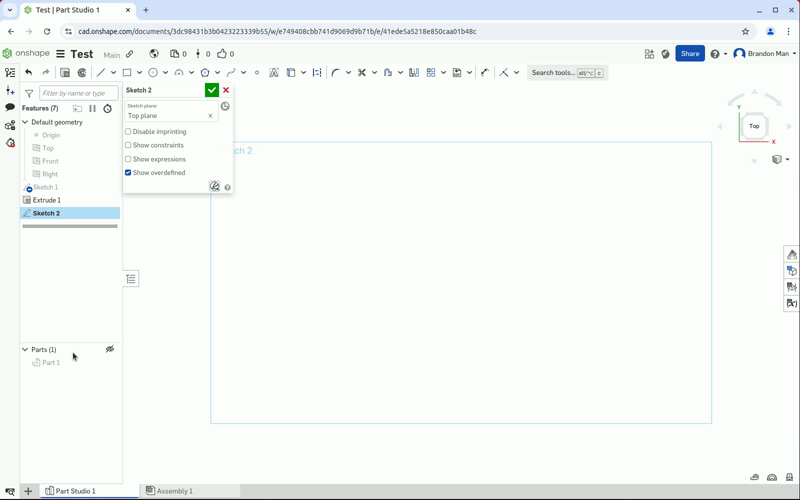
key(l)
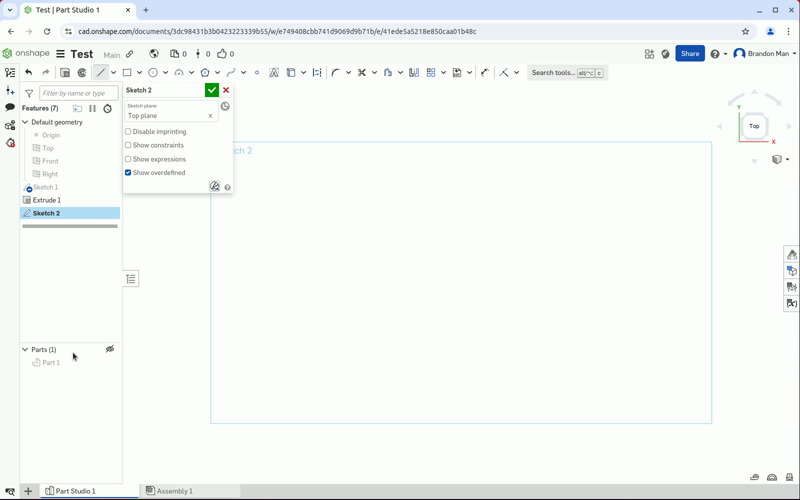
key_down(shift)
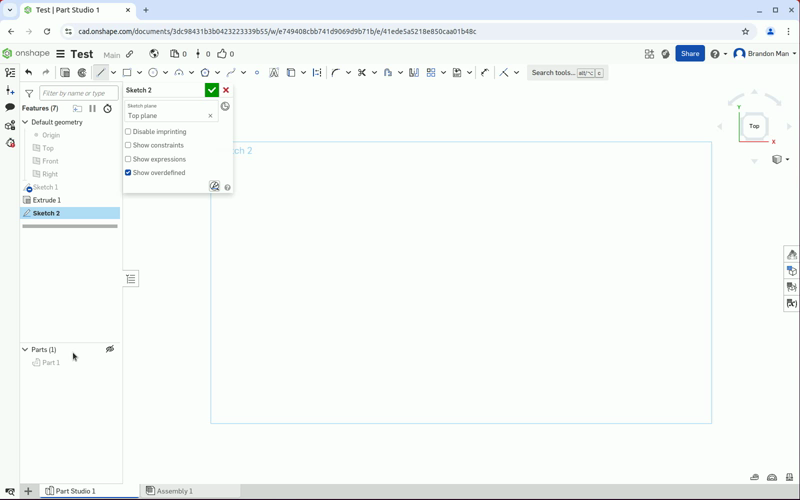
mouse_move(460, 282)
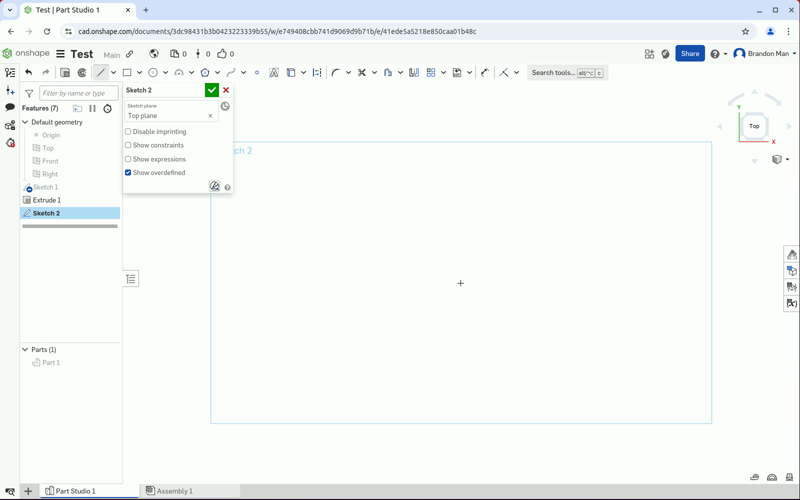
click(460, 282)
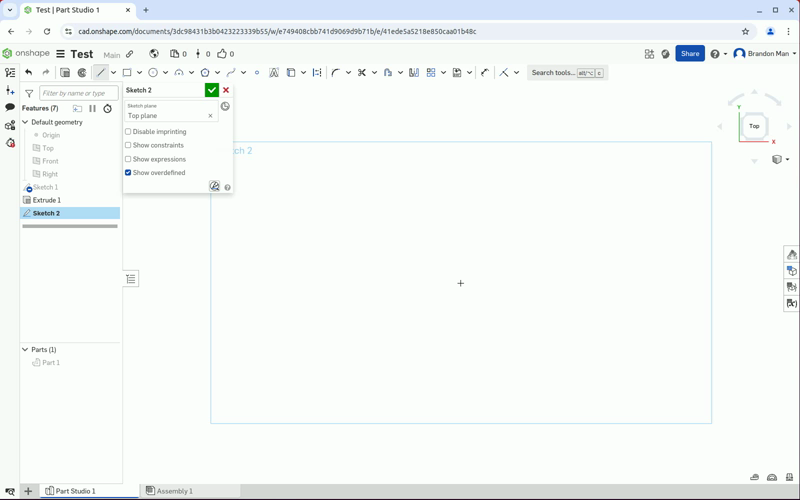
key_up(shift)
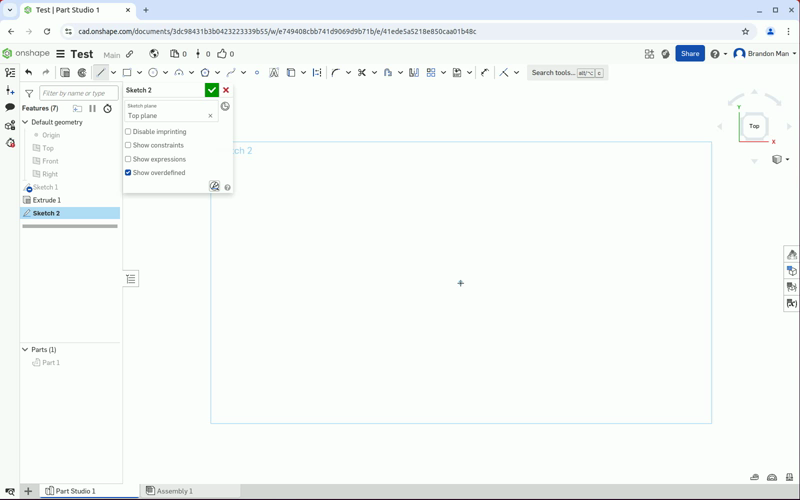
key_down(shift)
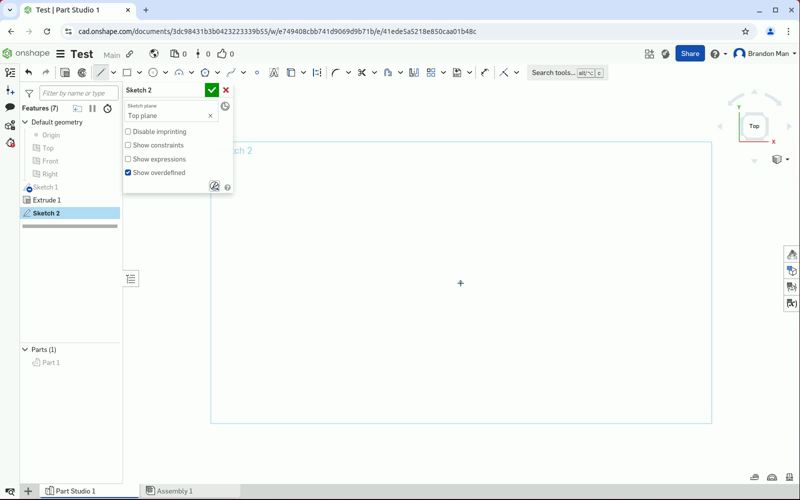
mouse_move(490, 282)
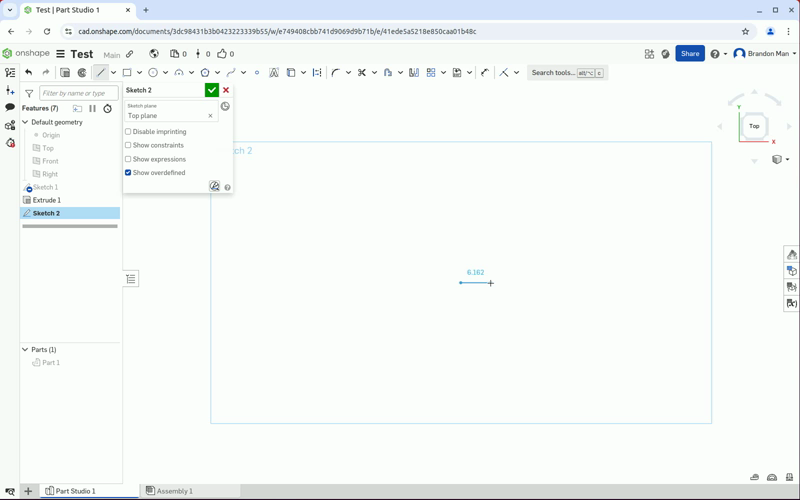
mouse_move(461, 282)
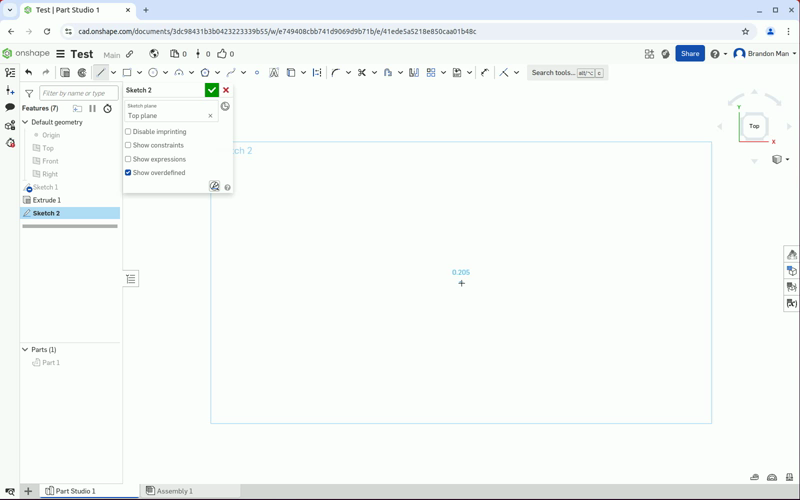
scroll(6)
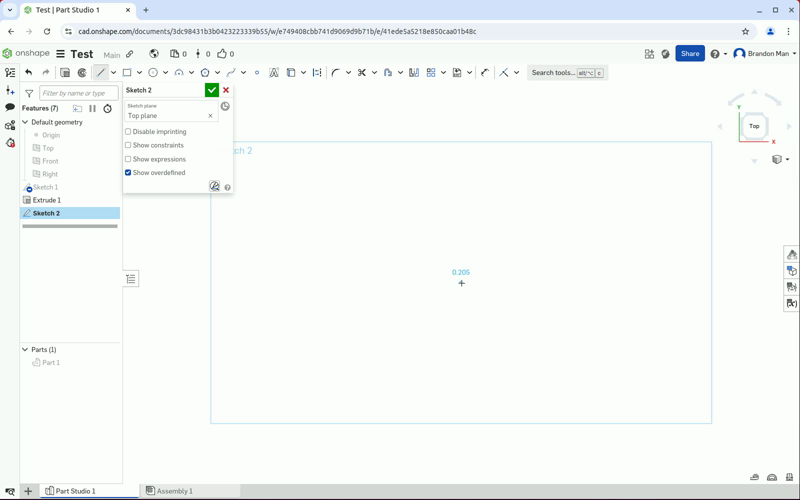
scroll(6)
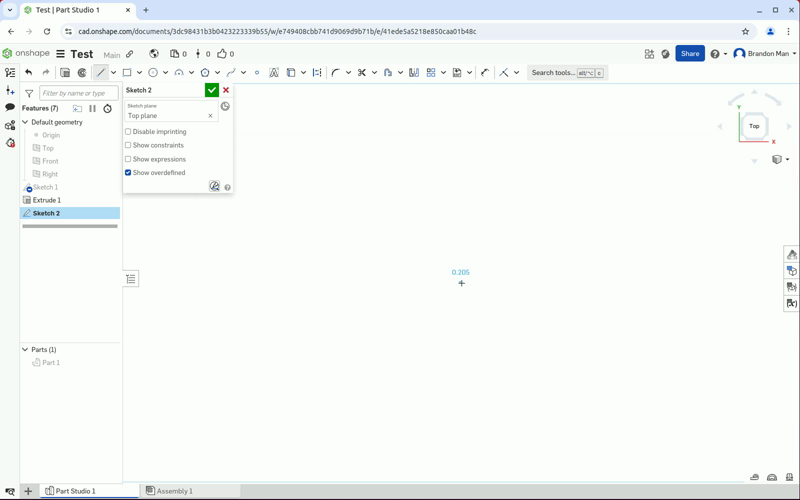
scroll(6)
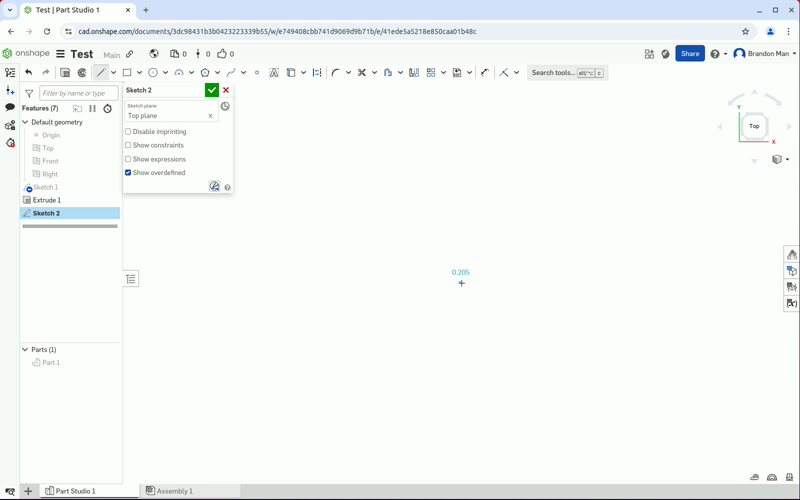
scroll(6)
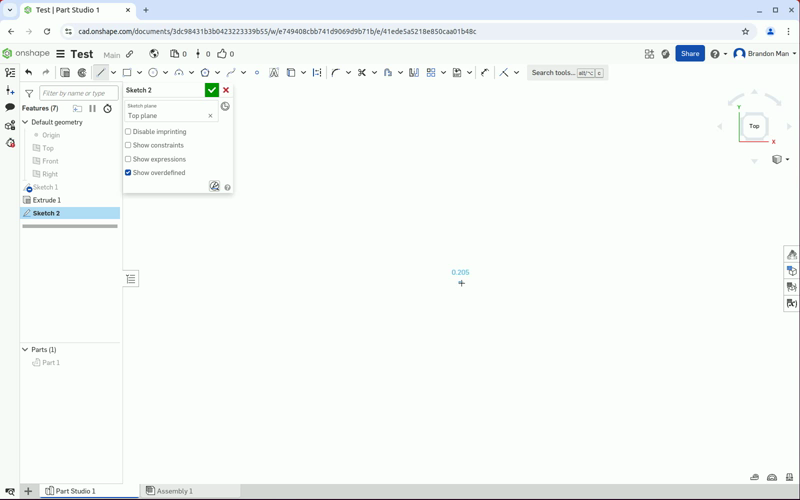
scroll(6)
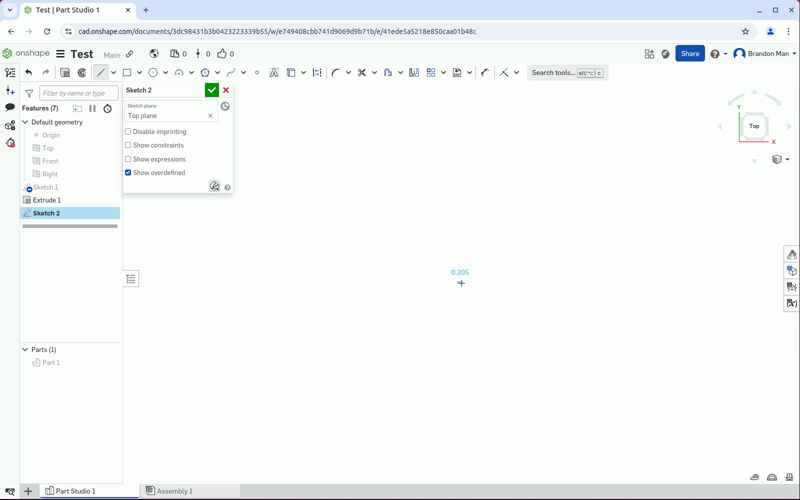
scroll(6)
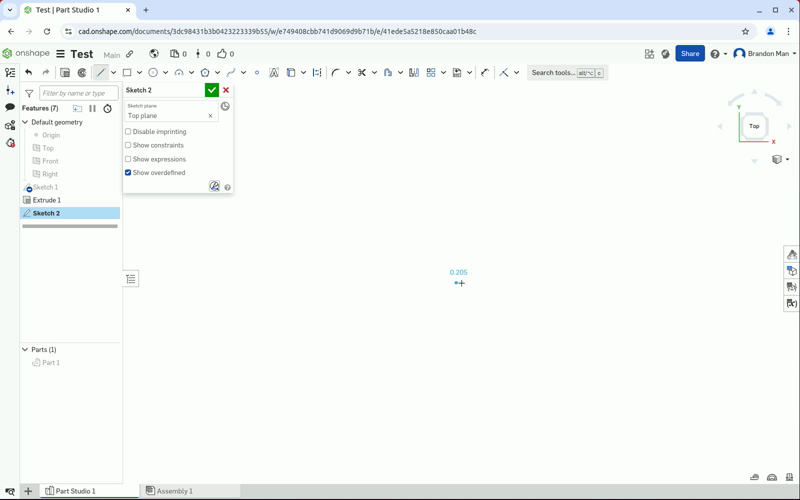
scroll(6)
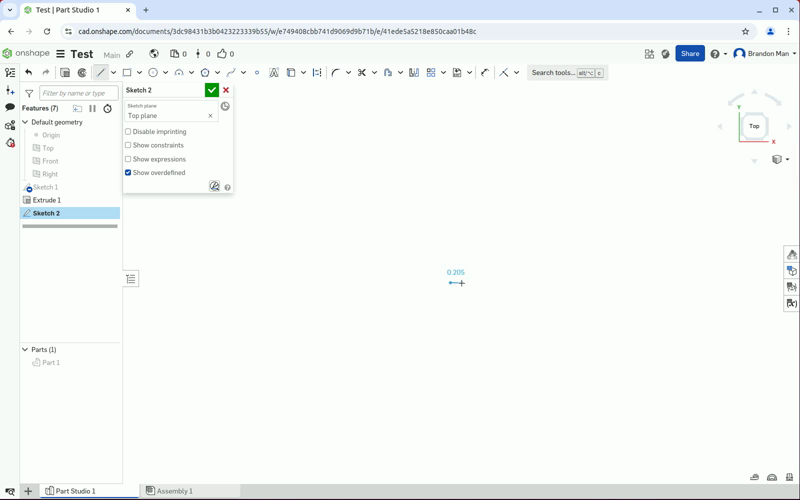
click(461, 282)
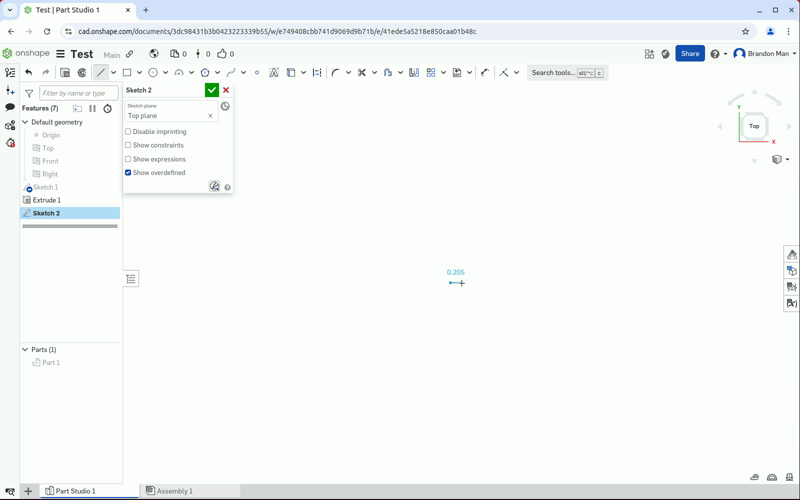
scroll(-6)
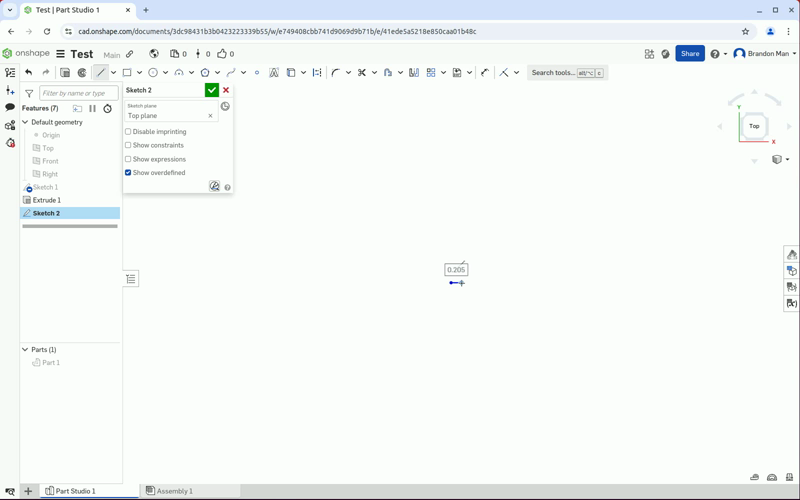
scroll(-6)
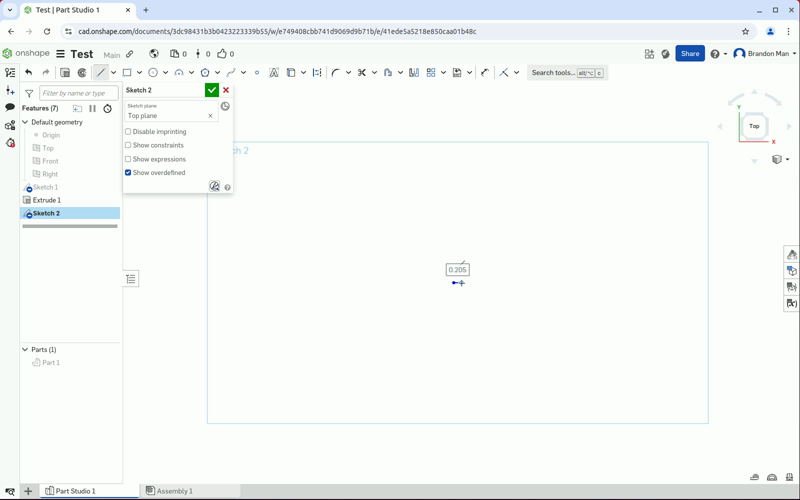
scroll(-6)
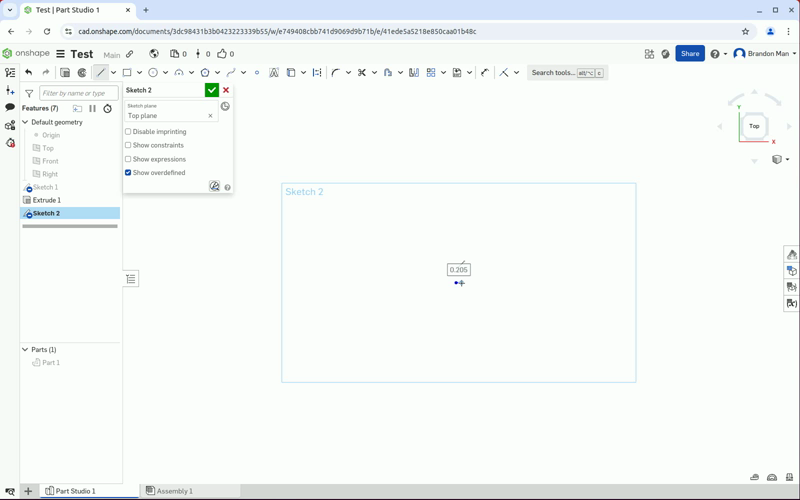
scroll(-6)
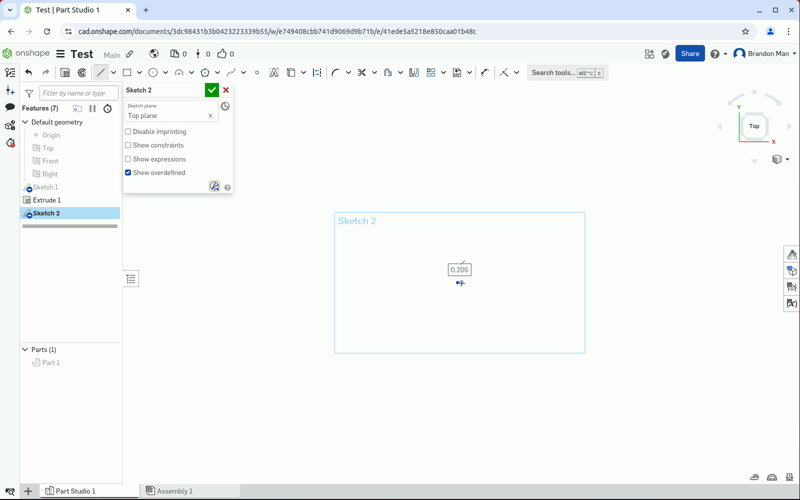
scroll(-6)
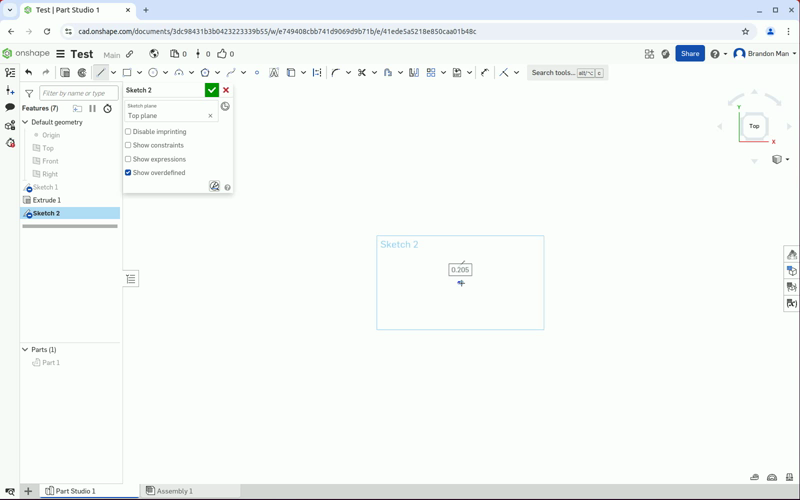
scroll(-6)
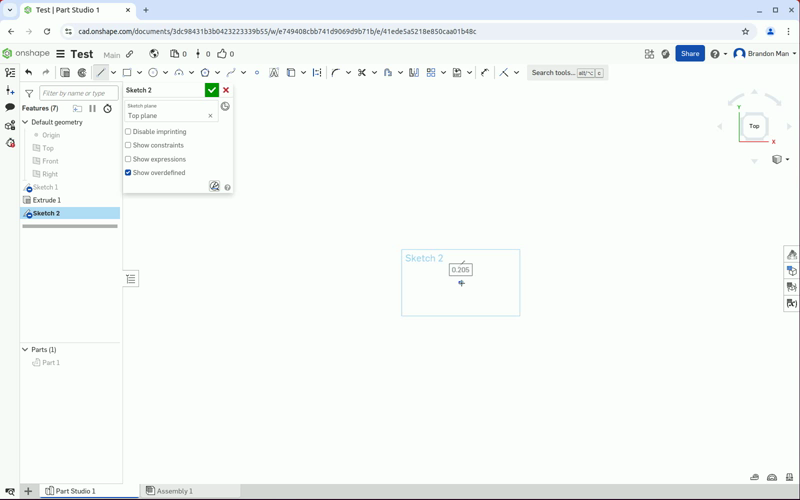
scroll(-6)
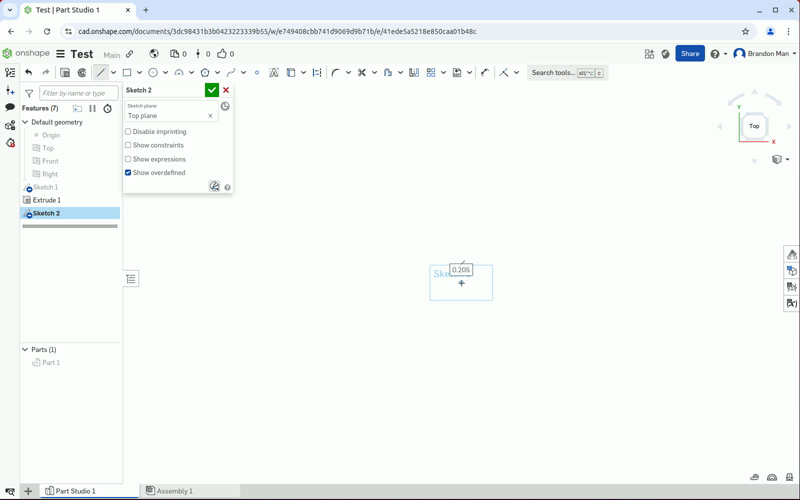
key_up(shift)
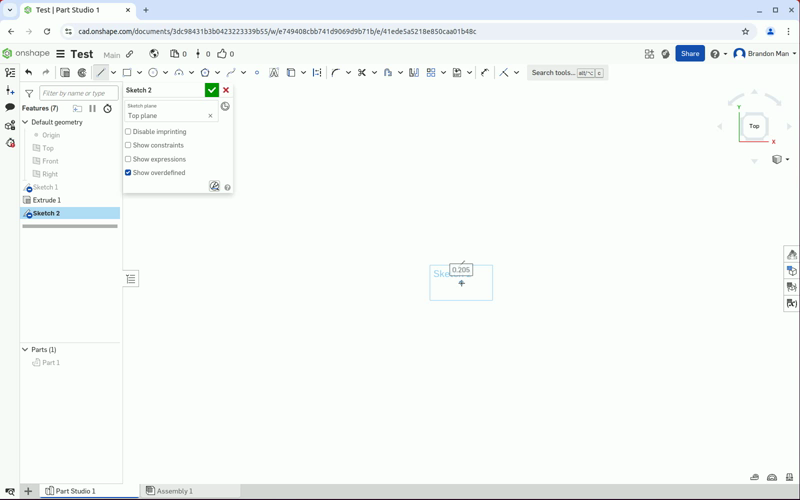
key_down(shift)
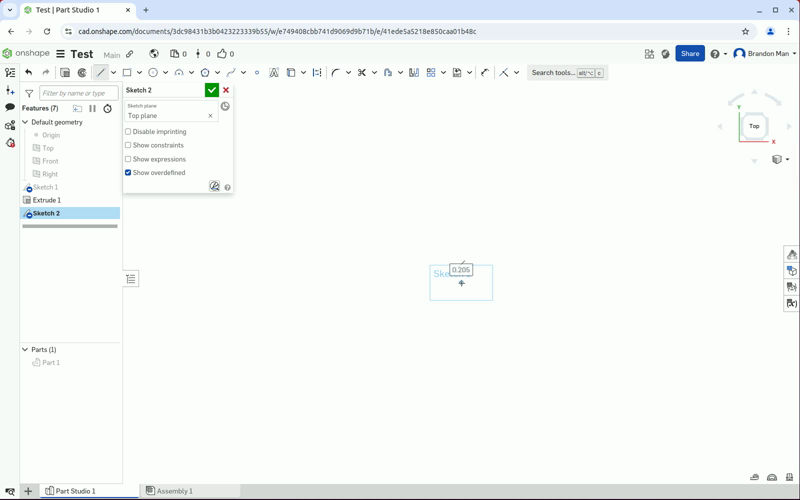
mouse_move(492, 282)
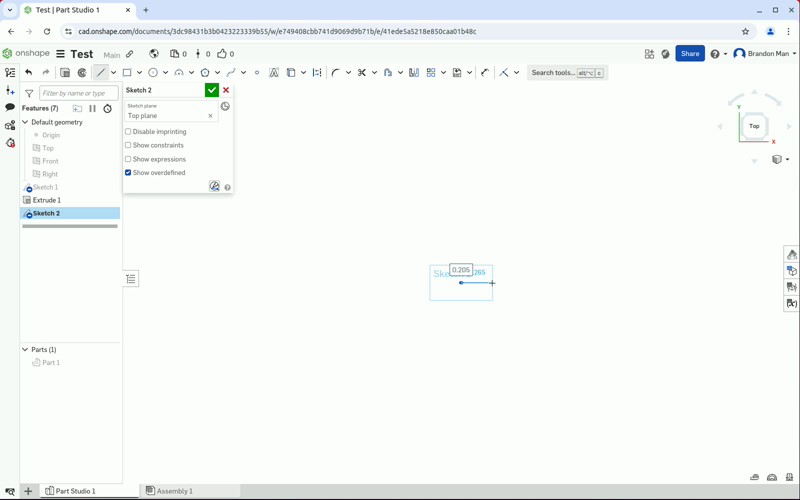
mouse_move(461, 281)
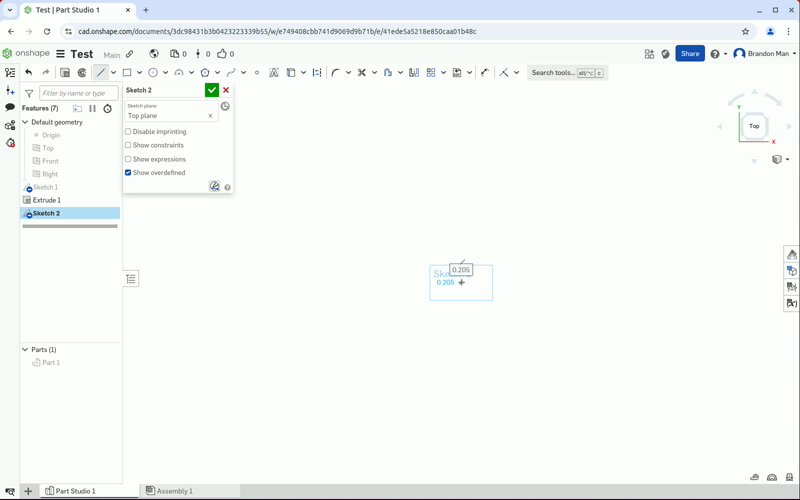
scroll(6)
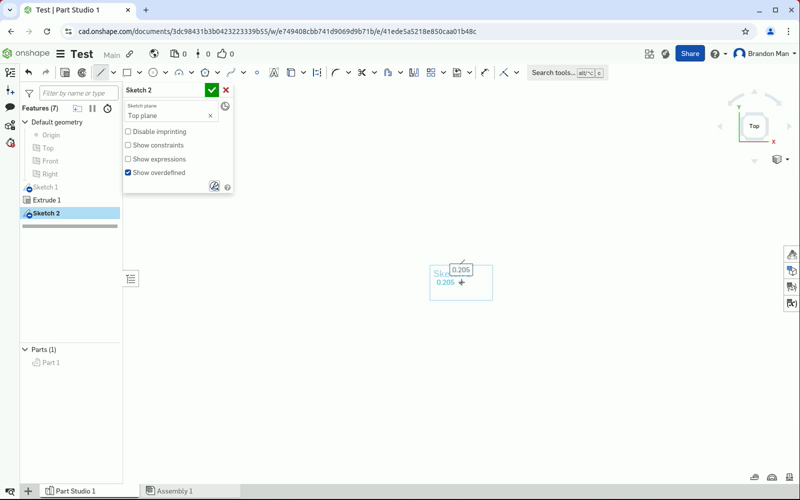
scroll(6)
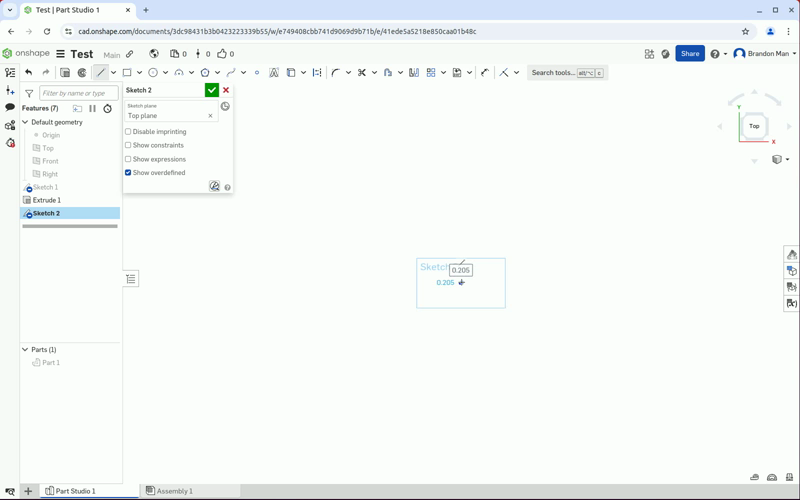
scroll(6)
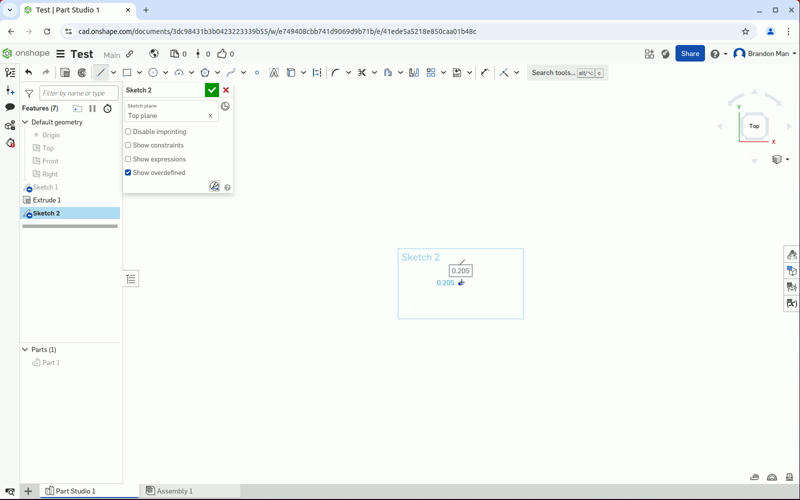
scroll(6)
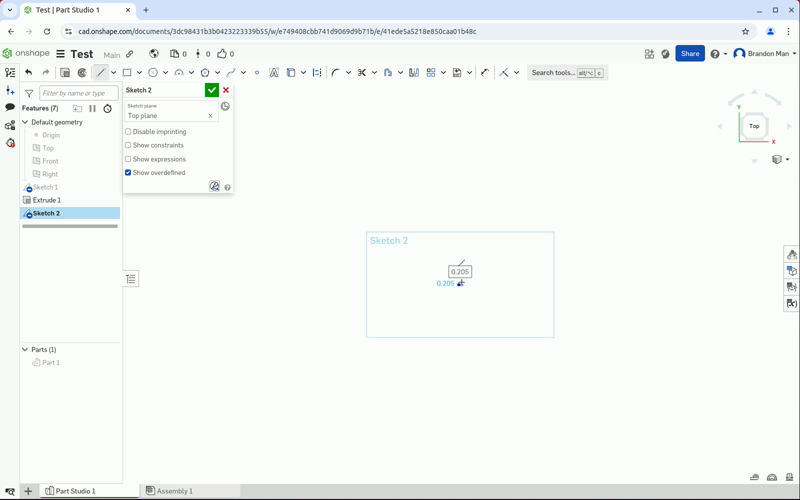
scroll(6)
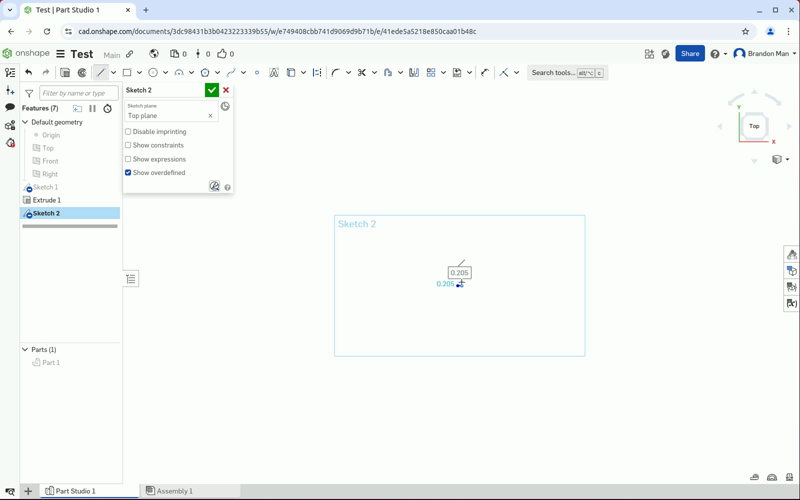
scroll(6)
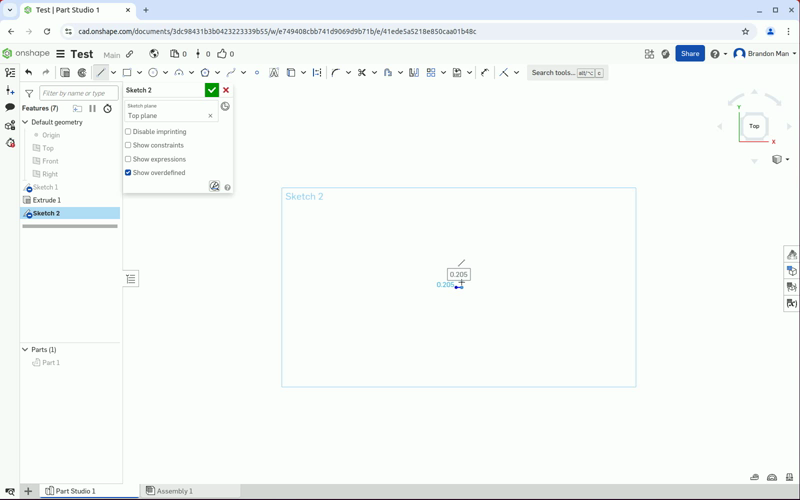
scroll(6)
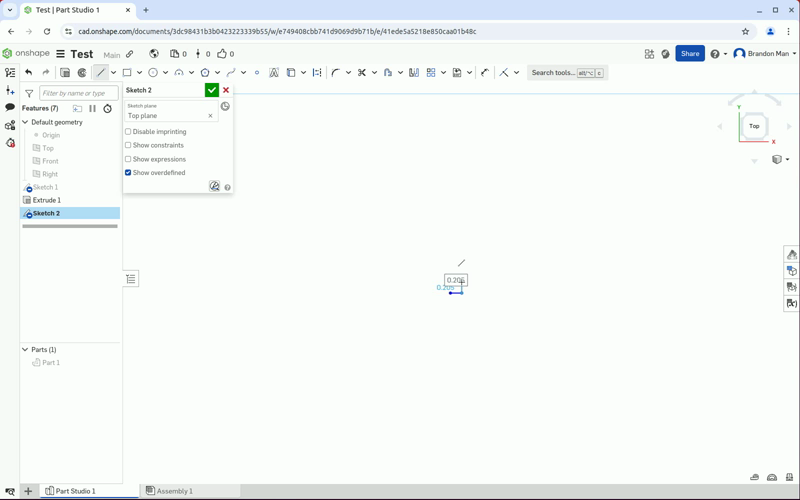
click(461, 281)
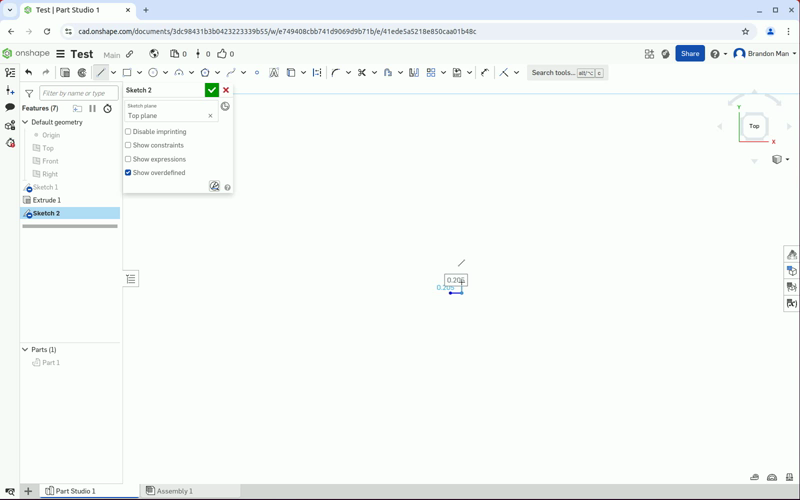
scroll(-6)
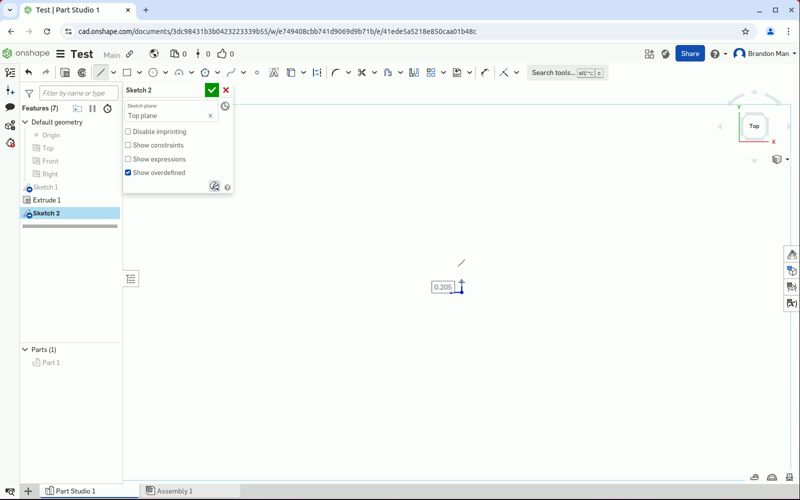
scroll(-6)
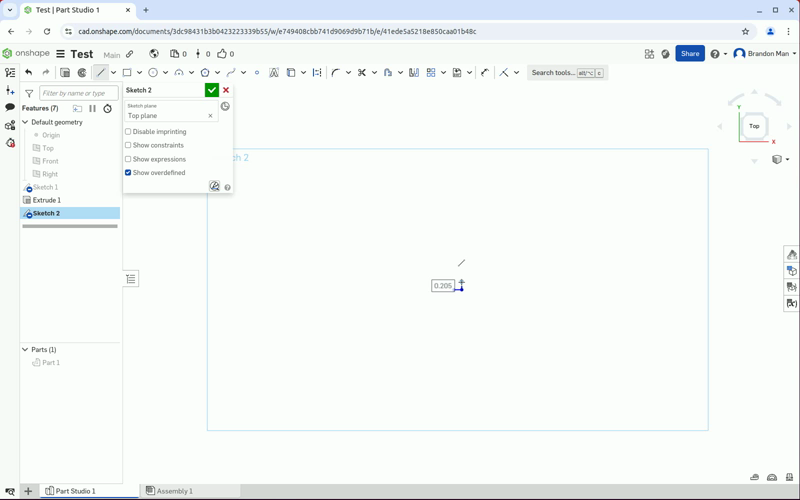
scroll(-6)
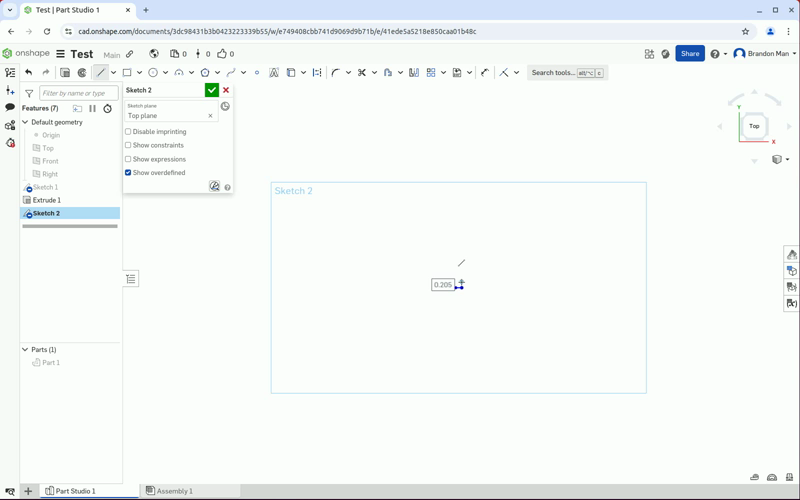
scroll(-6)
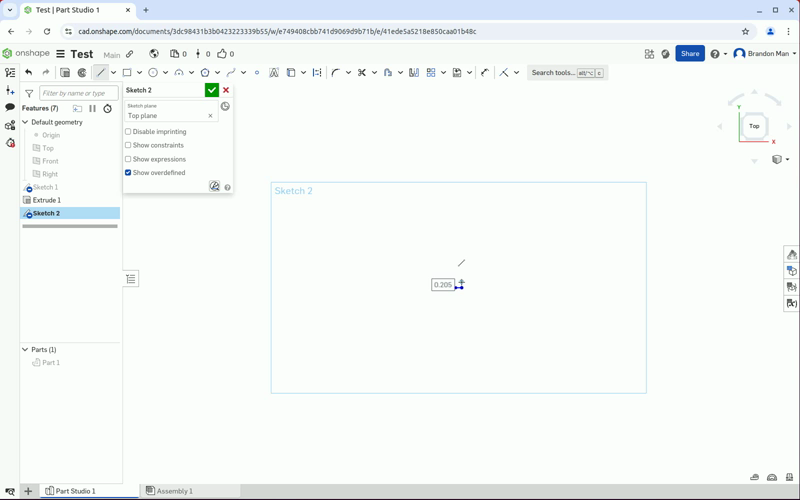
scroll(-6)
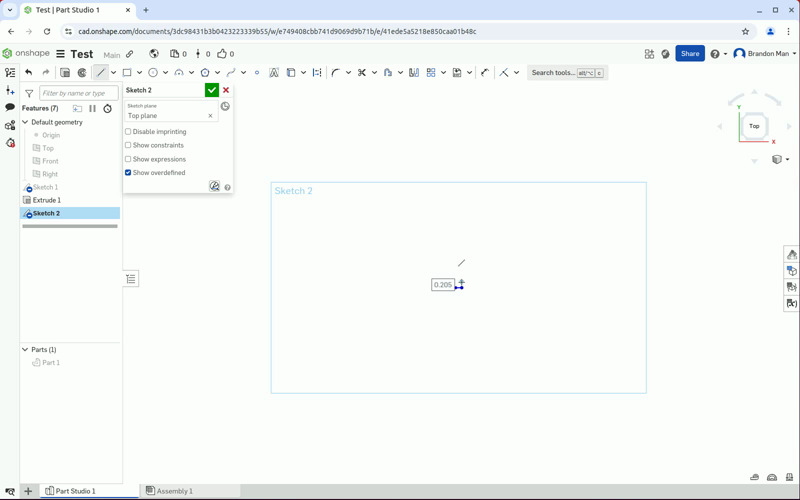
scroll(-6)
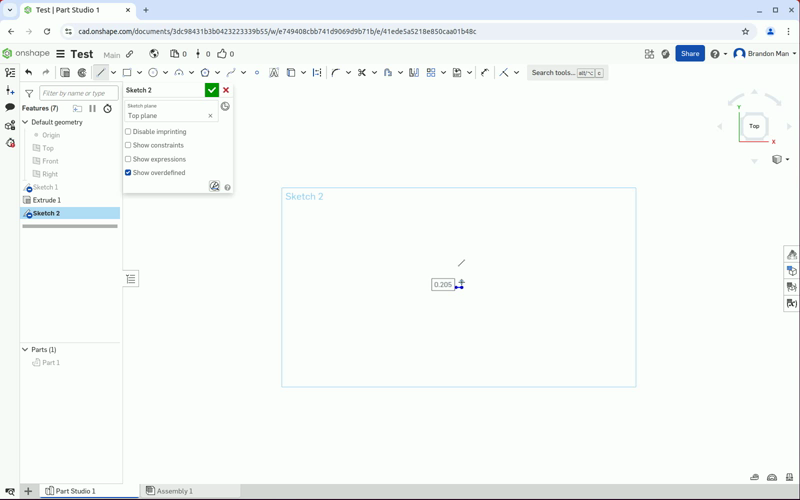
scroll(-6)
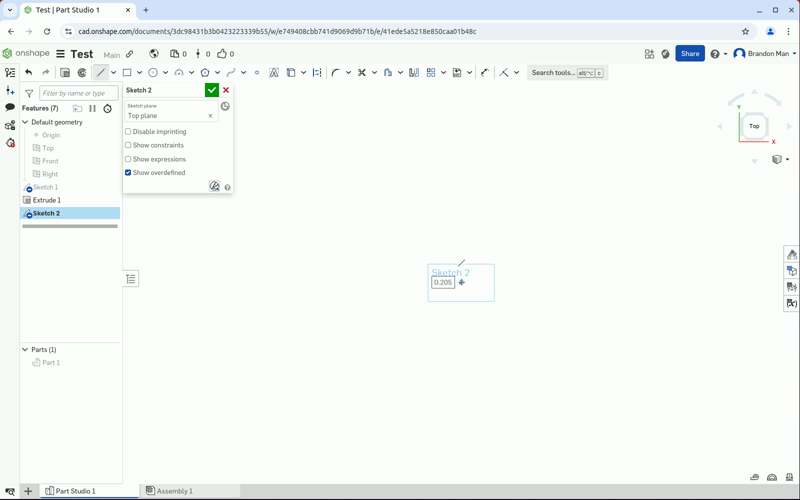
key_up(shift)
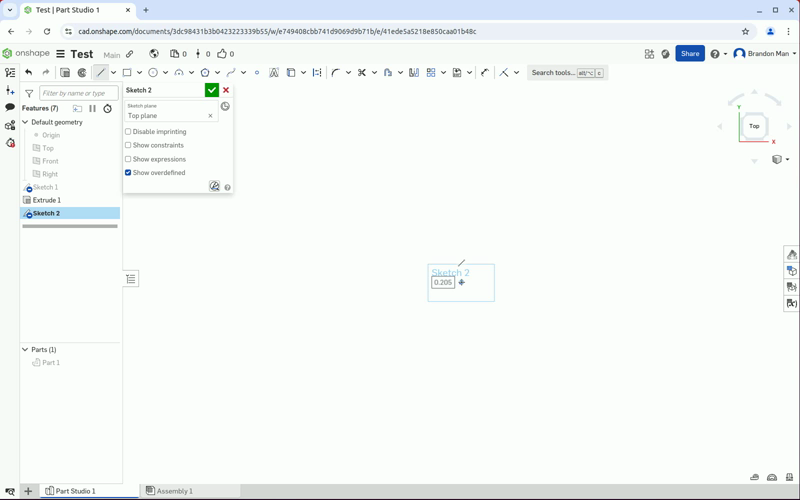
key_down(shift)
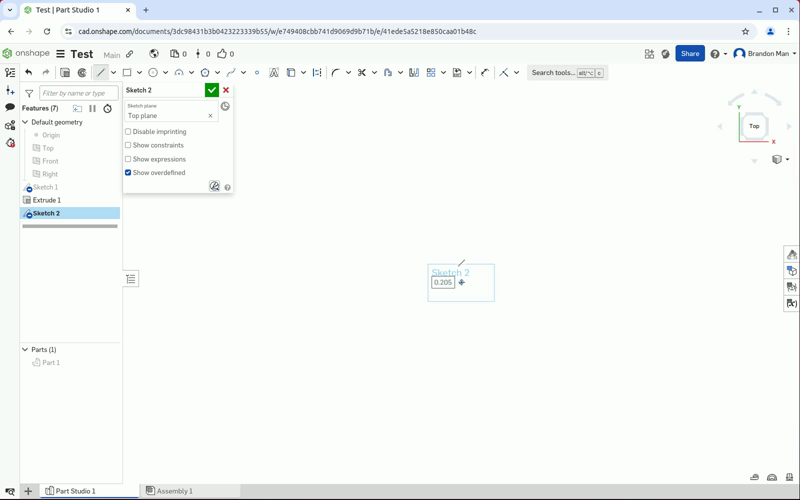
mouse_move(461, 221)
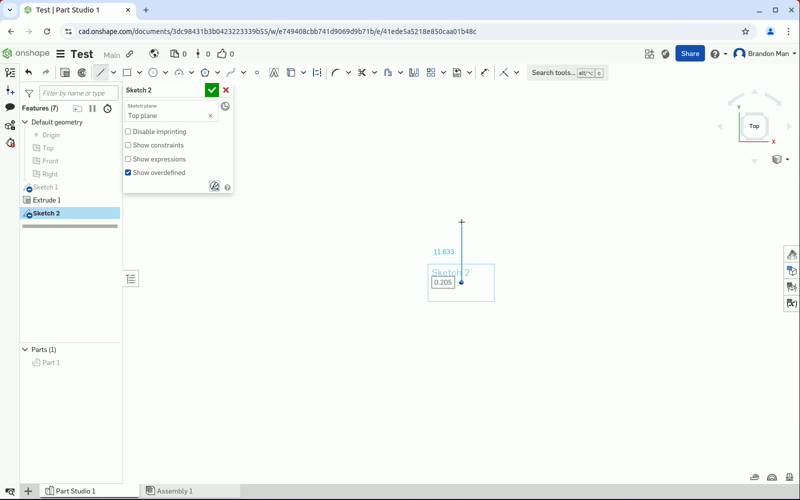
click(461, 221)
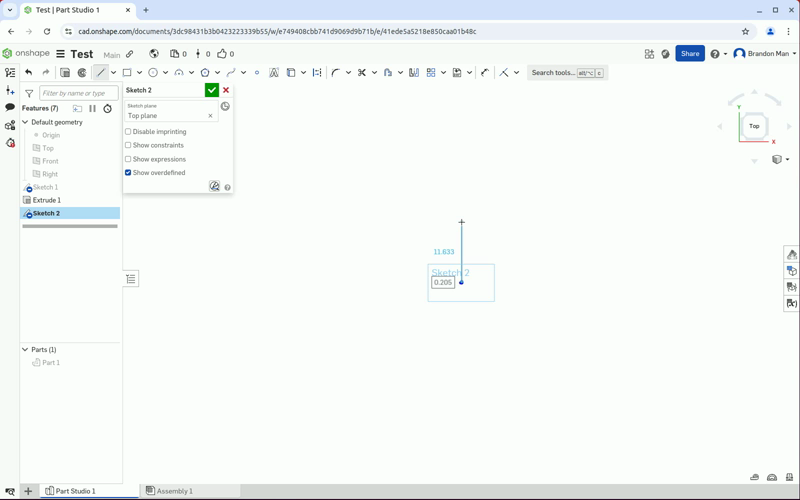
key_up(shift)
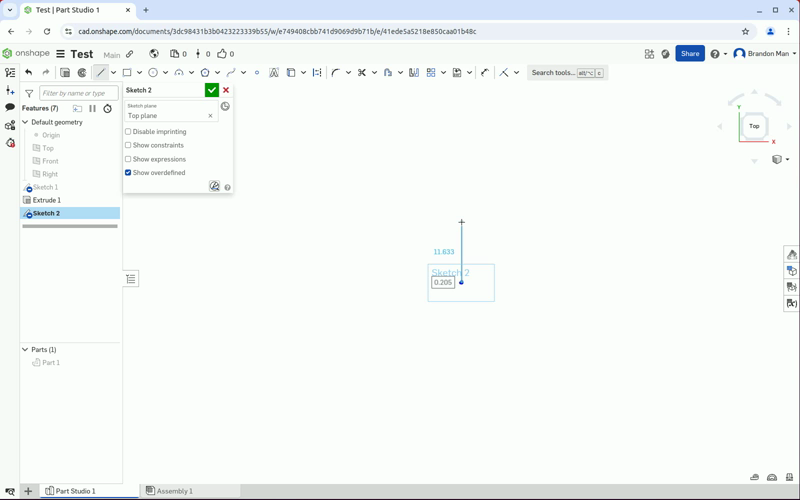
key_down(shift)
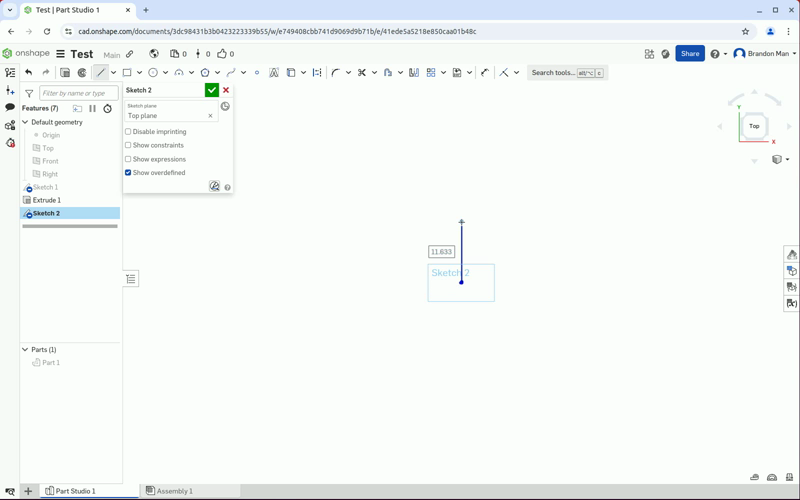
mouse_move(492, 221)
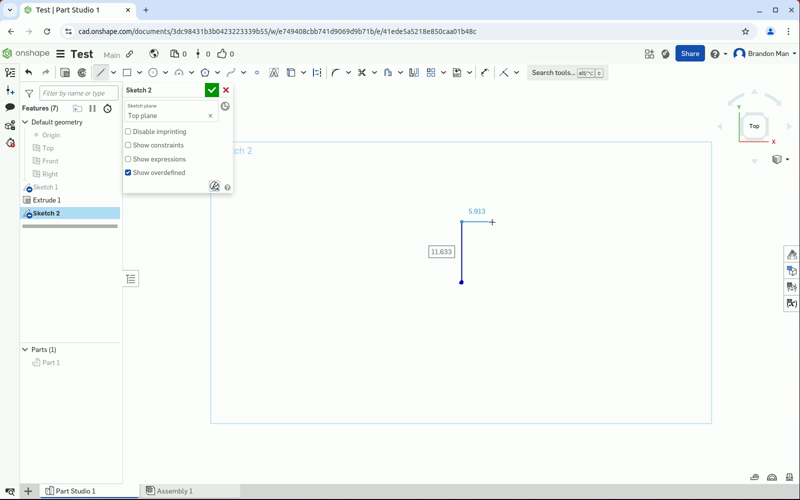
mouse_move(461, 220)
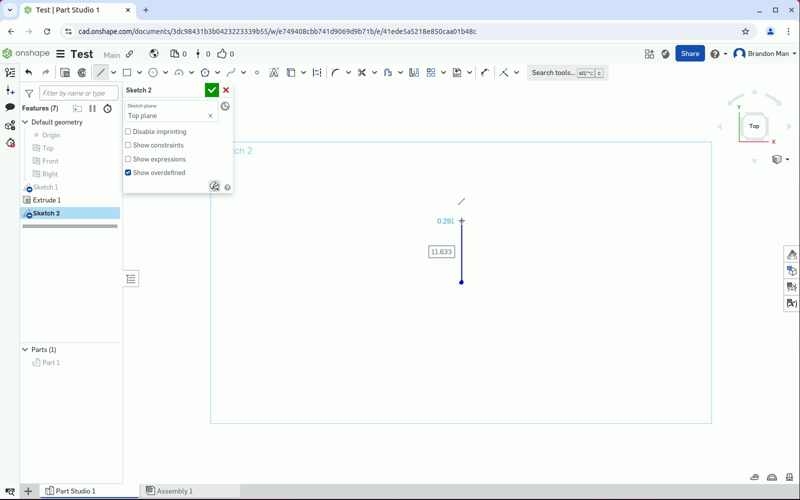
scroll(6)
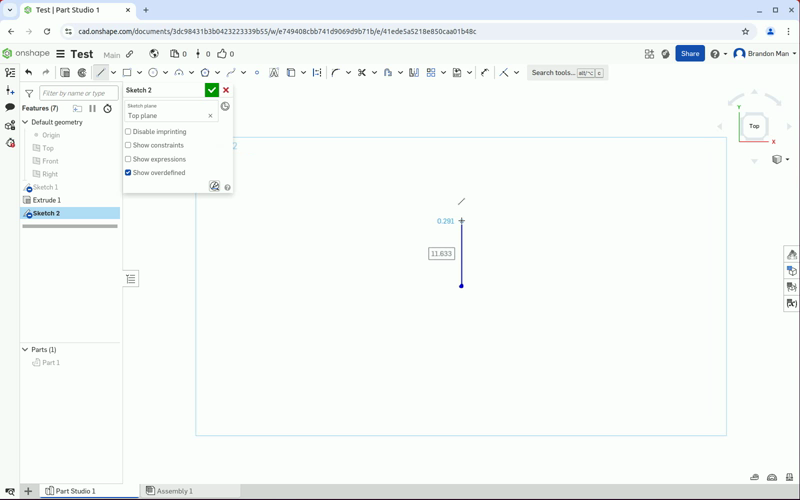
scroll(6)
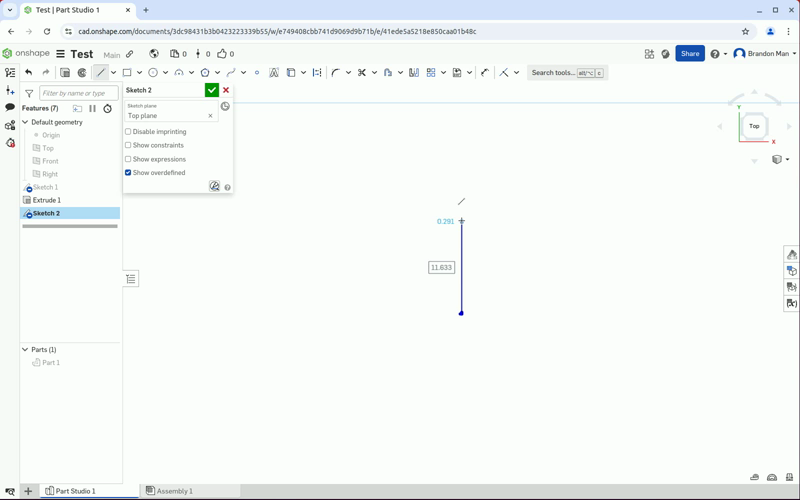
scroll(6)
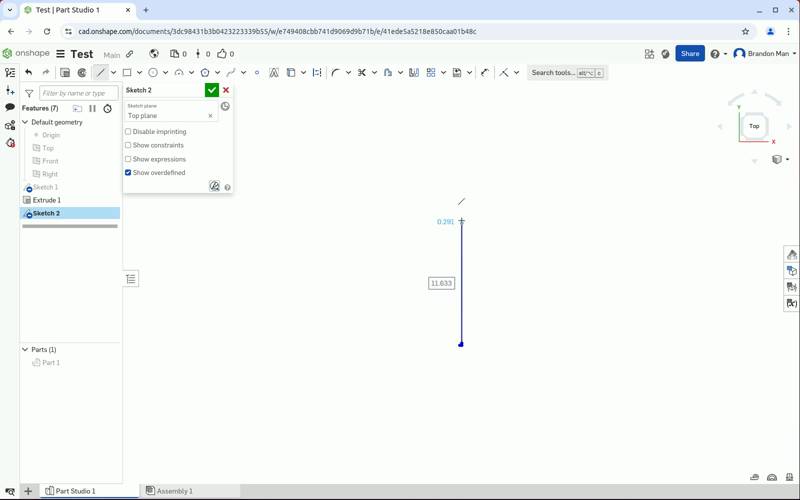
scroll(6)
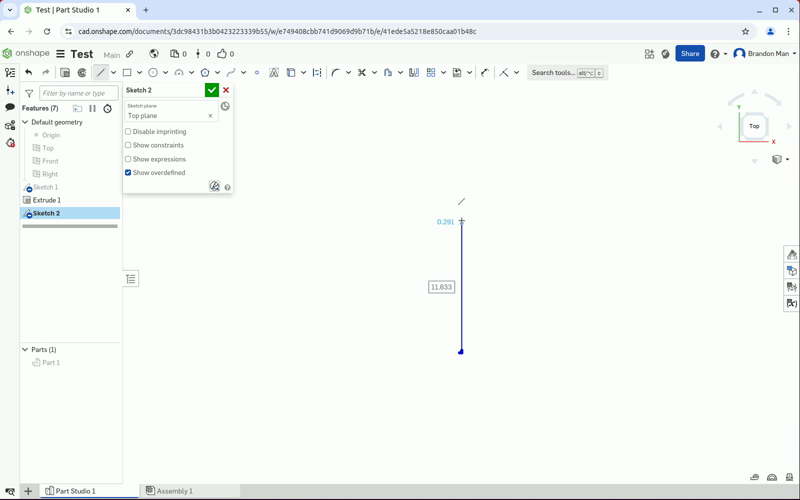
scroll(6)
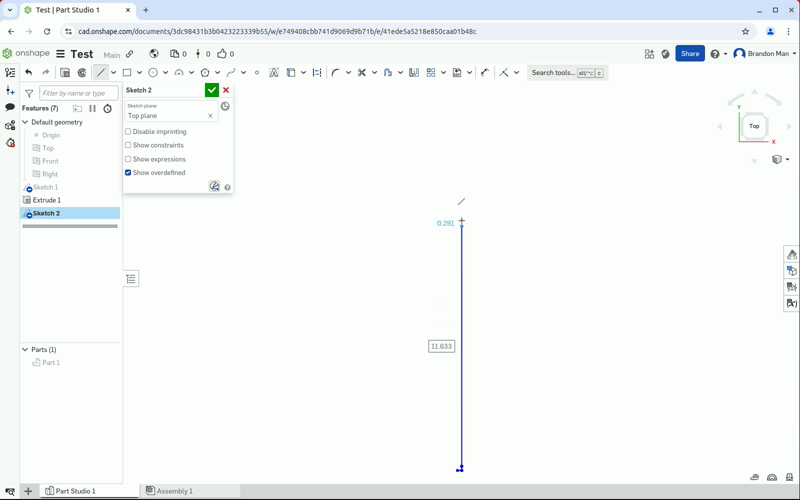
scroll(6)
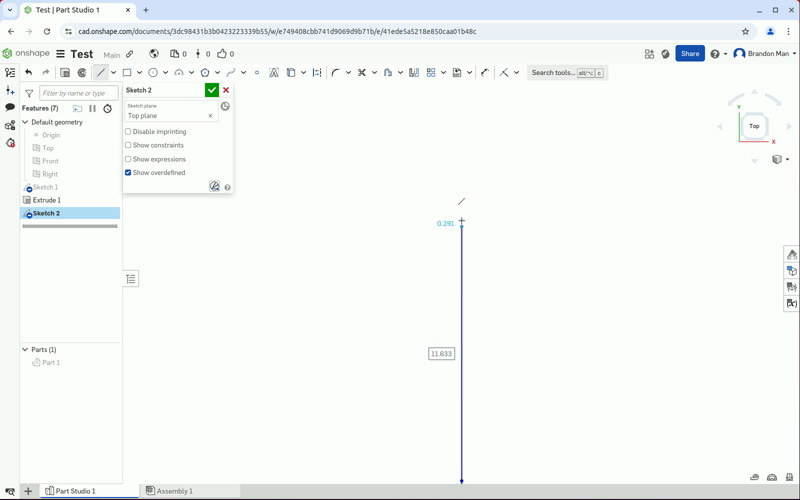
scroll(6)
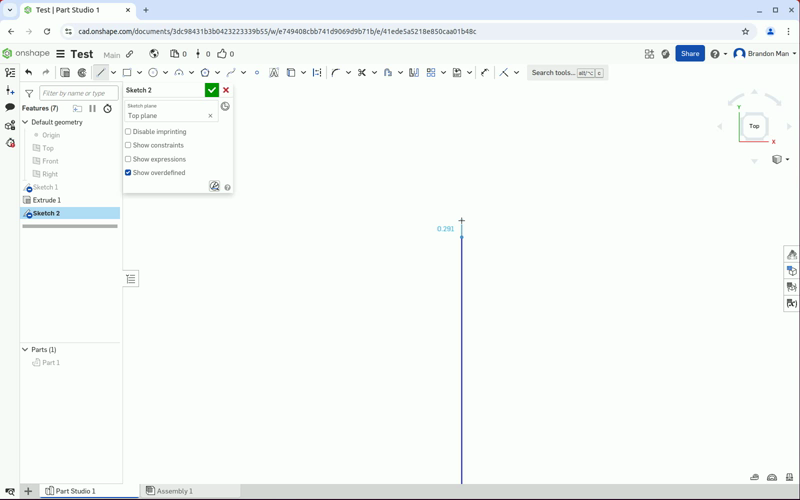
click(461, 220)
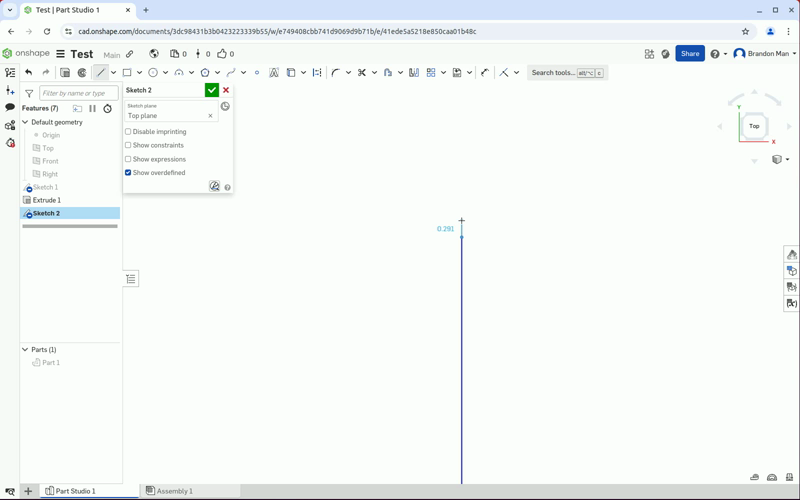
scroll(-6)
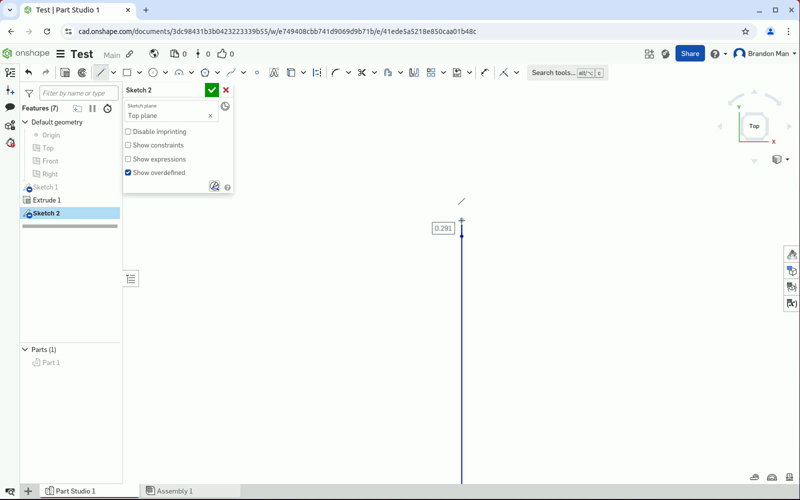
scroll(-6)
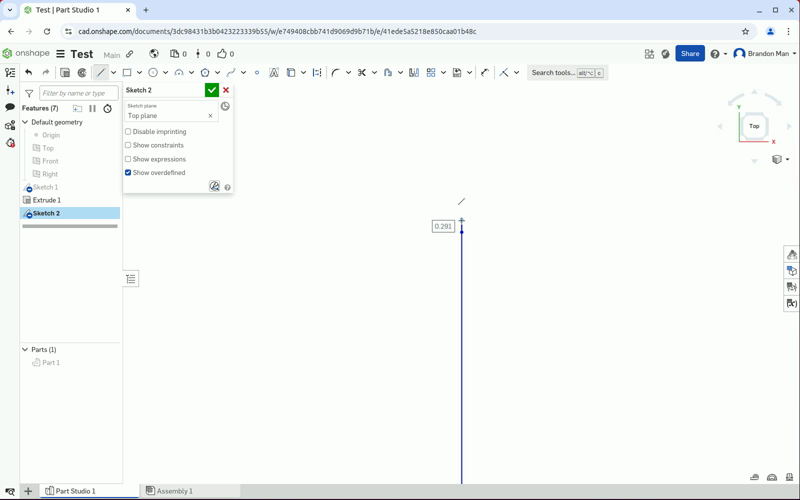
scroll(-6)
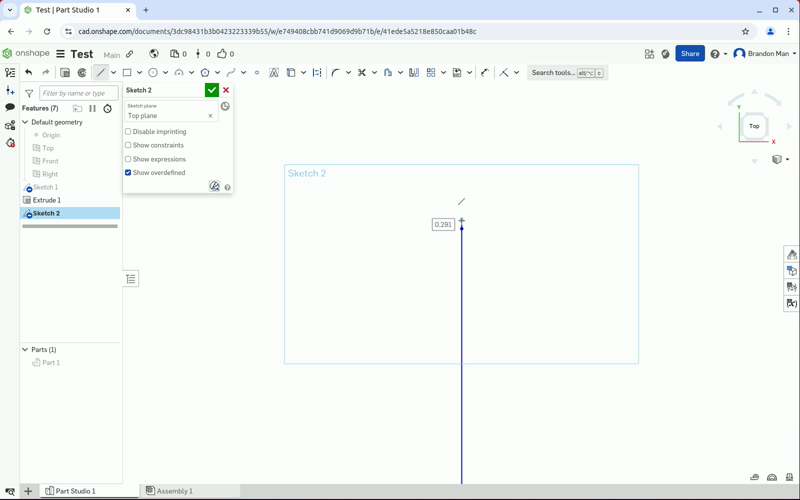
scroll(-6)
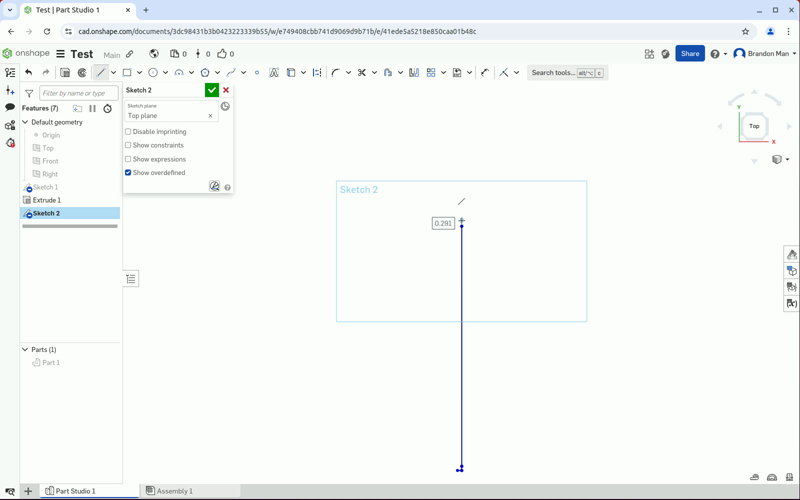
scroll(-6)
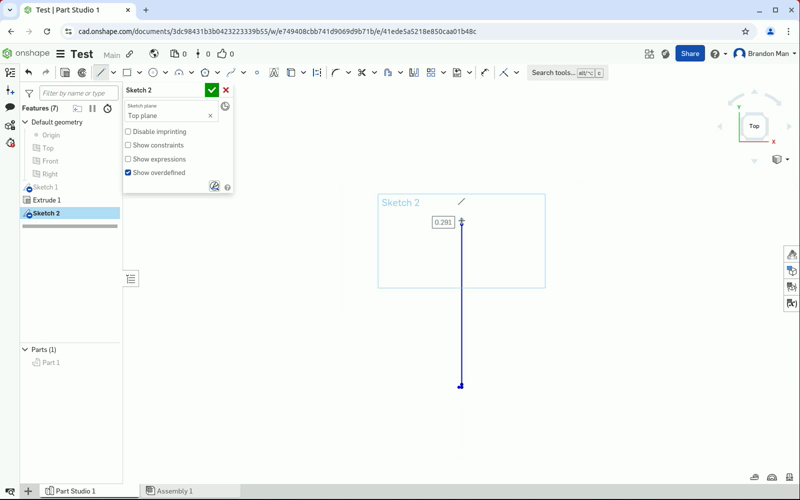
scroll(-6)
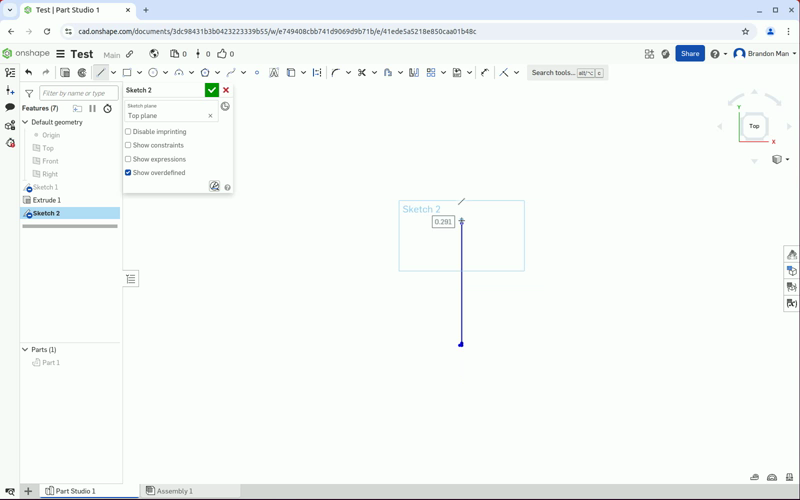
scroll(-6)
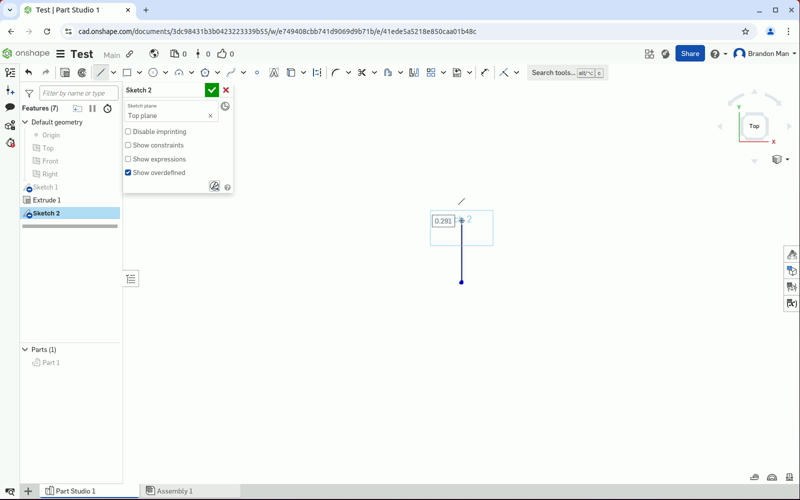
key_up(shift)
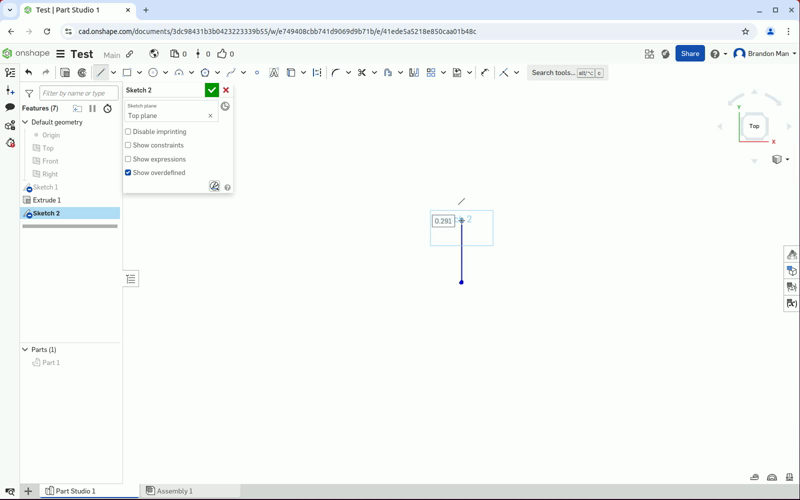
key_down(shift)
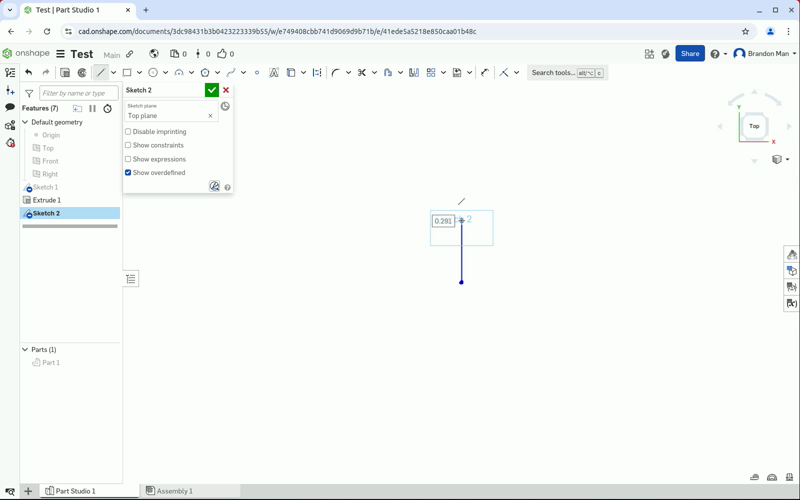
mouse_move(492, 220)
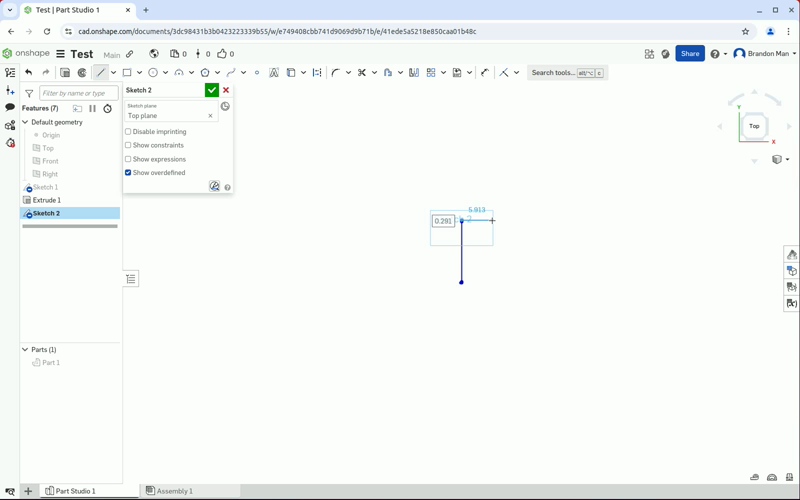
mouse_move(460, 220)
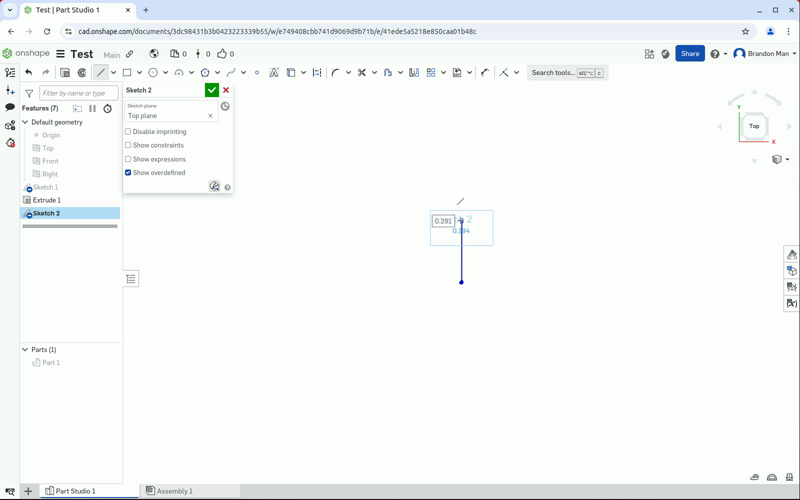
scroll(6)
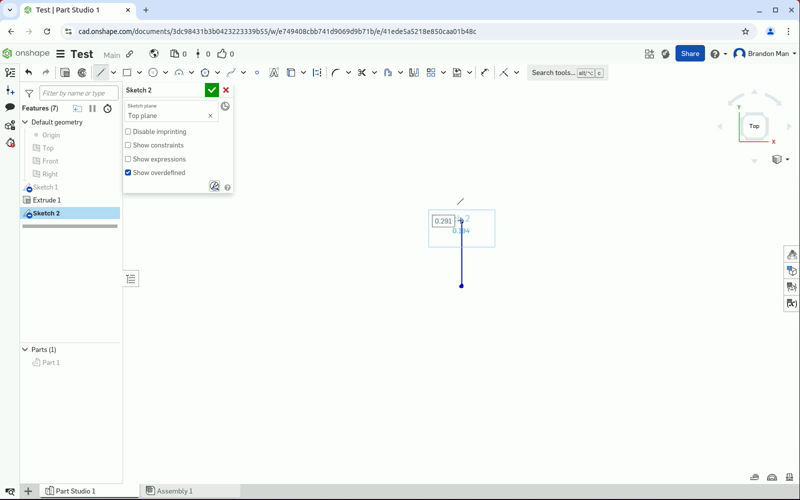
scroll(6)
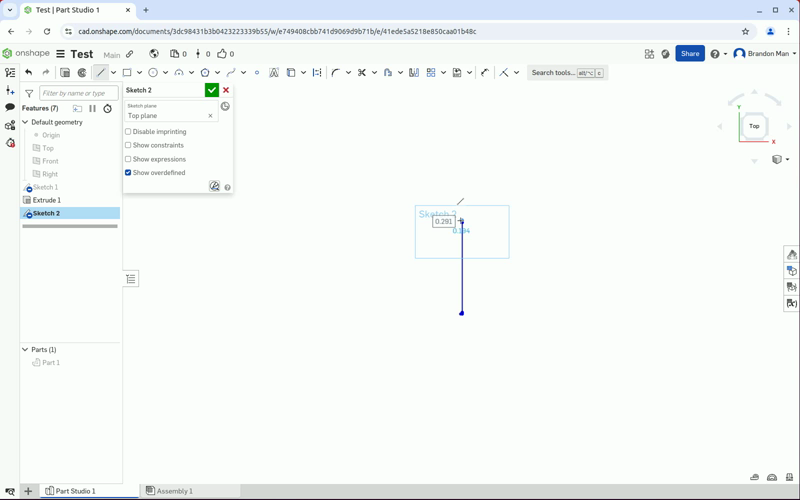
scroll(6)
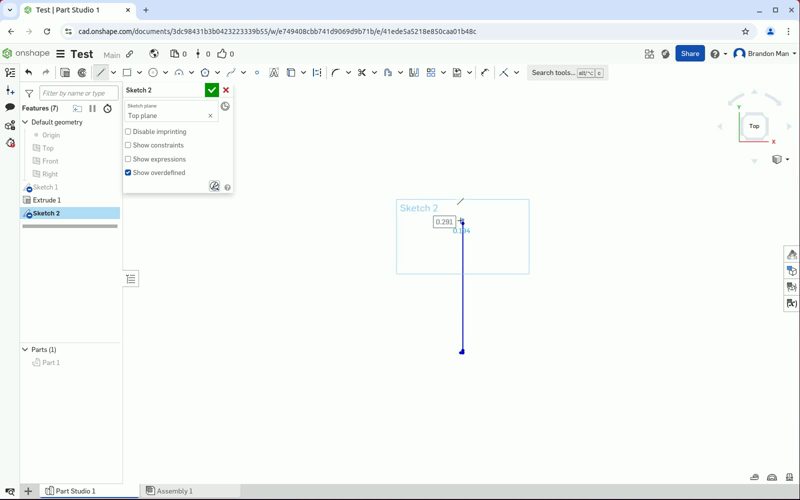
scroll(6)
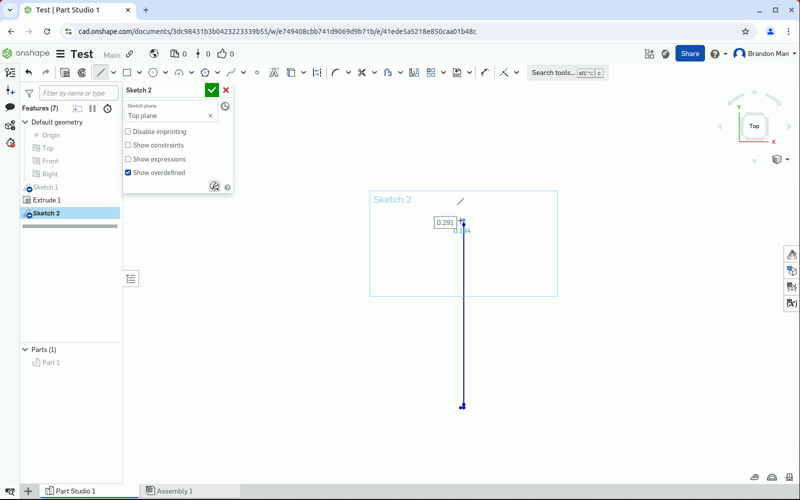
scroll(6)
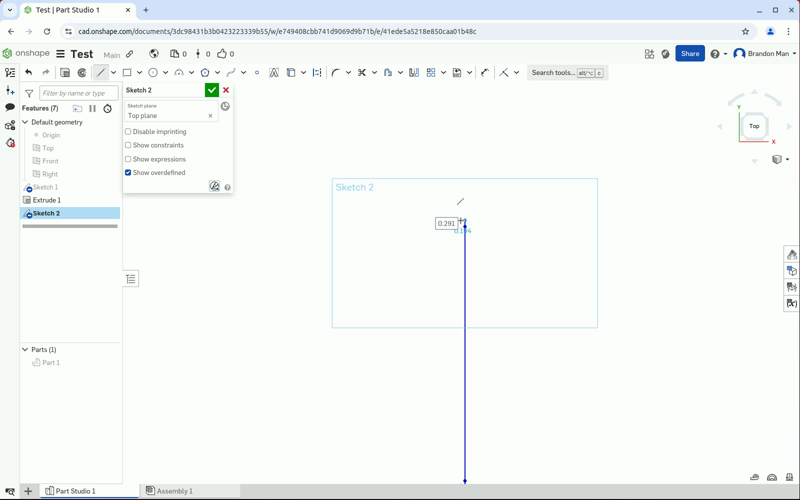
scroll(6)
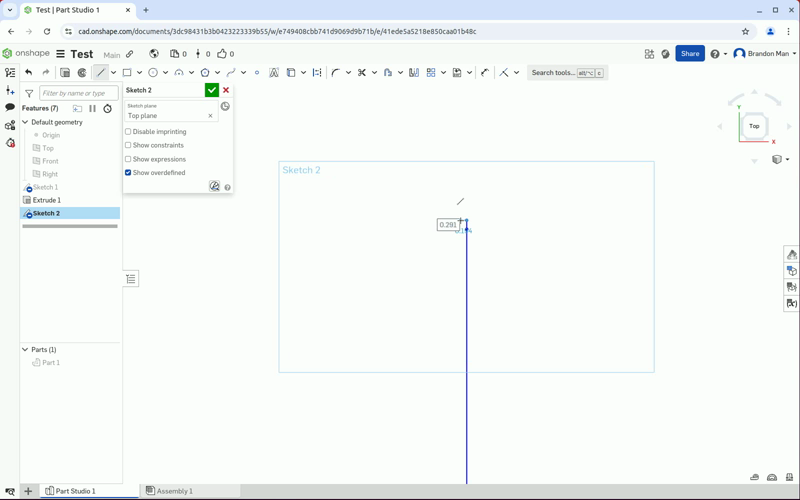
scroll(6)
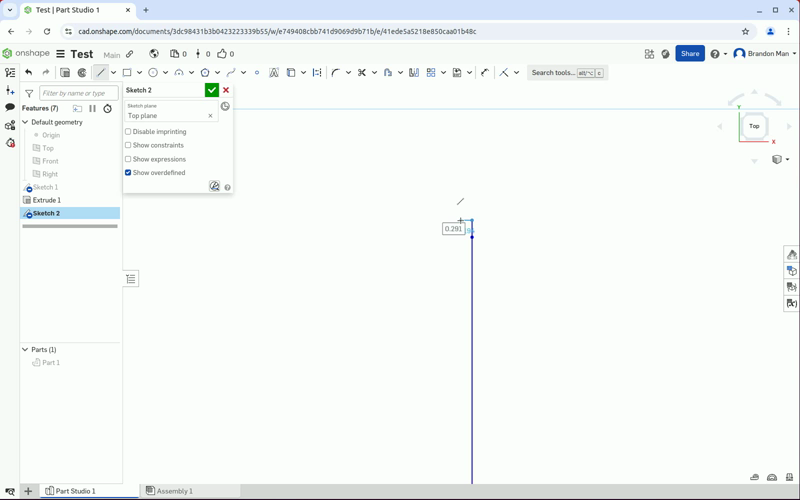
click(460, 220)
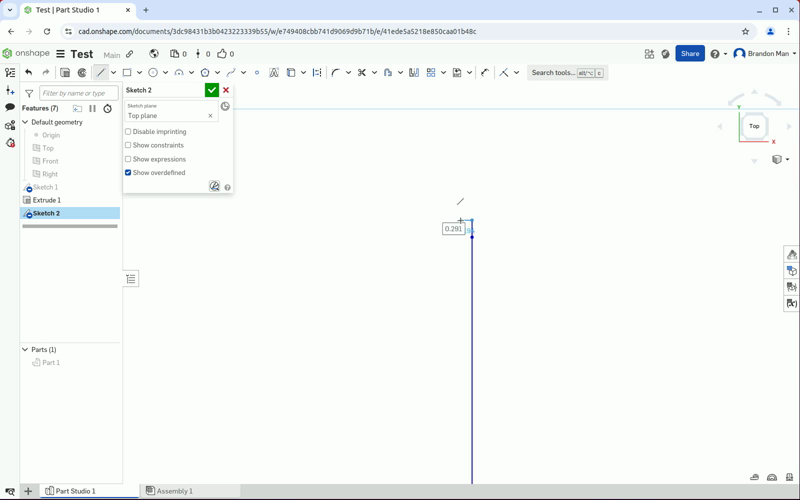
scroll(-6)
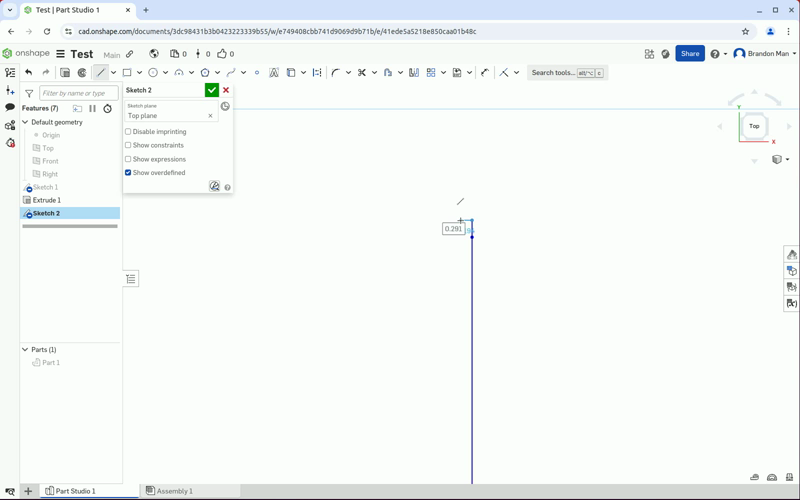
scroll(-6)
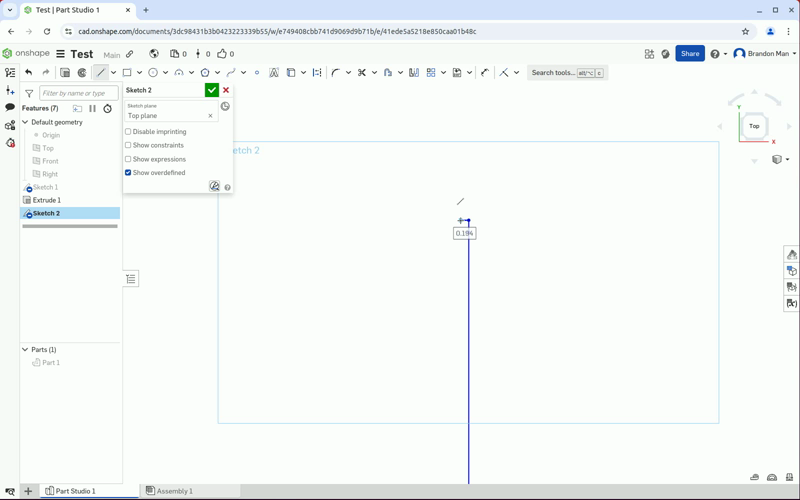
scroll(-6)
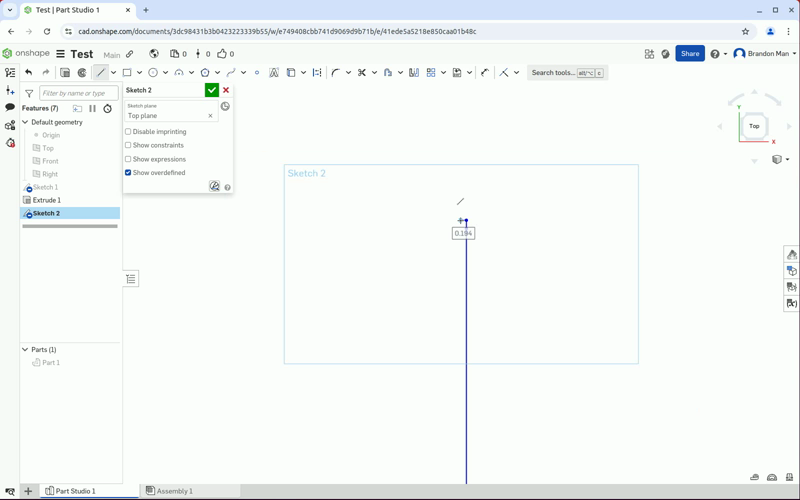
scroll(-6)
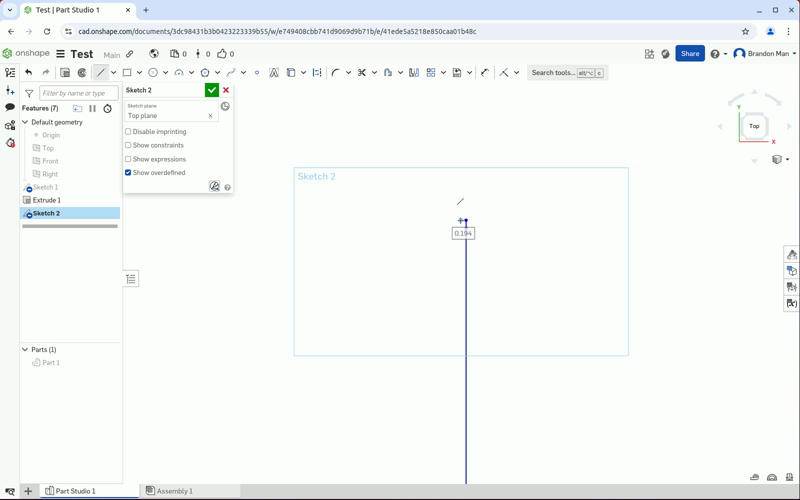
scroll(-6)
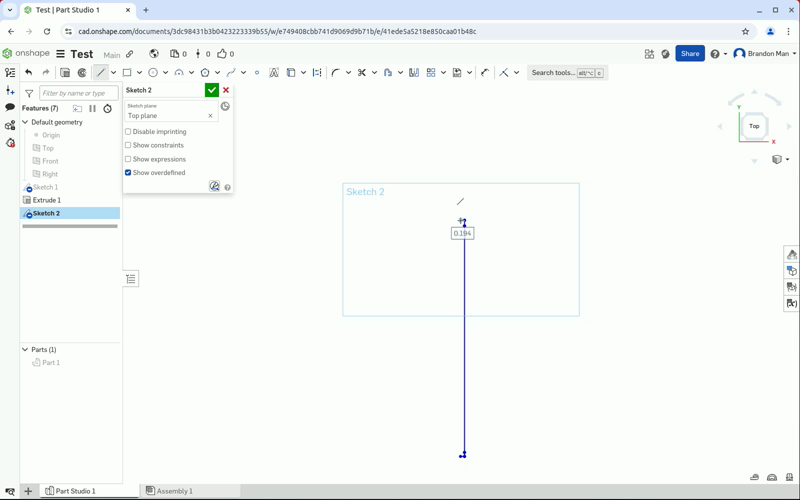
scroll(-6)
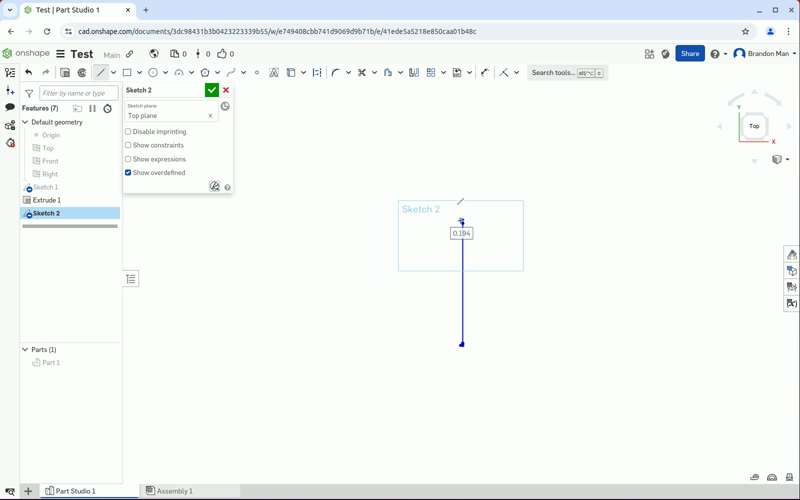
scroll(-6)
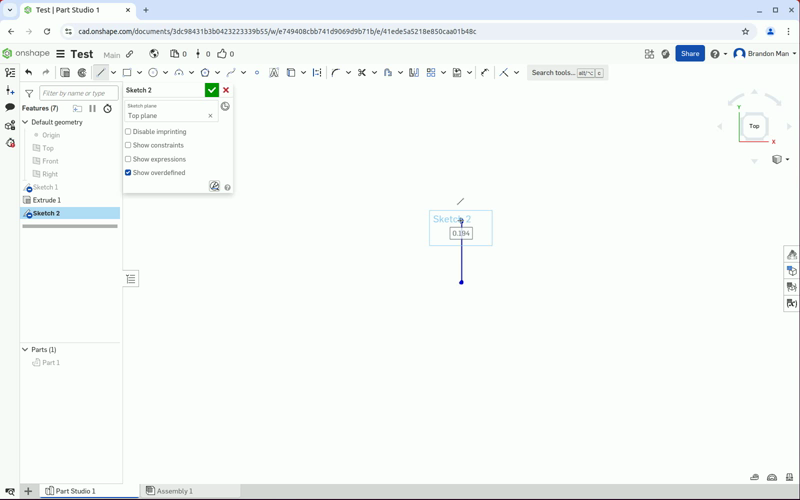
key_up(shift)
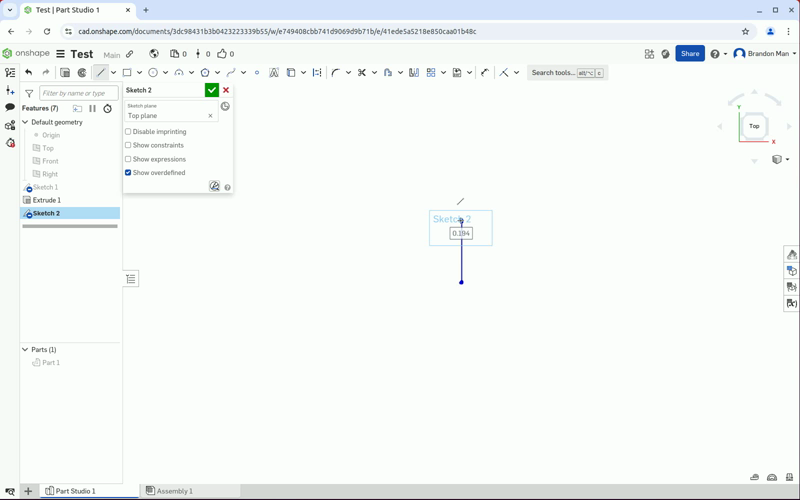
key_down(shift)
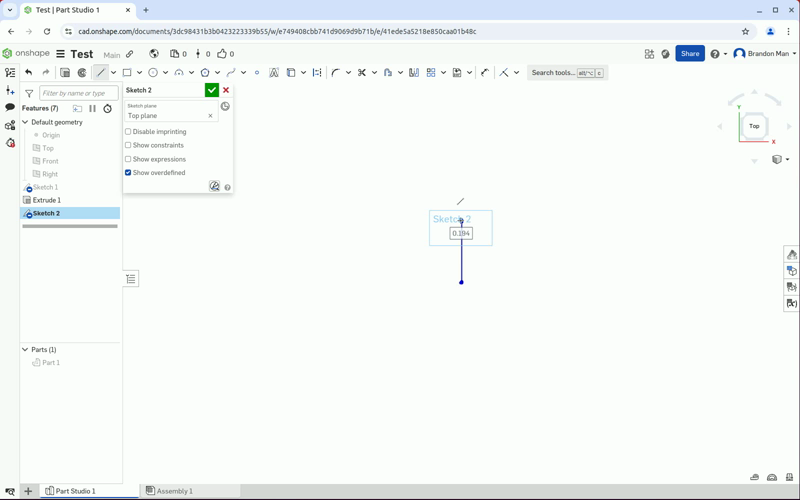
mouse_move(460, 282)
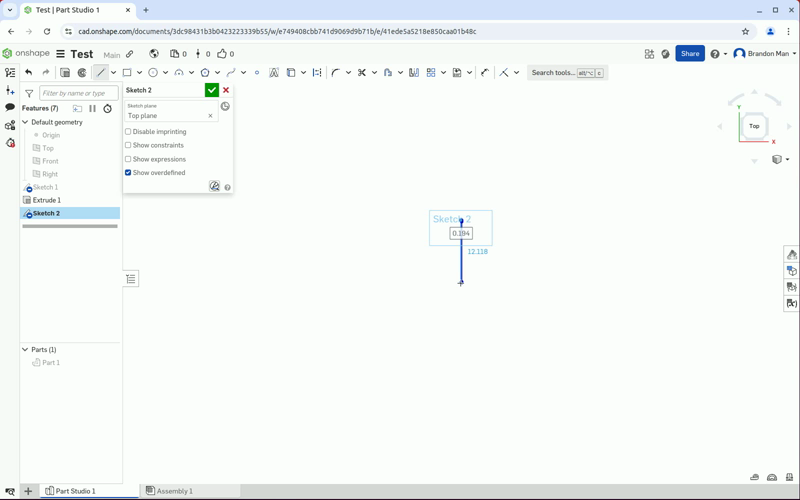
scroll(6)
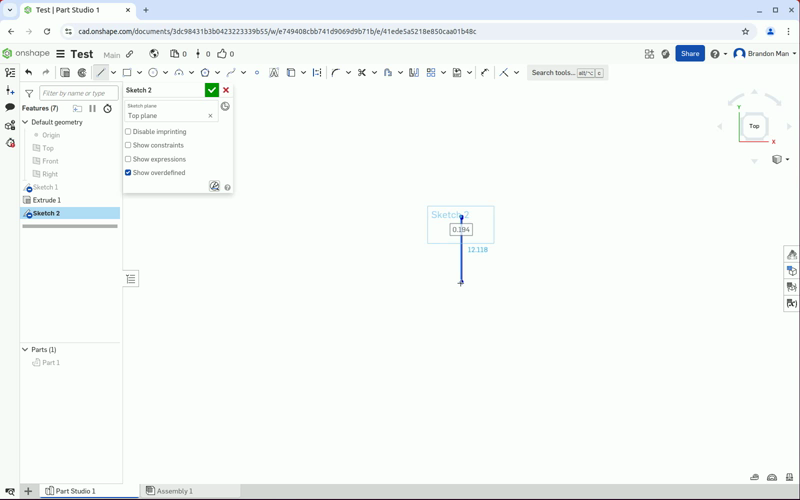
scroll(6)
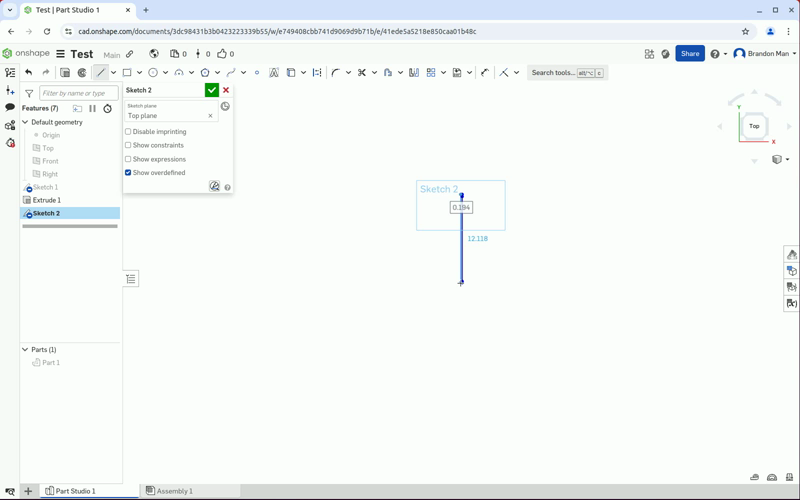
scroll(6)
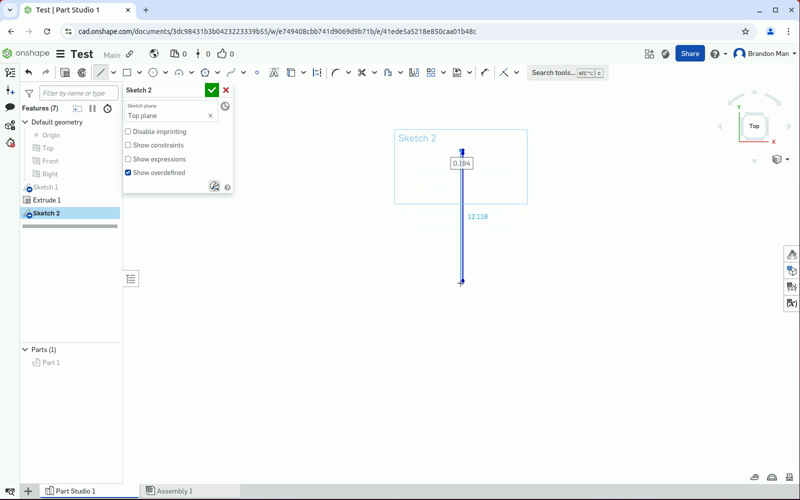
scroll(6)
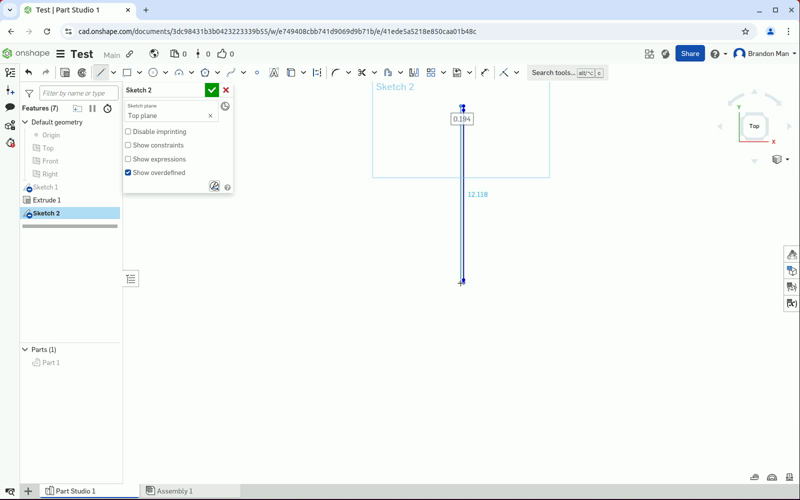
scroll(6)
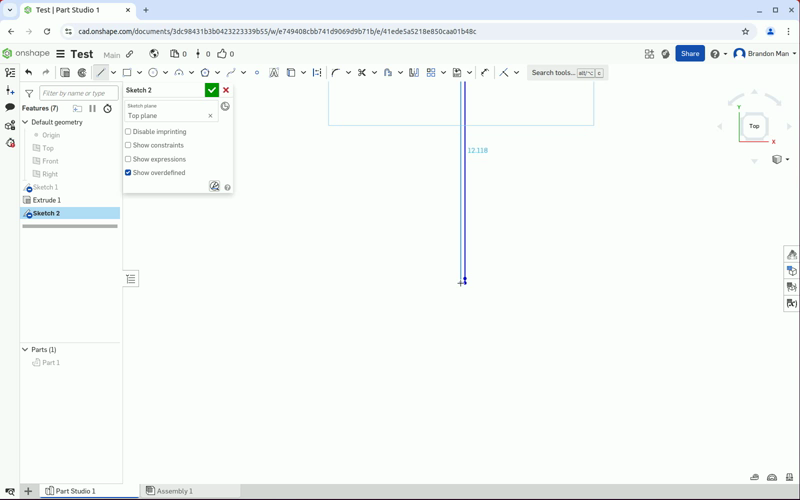
scroll(6)
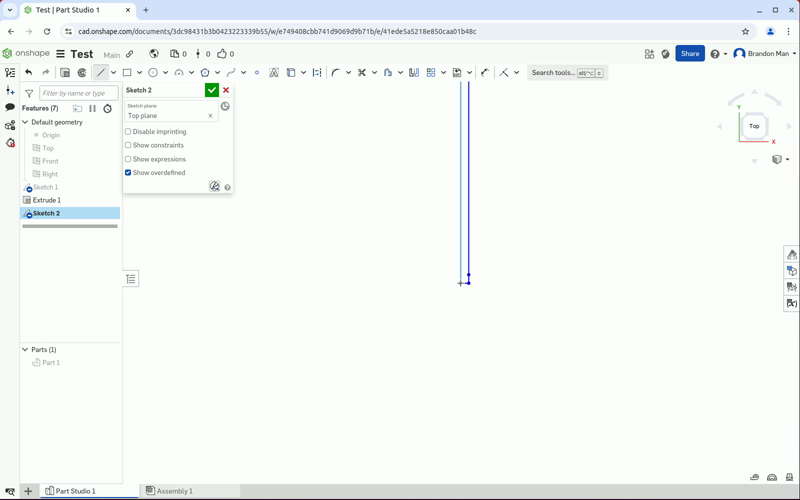
scroll(6)
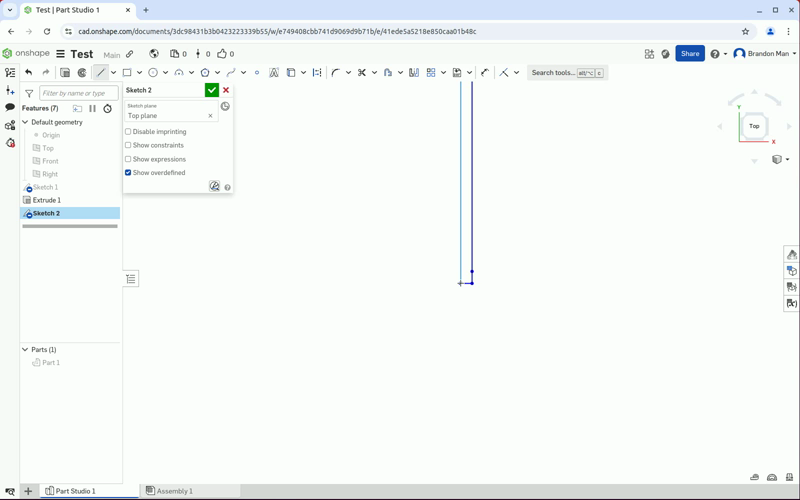
key_up(shift)
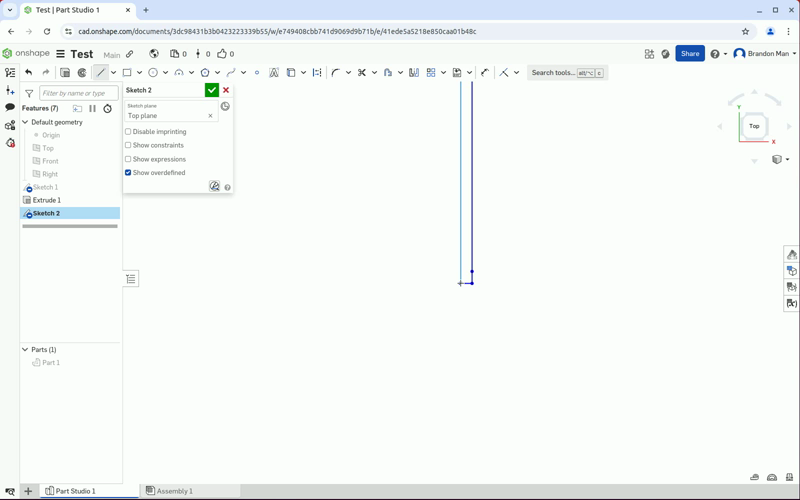
click(460, 282)
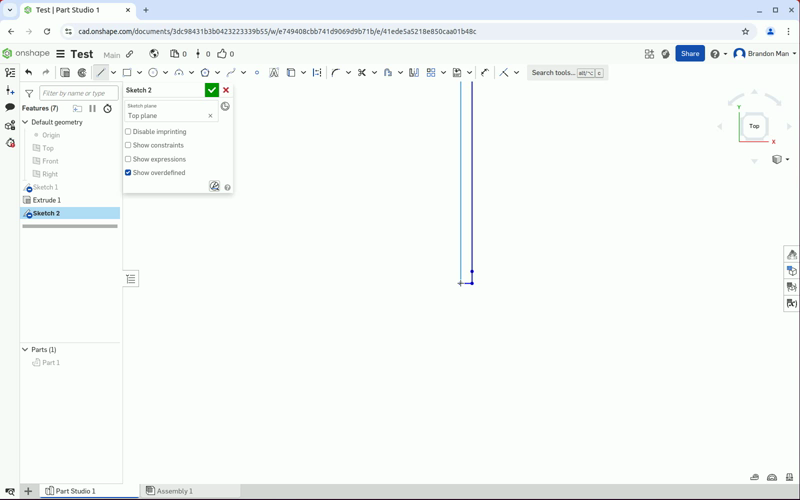
scroll(-6)
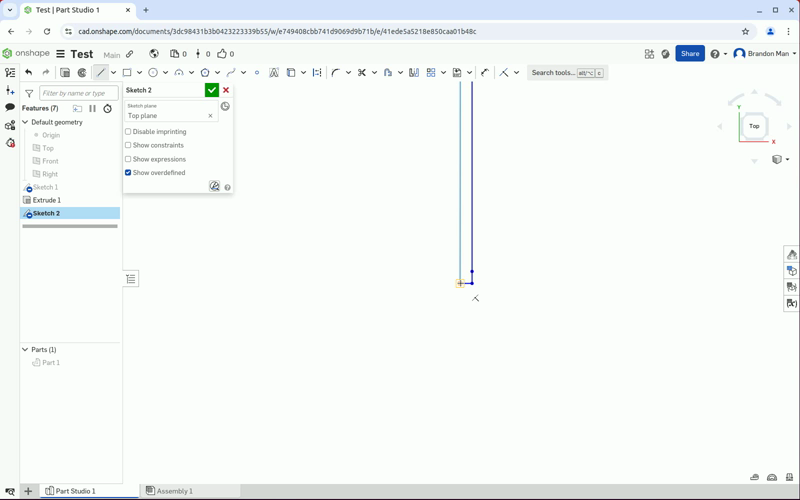
scroll(-6)
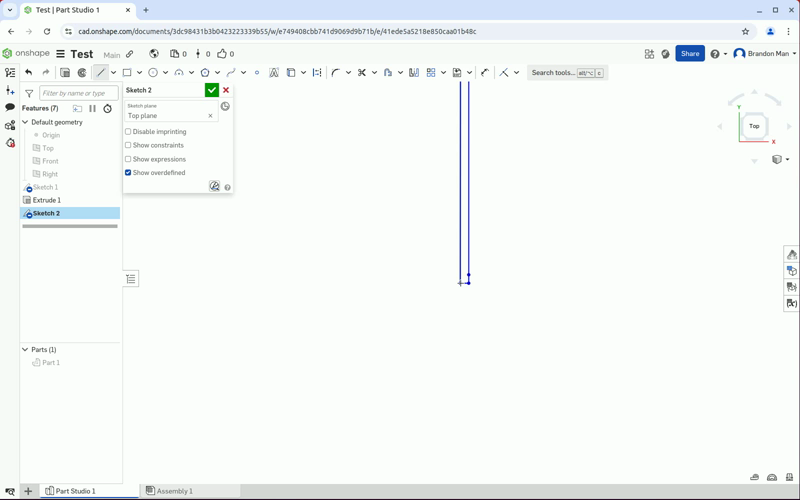
scroll(-6)
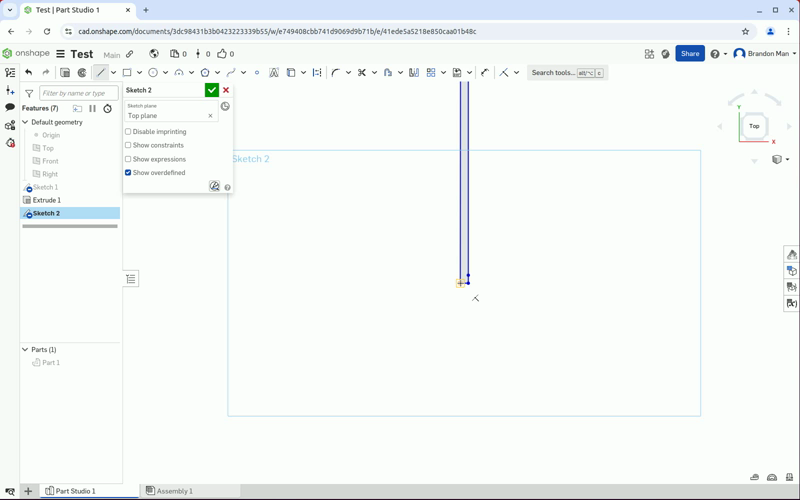
scroll(-6)
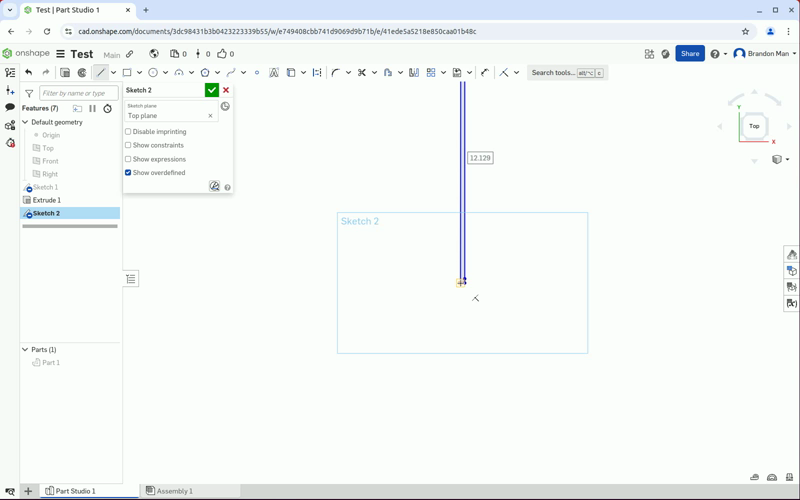
scroll(-6)
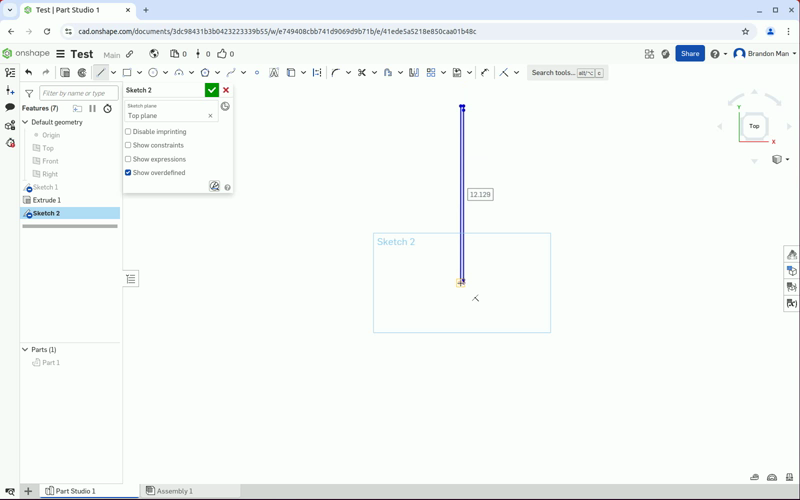
scroll(-6)
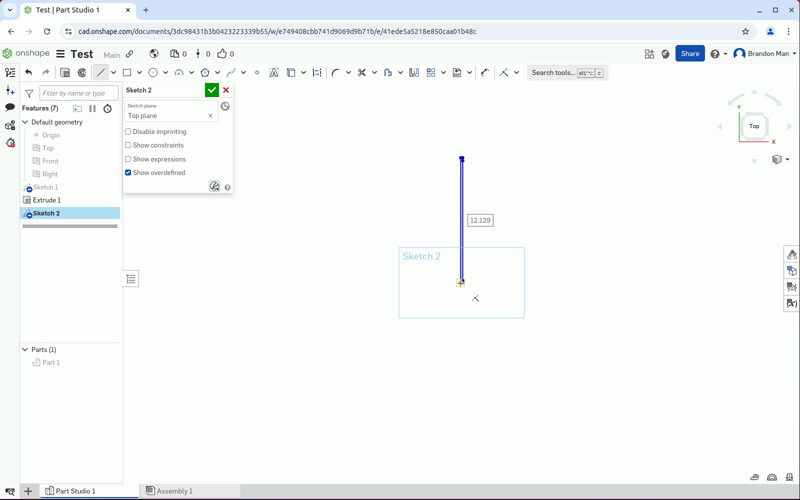
scroll(-6)
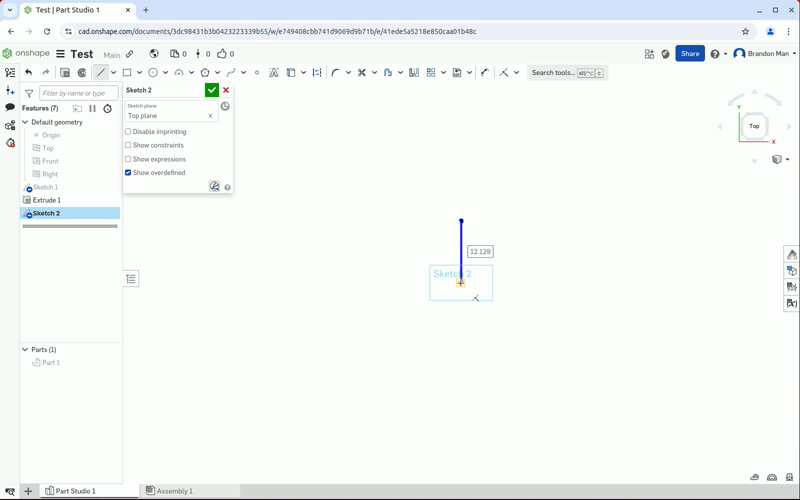
key(esc)
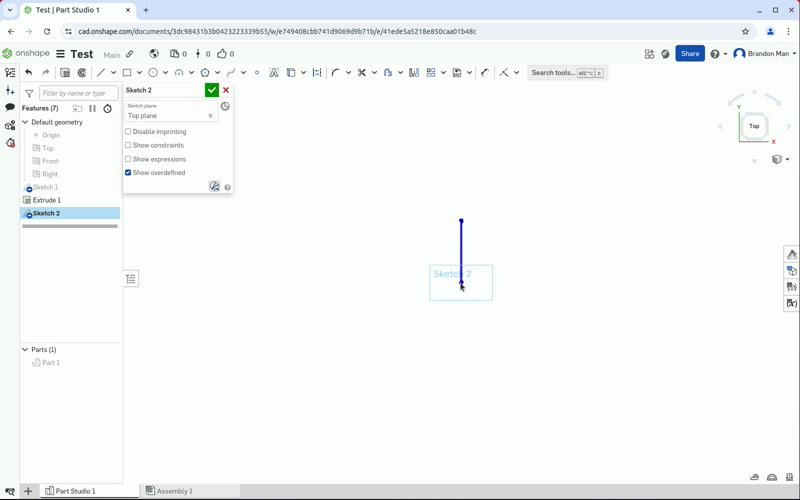
mouse_move(461, 258)
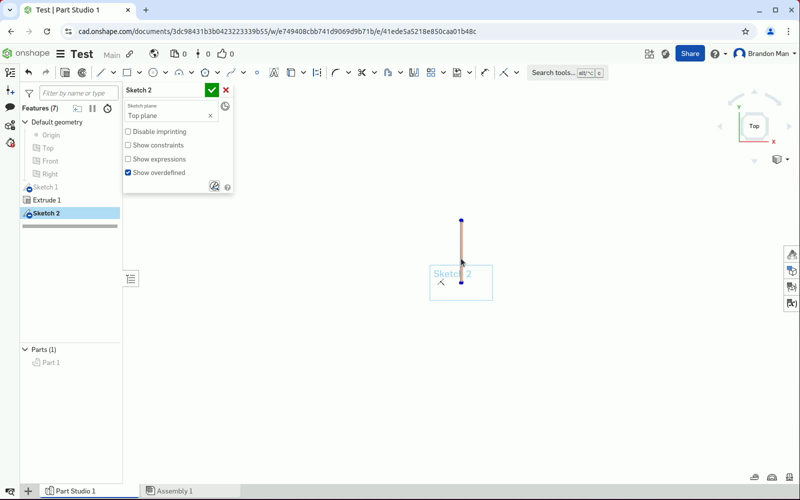
scroll(6)
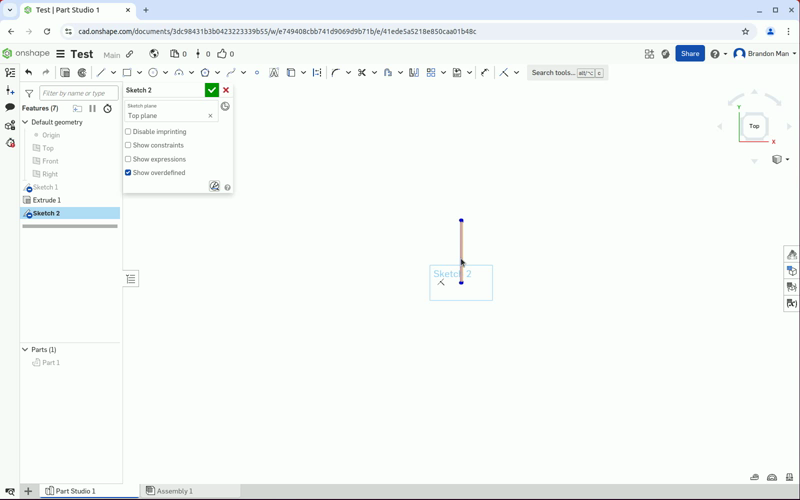
scroll(6)
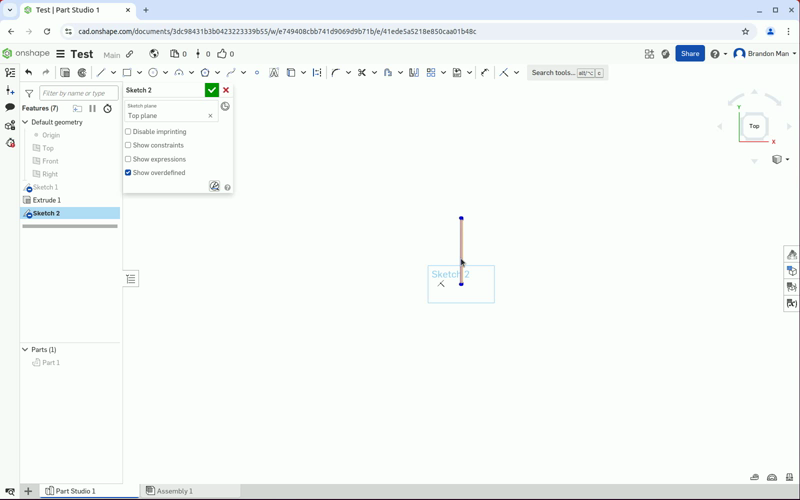
scroll(6)
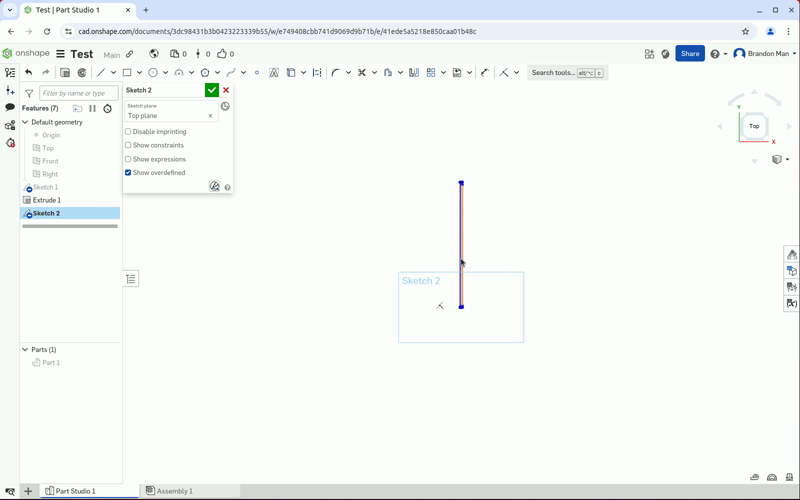
scroll(6)
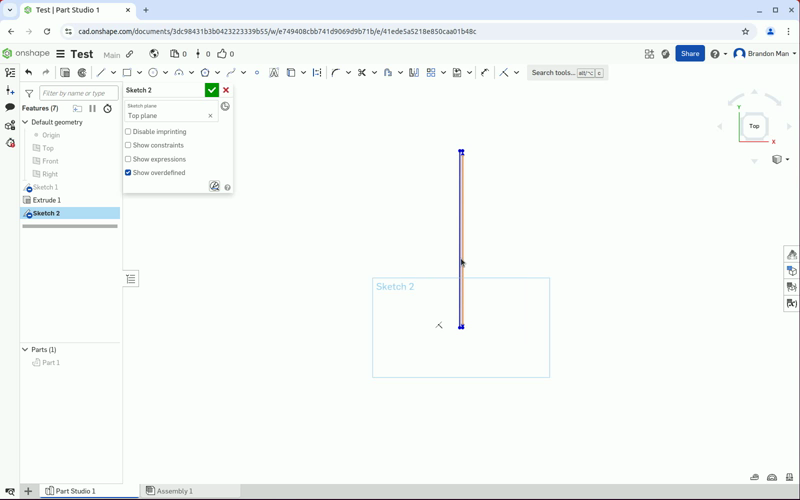
scroll(6)
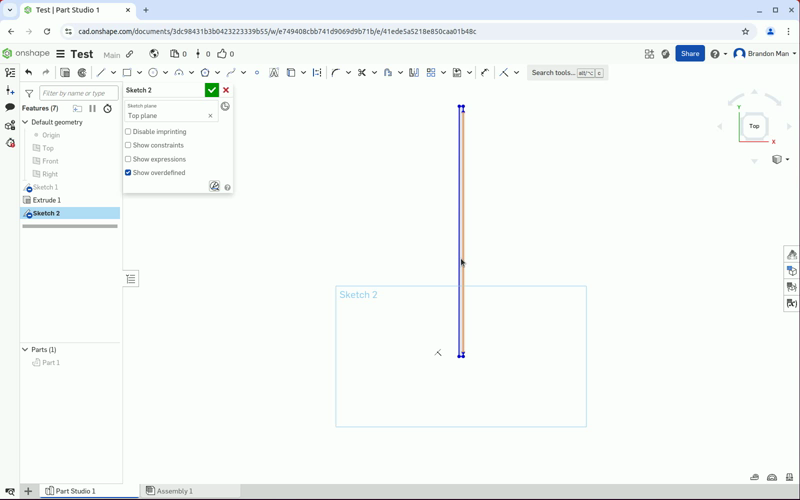
scroll(6)
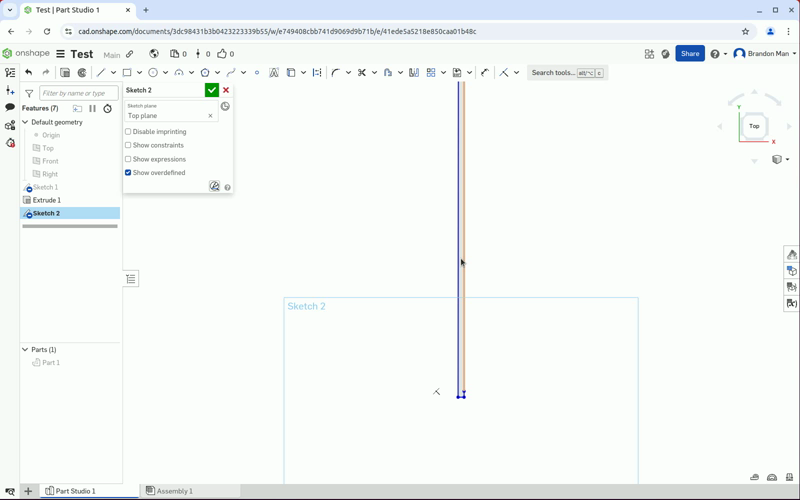
scroll(6)
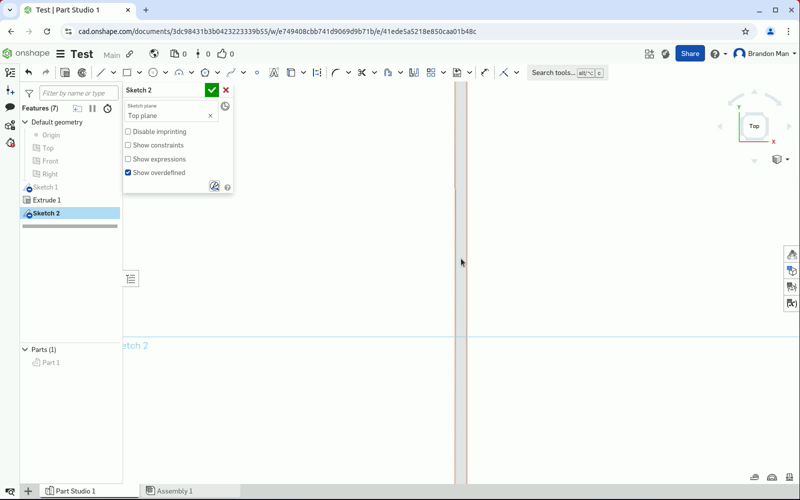
click(461, 258)
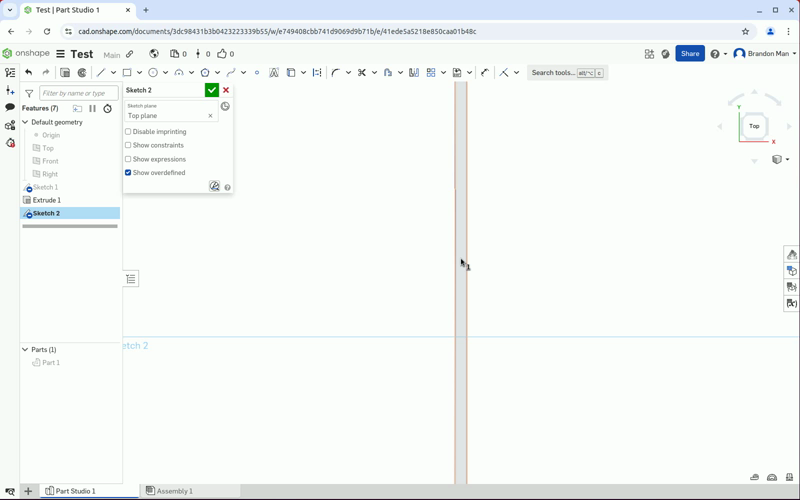
scroll(-6)
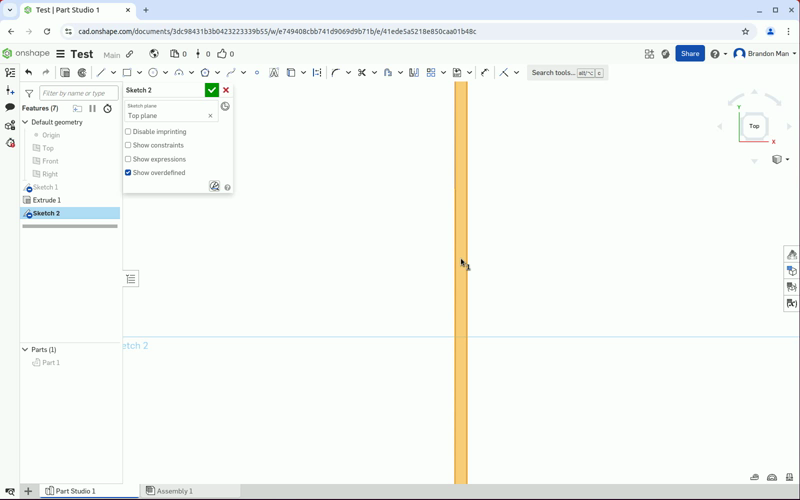
scroll(-6)
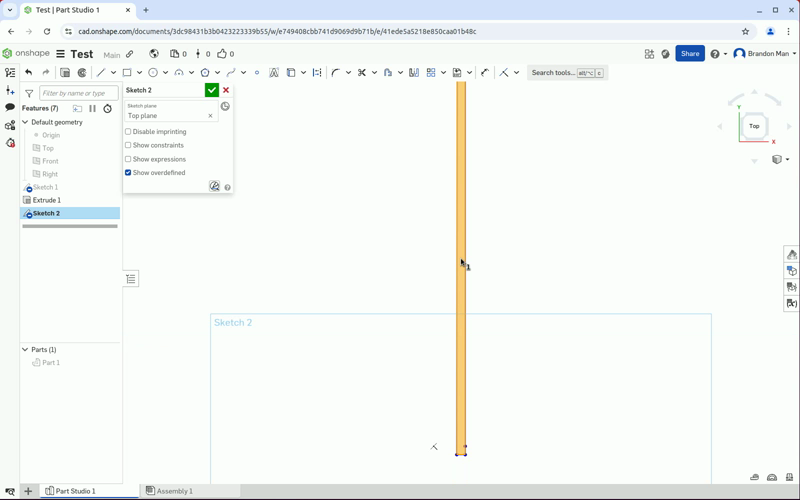
scroll(-6)
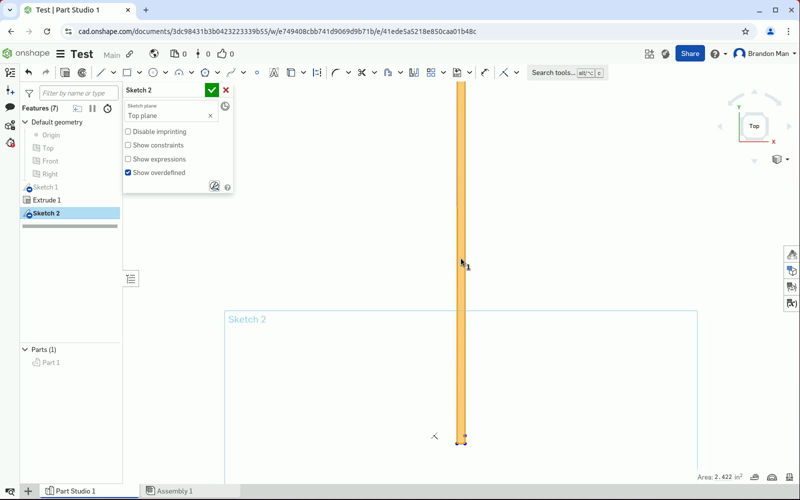
scroll(-6)
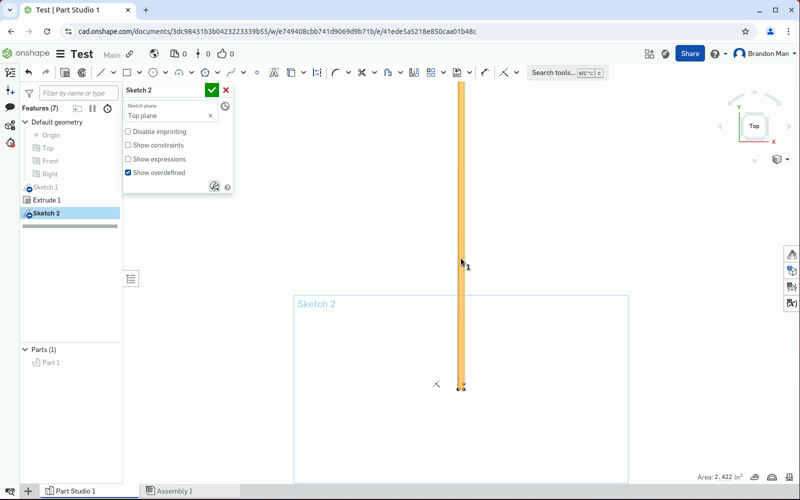
scroll(-6)
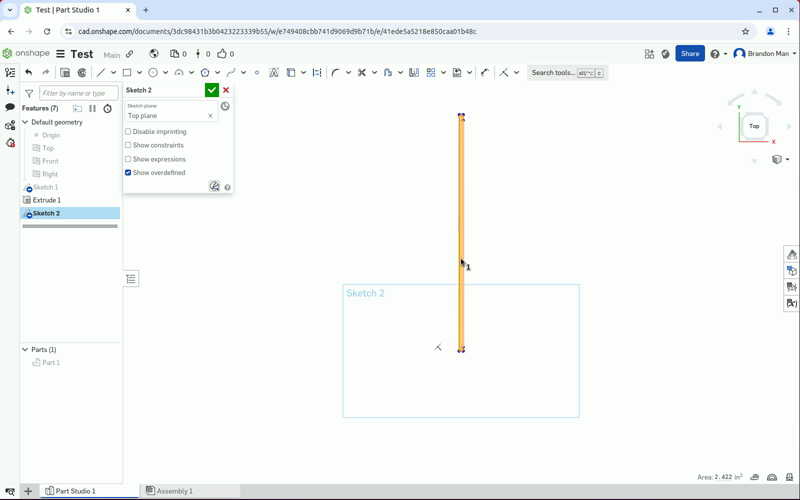
scroll(-6)
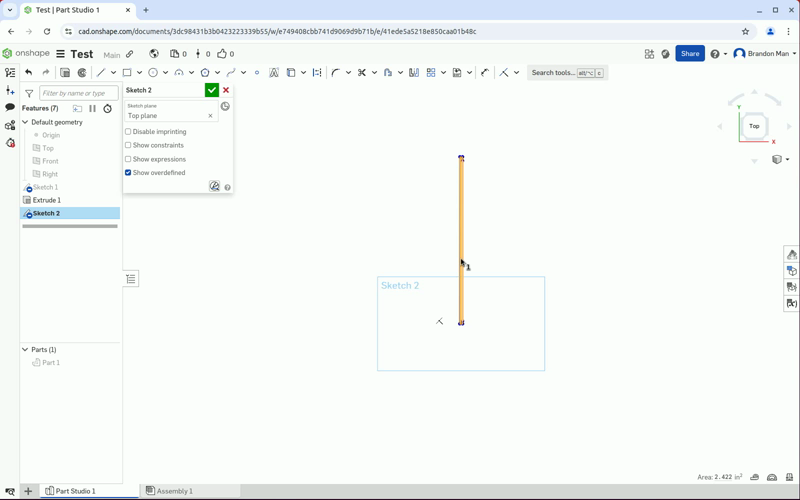
scroll(-6)
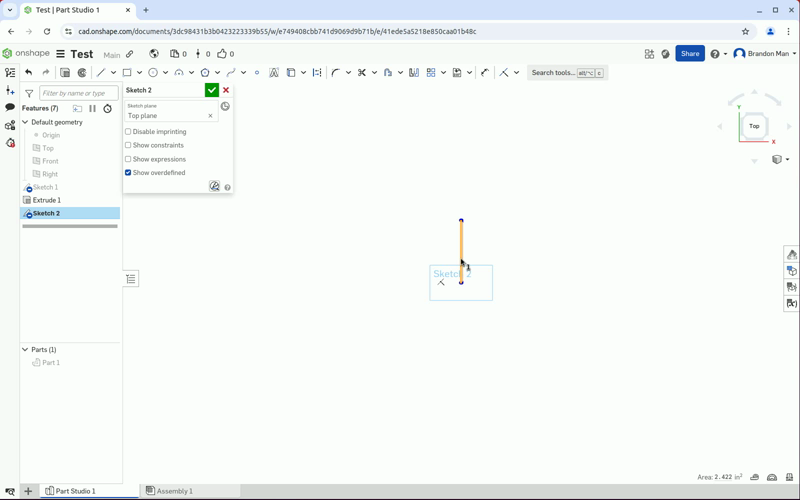
mouse_move(73, 352)
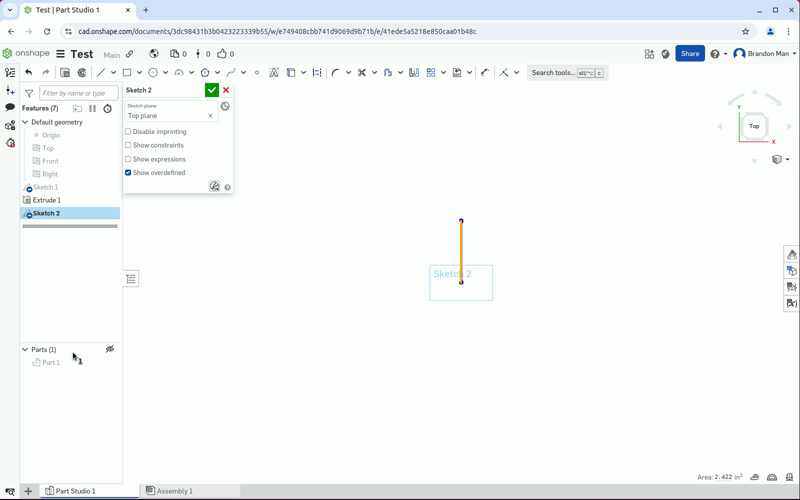
key(shift+y)
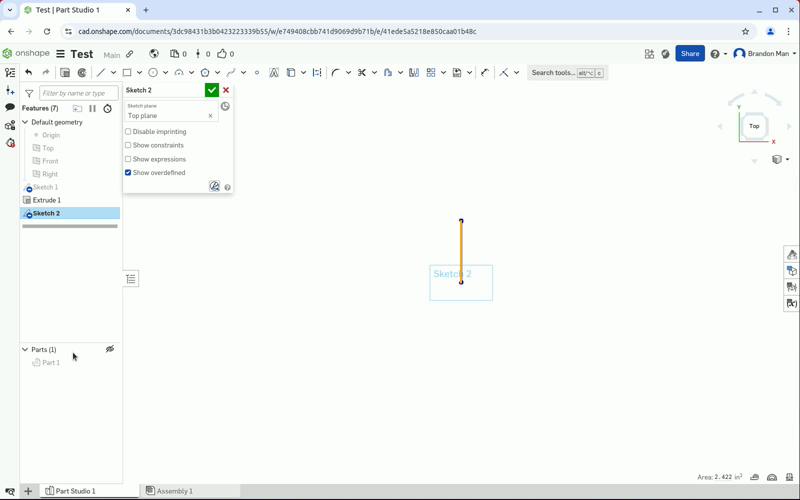
key(shift+e)
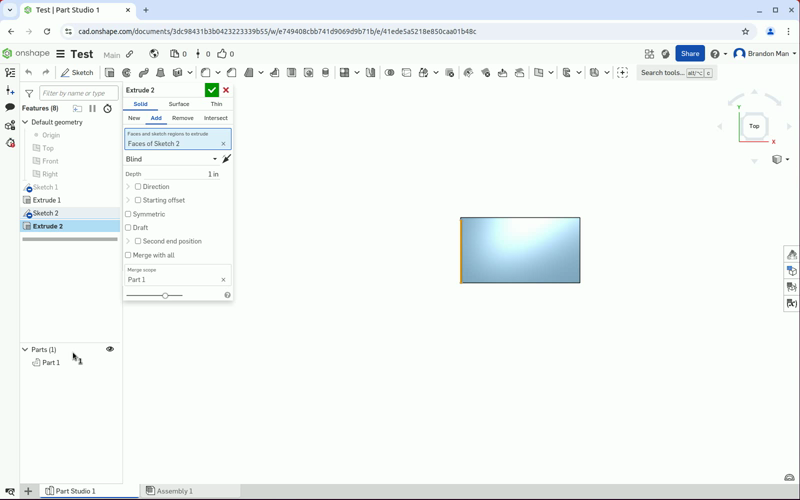
mouse_move(143, 106)
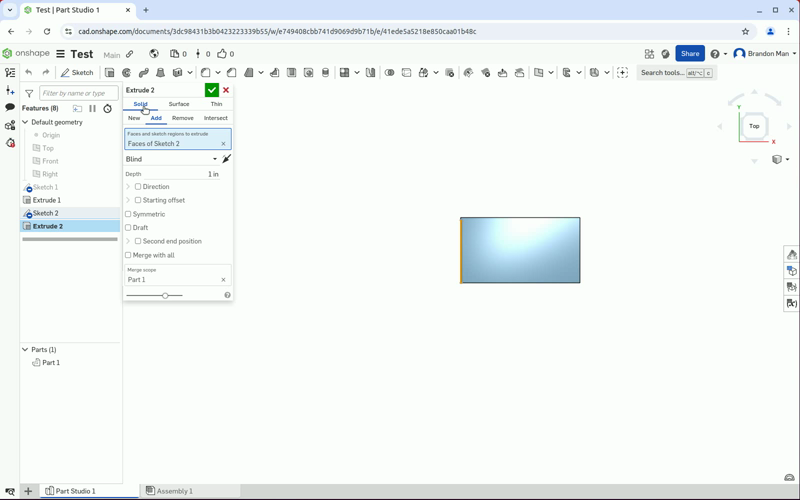
click(143, 106)
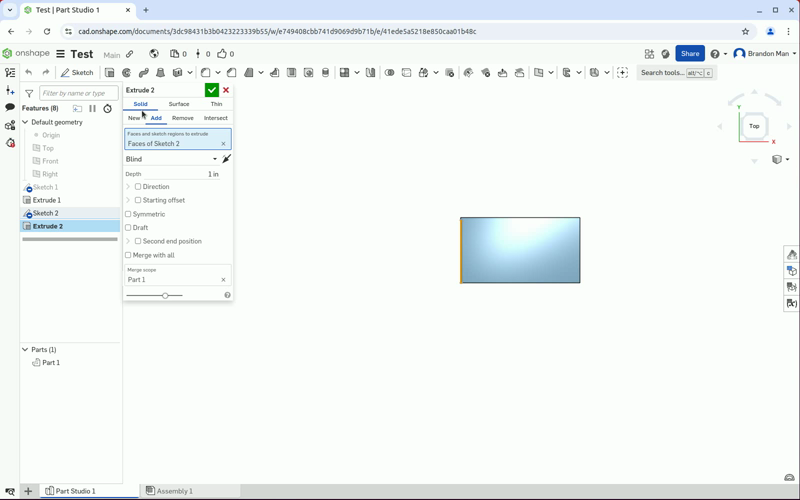
mouse_move(137, 120)
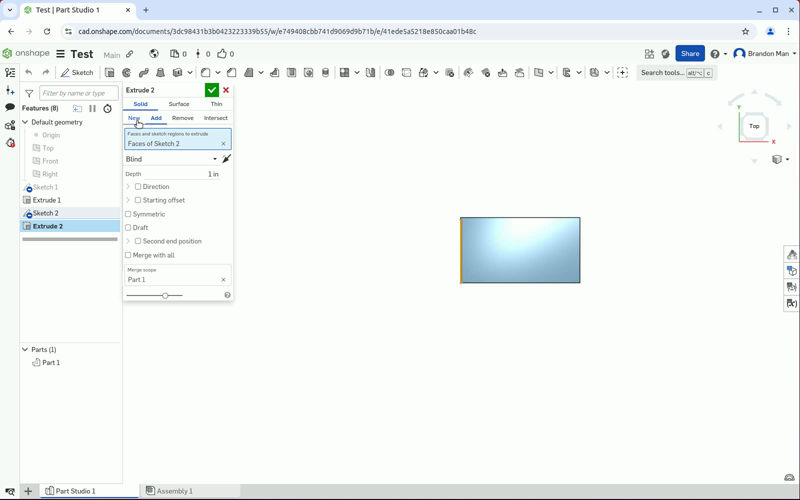
click(137, 120)
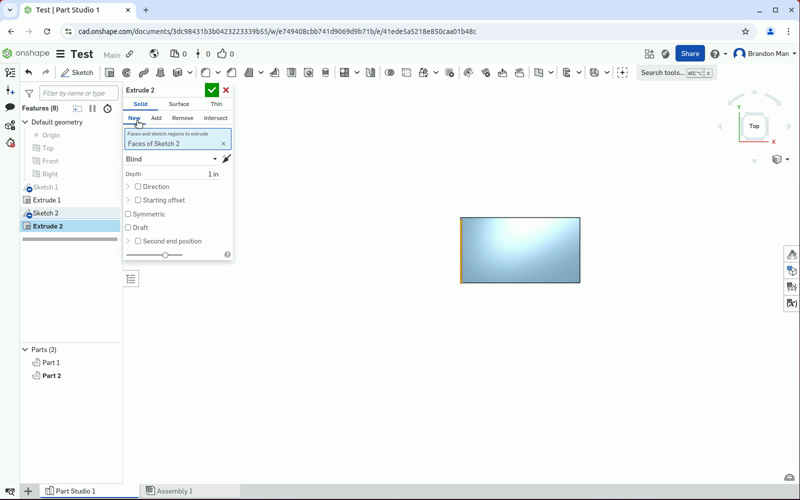
key(tab, 4)
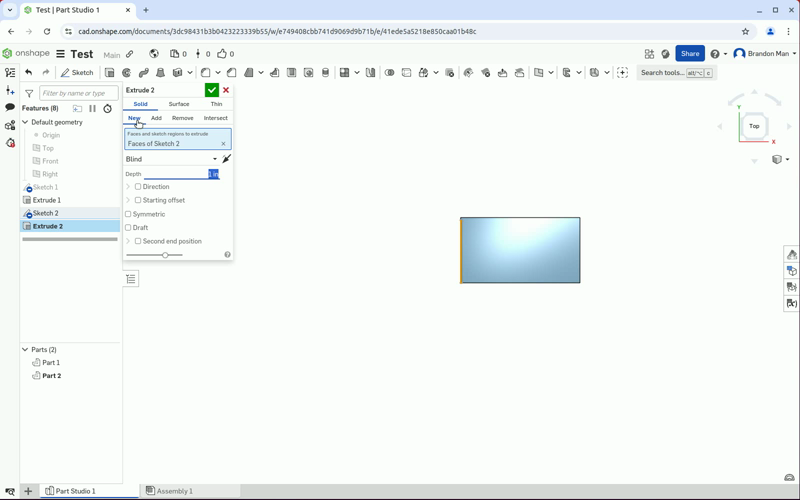
text(11.554)
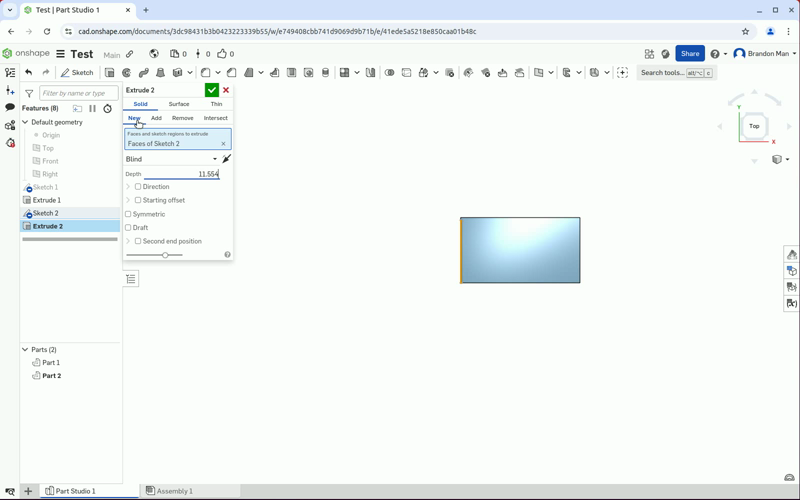
key(enter)
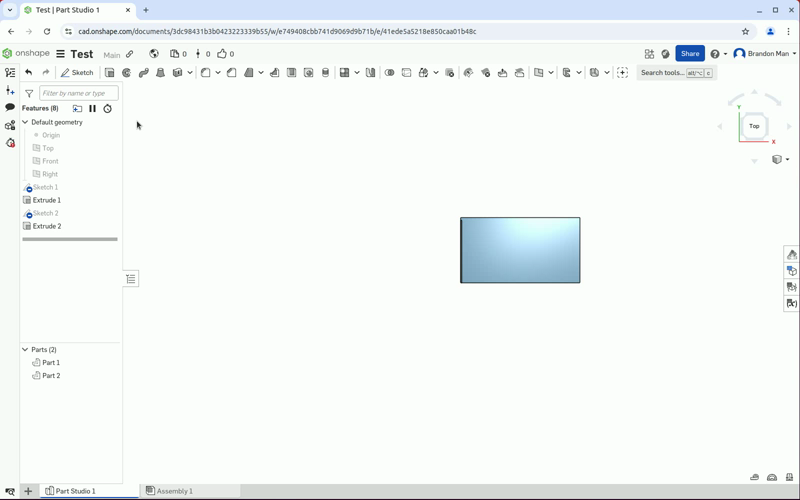
key(shift+h)
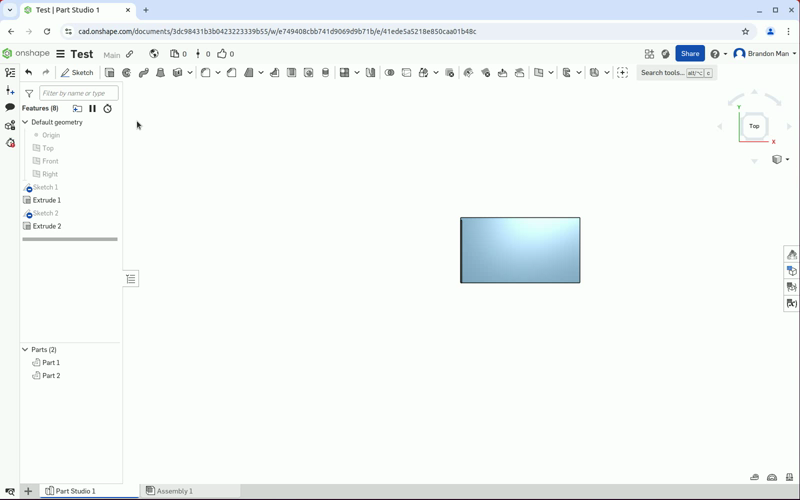
key(shift+h)
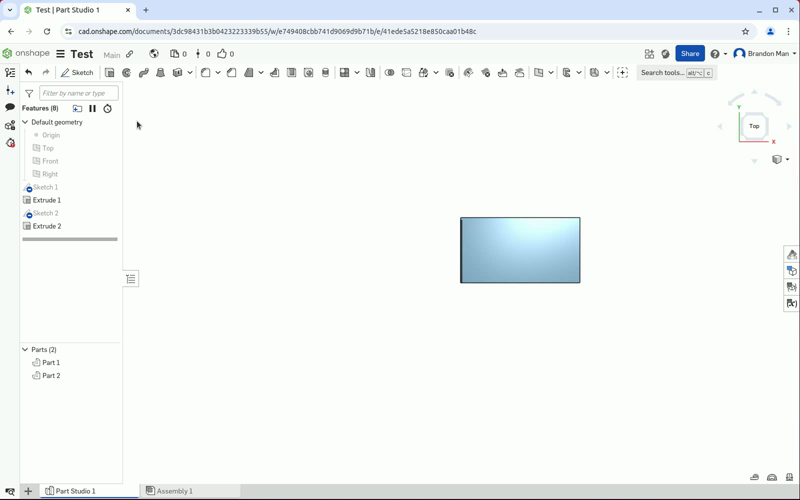
mouse_move(73, 189)
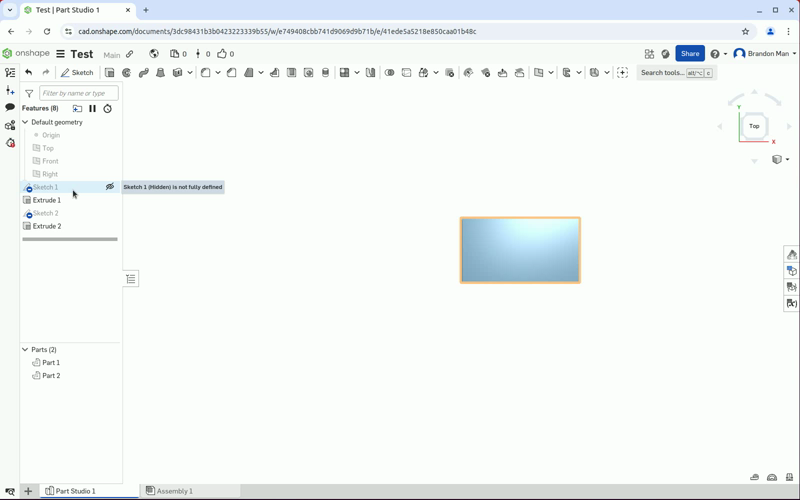
click(73, 189)
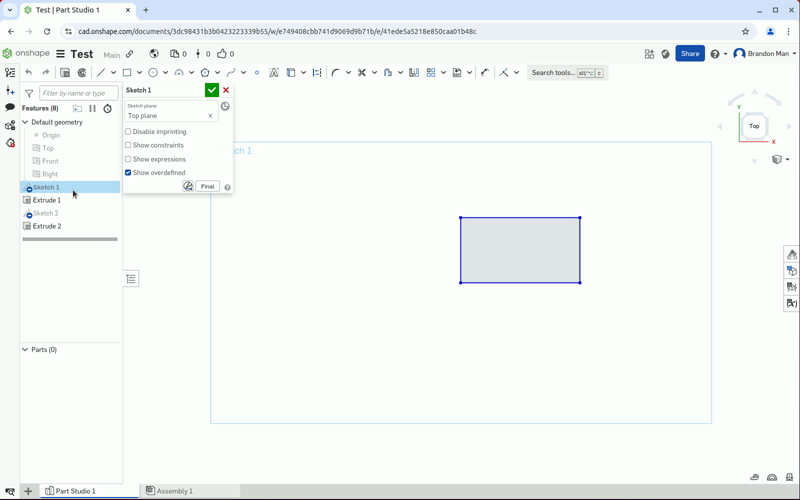
mouse_move(229, 92)
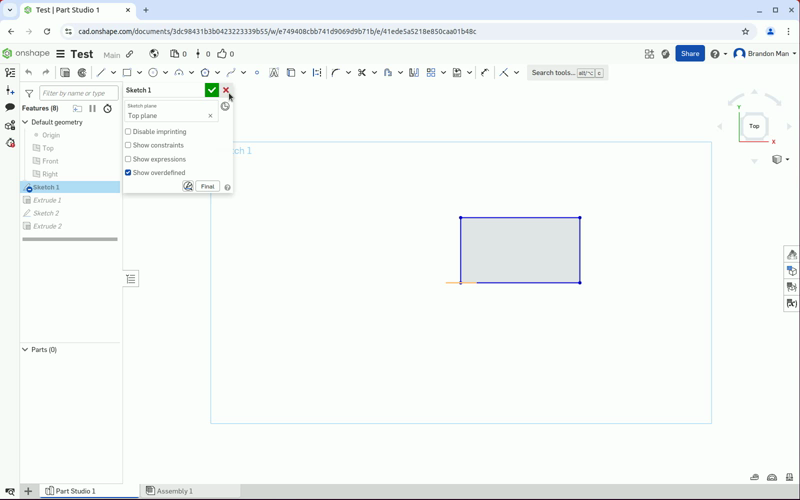
click(229, 92)
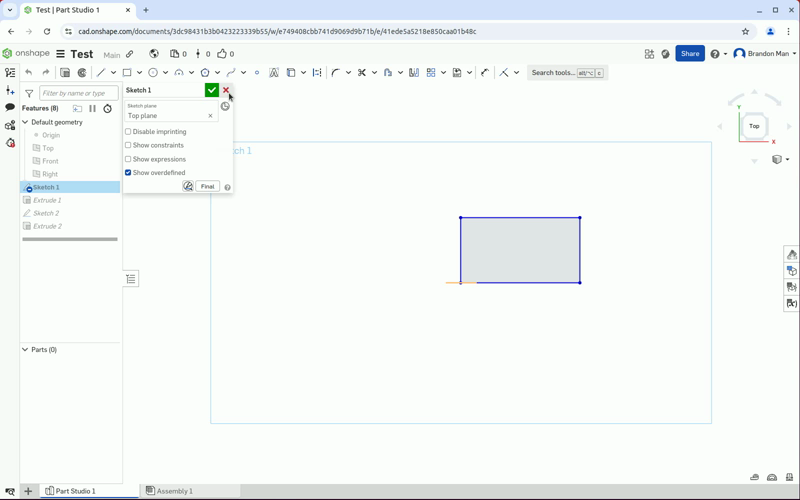
key(shift+s)
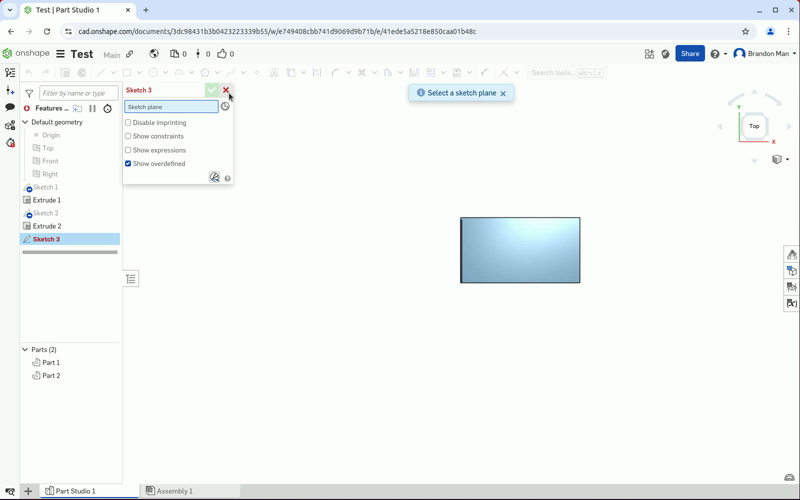
mouse_move(73, 150)
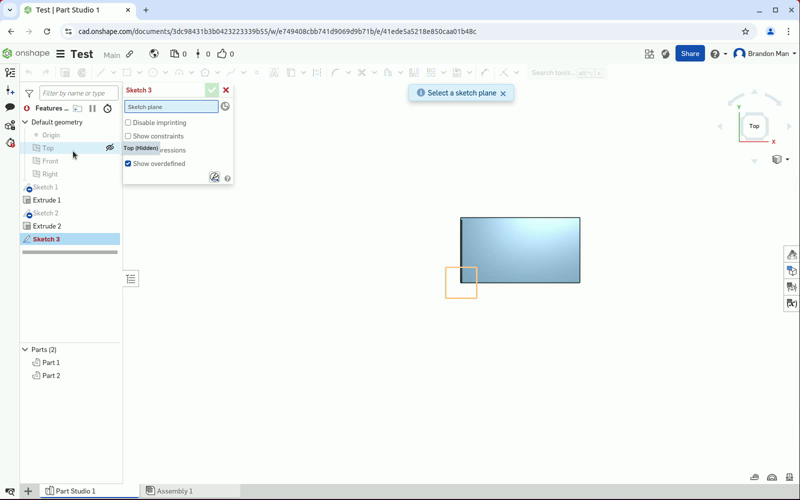
click(73, 150)
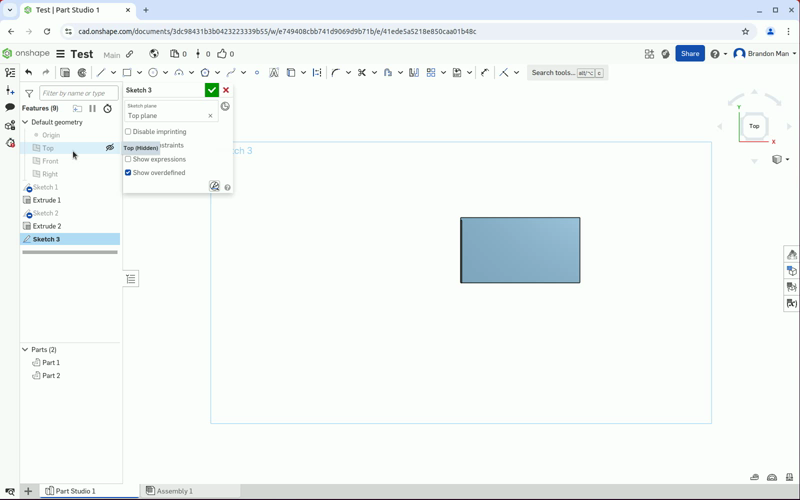
mouse_move(73, 352)
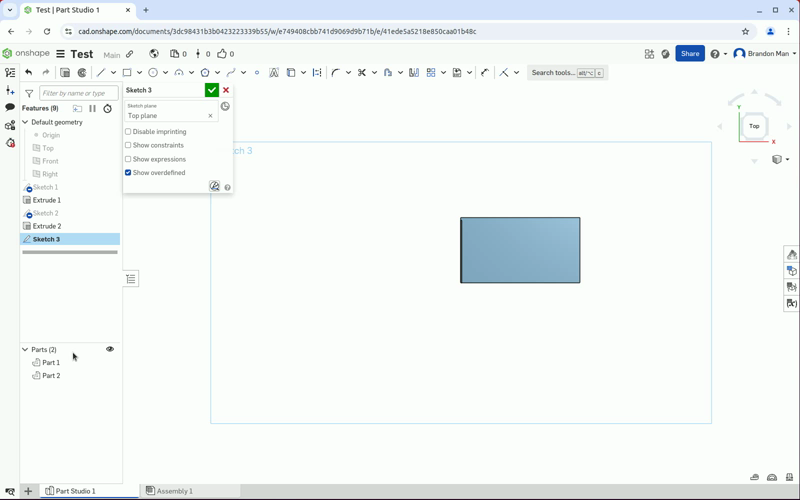
key(y)
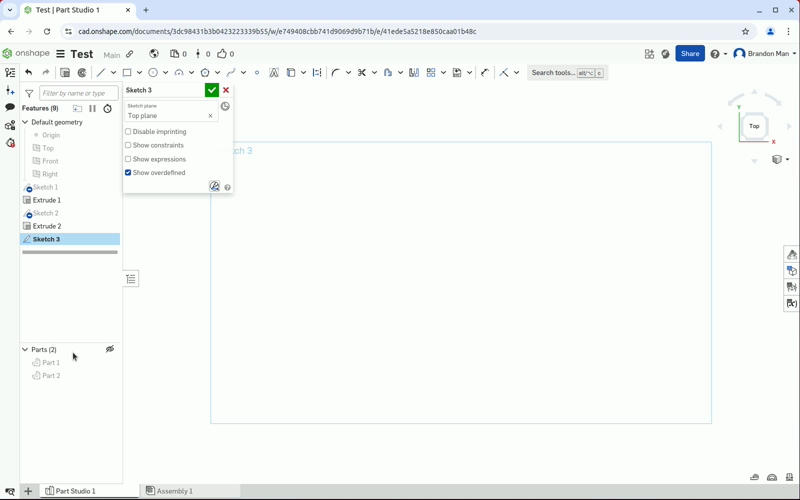
key(l)
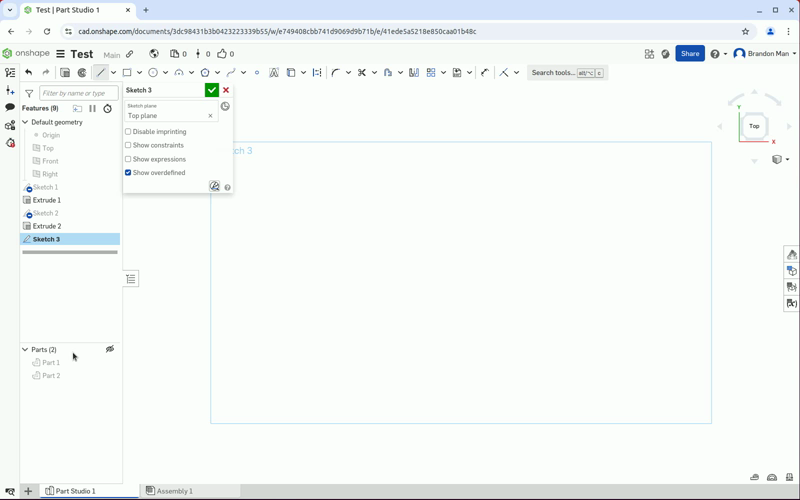
key_down(shift)
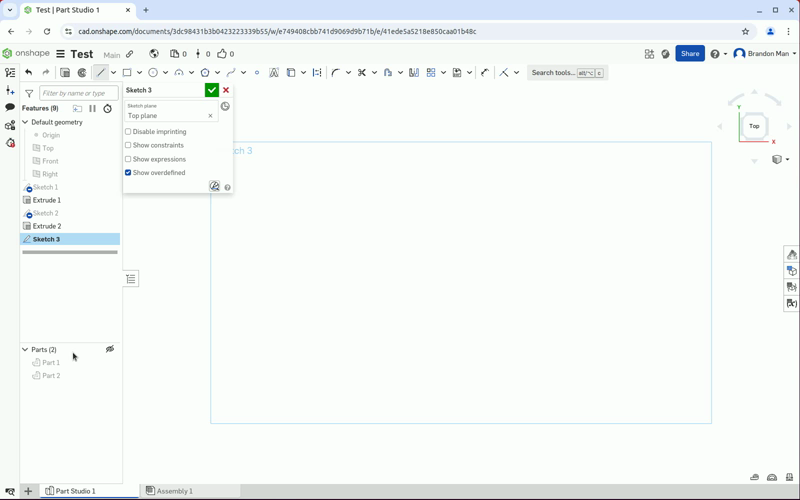
mouse_move(461, 222)
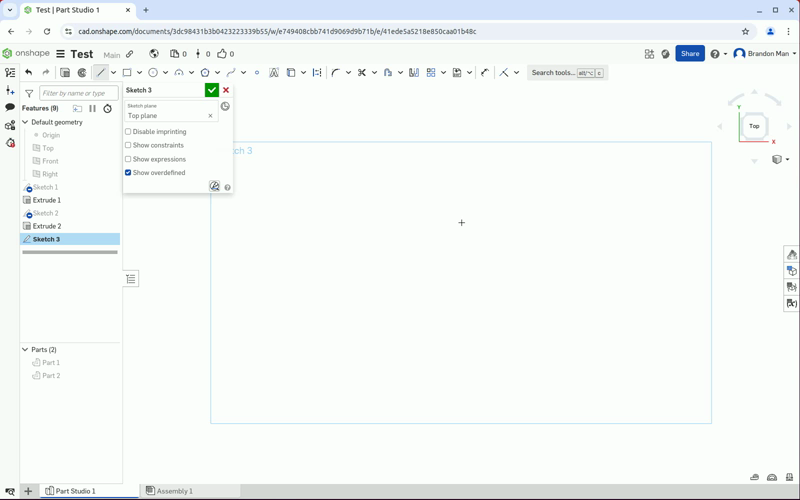
click(461, 222)
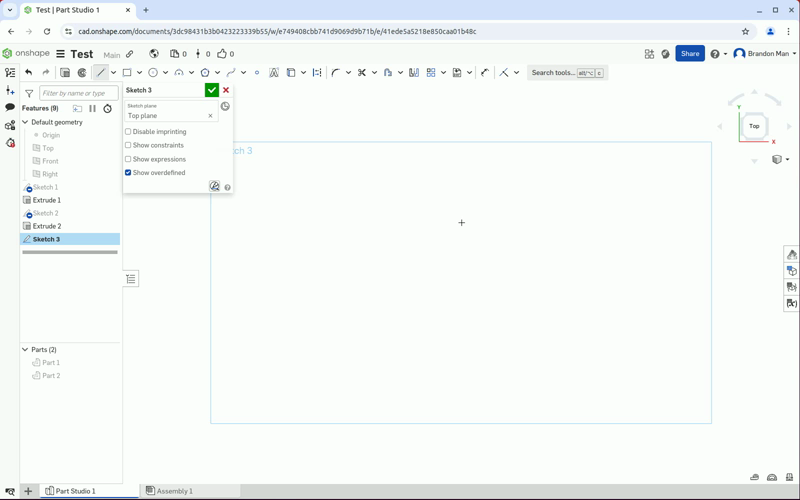
key_up(shift)
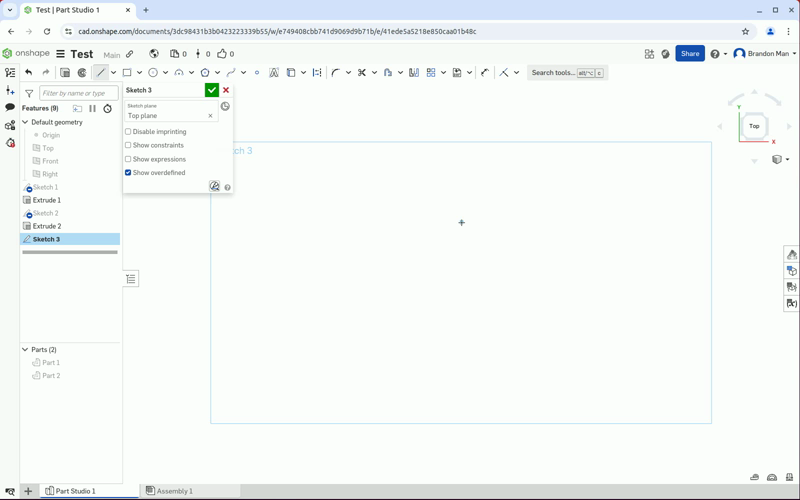
key_down(shift)
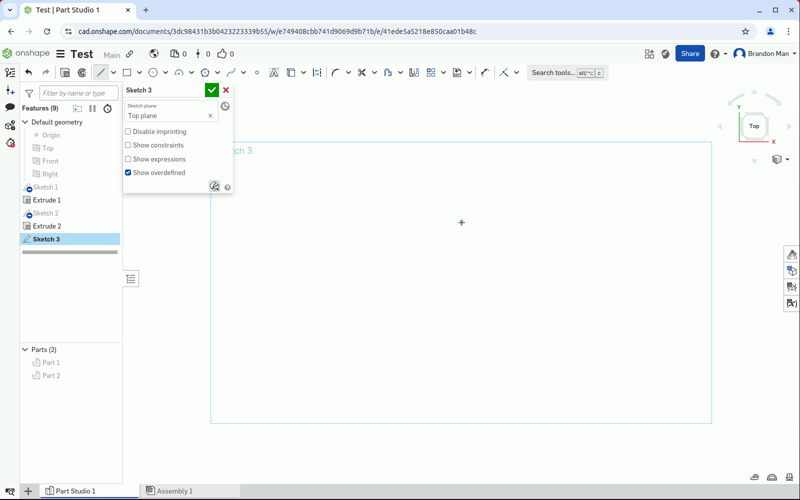
mouse_move(572, 222)
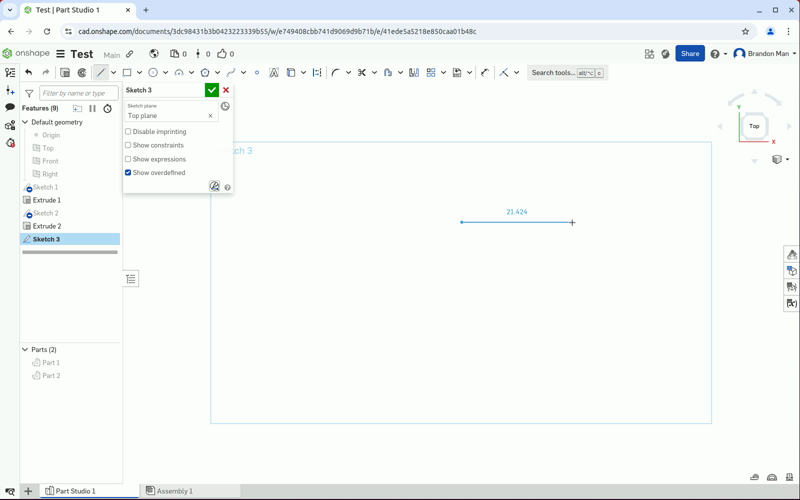
click(572, 222)
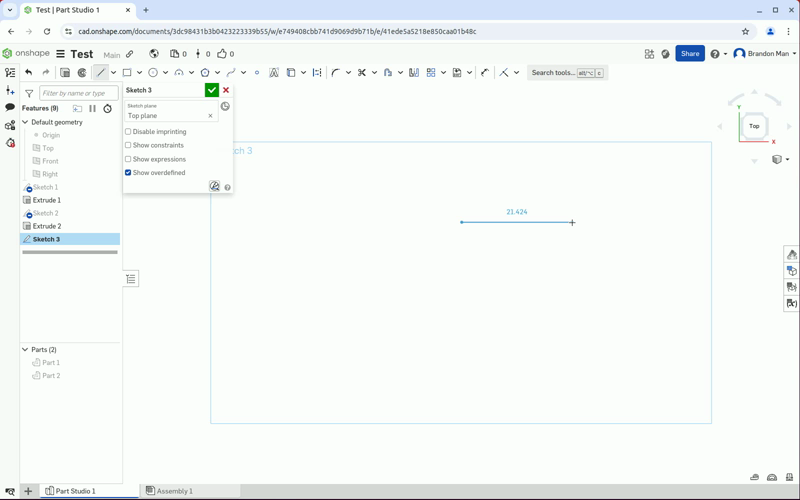
key_up(shift)
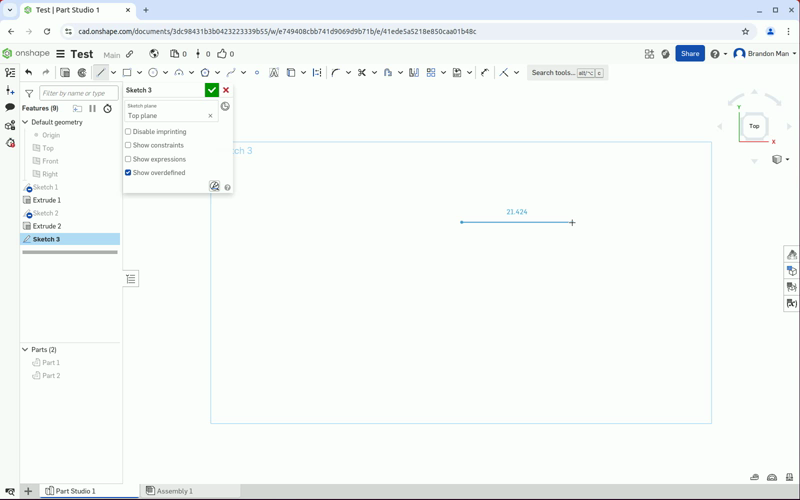
key_down(shift)
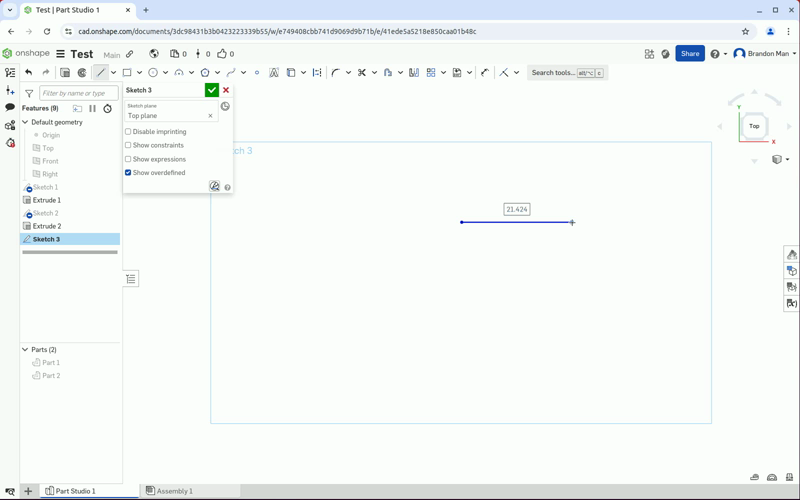
mouse_move(589, 222)
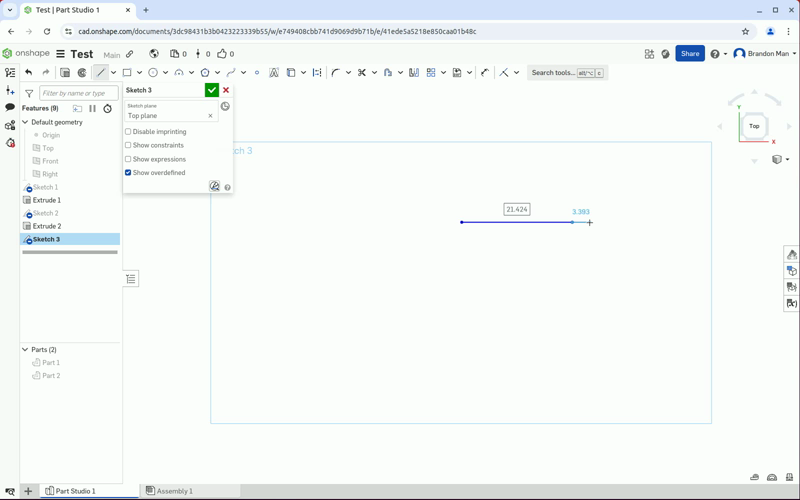
mouse_move(573, 222)
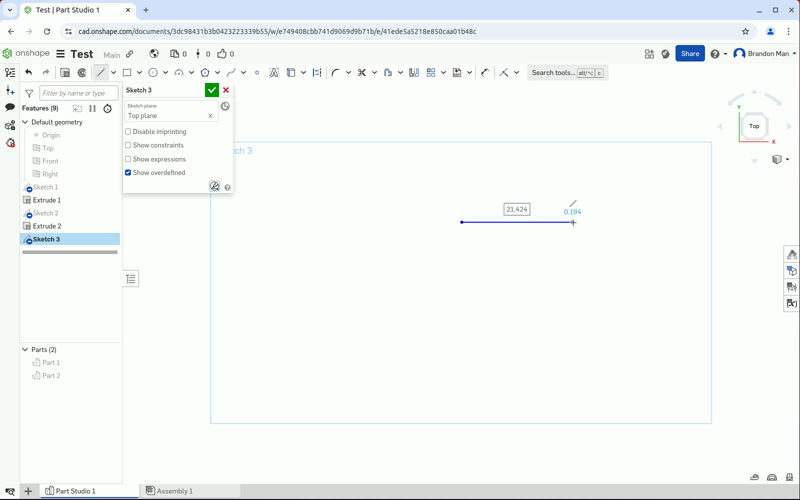
scroll(6)
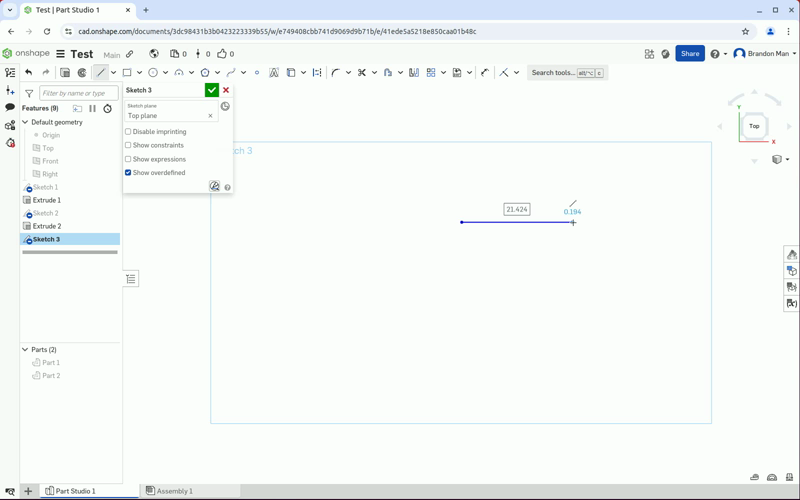
scroll(6)
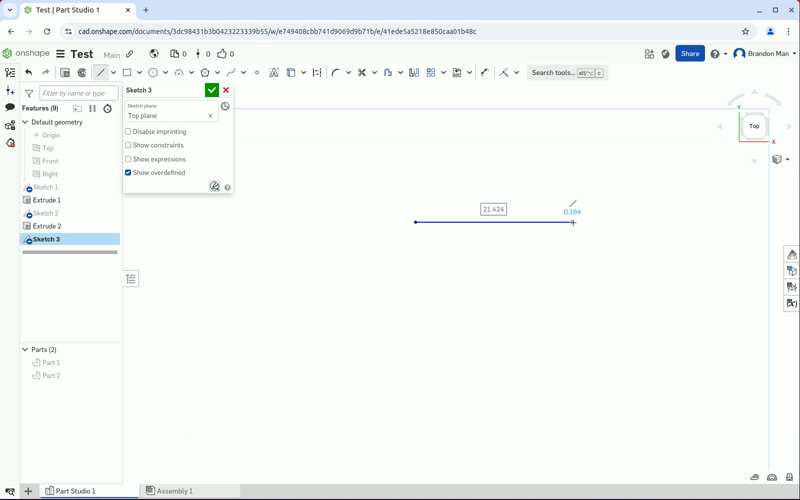
scroll(6)
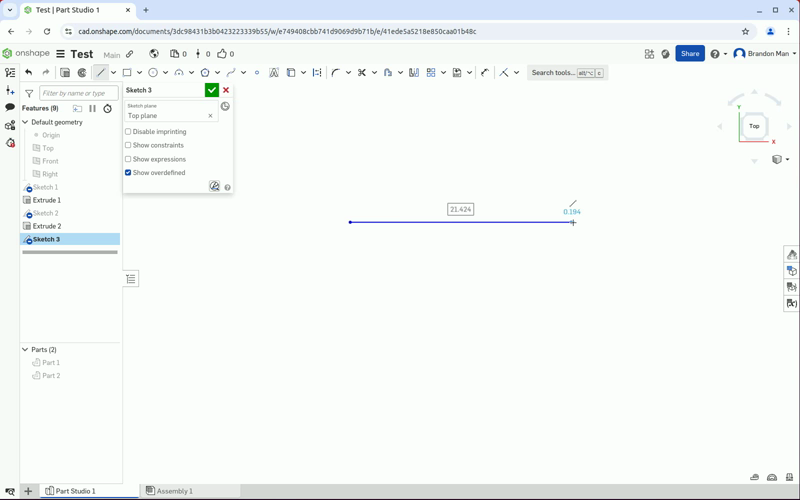
scroll(6)
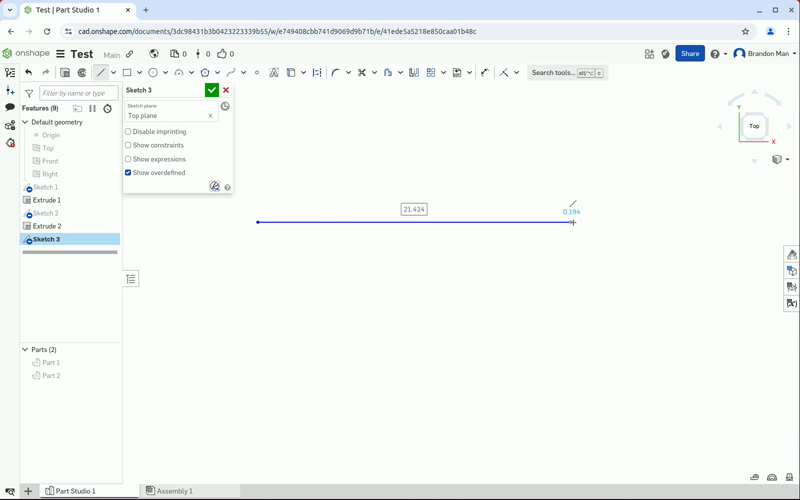
scroll(6)
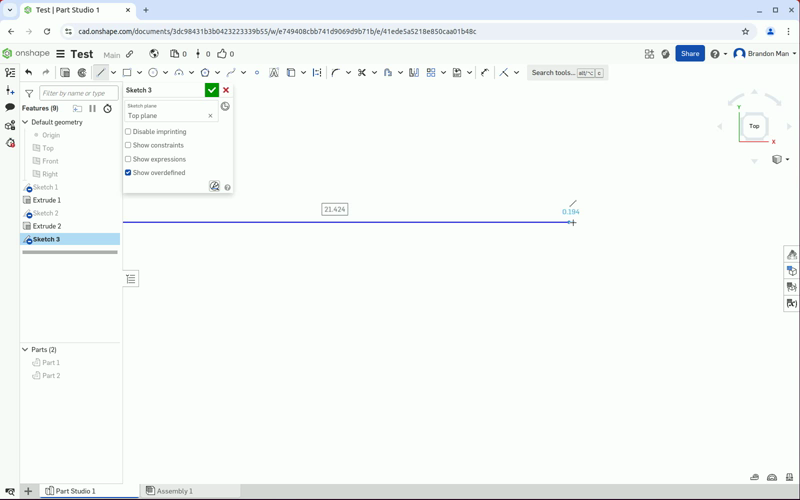
scroll(6)
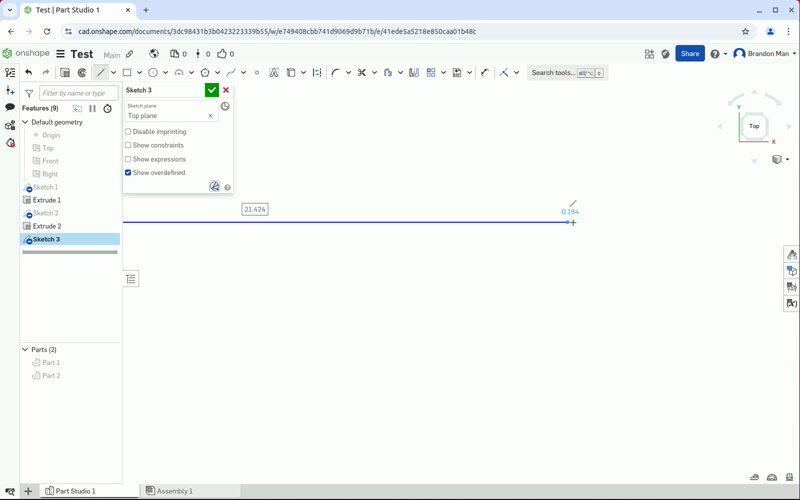
scroll(6)
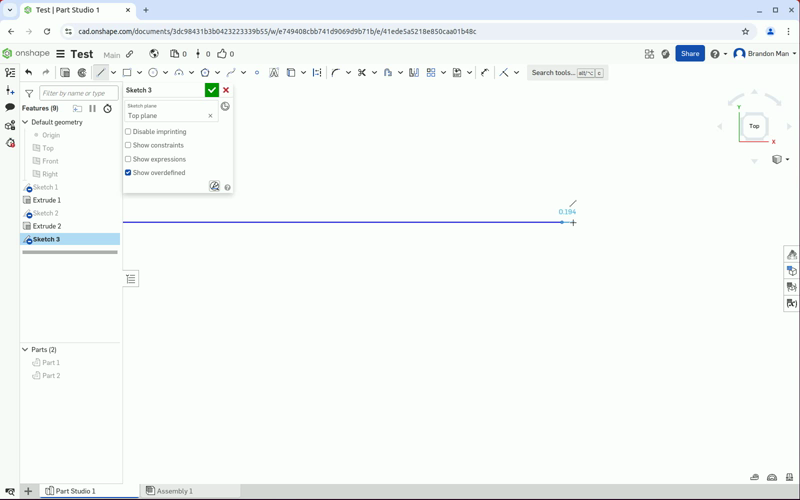
click(573, 222)
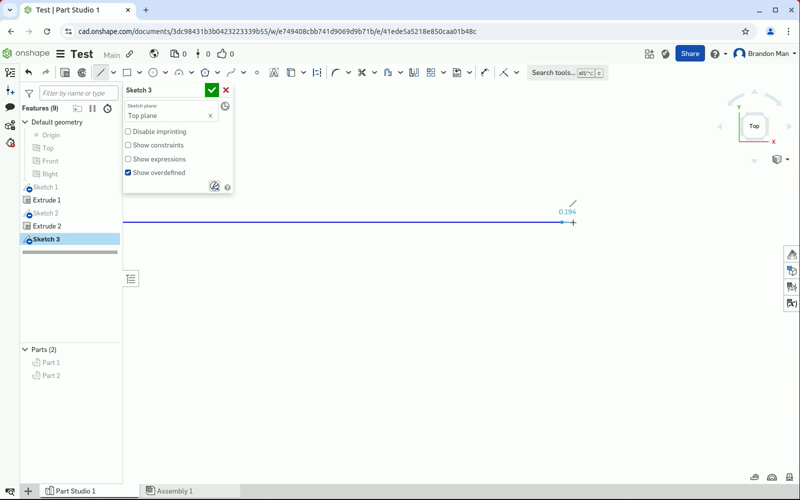
scroll(-6)
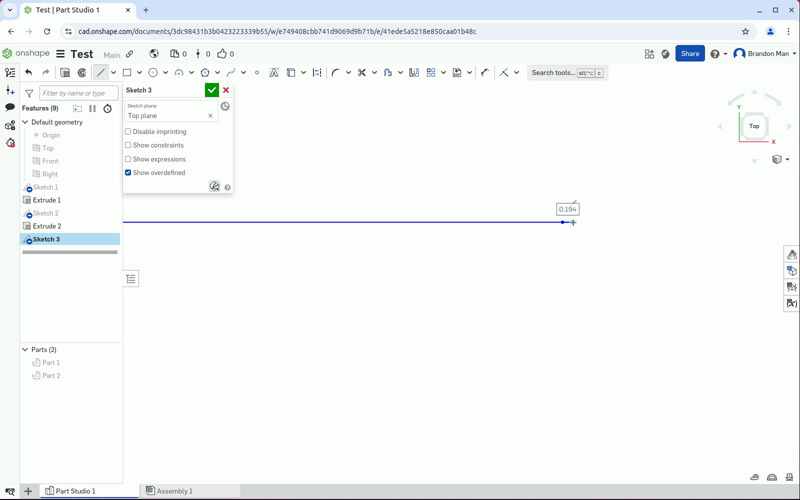
scroll(-6)
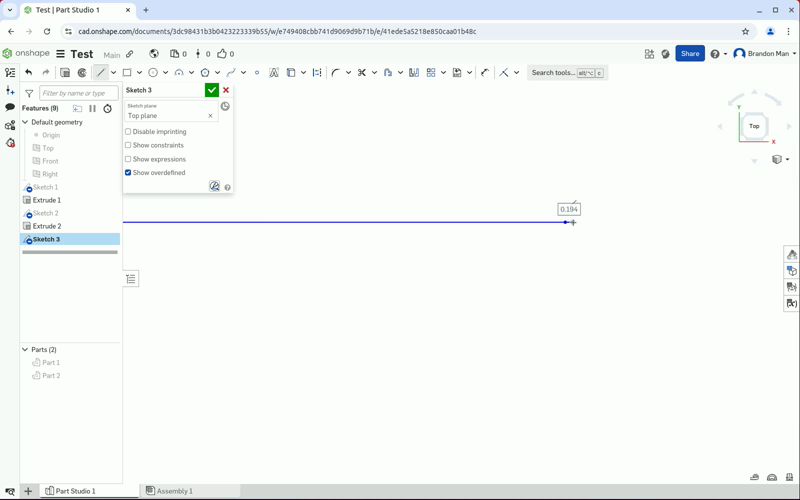
scroll(-6)
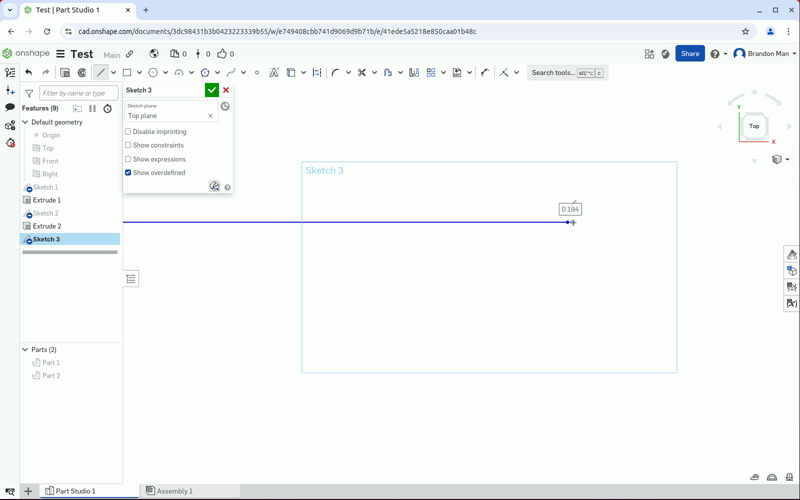
scroll(-6)
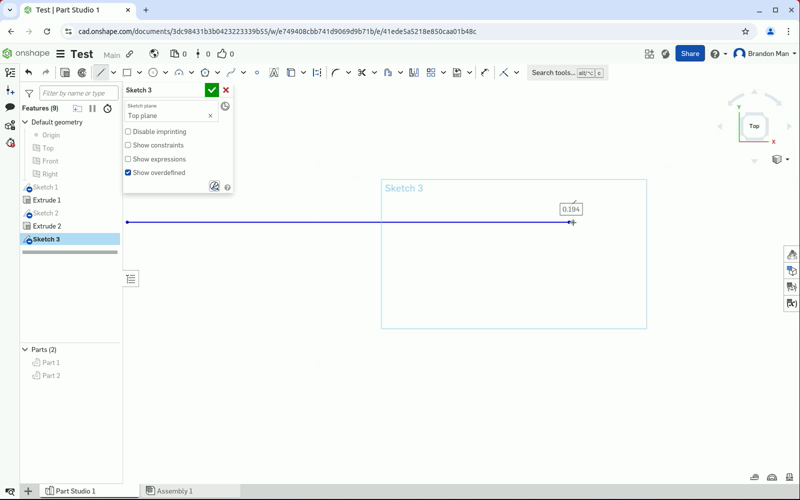
scroll(-6)
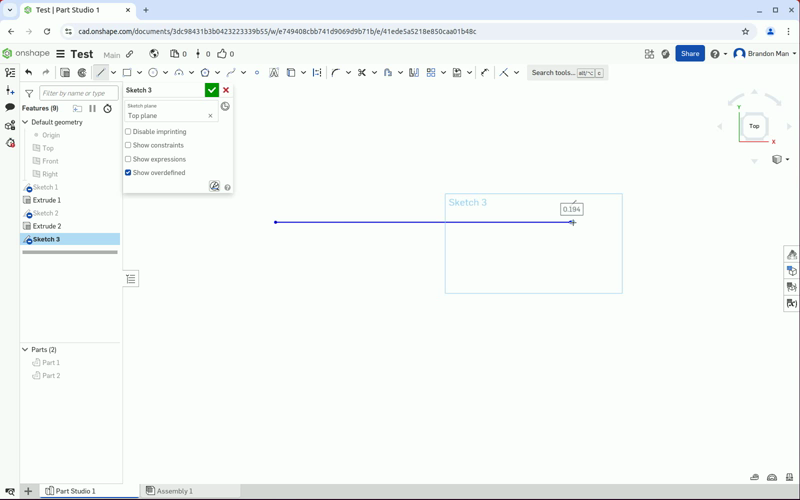
scroll(-6)
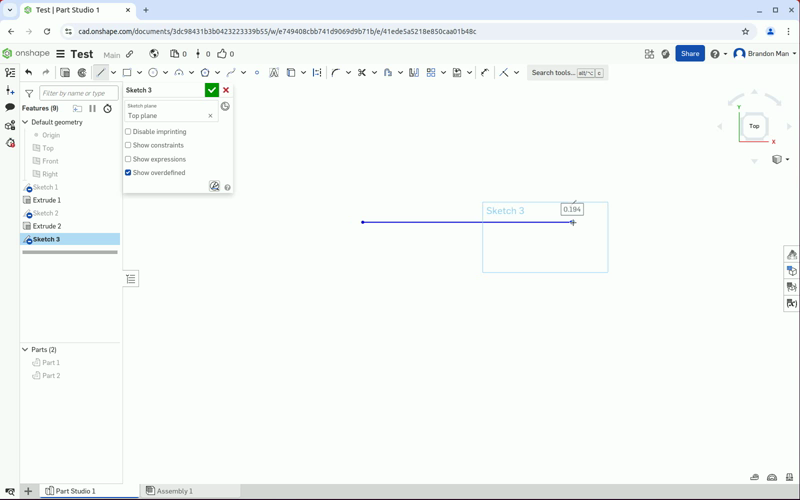
scroll(-6)
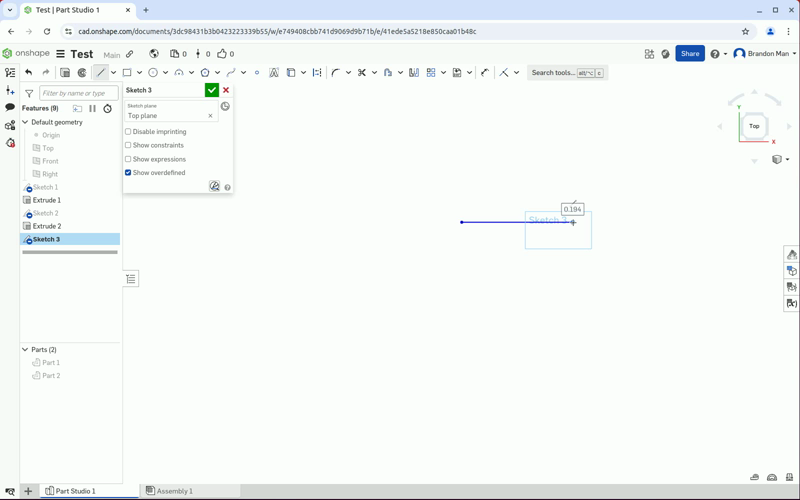
key_up(shift)
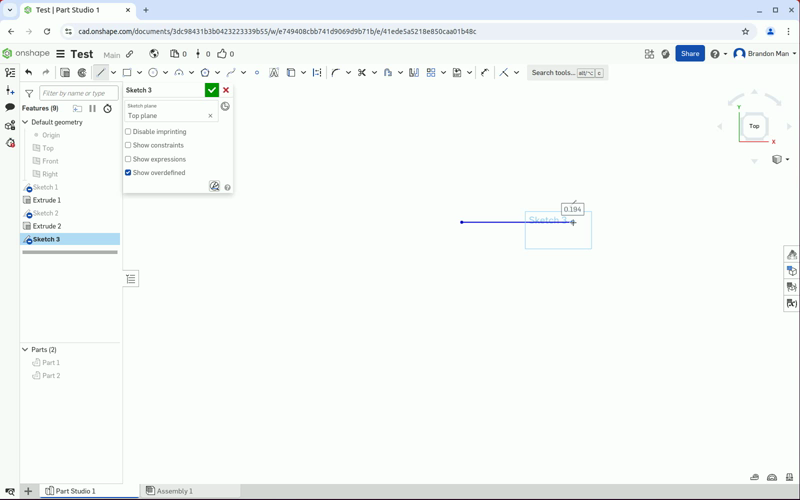
key_down(shift)
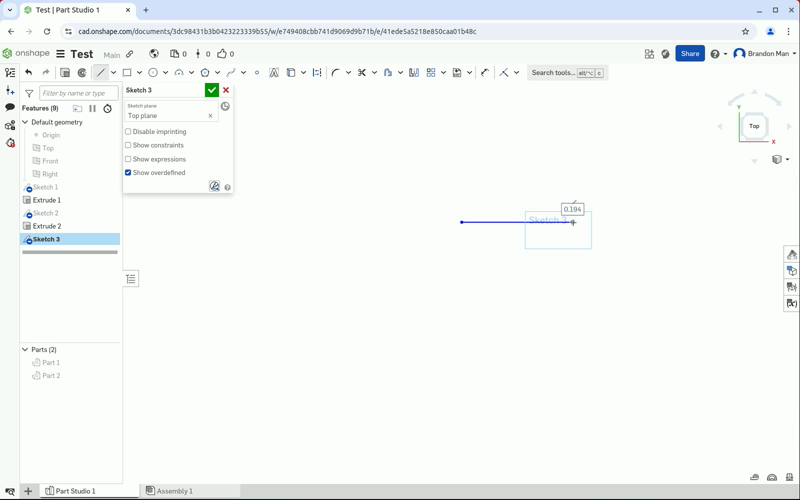
mouse_move(589, 222)
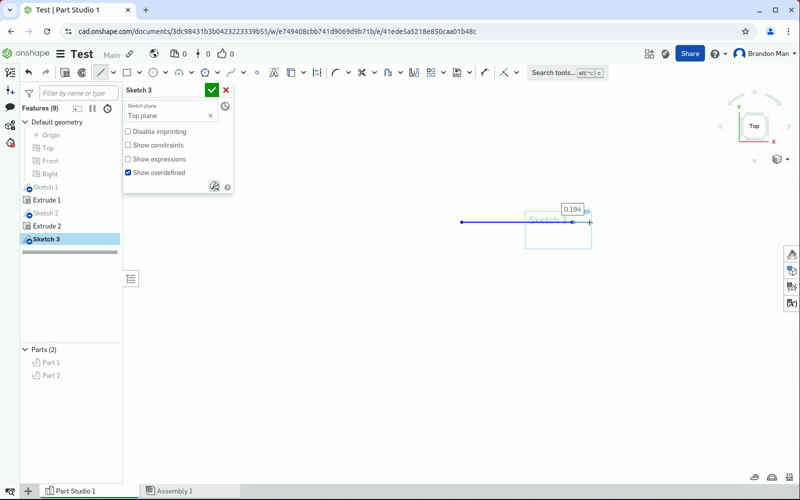
mouse_move(573, 220)
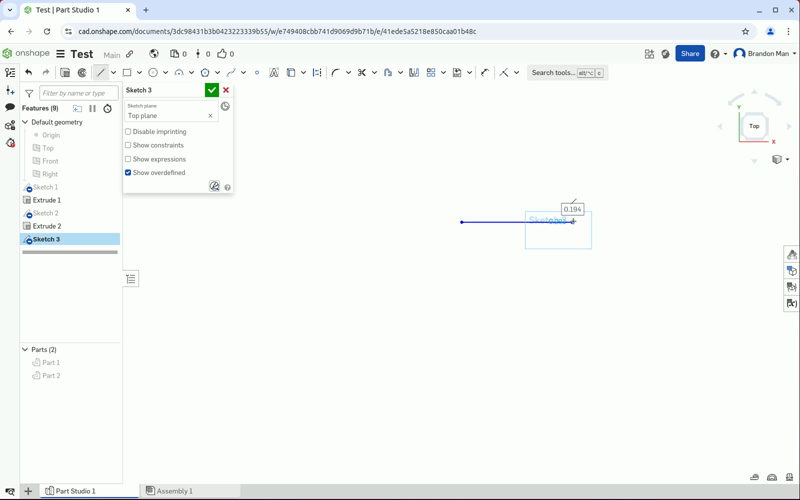
scroll(6)
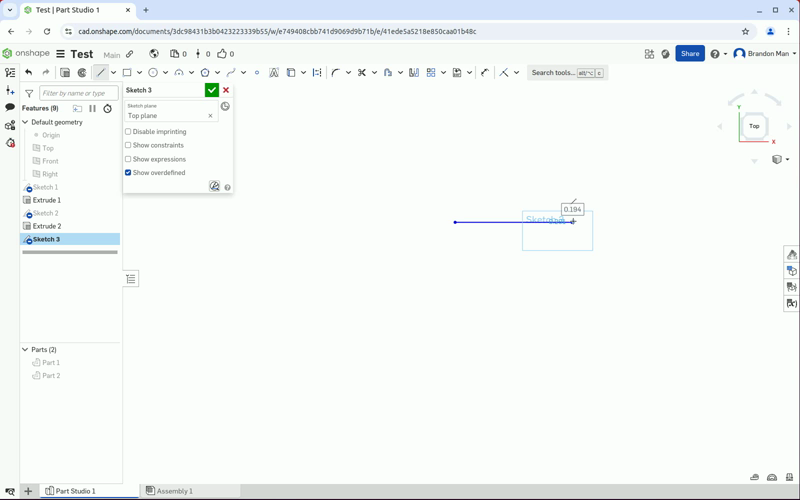
scroll(6)
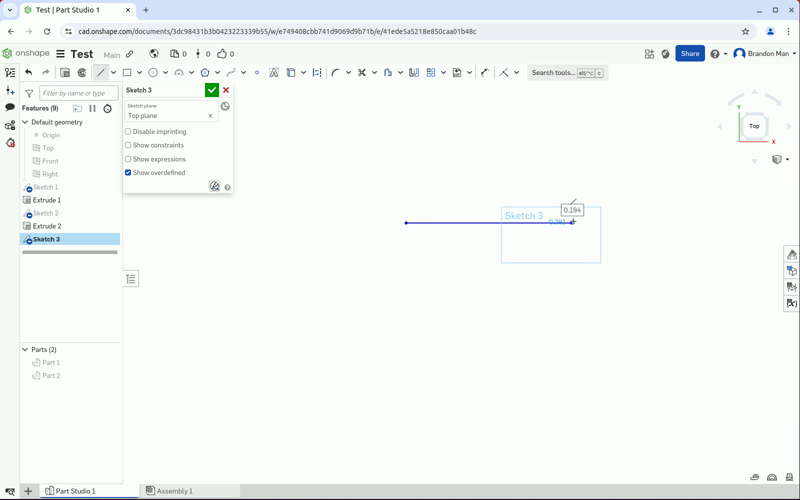
scroll(6)
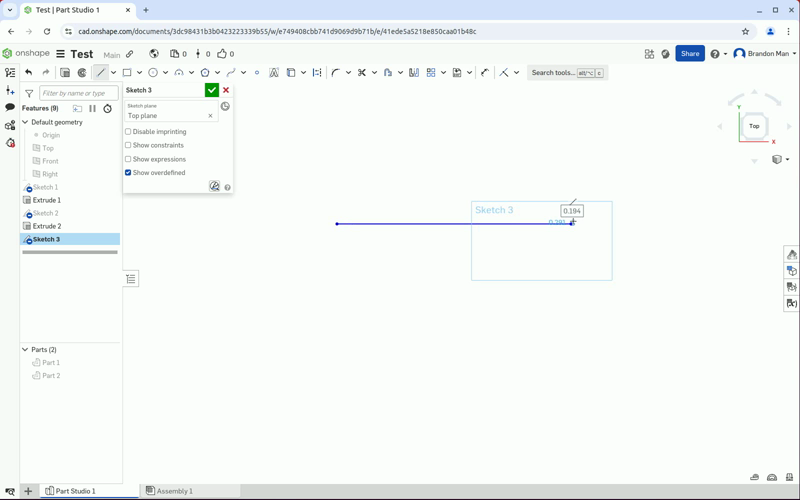
scroll(6)
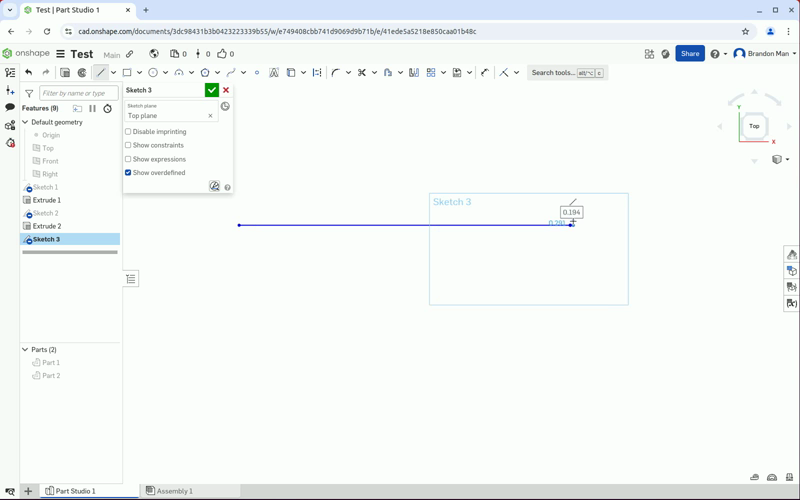
scroll(6)
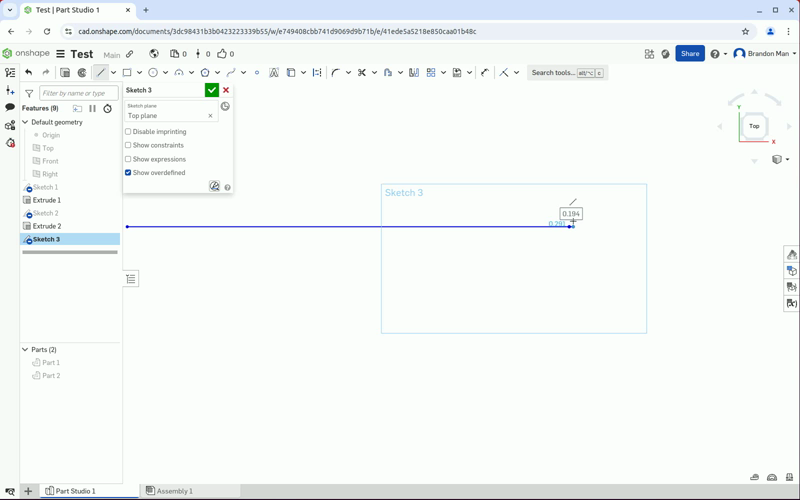
scroll(6)
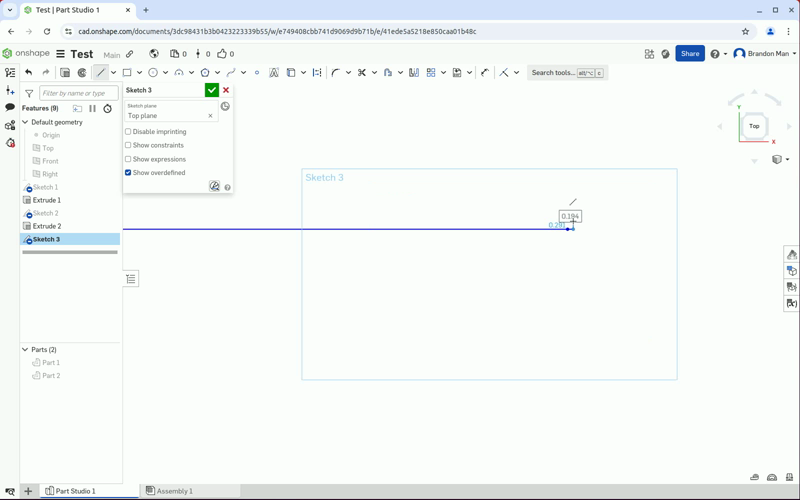
scroll(6)
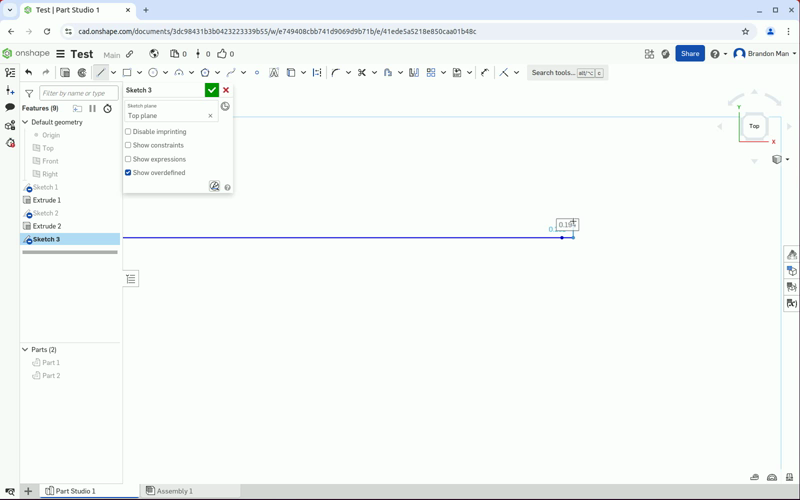
click(573, 220)
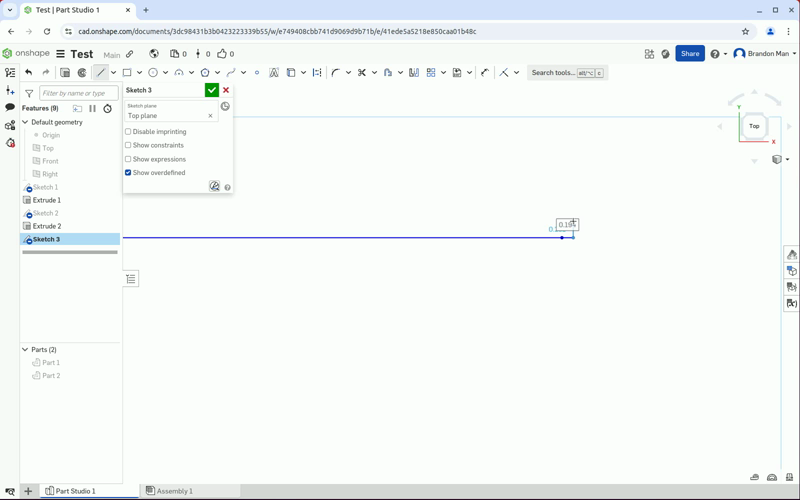
scroll(-6)
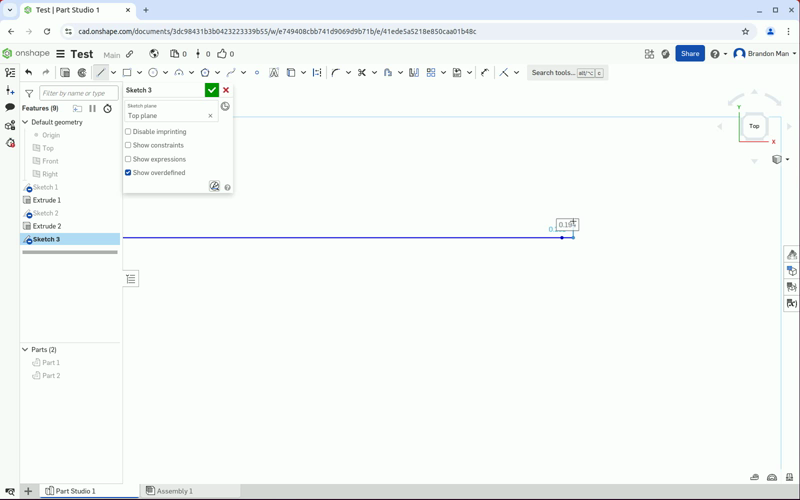
scroll(-6)
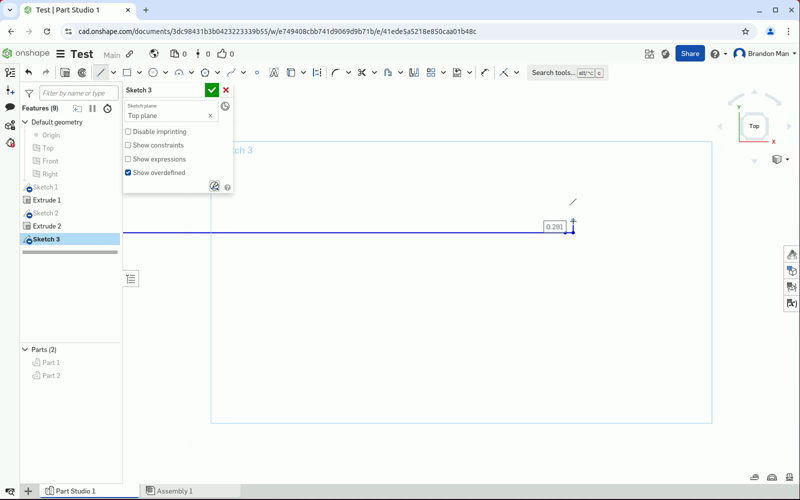
scroll(-6)
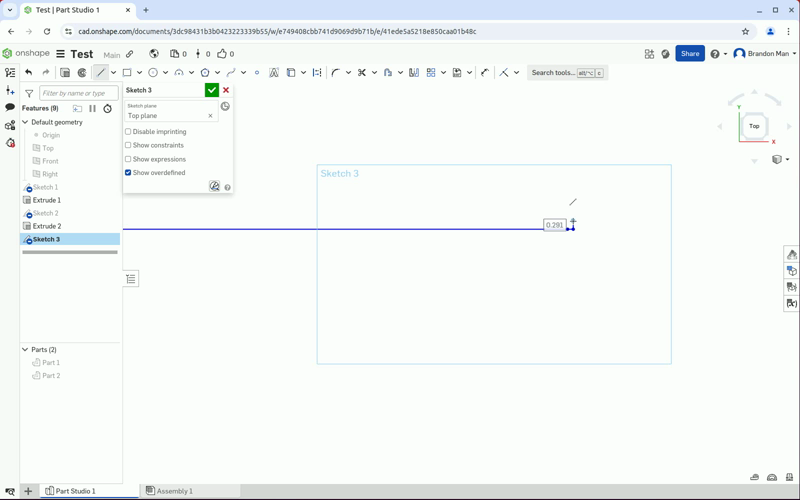
scroll(-6)
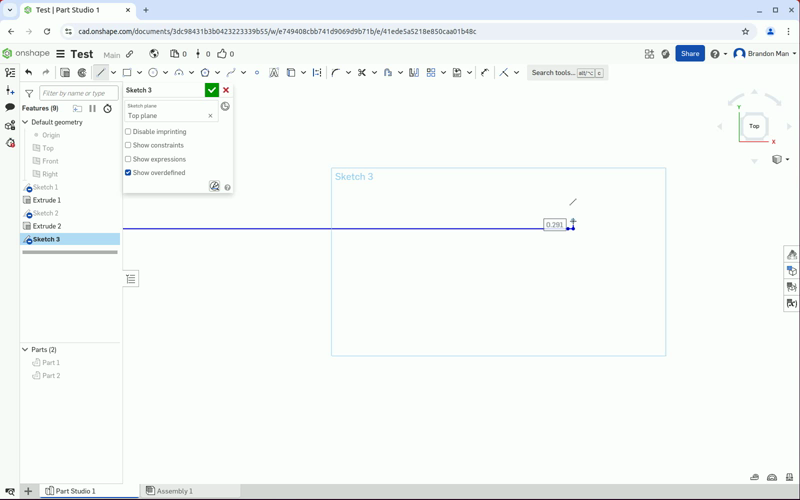
scroll(-6)
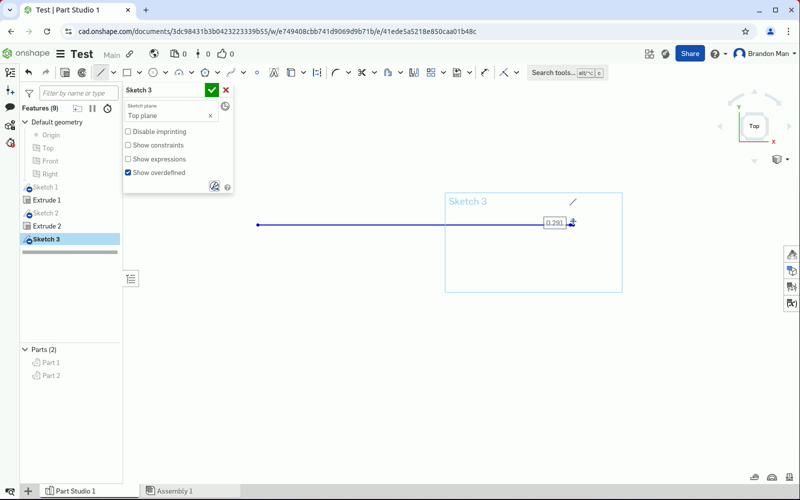
scroll(-6)
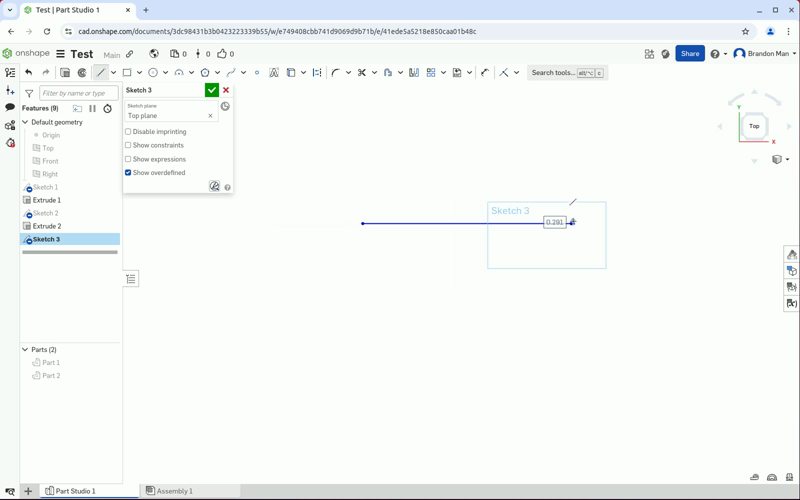
scroll(-6)
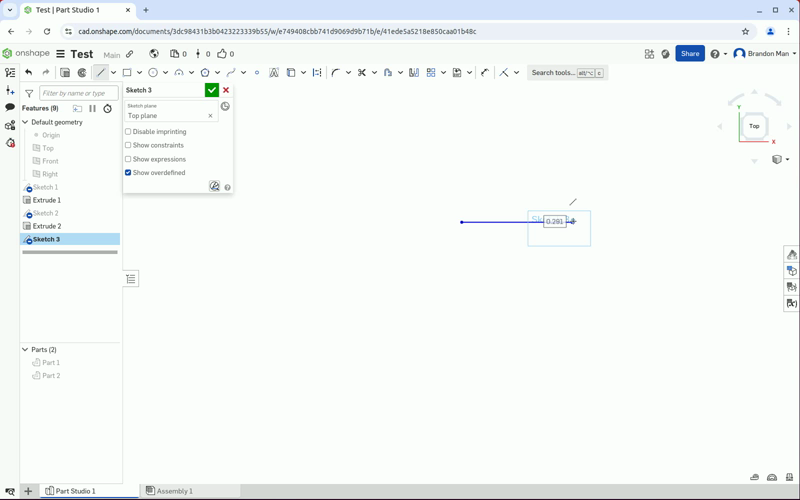
key_up(shift)
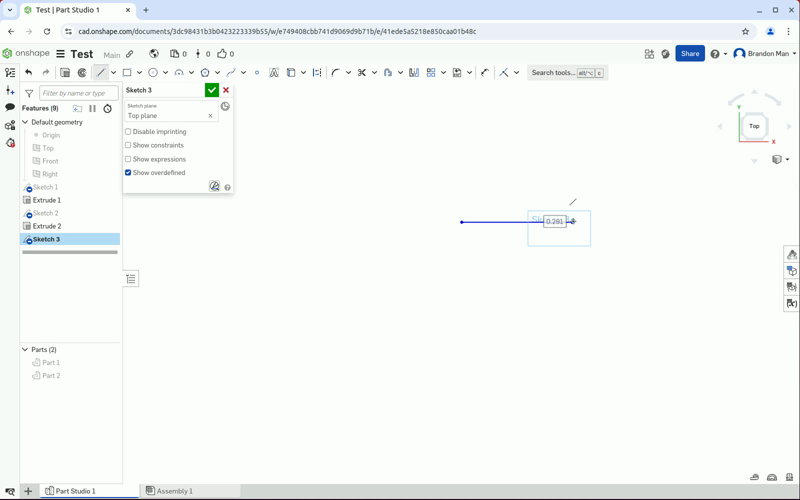
key_down(shift)
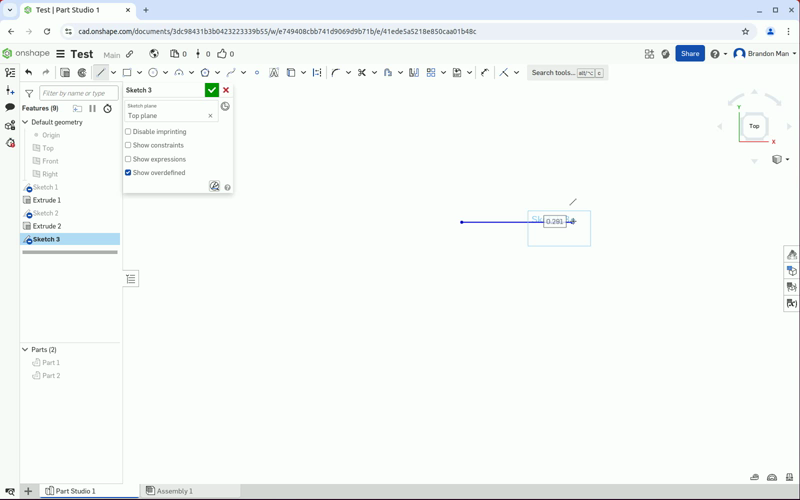
mouse_move(461, 220)
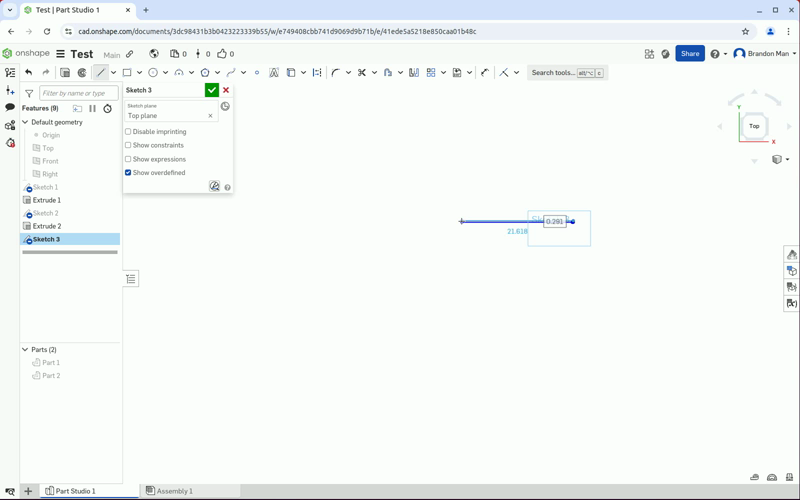
scroll(6)
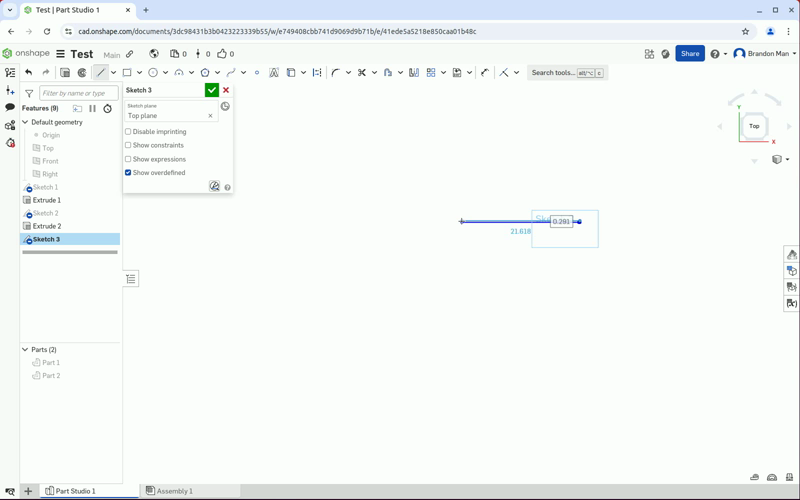
scroll(6)
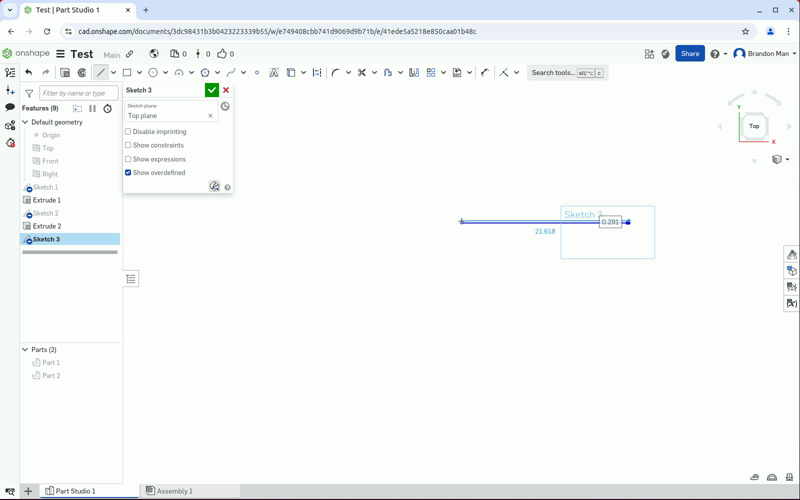
scroll(6)
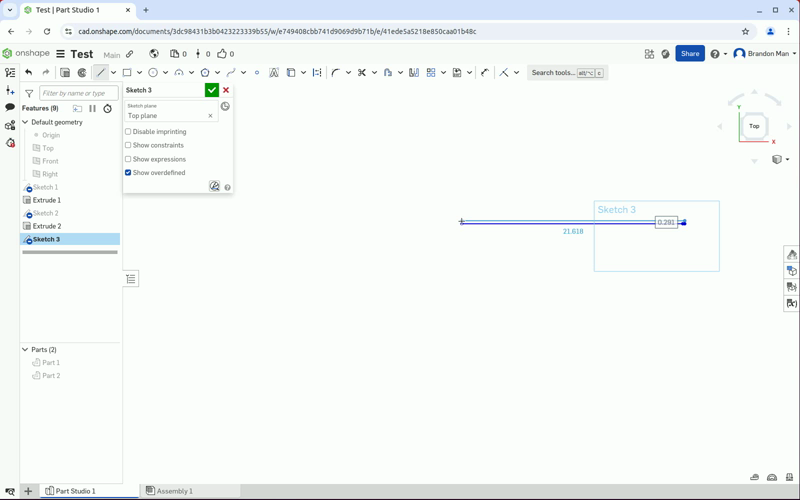
scroll(6)
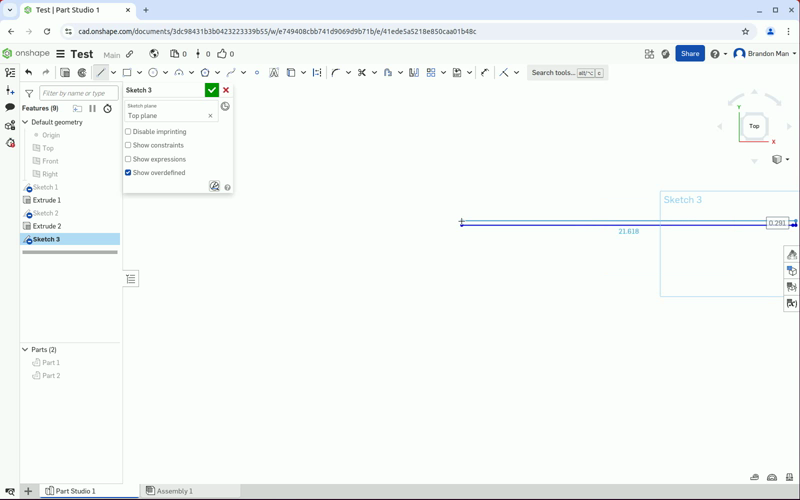
scroll(6)
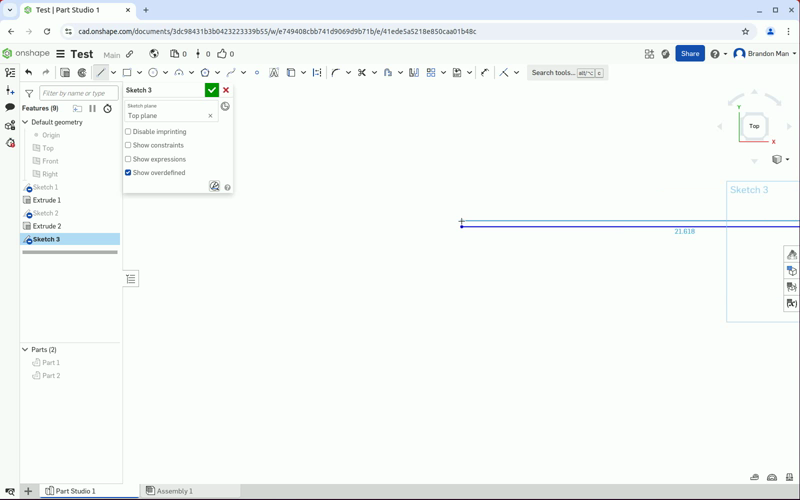
scroll(6)
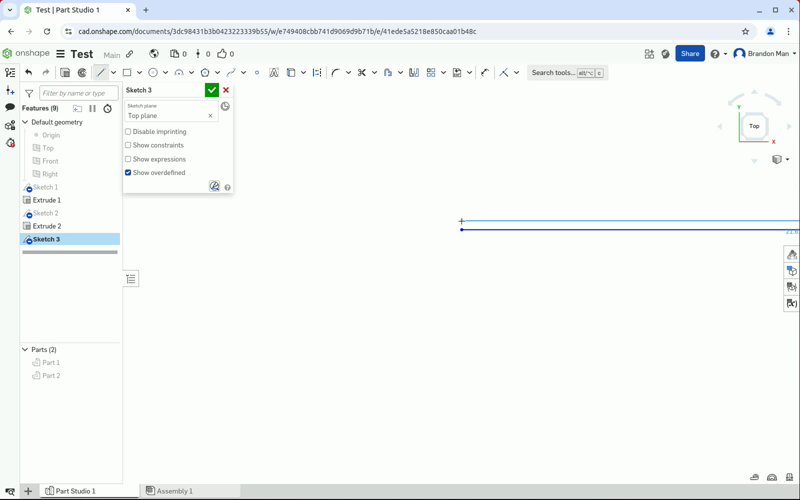
scroll(6)
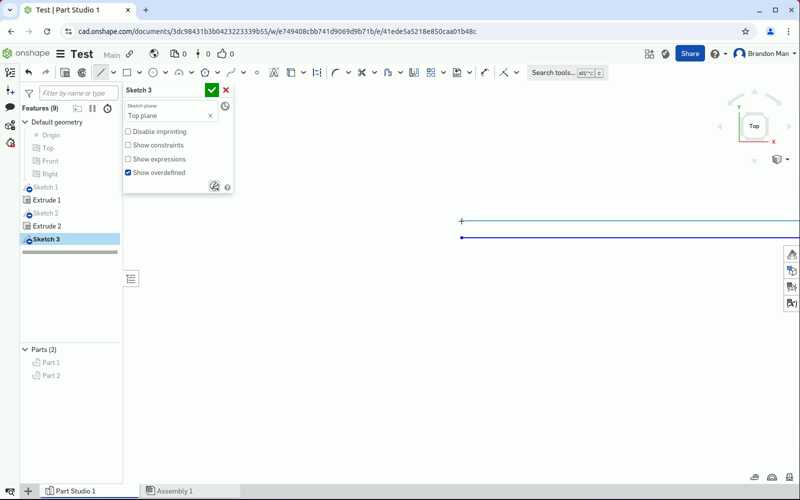
click(461, 220)
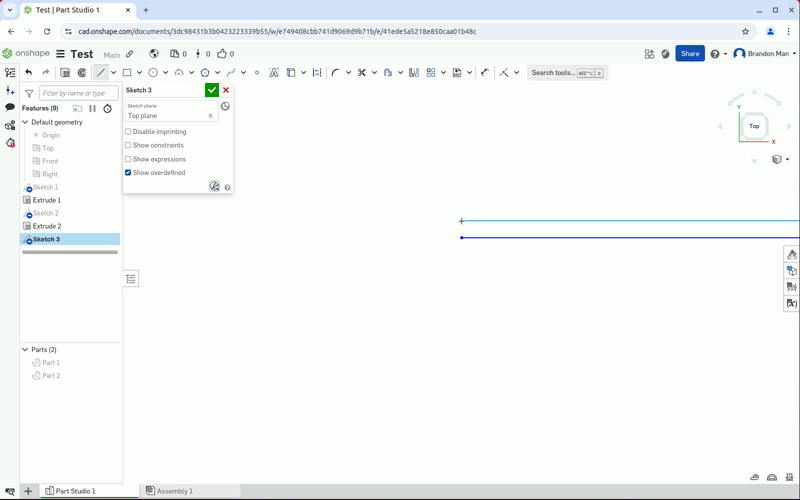
scroll(-6)
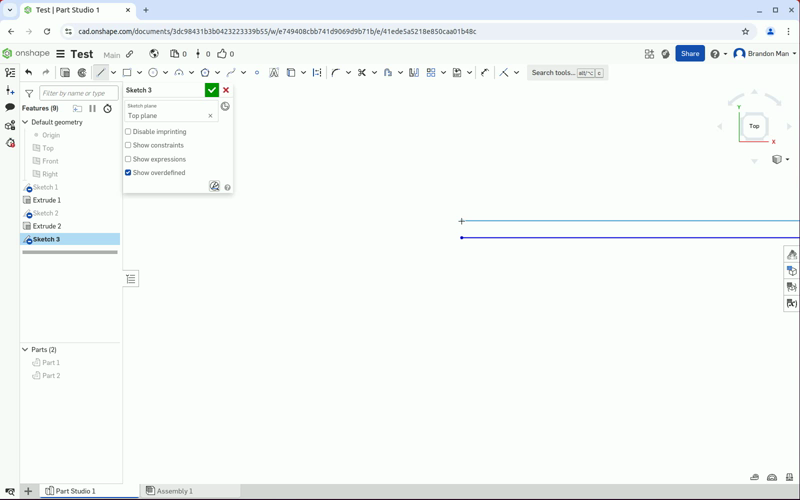
scroll(-6)
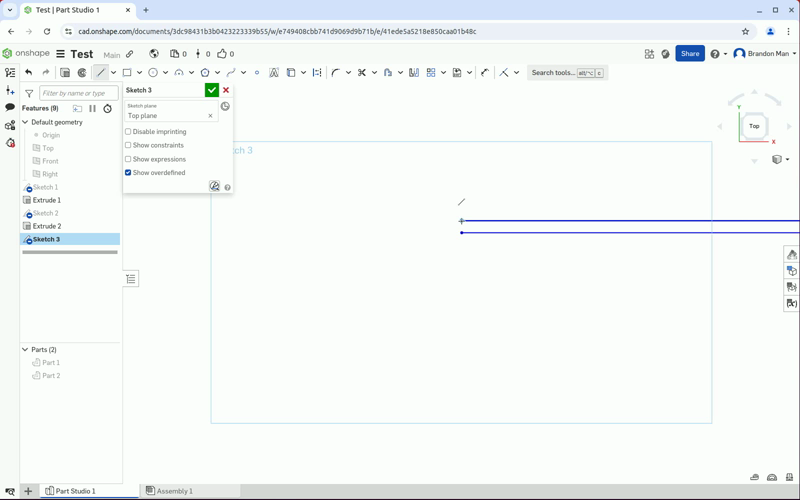
scroll(-6)
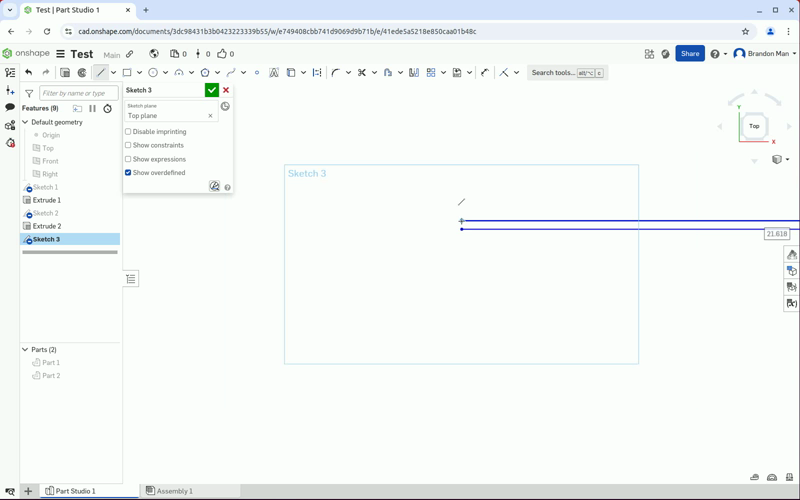
scroll(-6)
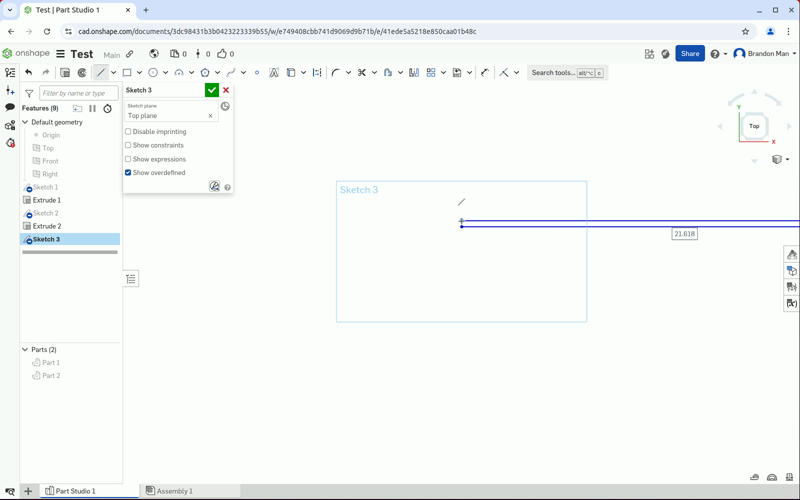
scroll(-6)
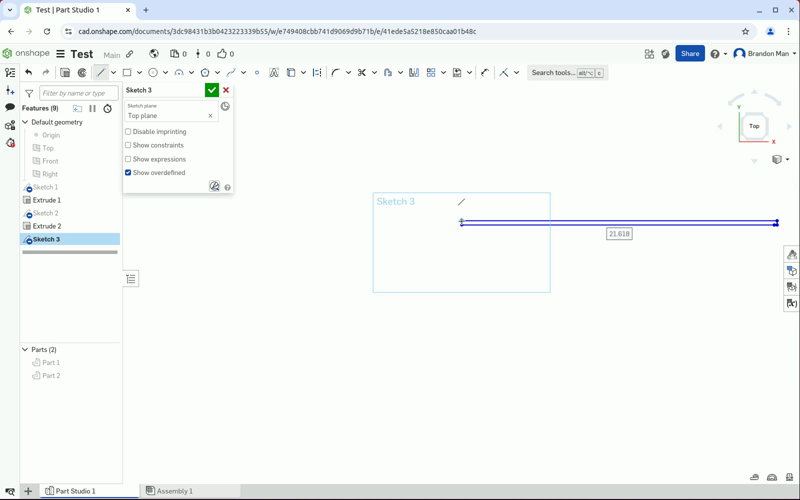
scroll(-6)
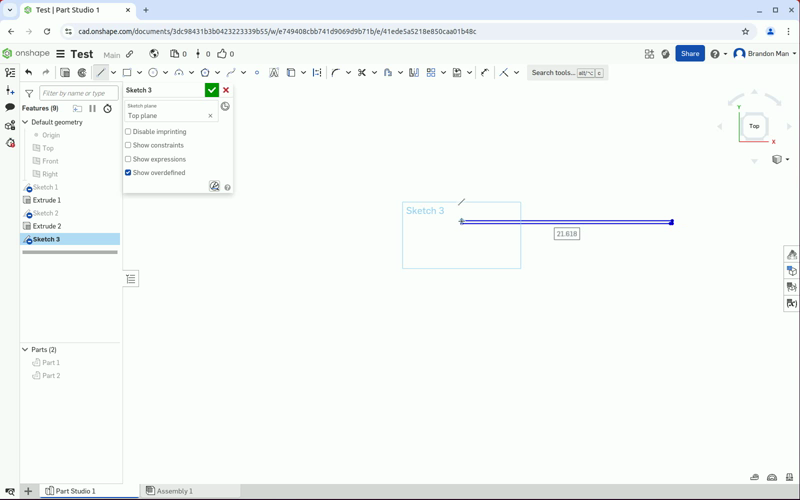
scroll(-6)
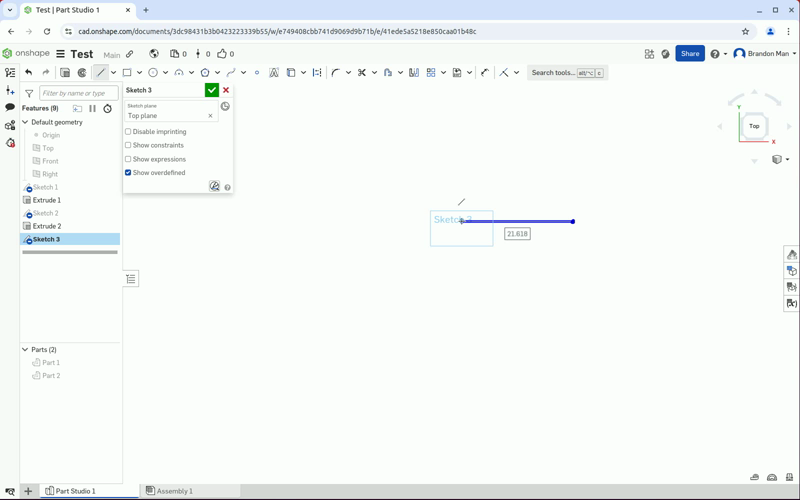
key_up(shift)
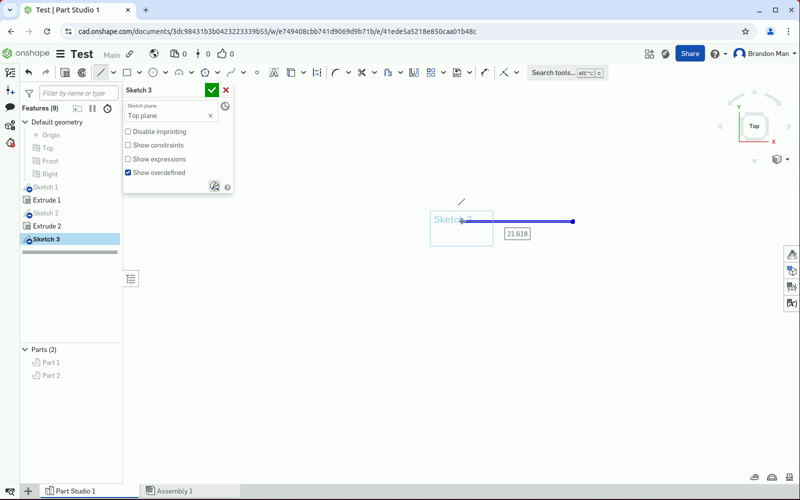
mouse_move(492, 220)
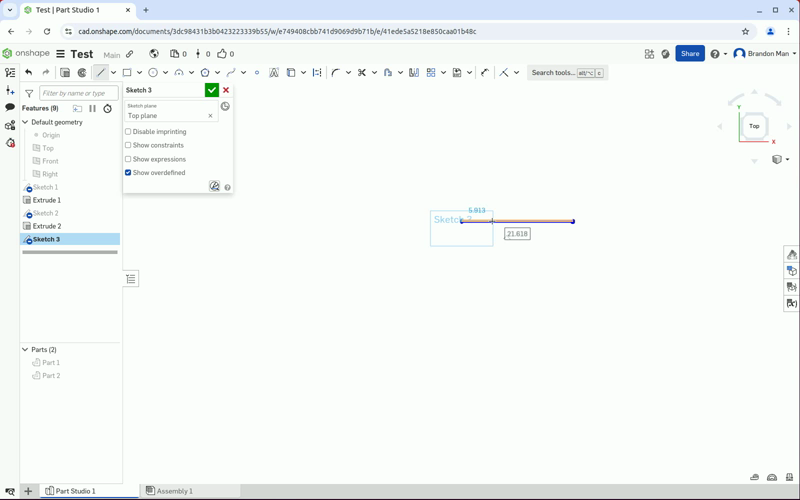
key_down(shift)
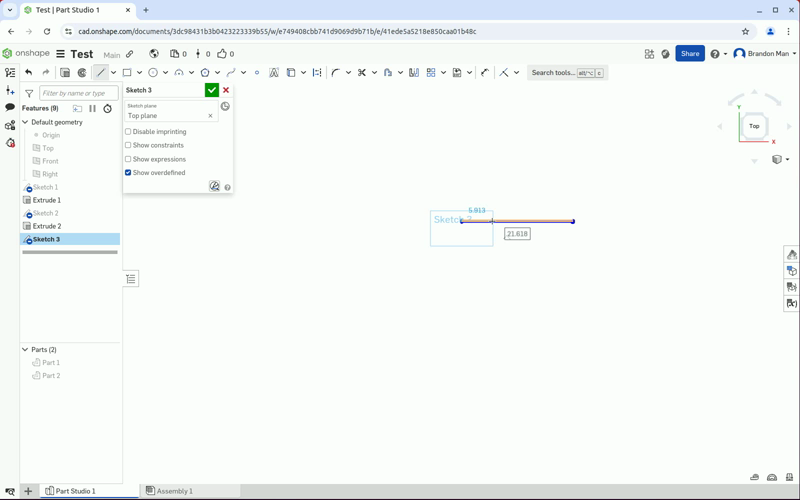
mouse_move(461, 222)
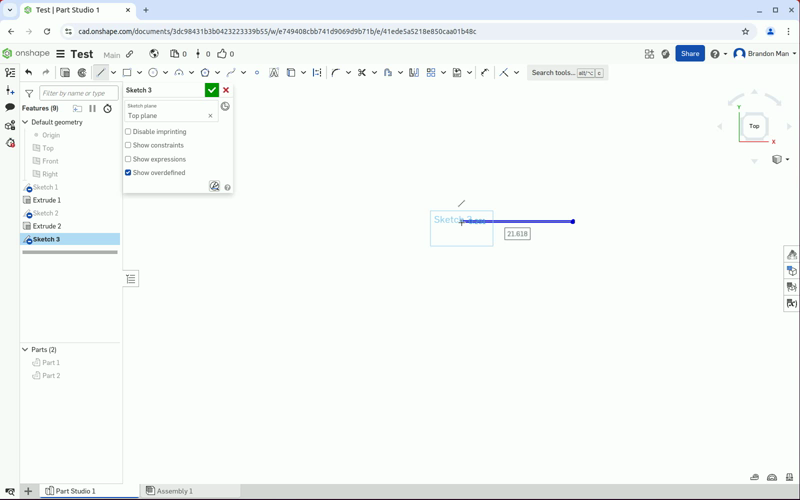
scroll(6)
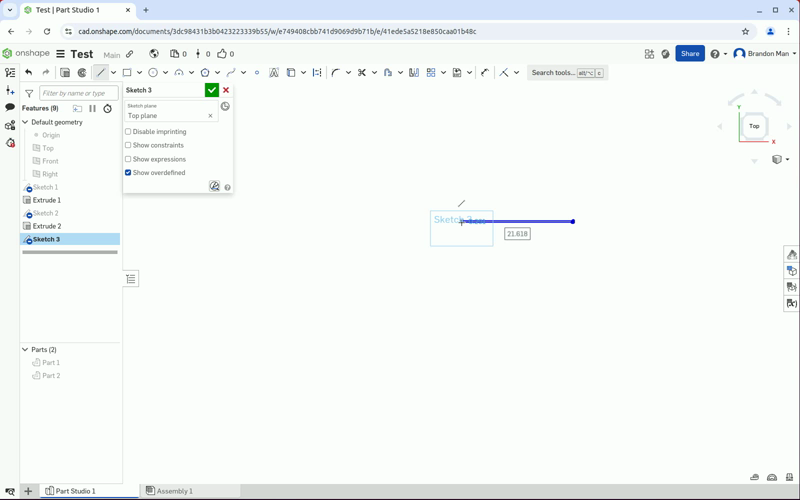
scroll(6)
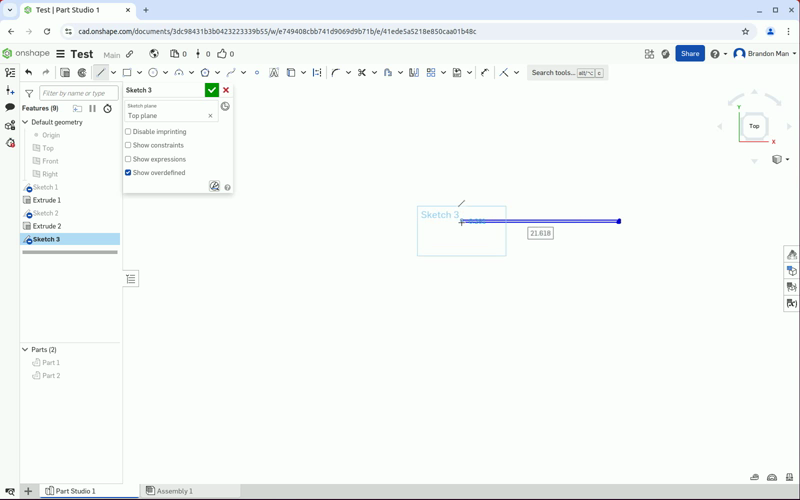
scroll(6)
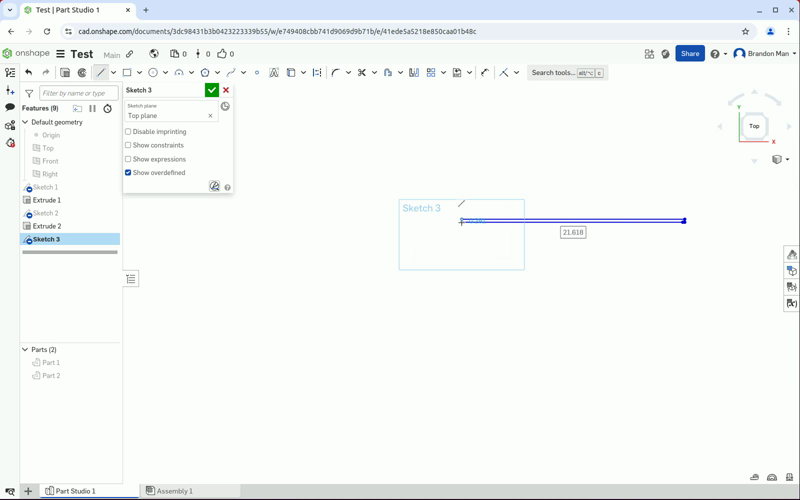
scroll(6)
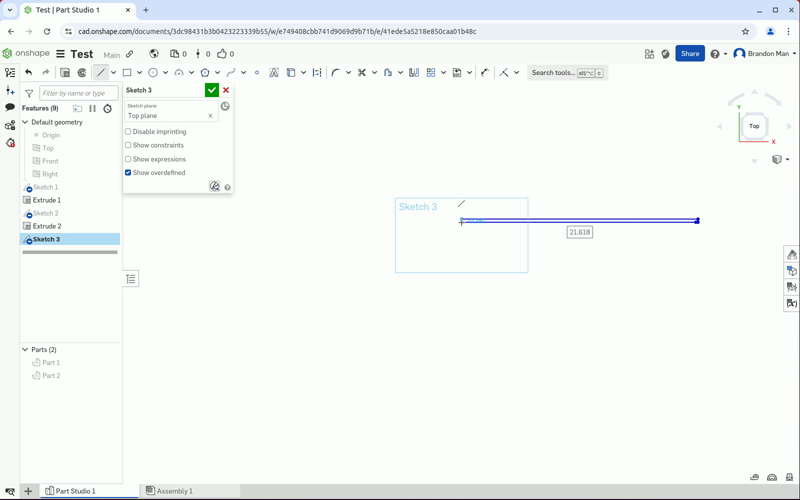
scroll(6)
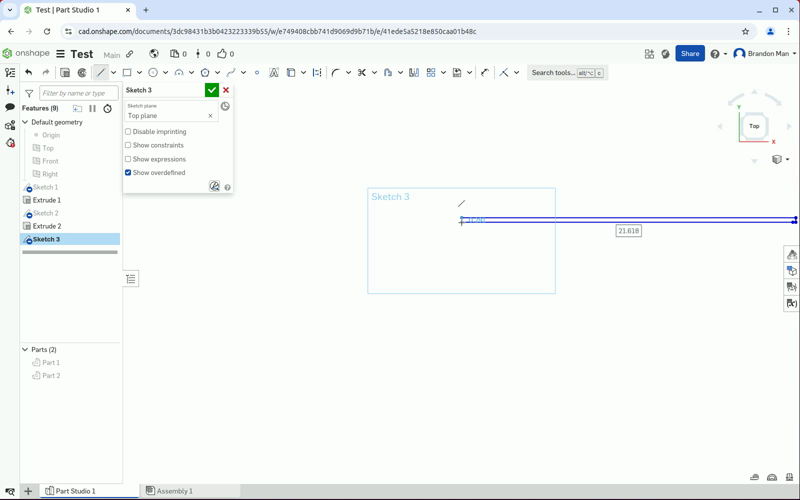
scroll(6)
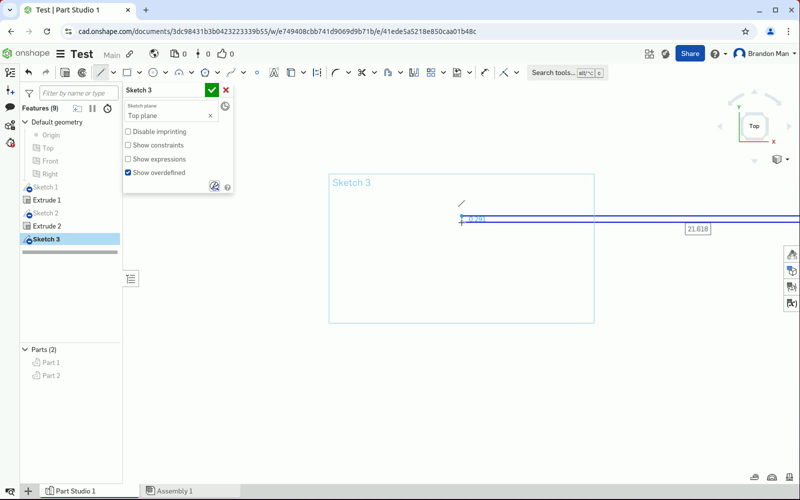
scroll(6)
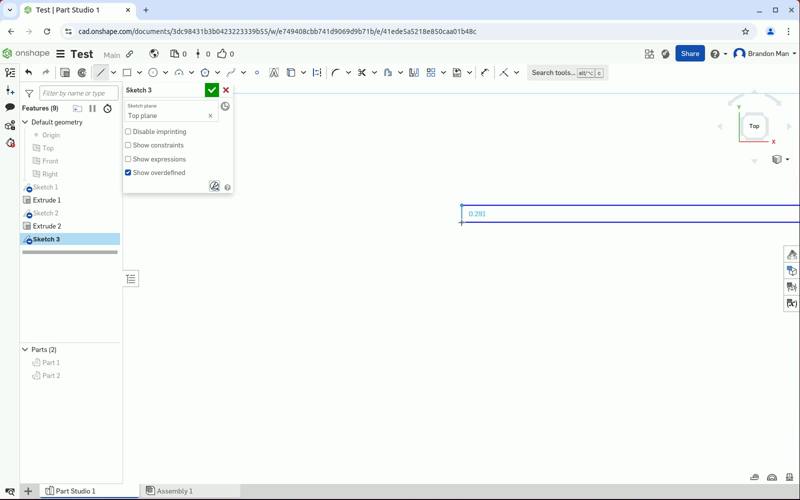
key_up(shift)
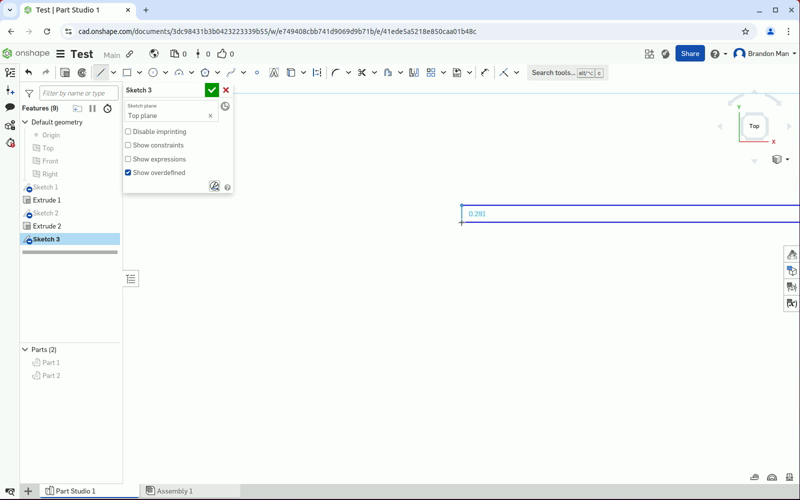
click(461, 222)
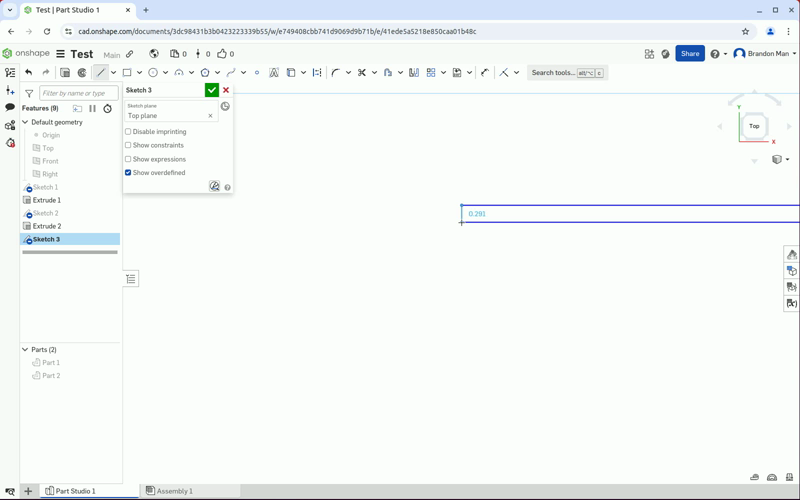
scroll(-6)
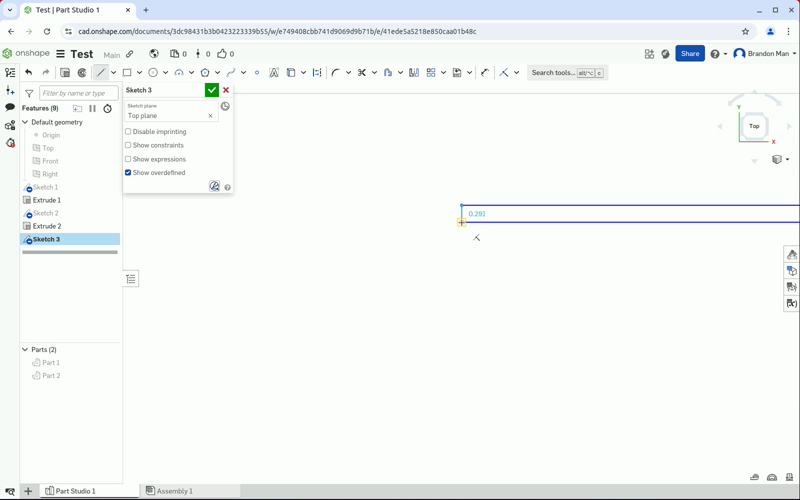
scroll(-6)
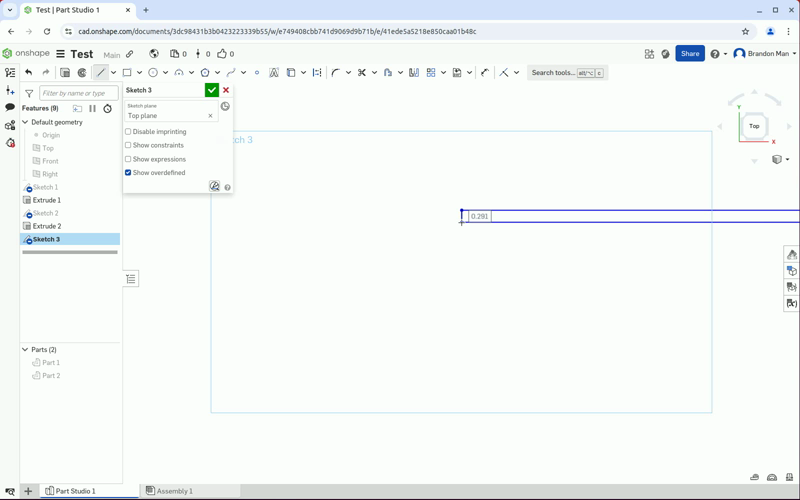
scroll(-6)
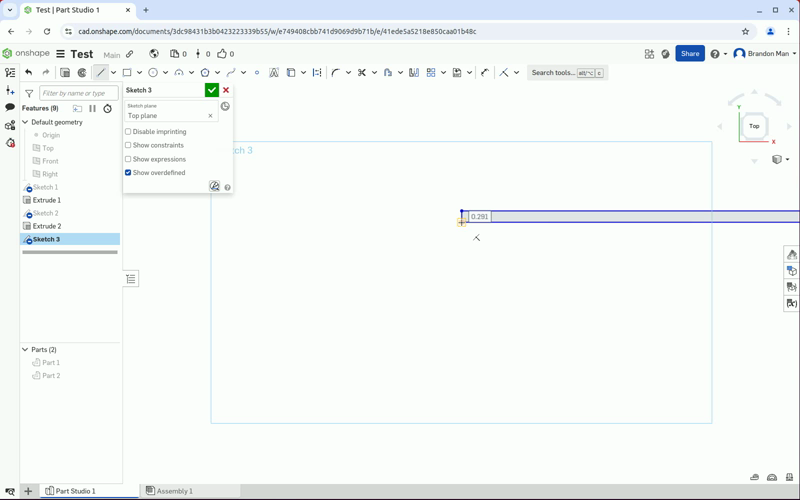
scroll(-6)
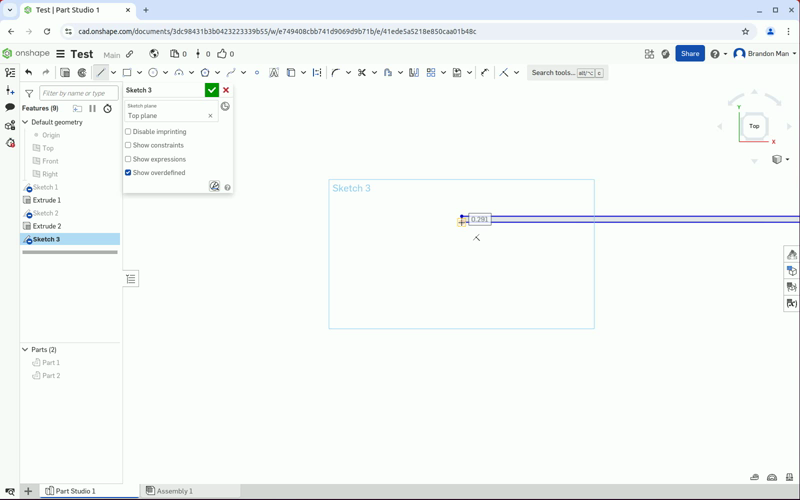
scroll(-6)
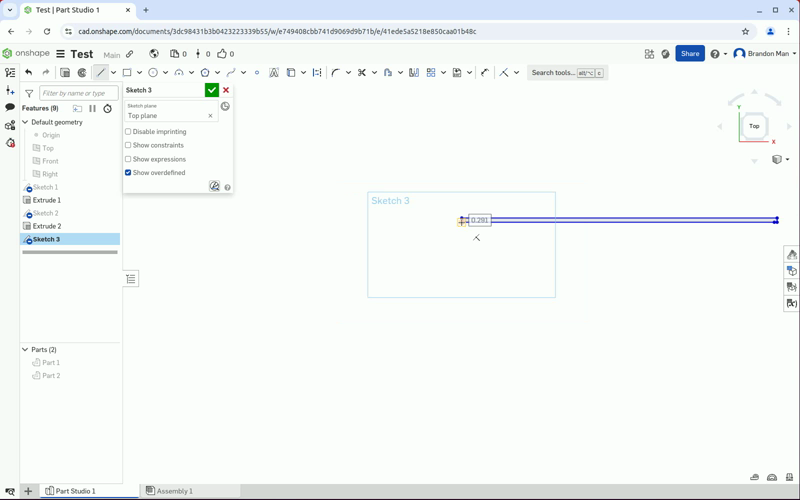
scroll(-6)
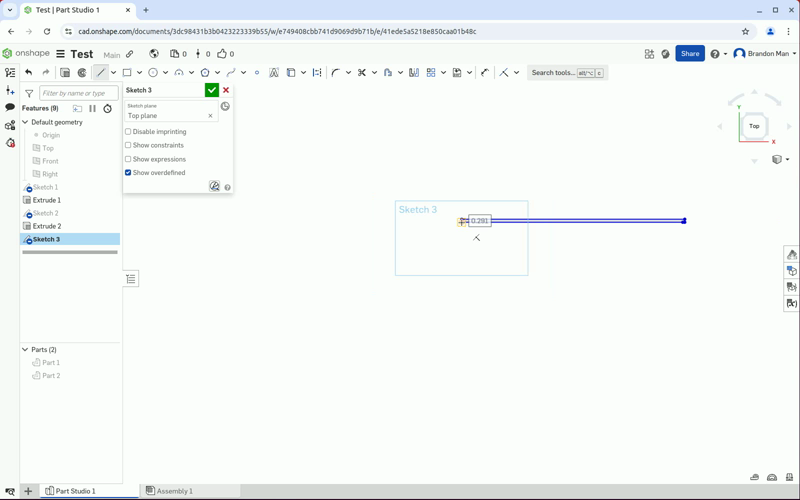
scroll(-6)
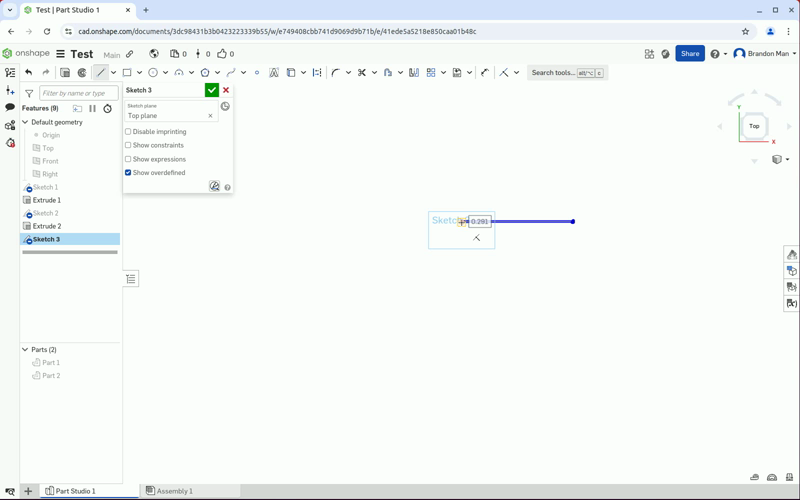
key(esc)
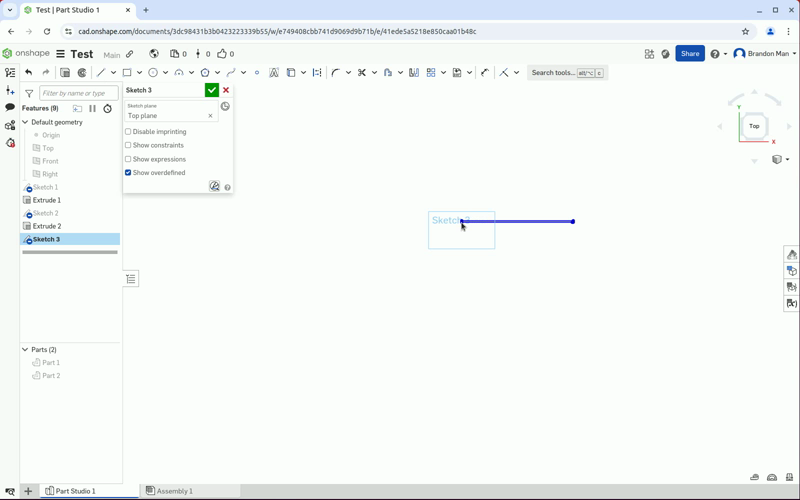
mouse_move(466, 221)
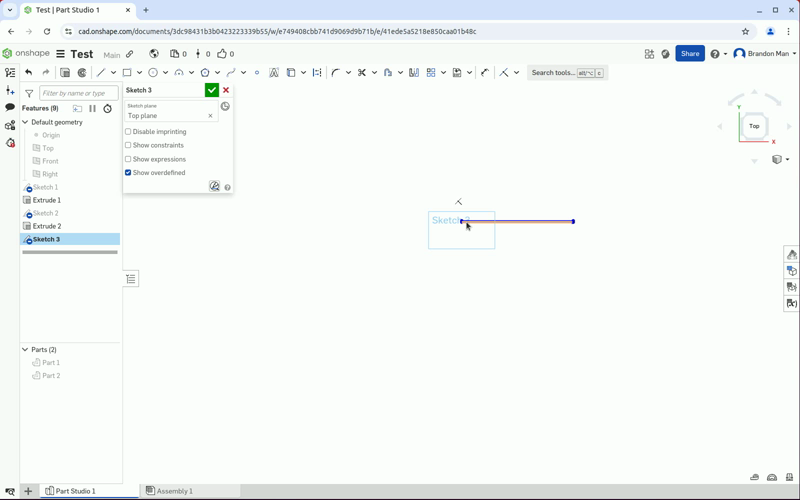
scroll(6)
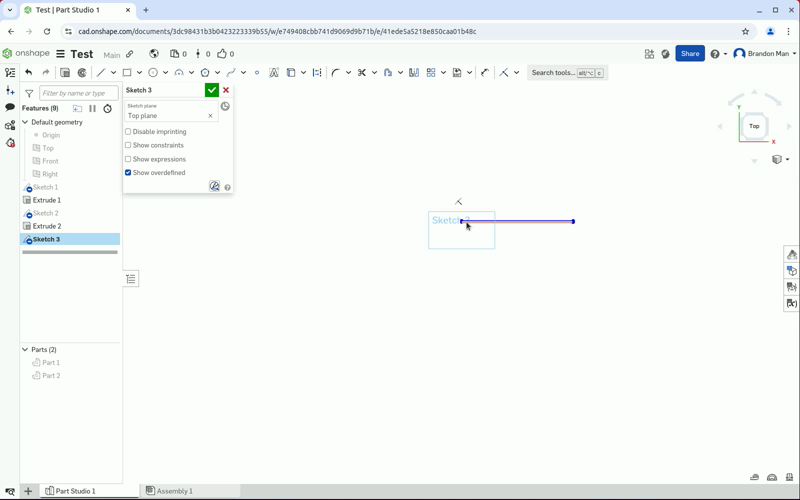
scroll(6)
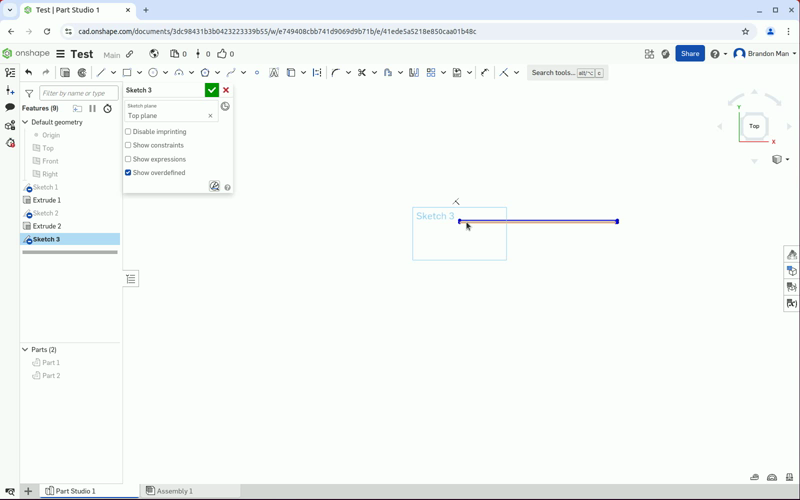
scroll(6)
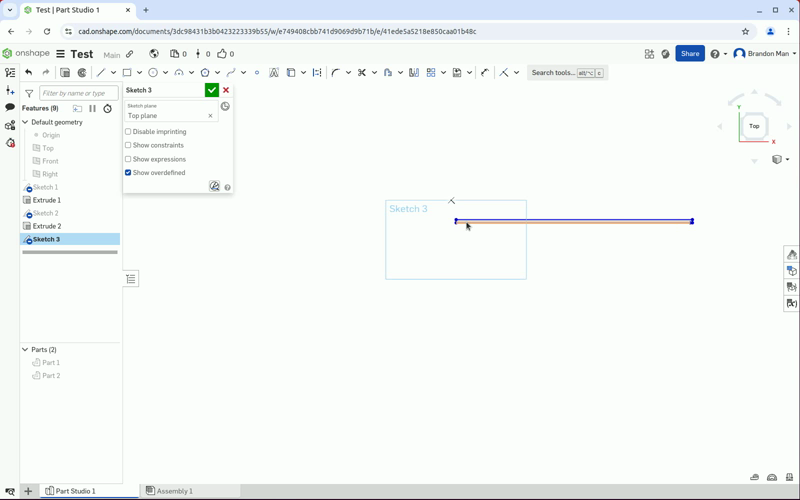
scroll(6)
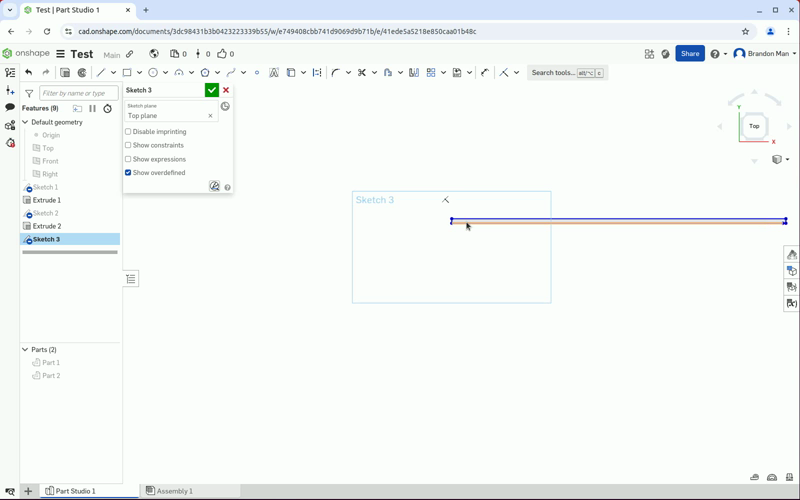
scroll(6)
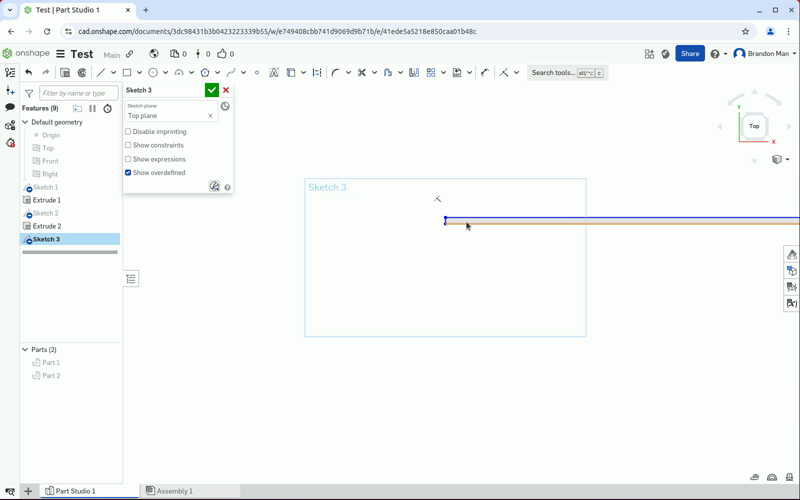
scroll(6)
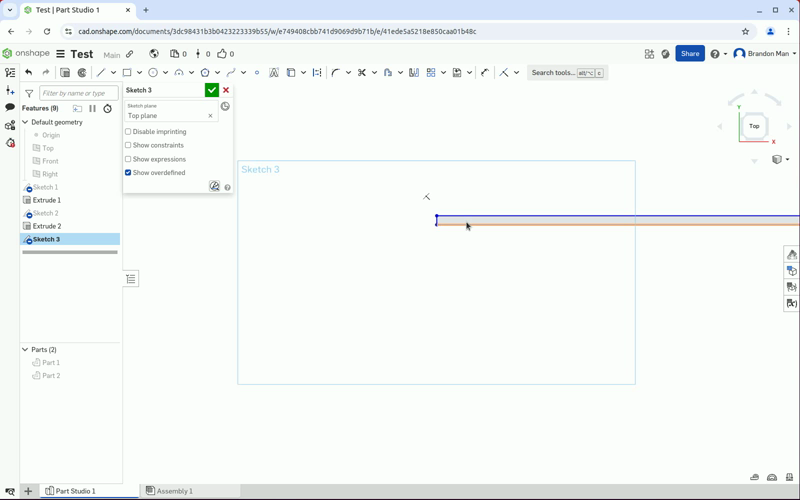
scroll(6)
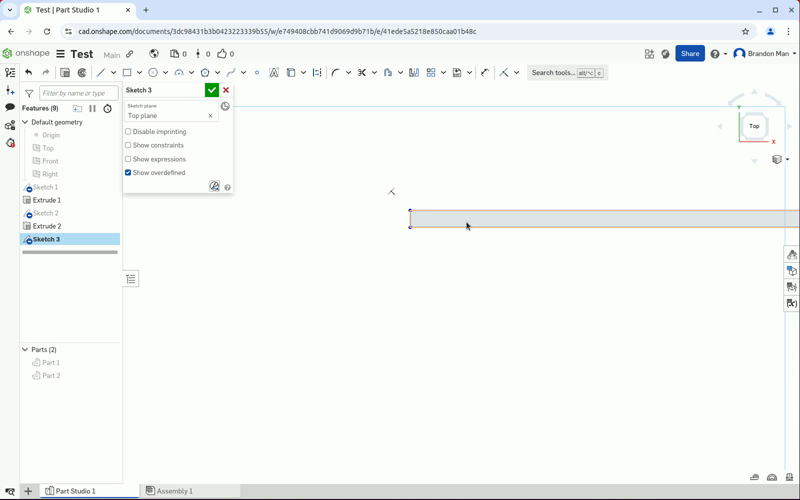
click(466, 221)
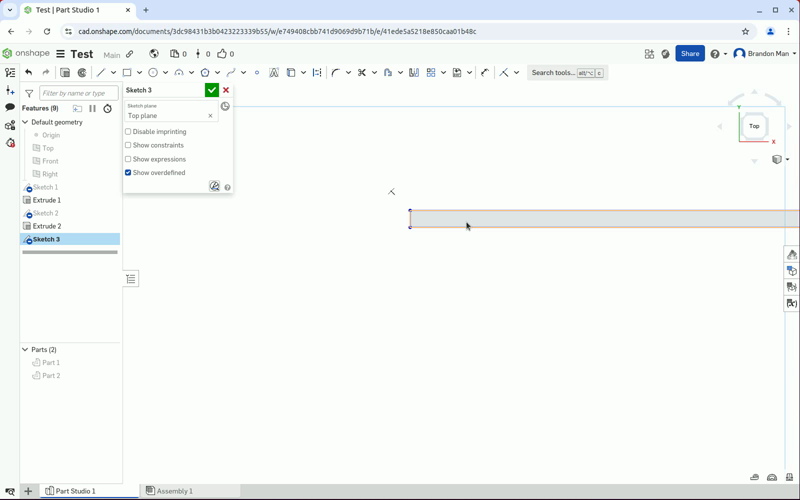
scroll(-6)
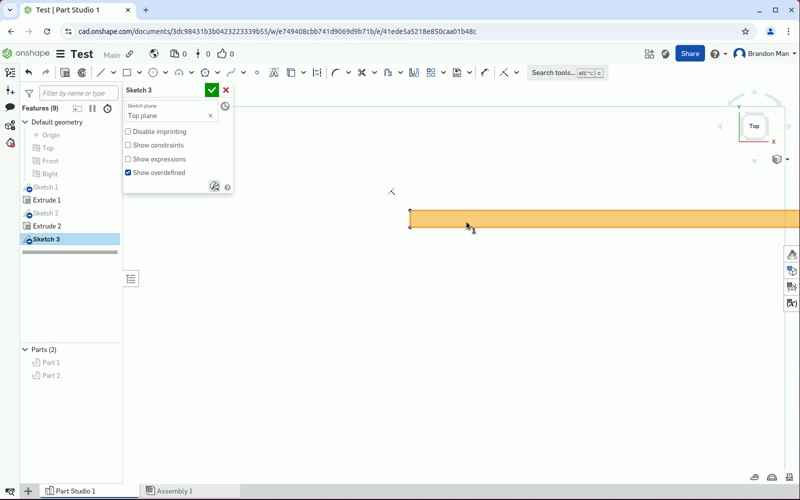
scroll(-6)
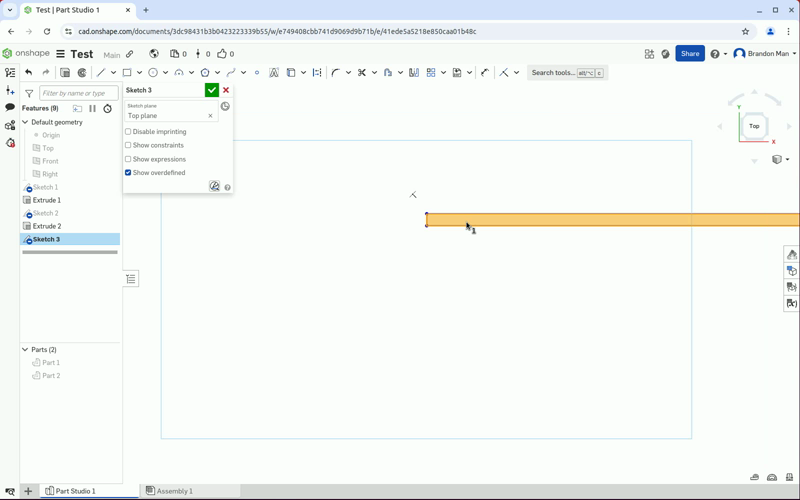
scroll(-6)
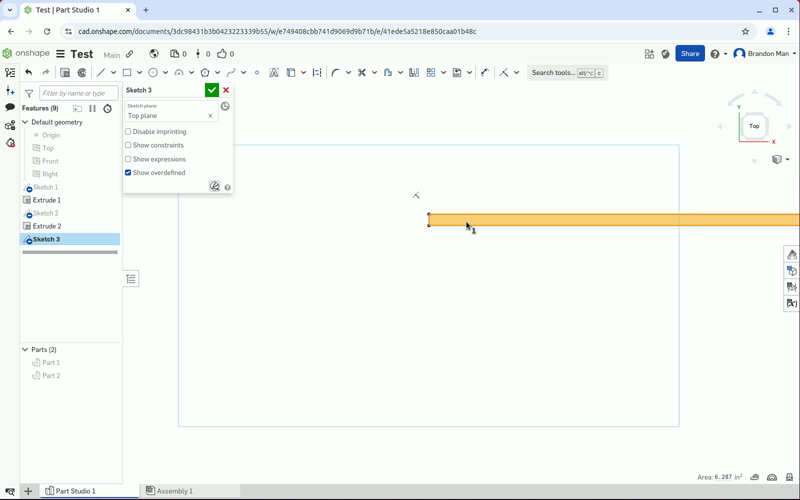
scroll(-6)
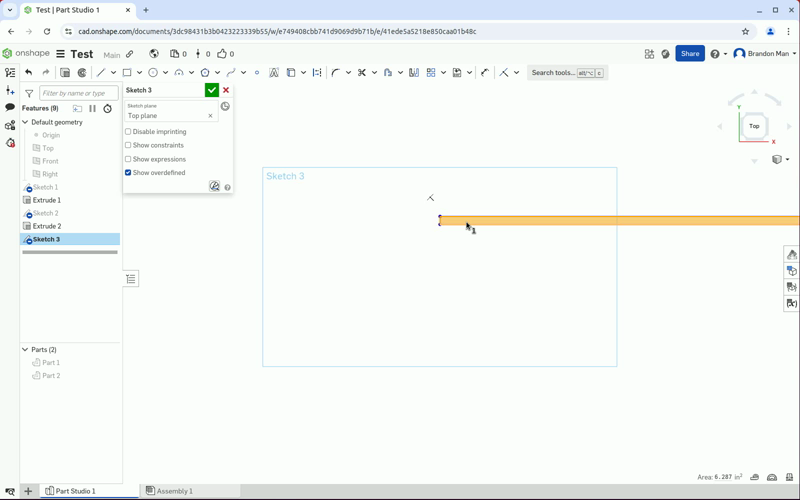
scroll(-6)
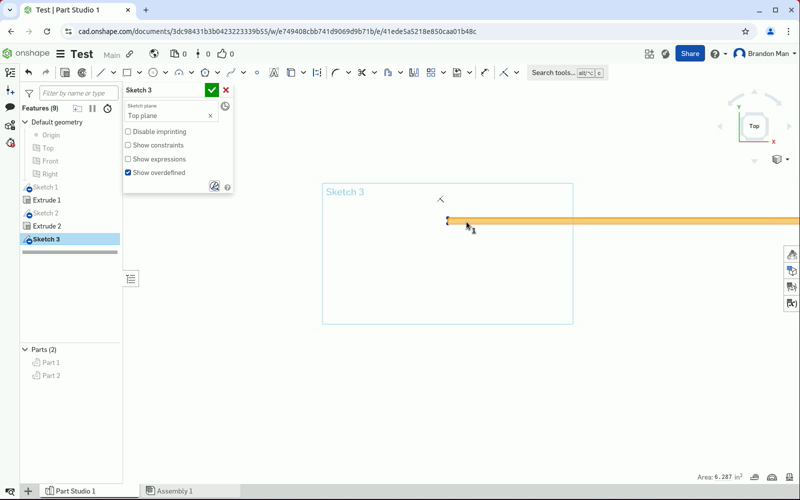
scroll(-6)
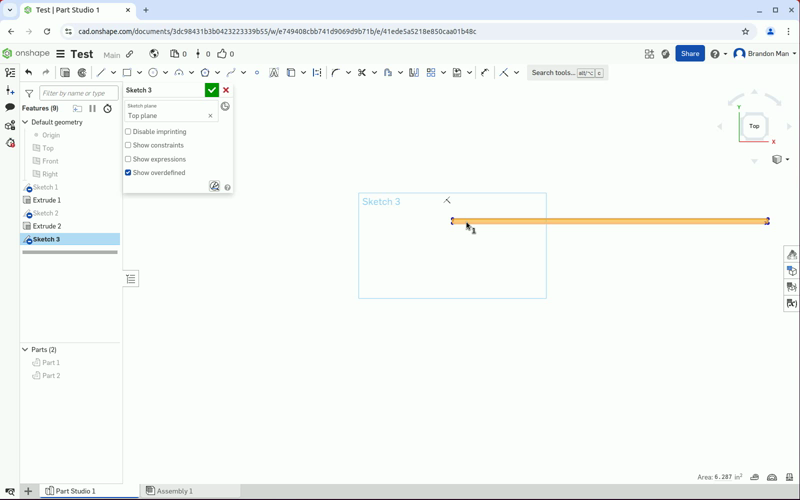
scroll(-6)
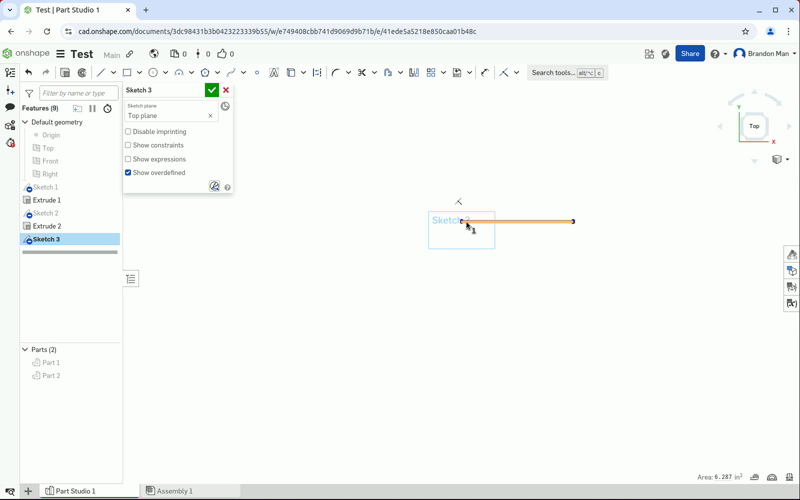
mouse_move(73, 352)
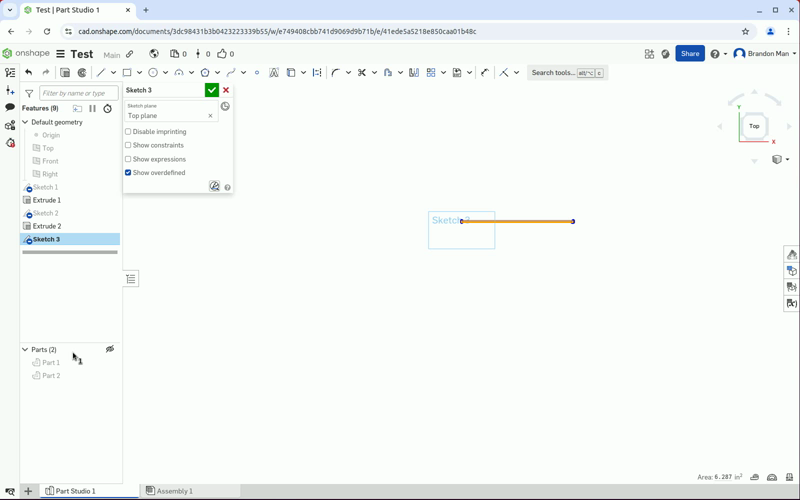
key(shift+y)
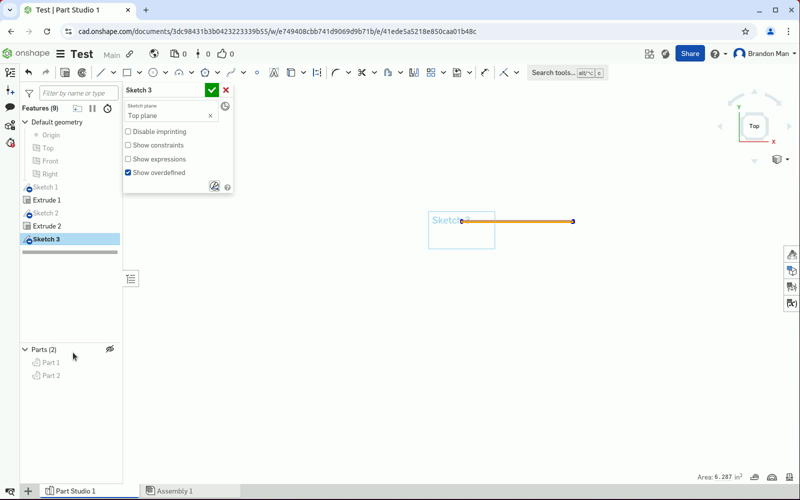
key(shift+e)
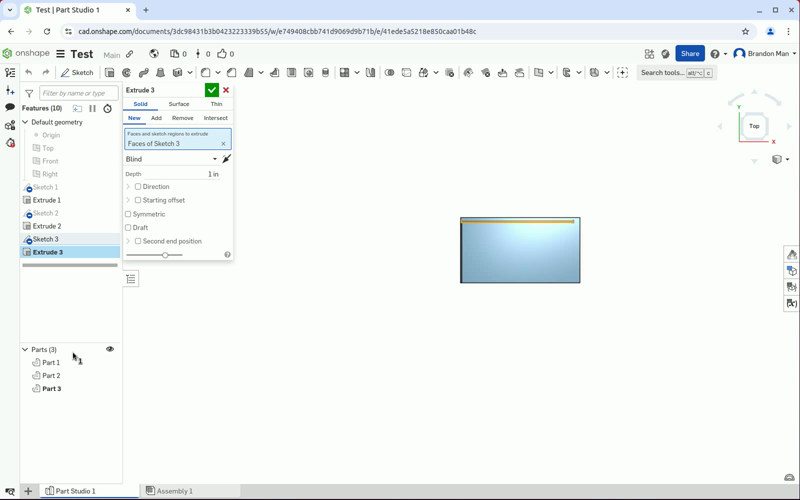
mouse_move(143, 106)
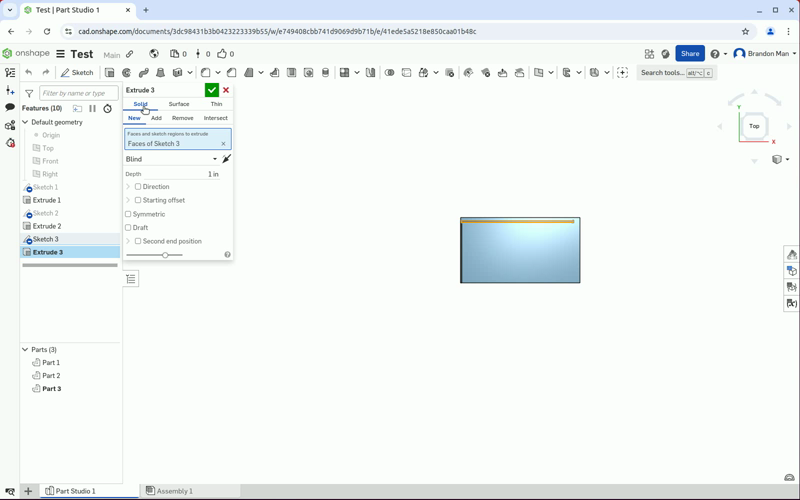
click(143, 106)
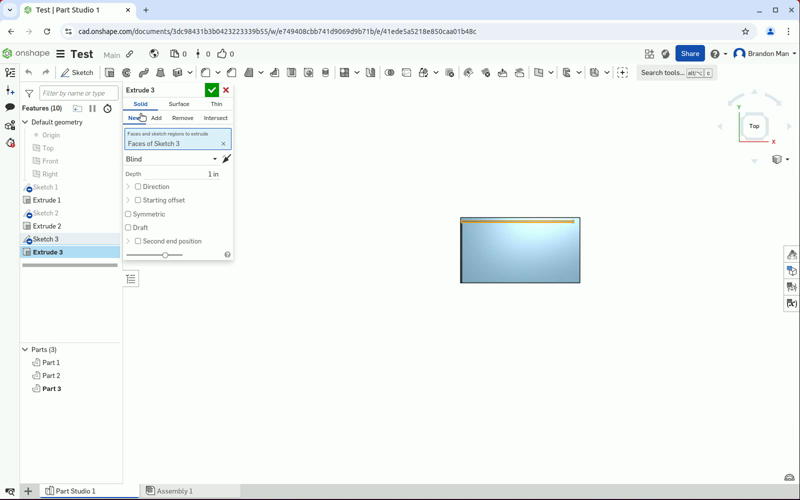
mouse_move(137, 120)
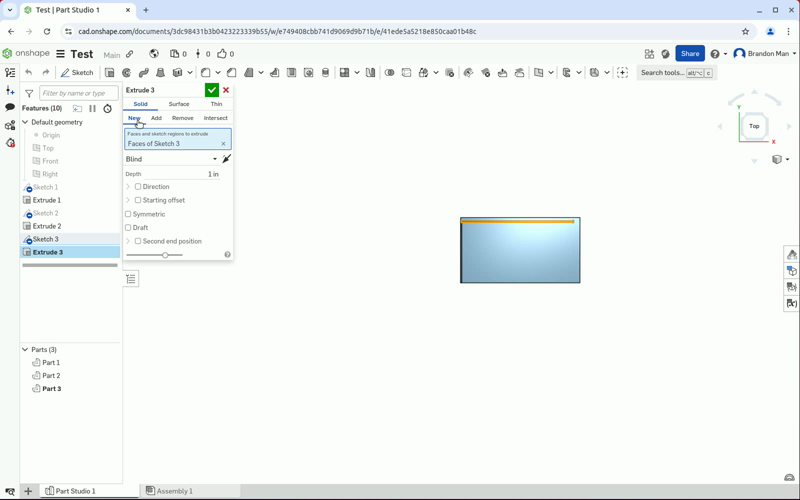
click(137, 120)
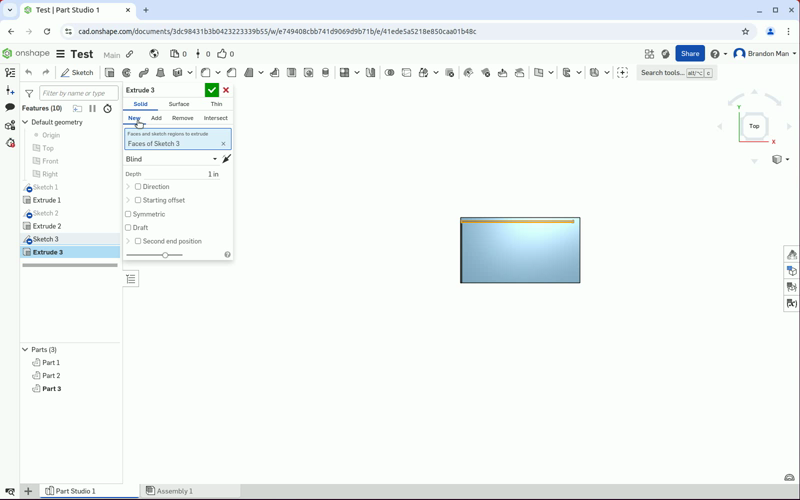
key(tab, 4)
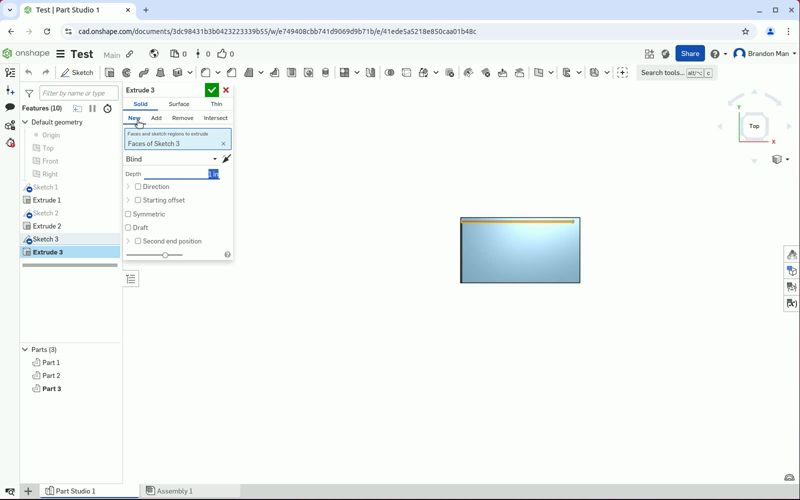
text(11.554)
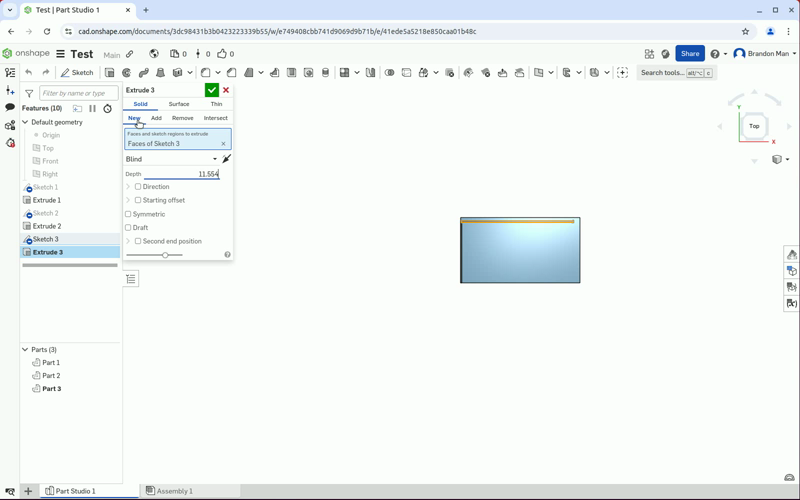
key(enter)
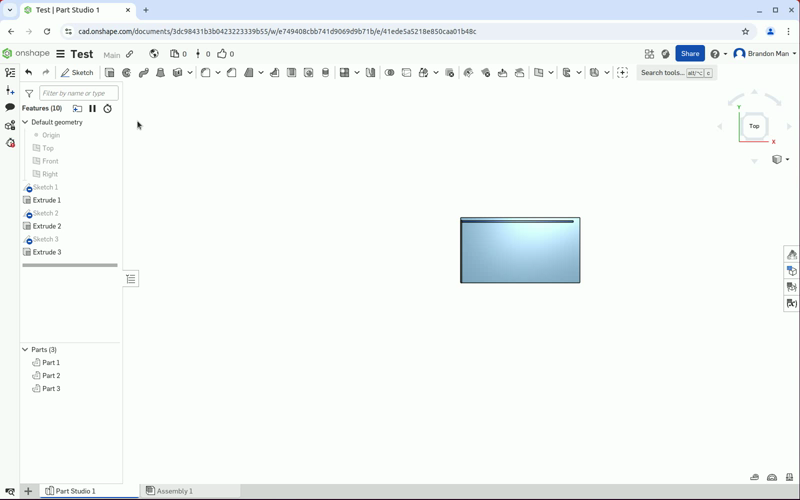
key(shift+h)
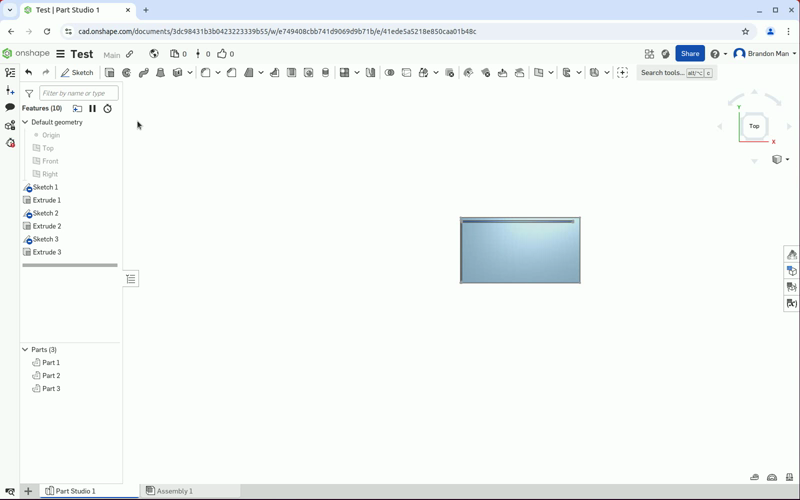
key(shift+h)
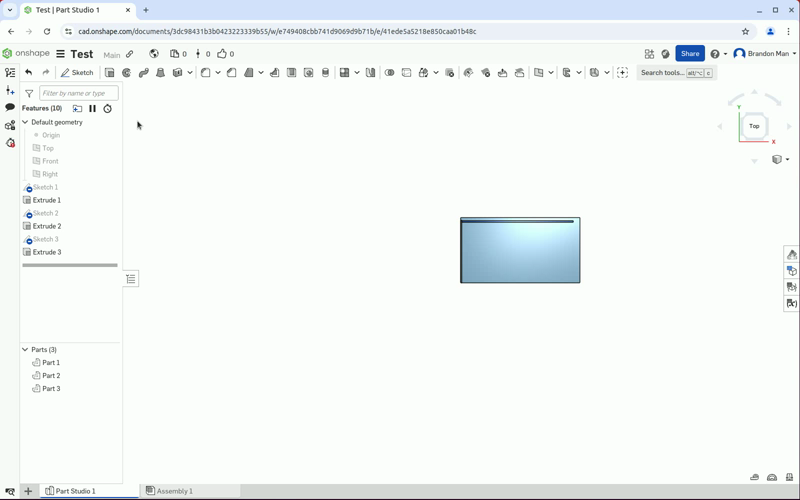
mouse_move(73, 189)
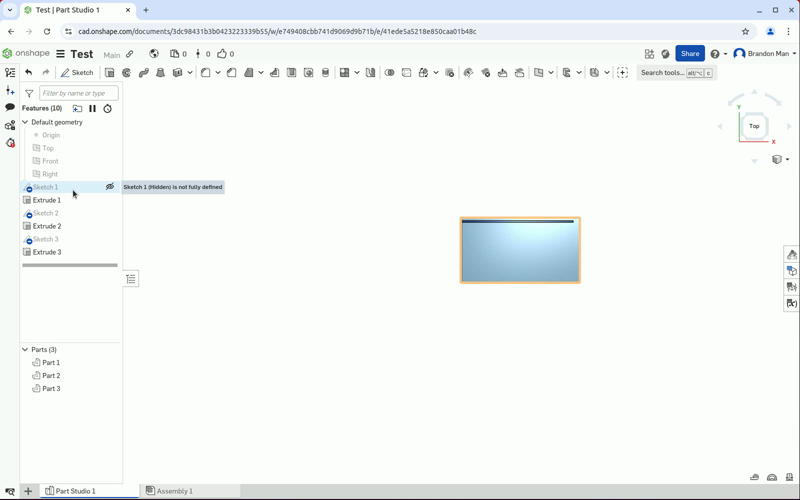
click(73, 189)
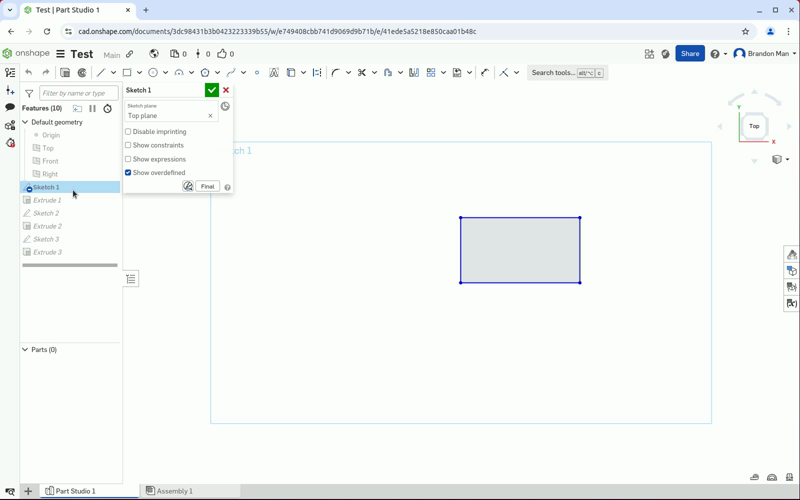
mouse_move(229, 92)
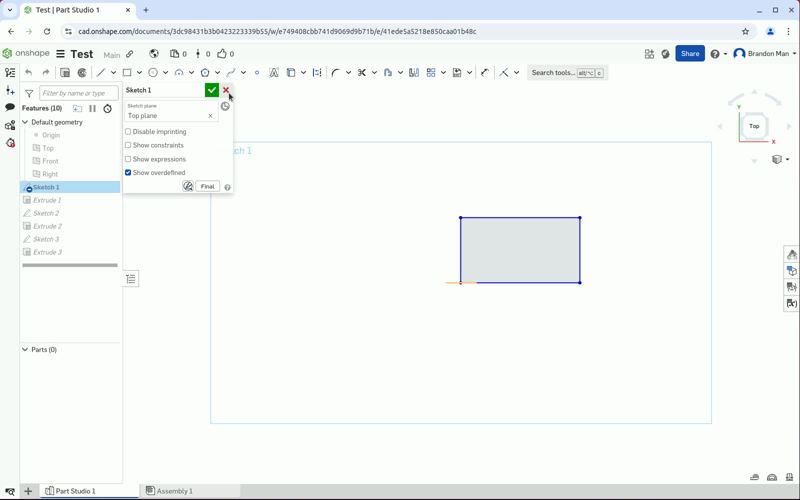
click(229, 92)
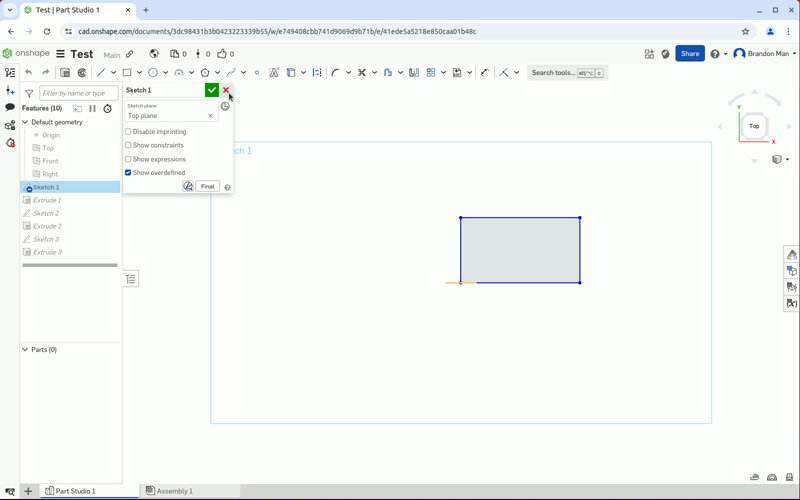
key(shift+s)
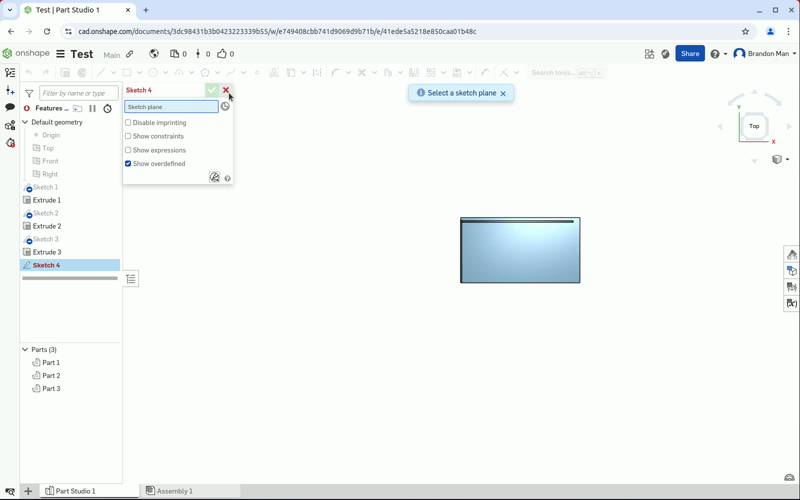
mouse_move(73, 150)
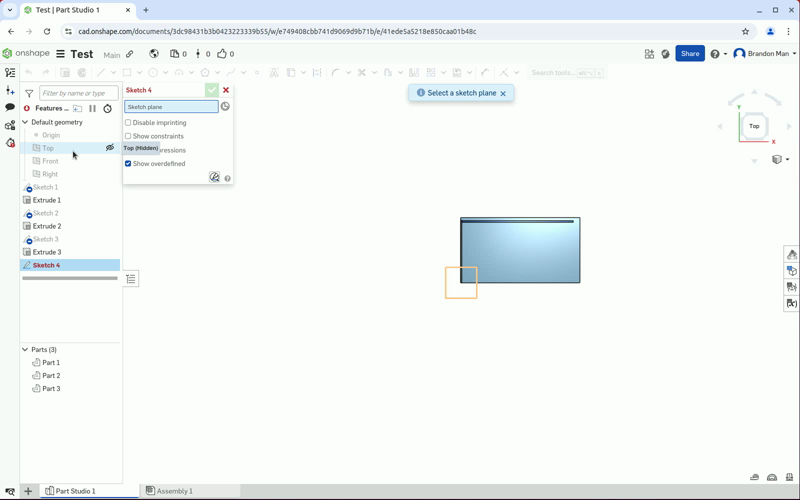
click(73, 150)
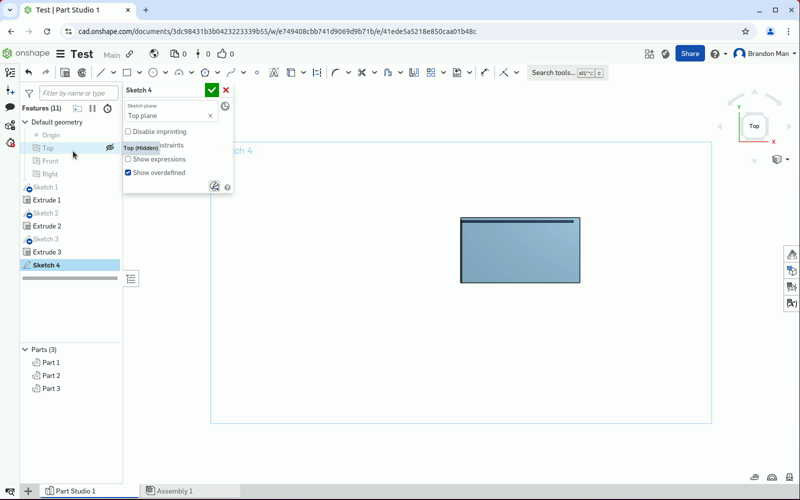
mouse_move(73, 352)
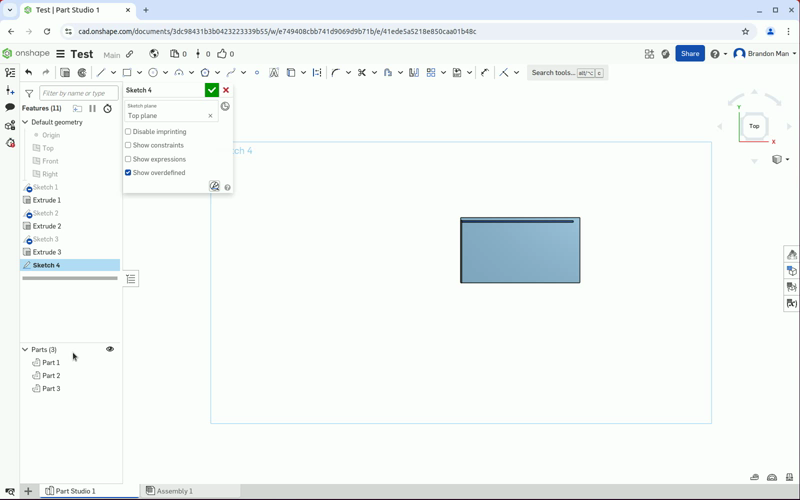
key(y)
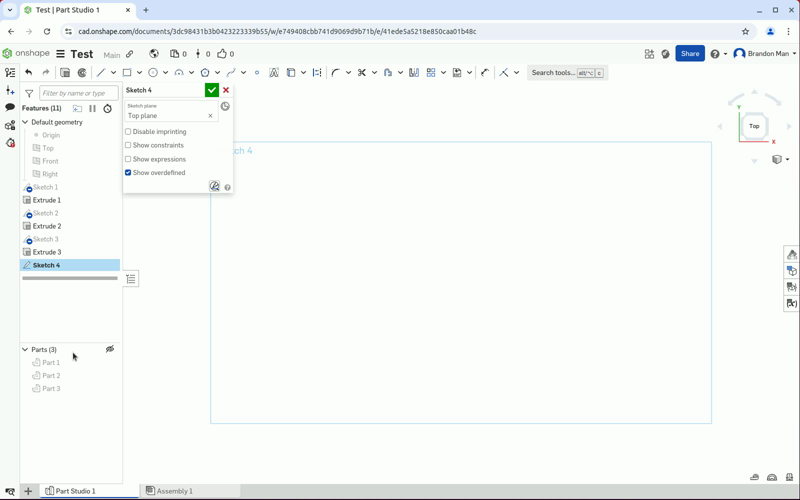
key(l)
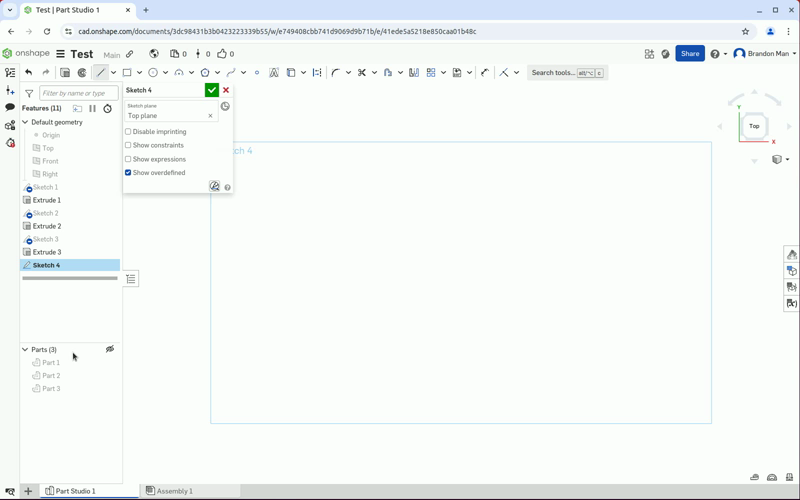
key_down(shift)
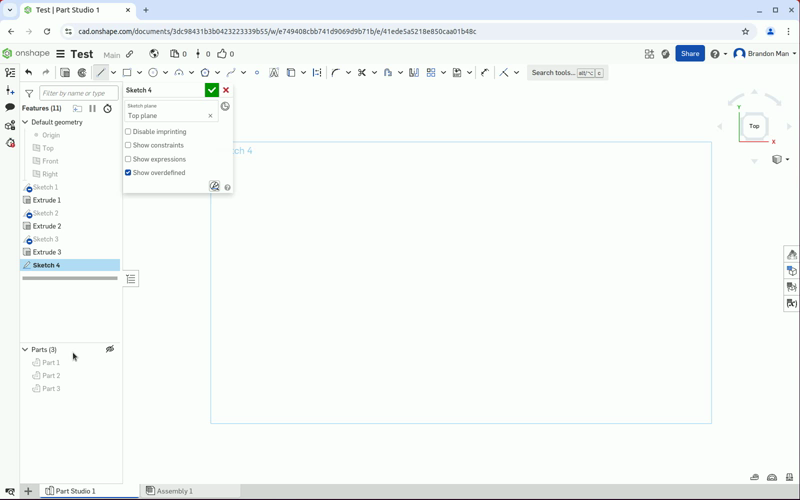
mouse_move(572, 282)
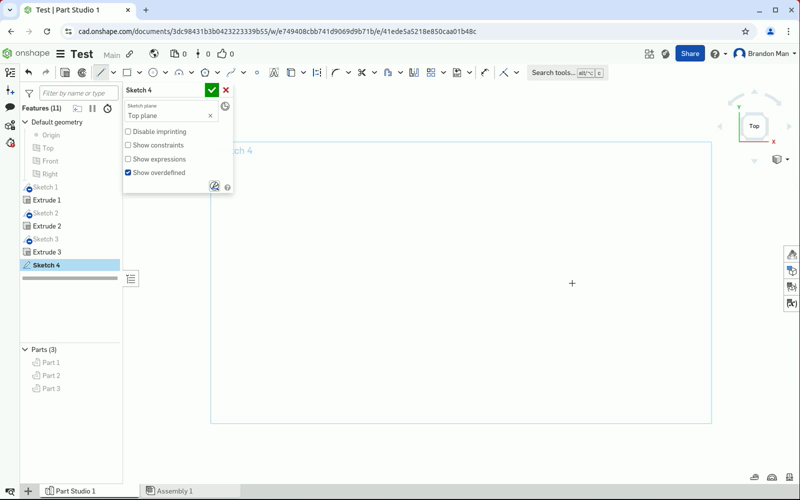
click(572, 282)
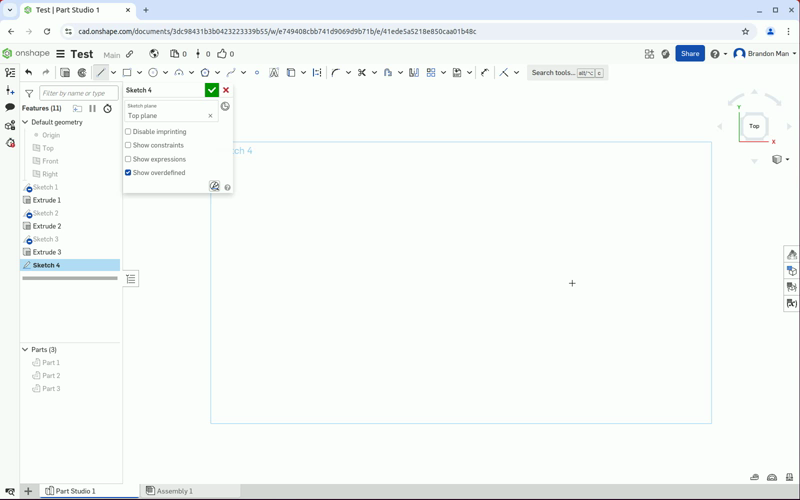
key_up(shift)
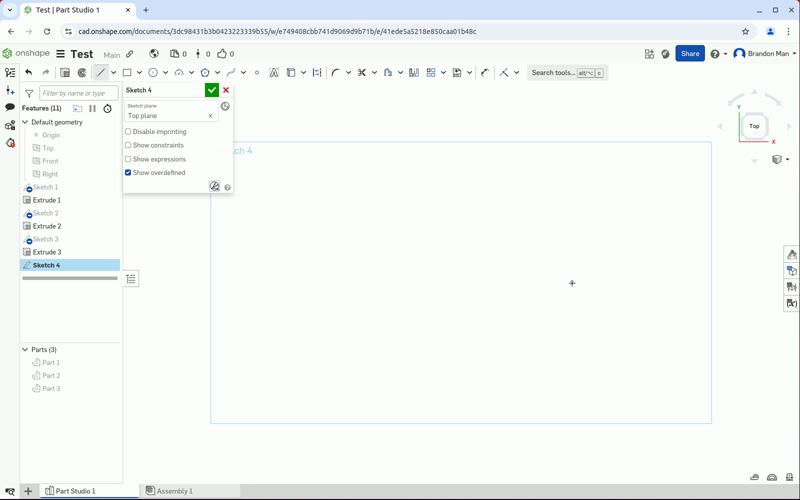
key_down(shift)
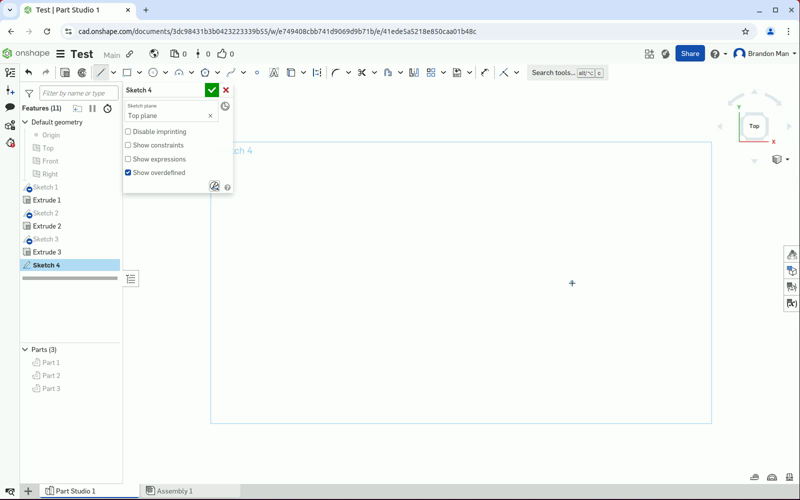
mouse_move(589, 282)
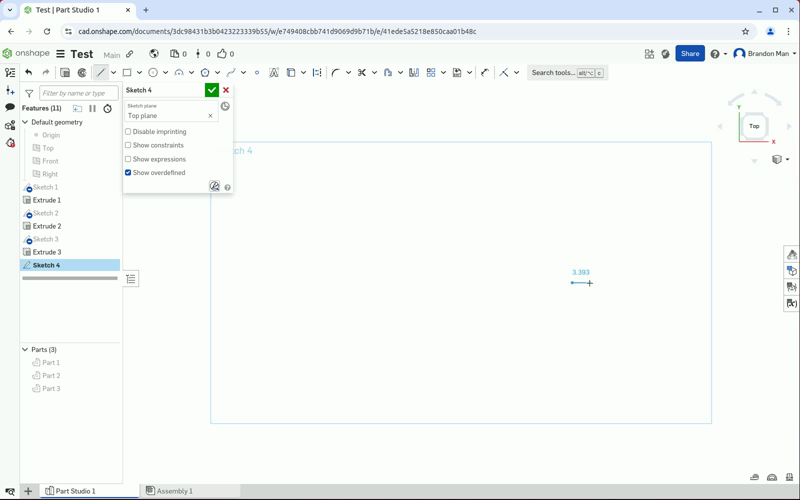
mouse_move(573, 282)
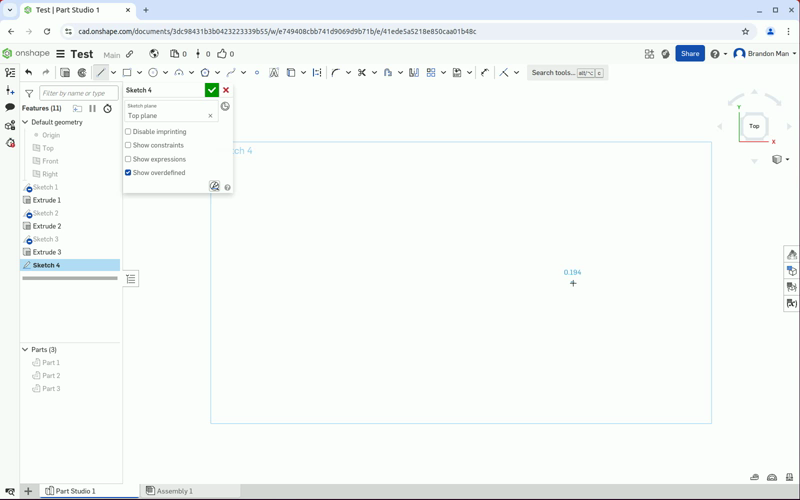
scroll(6)
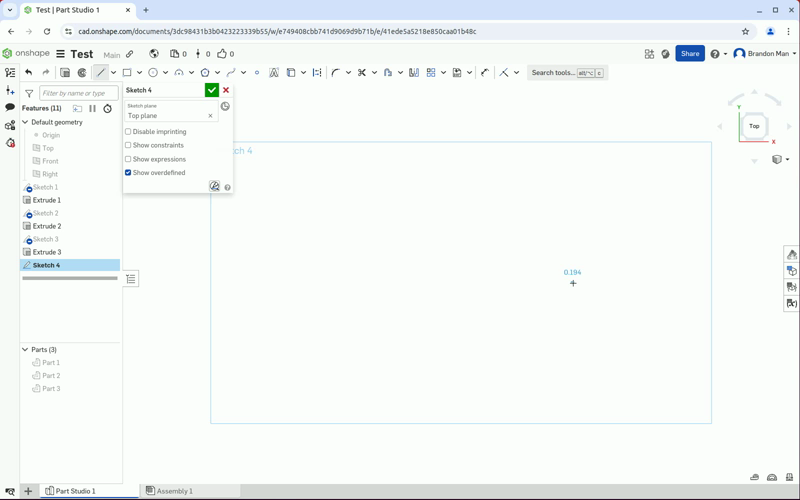
scroll(6)
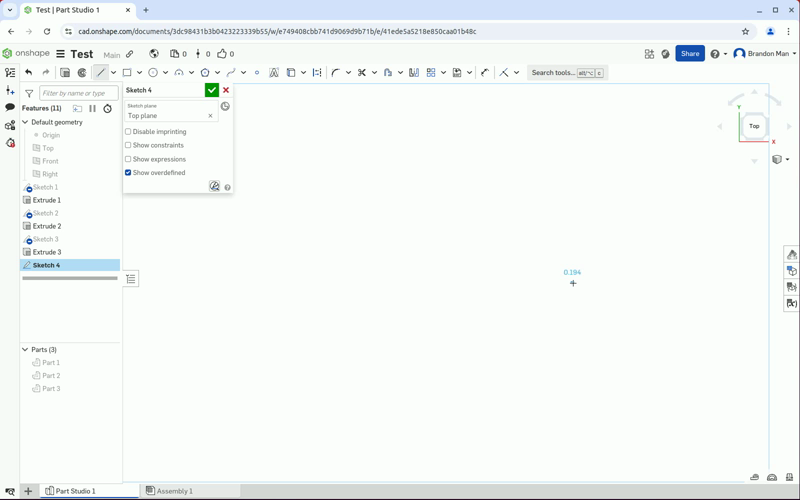
scroll(6)
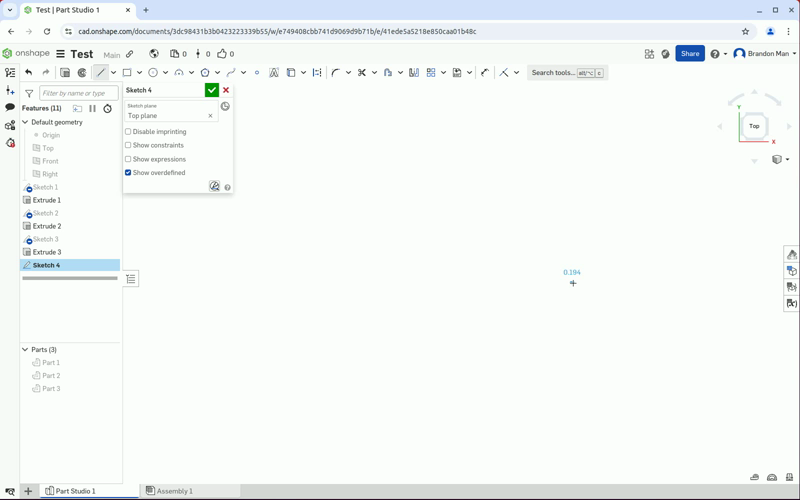
scroll(6)
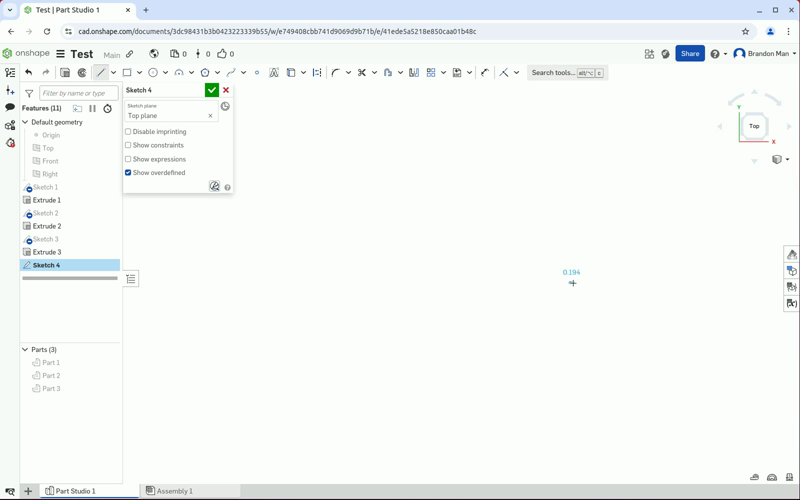
scroll(6)
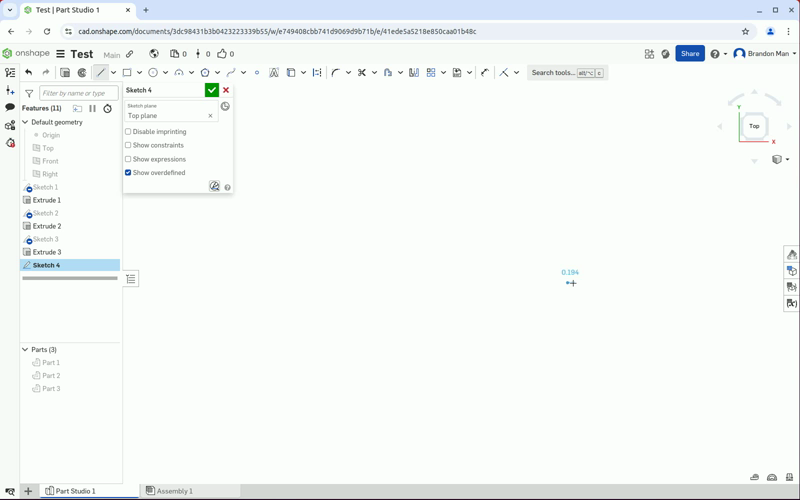
scroll(6)
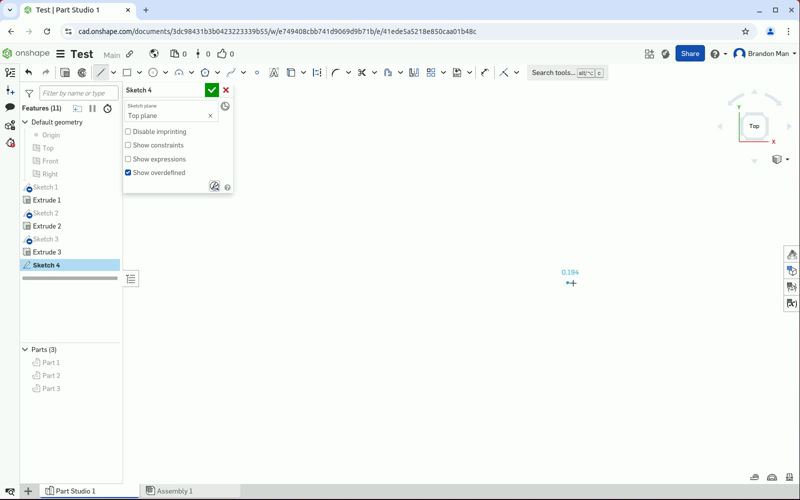
scroll(6)
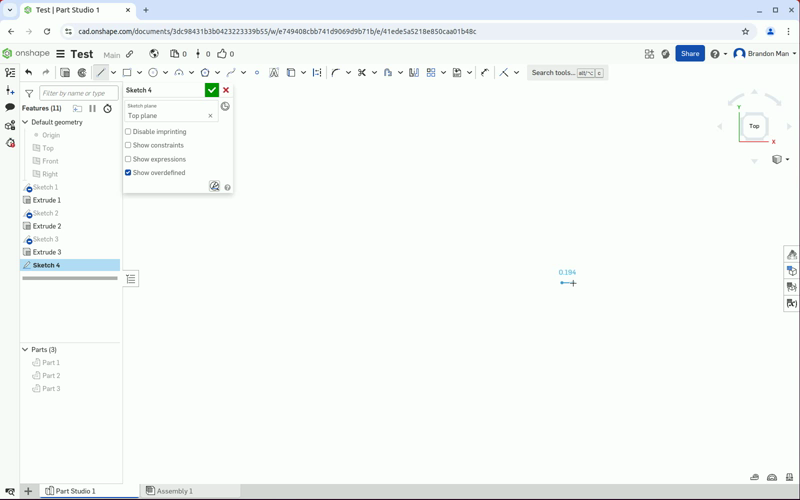
click(573, 282)
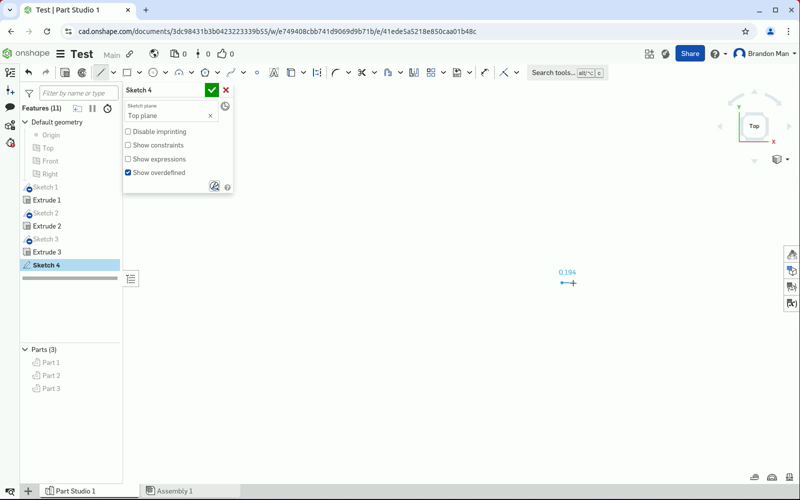
scroll(-6)
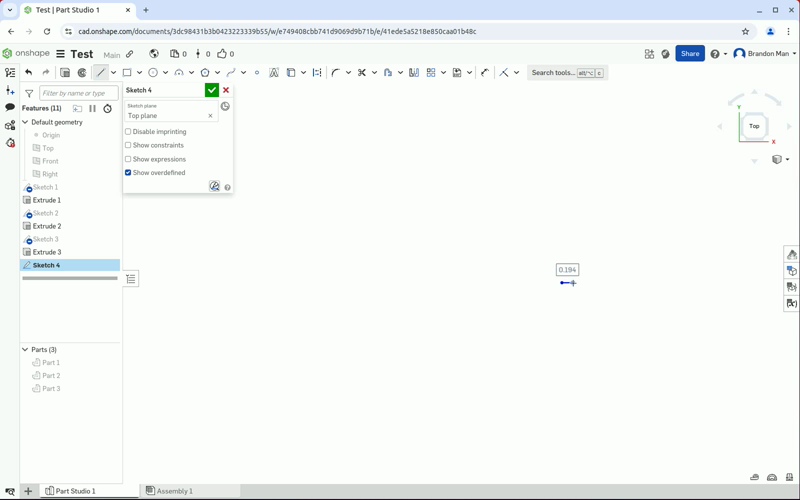
scroll(-6)
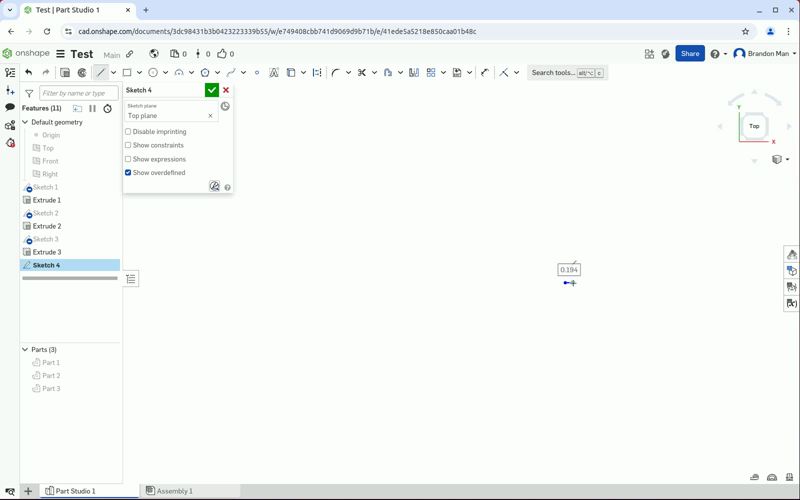
scroll(-6)
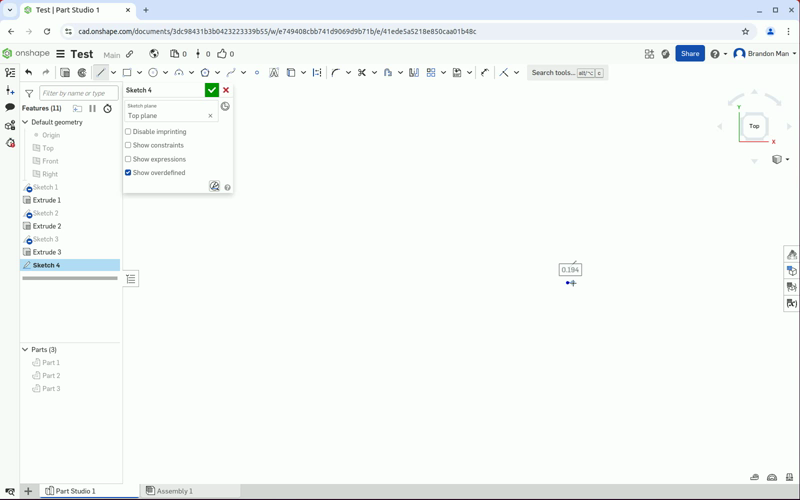
scroll(-6)
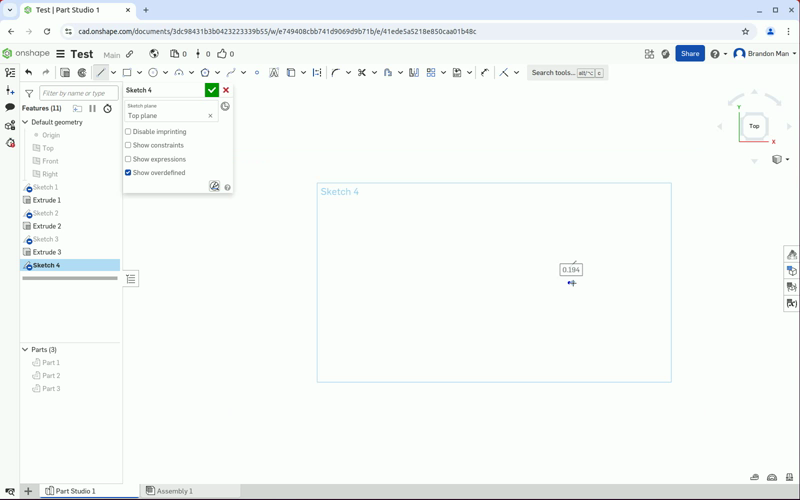
scroll(-6)
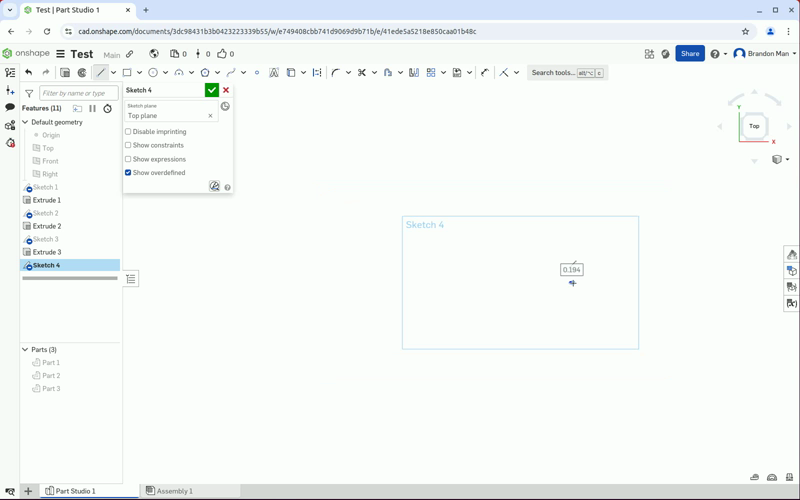
scroll(-6)
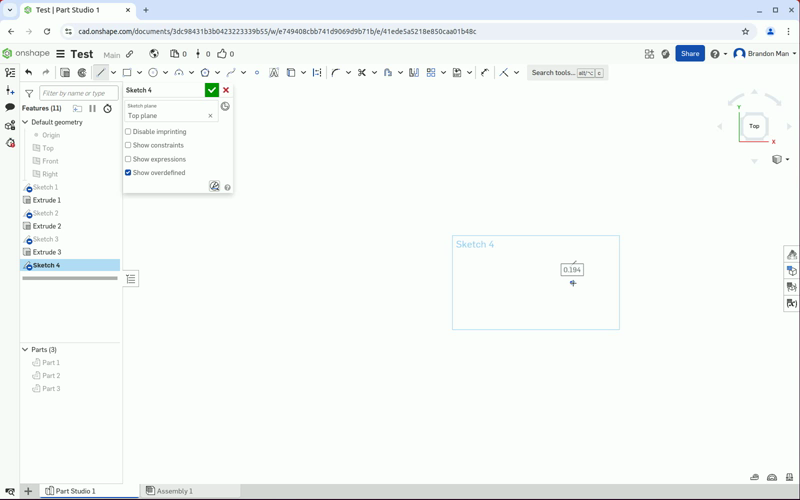
scroll(-6)
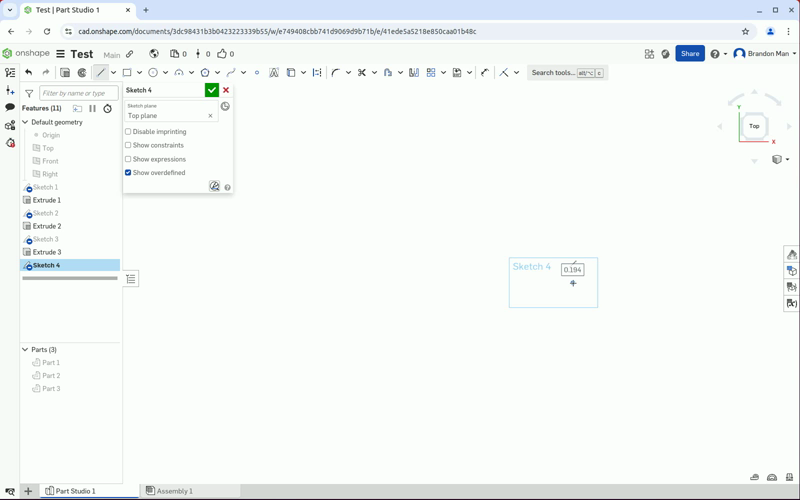
key_up(shift)
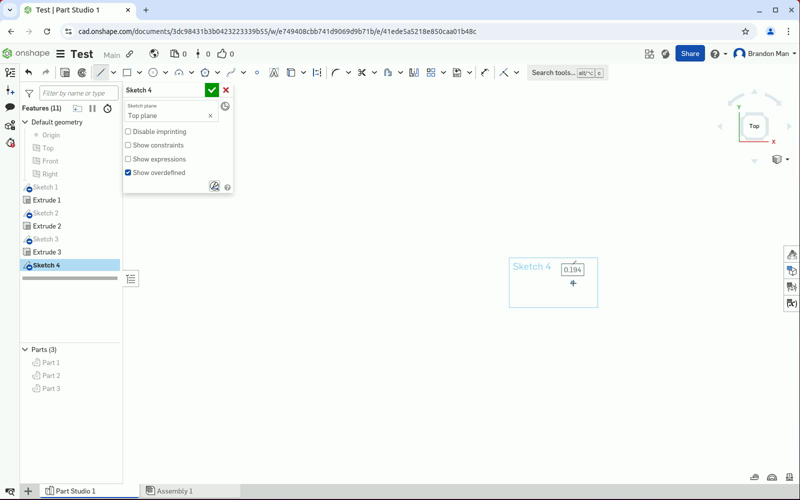
key_down(shift)
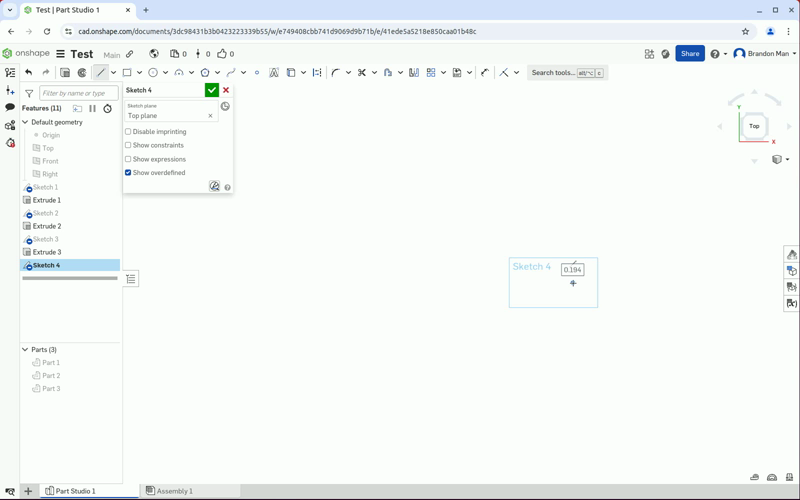
mouse_move(573, 221)
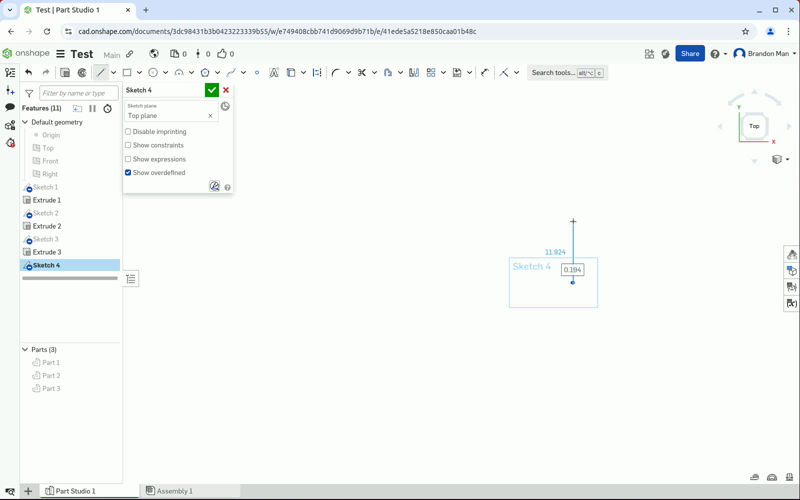
click(573, 221)
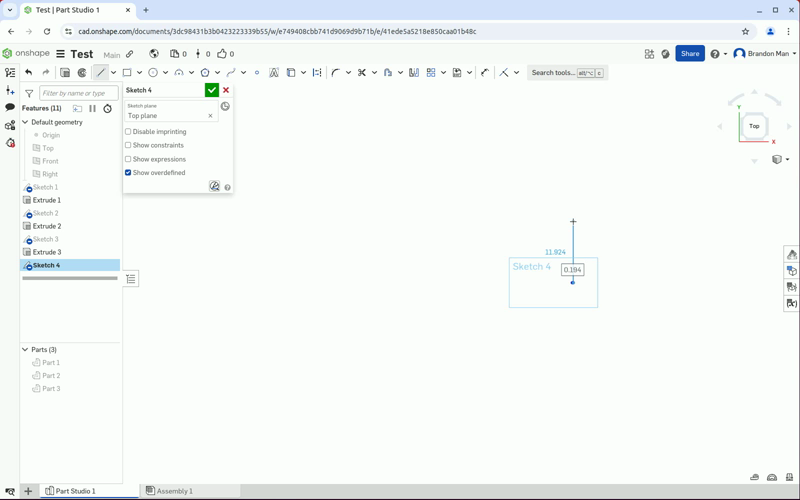
key_up(shift)
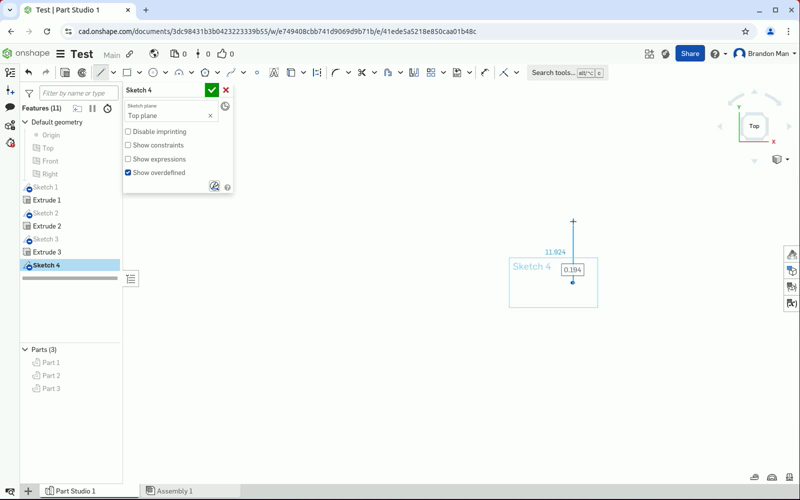
key_down(shift)
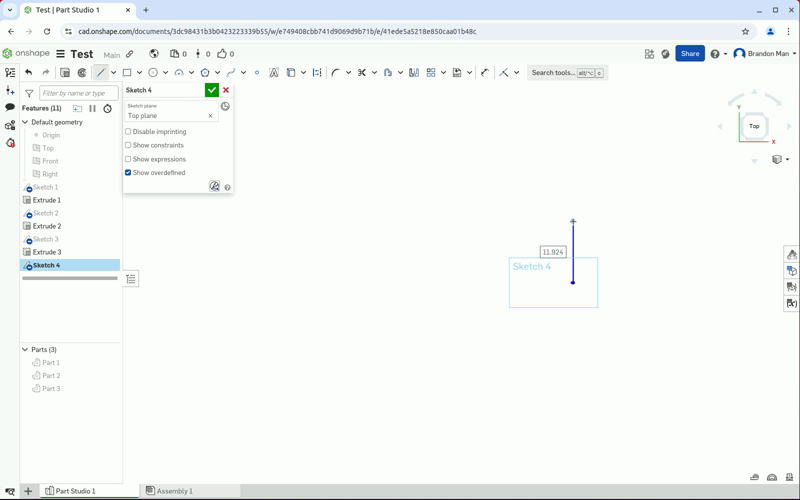
mouse_move(589, 221)
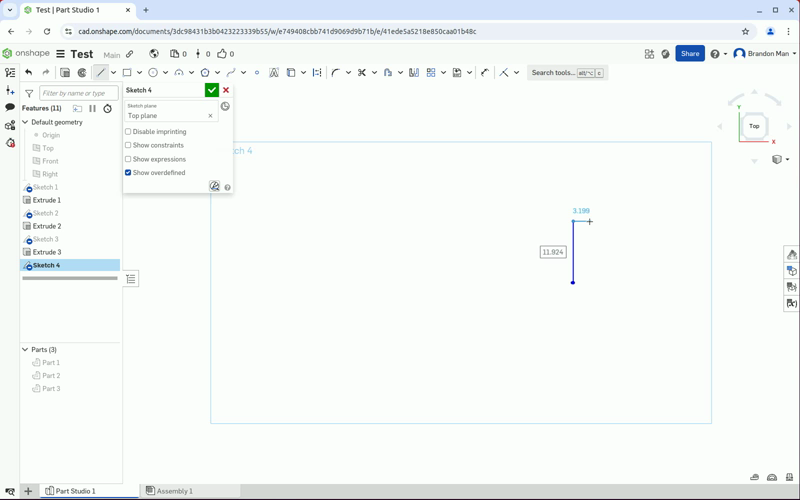
mouse_move(572, 221)
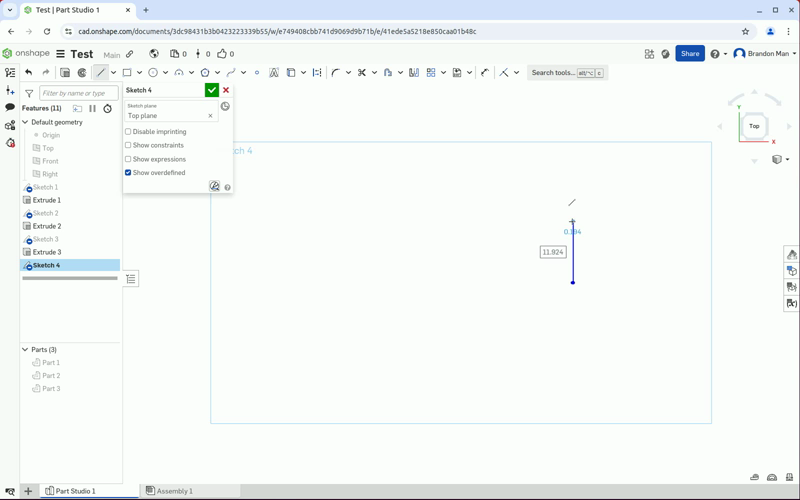
scroll(6)
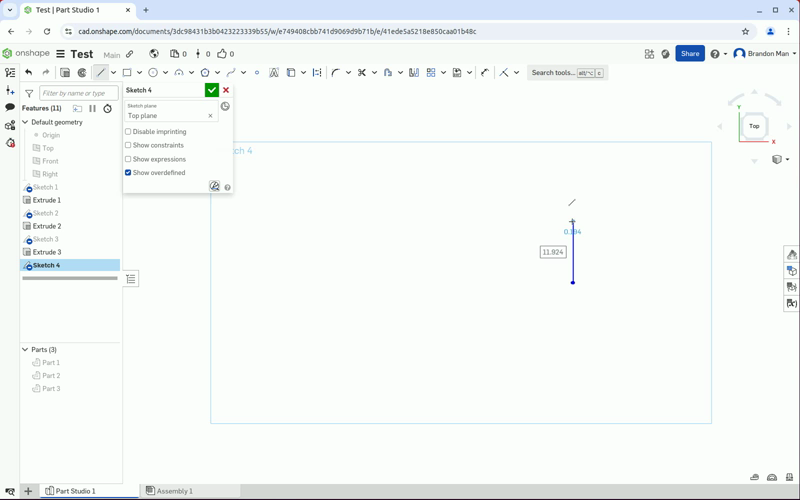
scroll(6)
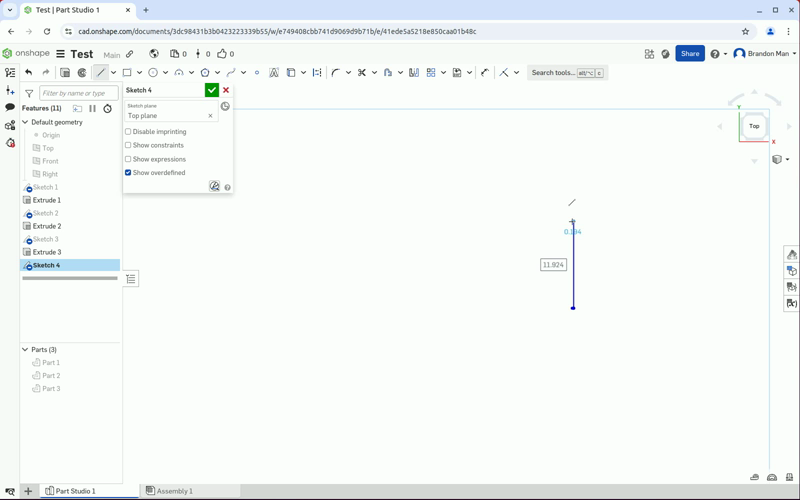
scroll(6)
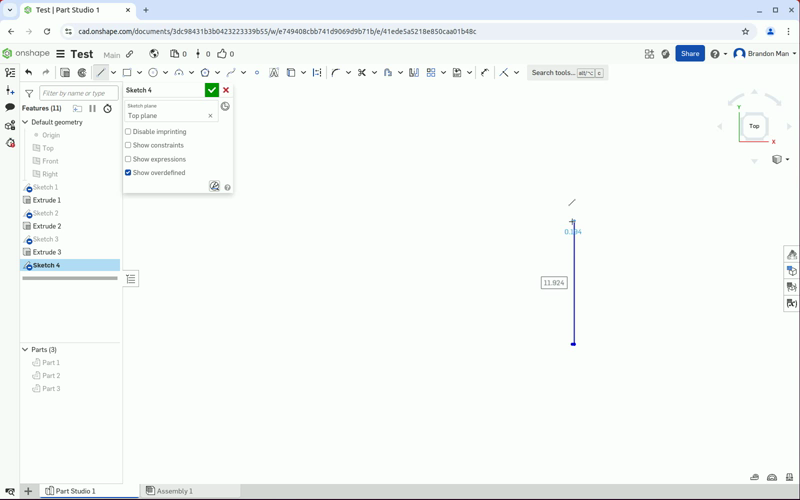
scroll(6)
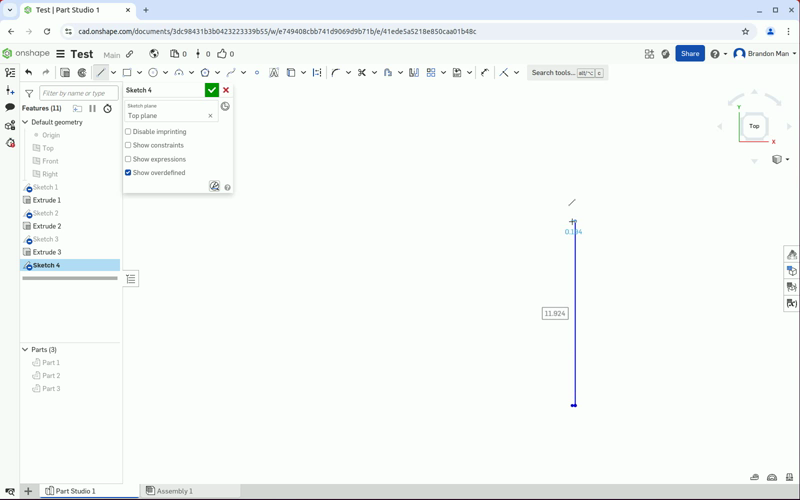
scroll(6)
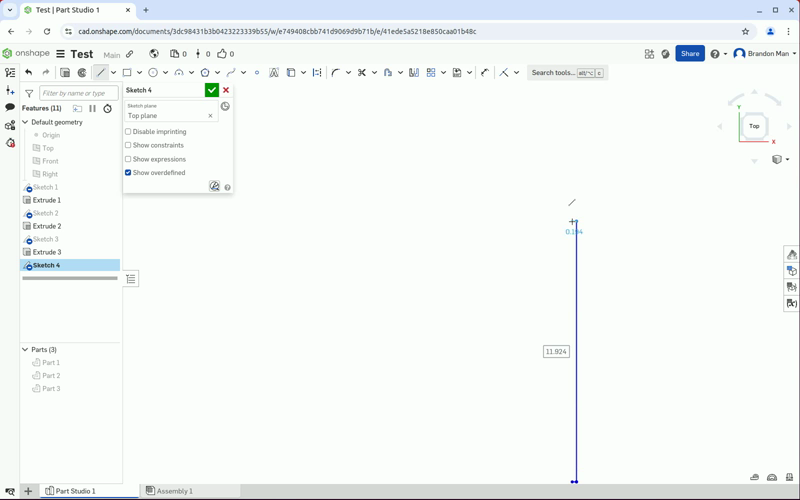
scroll(6)
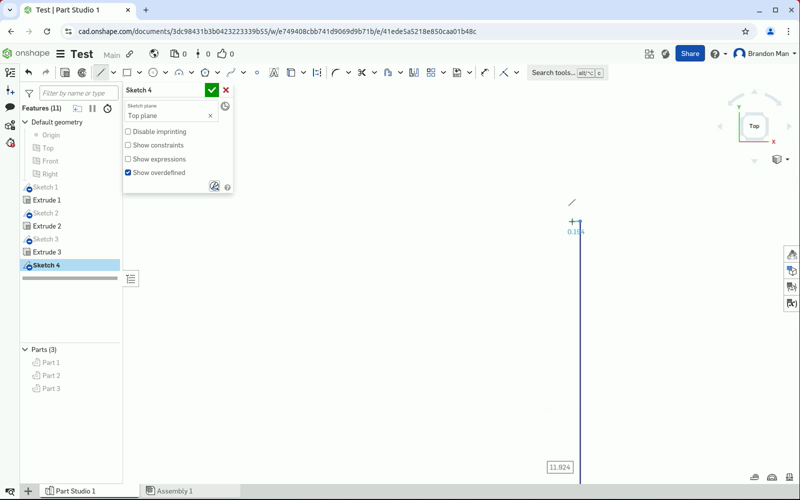
scroll(6)
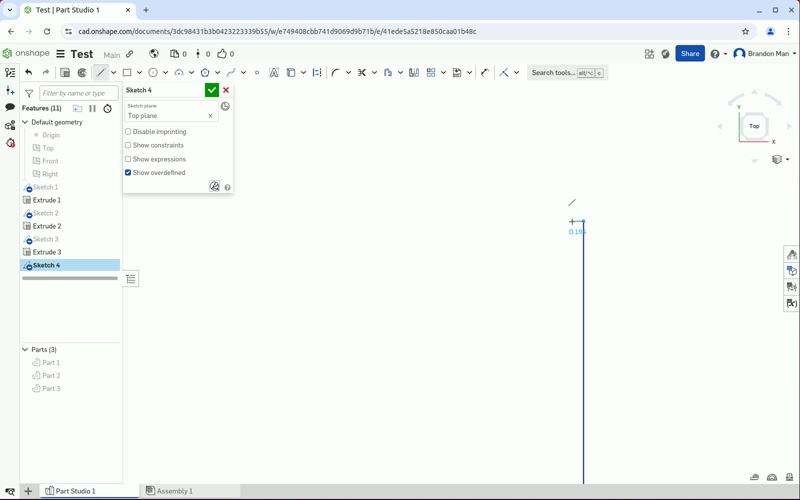
click(572, 221)
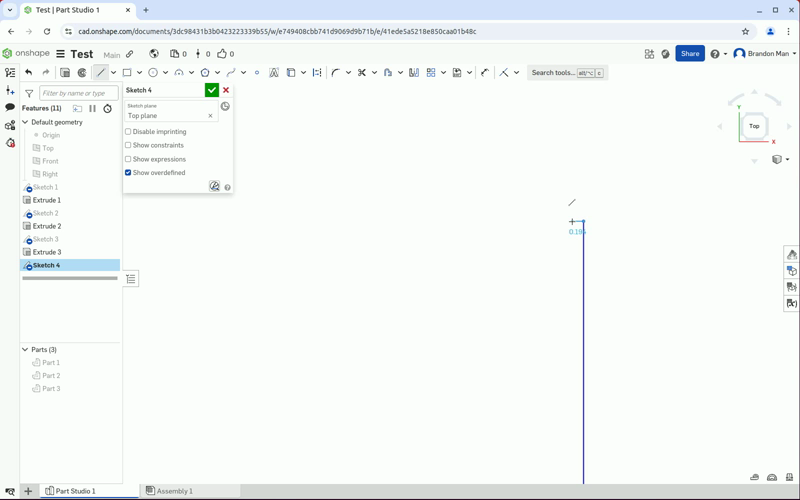
scroll(-6)
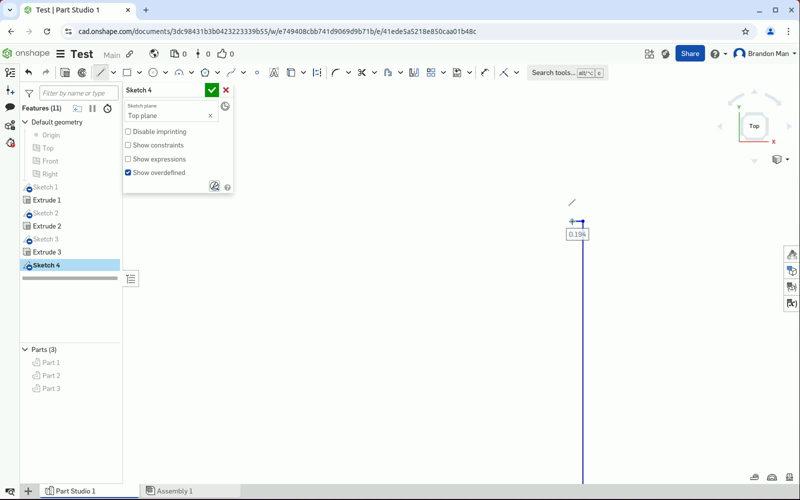
scroll(-6)
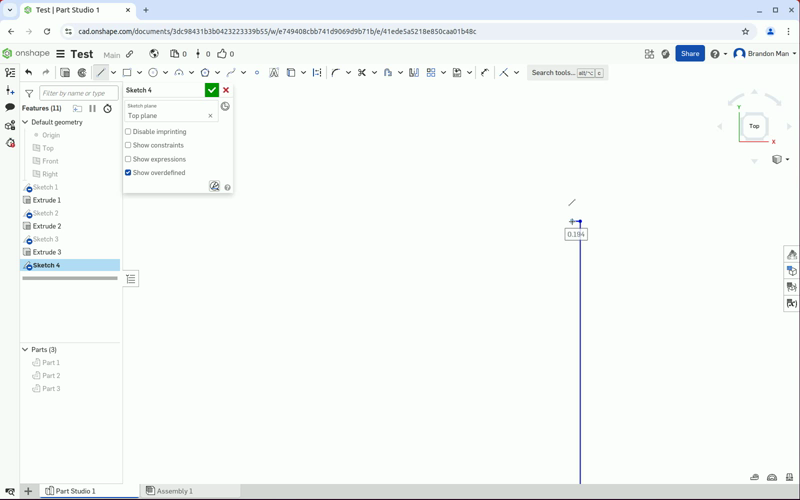
scroll(-6)
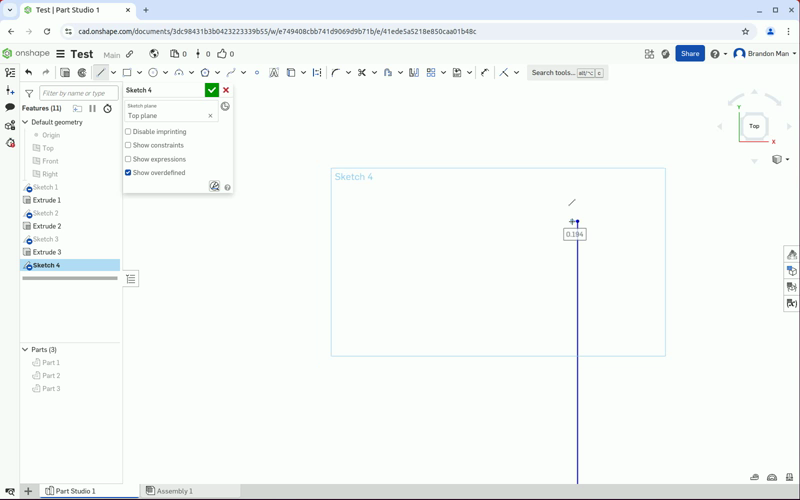
scroll(-6)
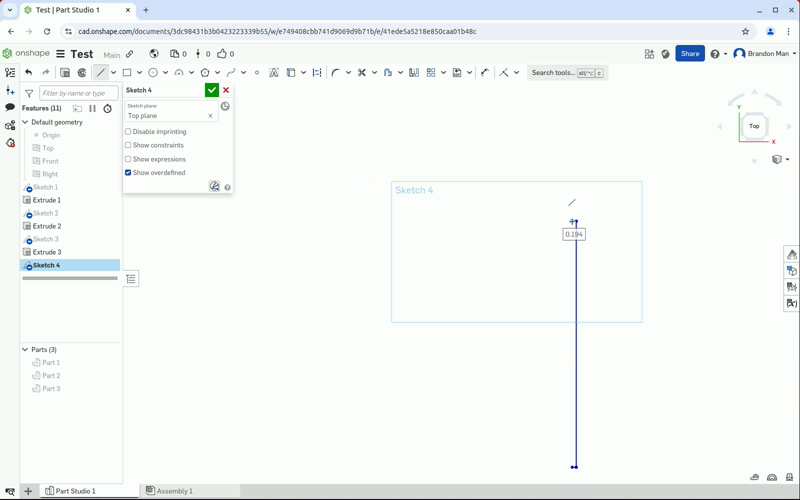
scroll(-6)
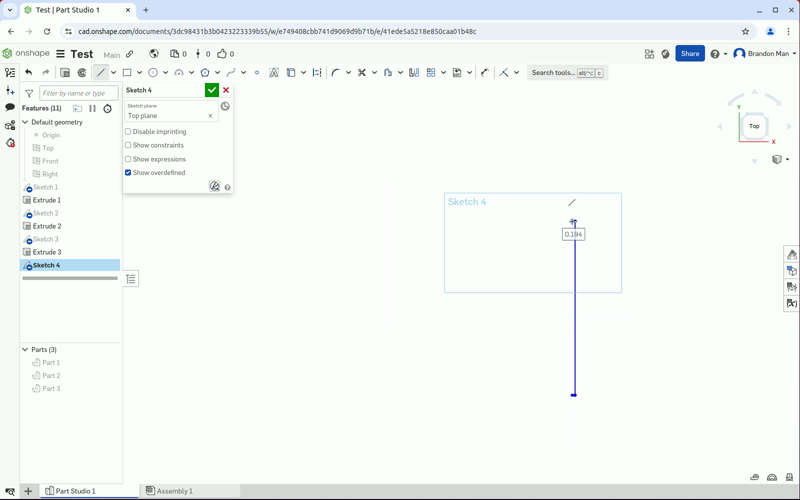
scroll(-6)
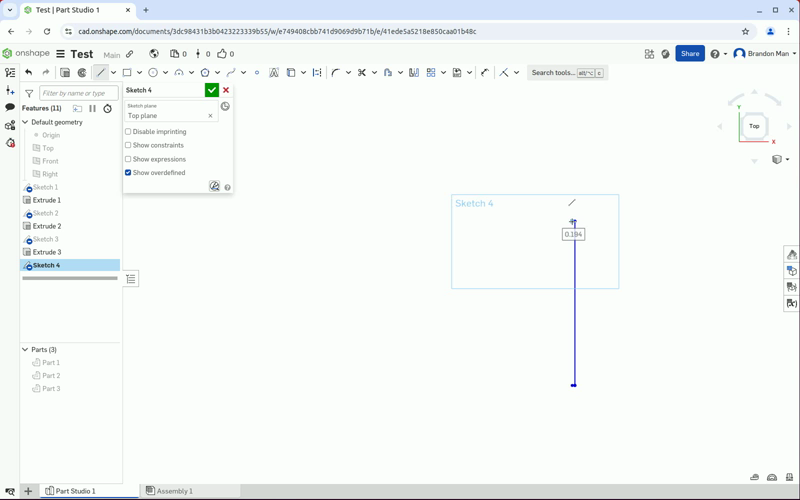
scroll(-6)
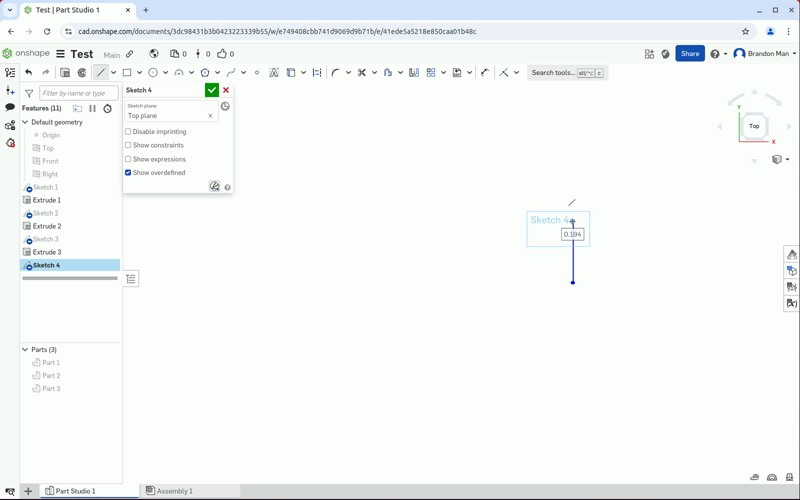
key_up(shift)
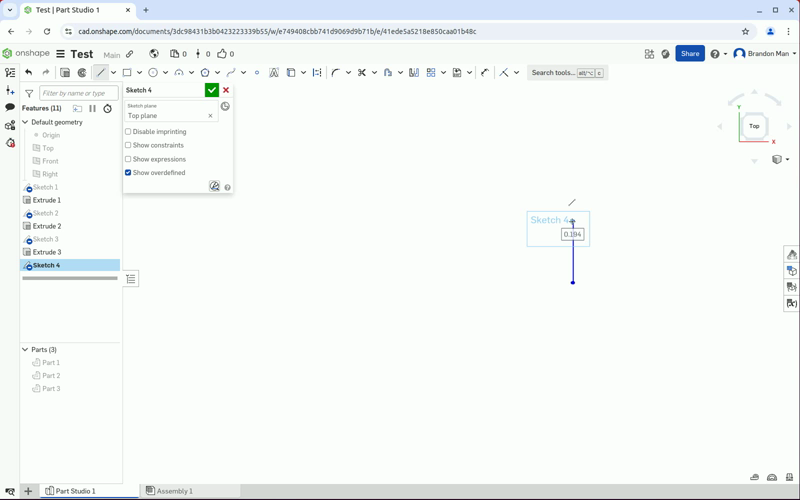
key_down(shift)
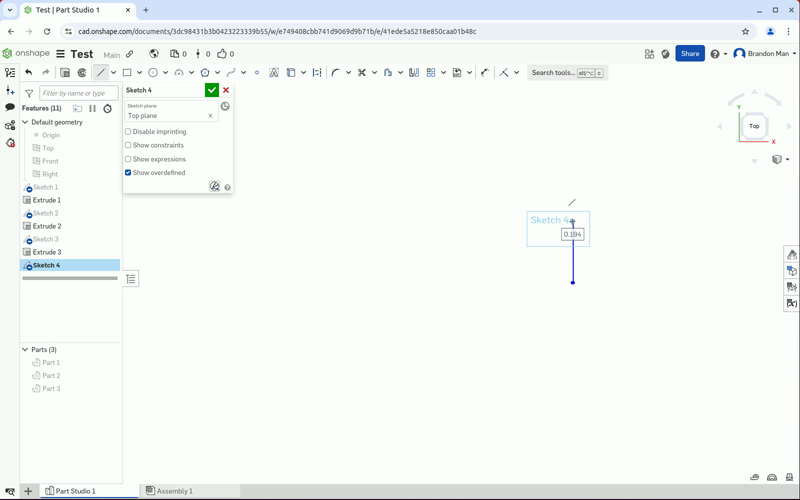
mouse_move(572, 281)
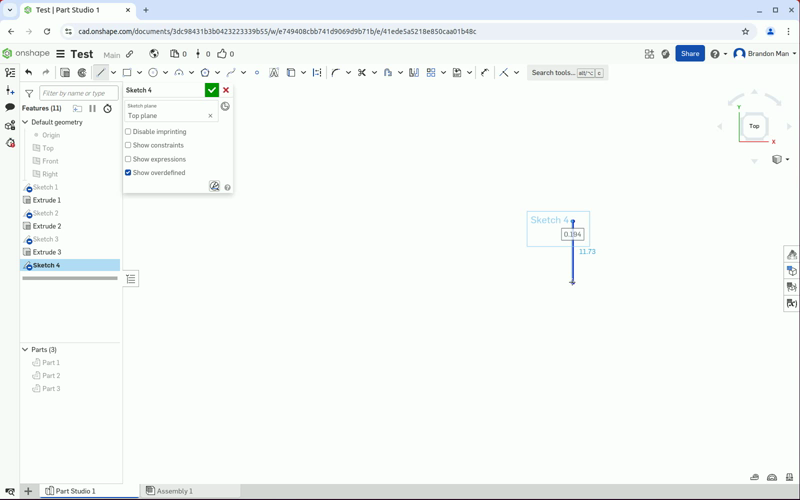
scroll(6)
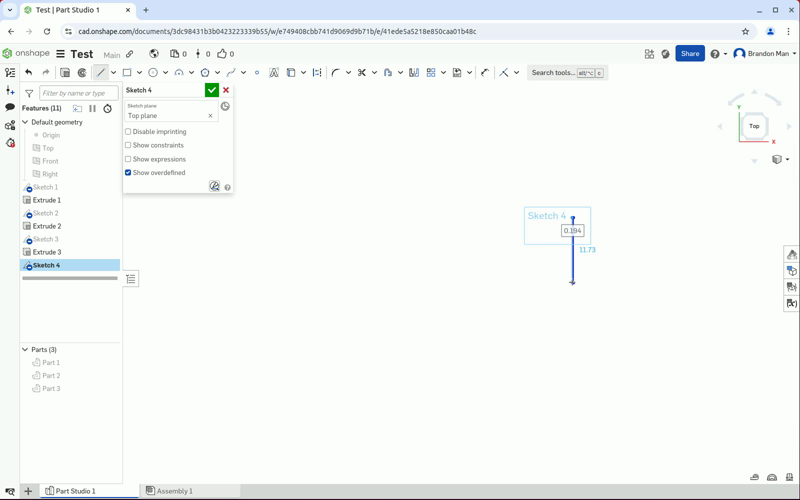
scroll(6)
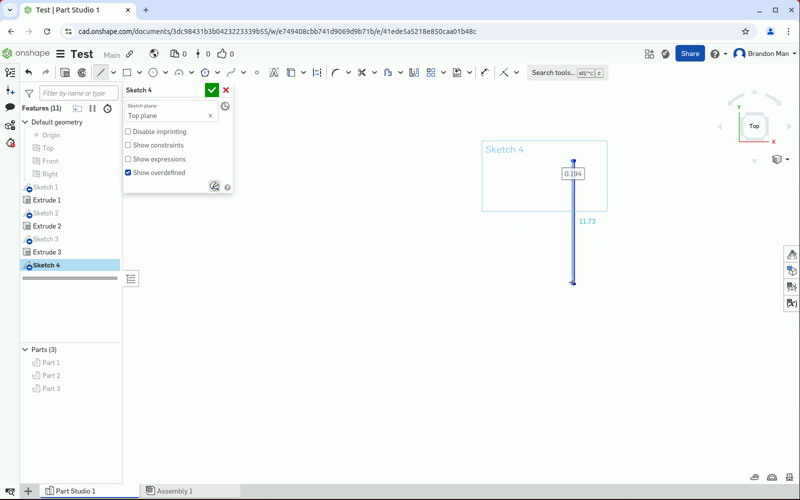
scroll(6)
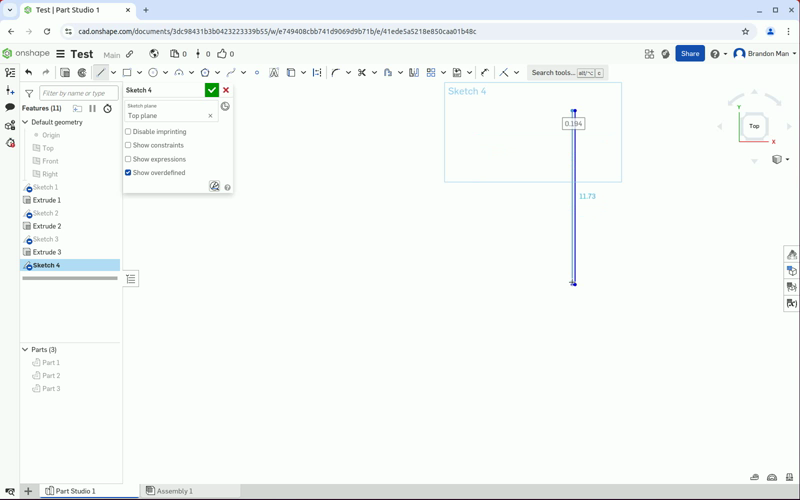
scroll(6)
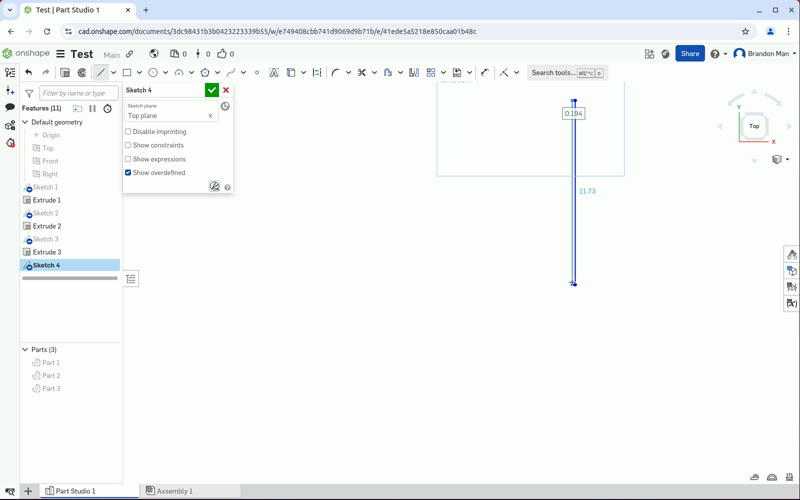
scroll(6)
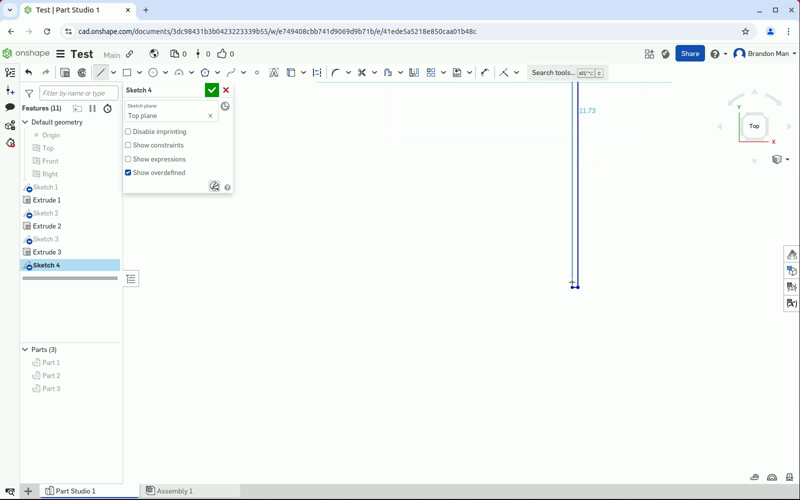
scroll(6)
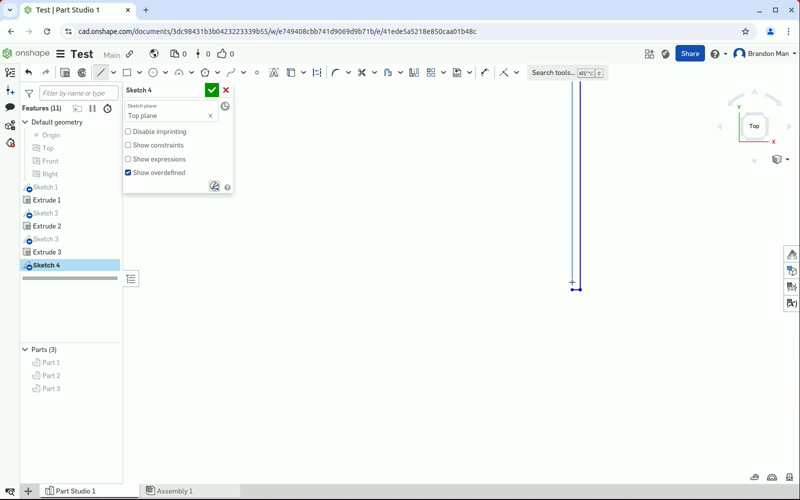
scroll(6)
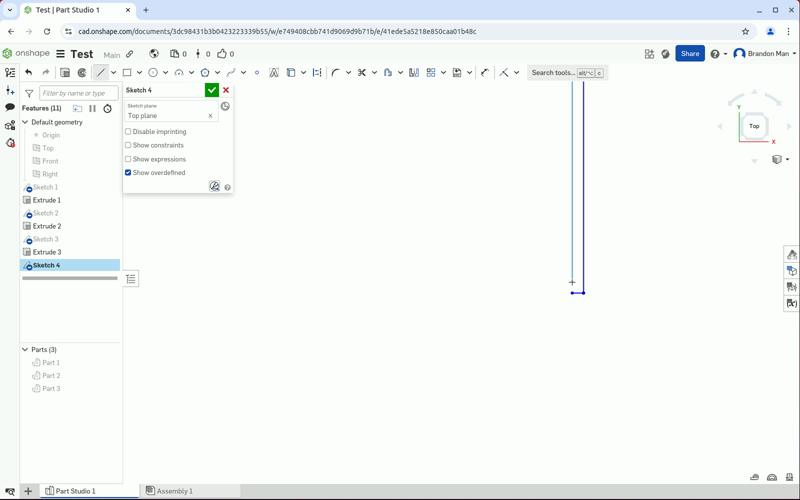
click(572, 281)
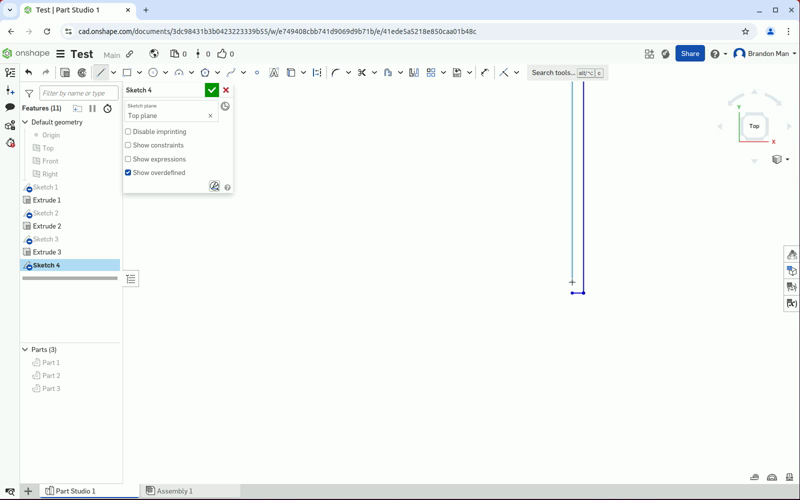
scroll(-6)
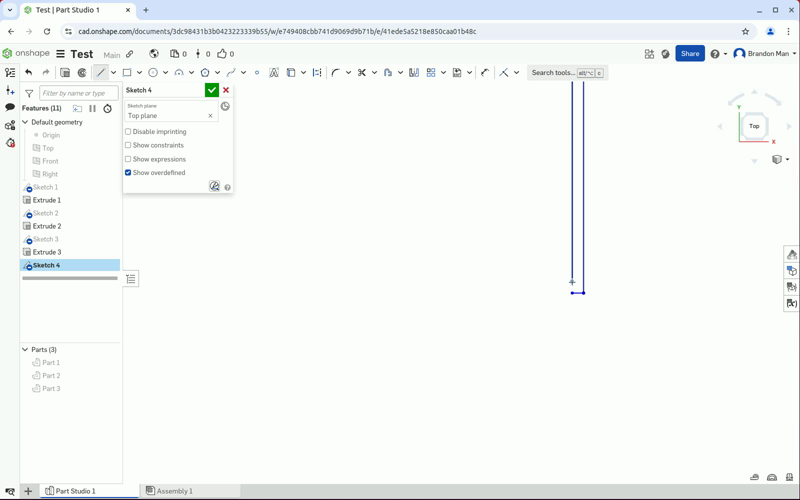
scroll(-6)
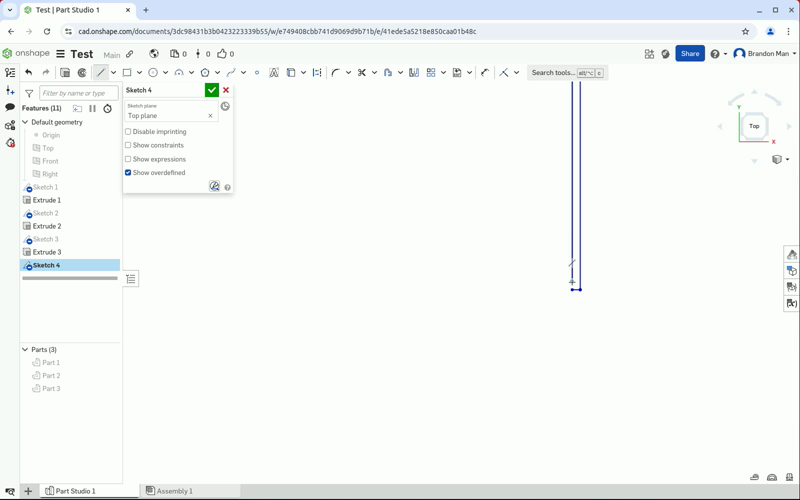
scroll(-6)
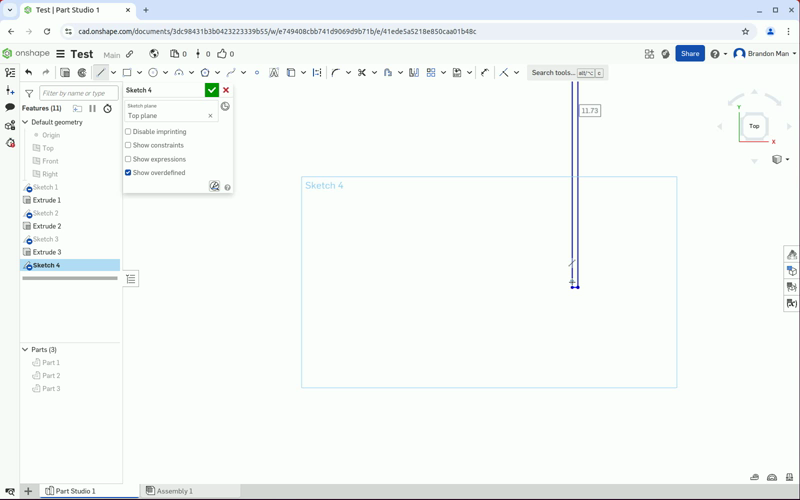
scroll(-6)
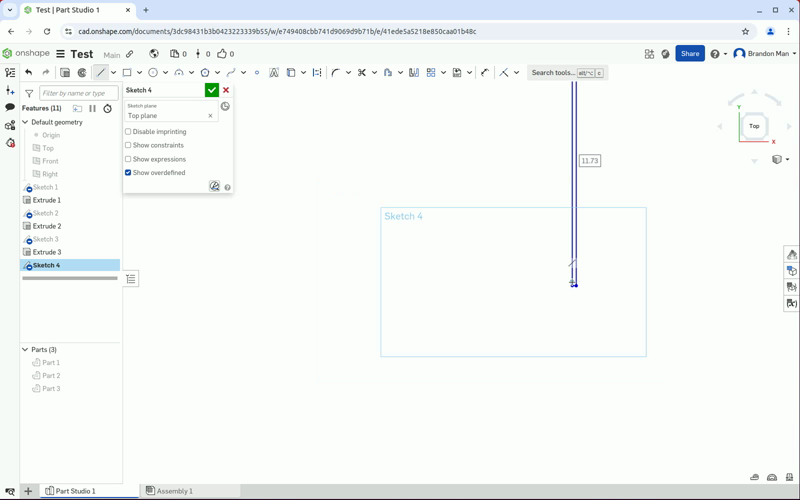
scroll(-6)
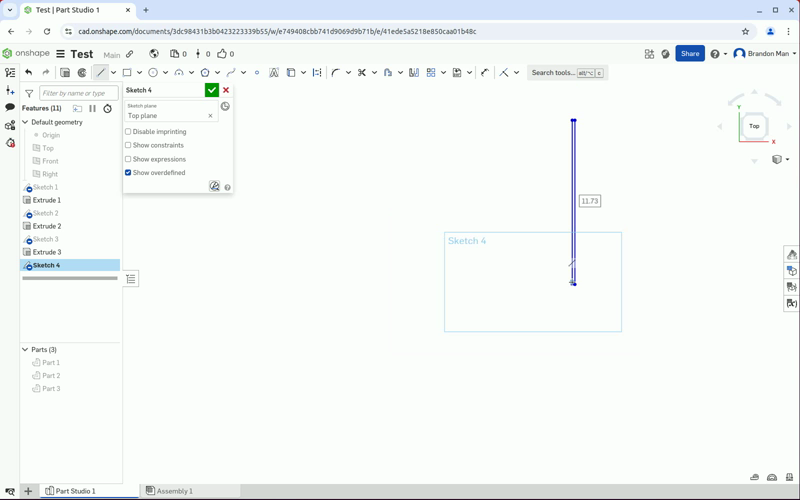
scroll(-6)
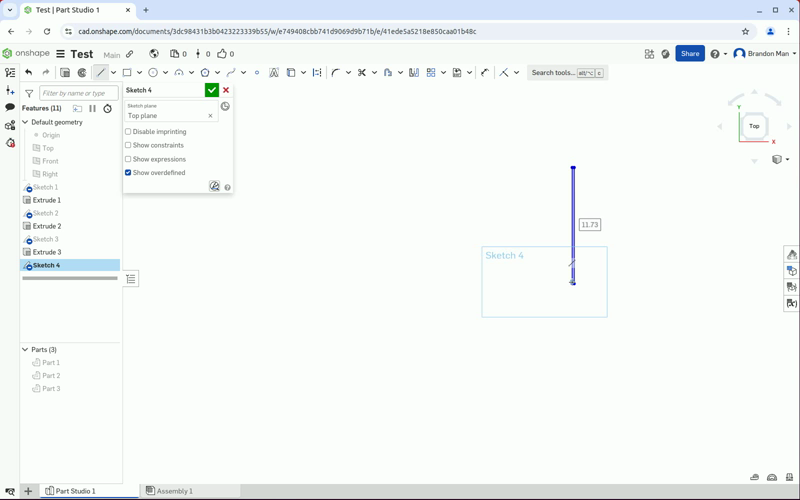
scroll(-6)
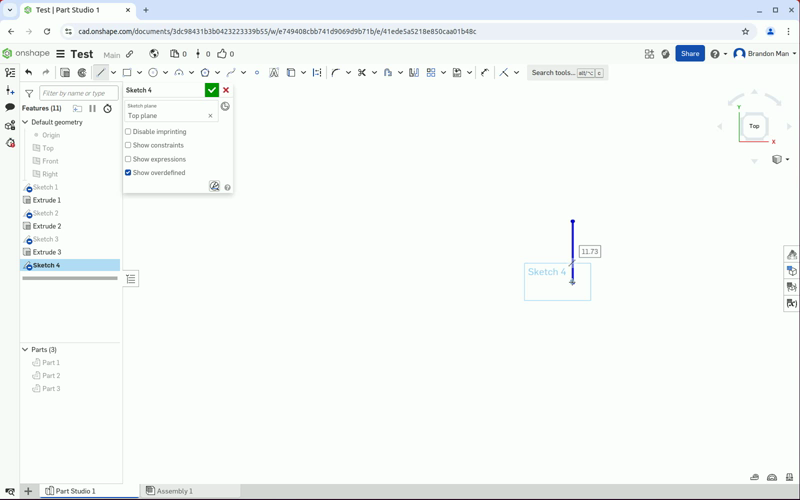
key_up(shift)
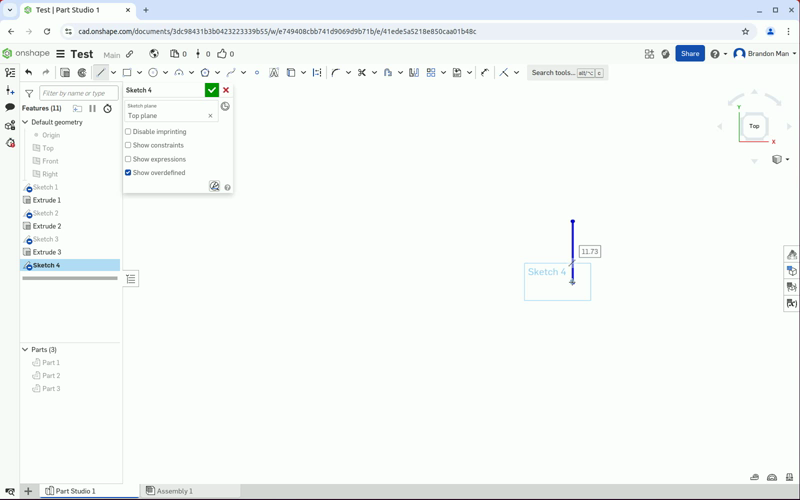
mouse_move(589, 281)
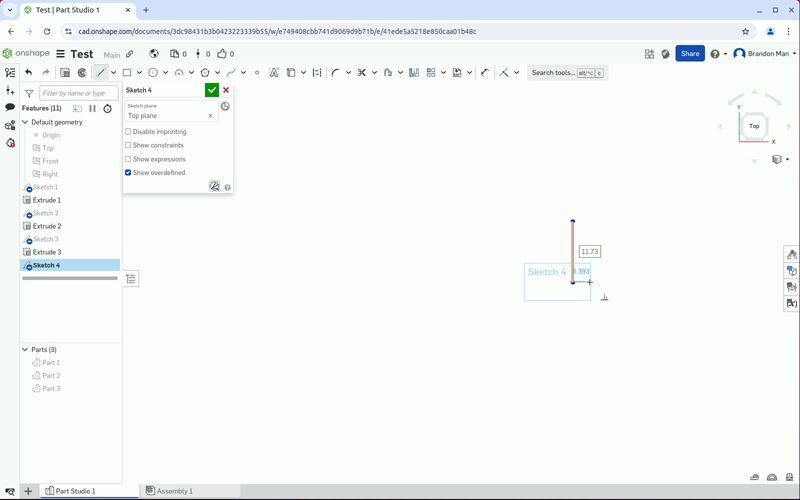
key_down(shift)
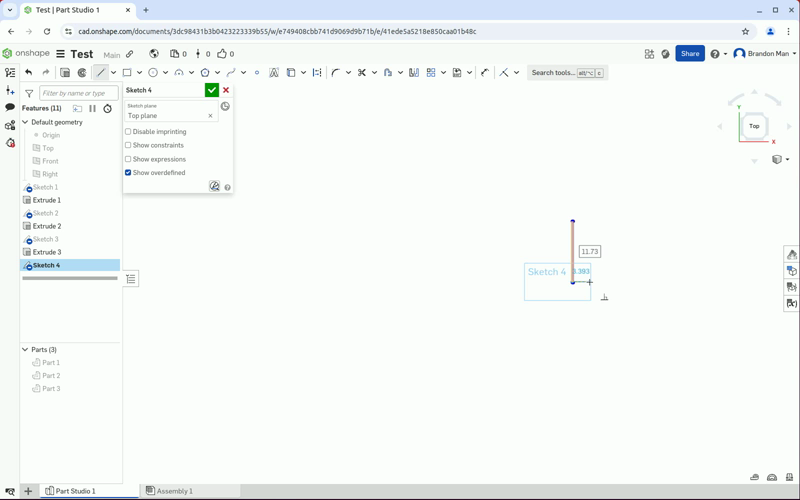
mouse_move(572, 282)
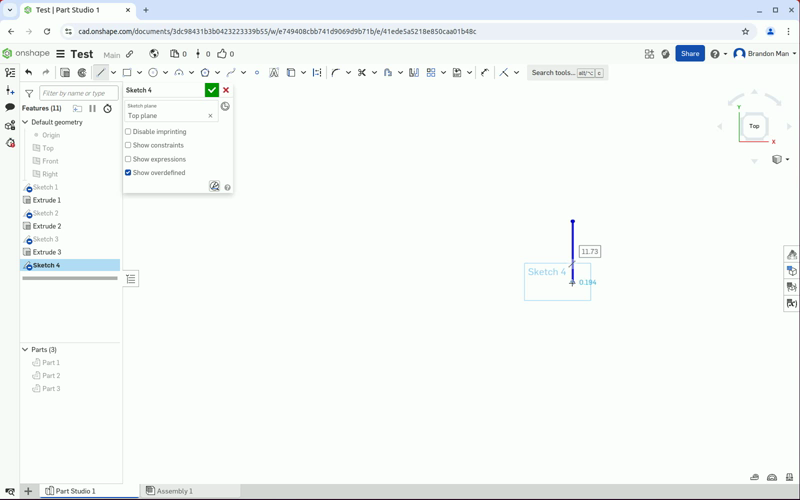
scroll(6)
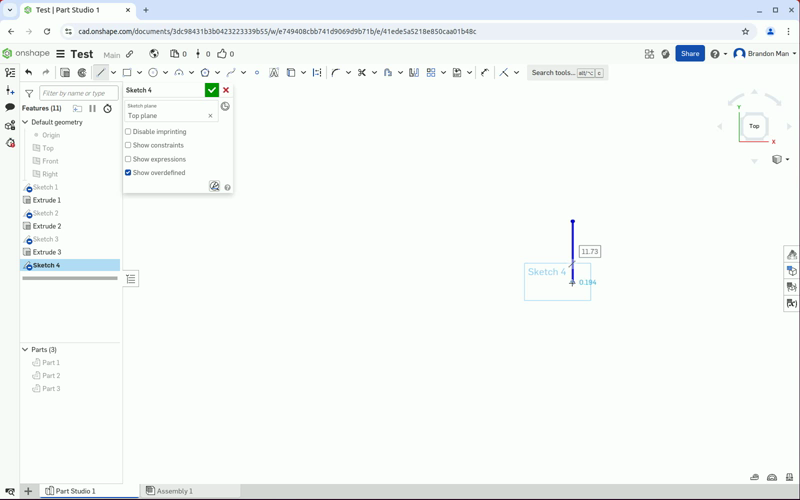
scroll(6)
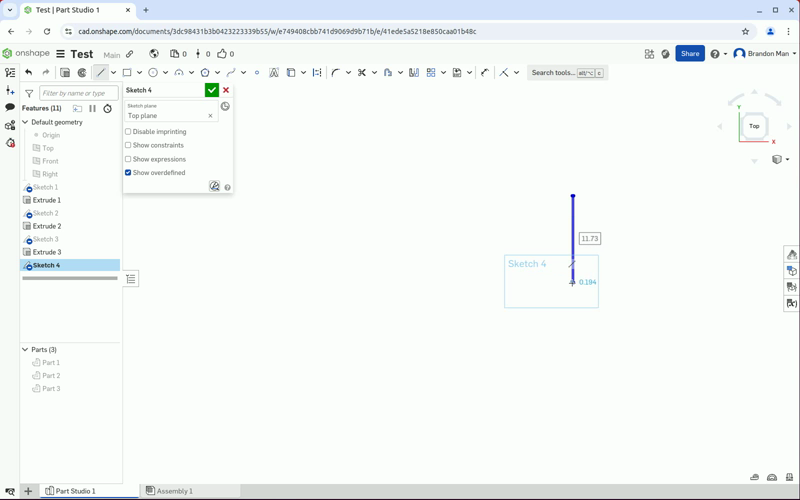
scroll(6)
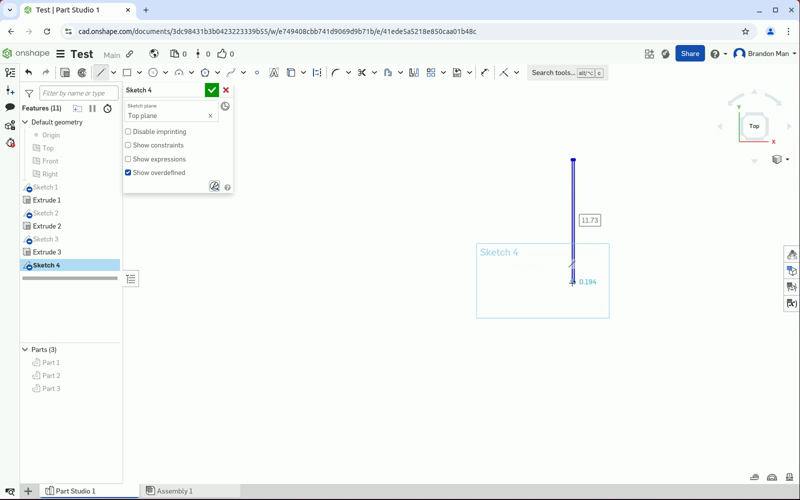
scroll(6)
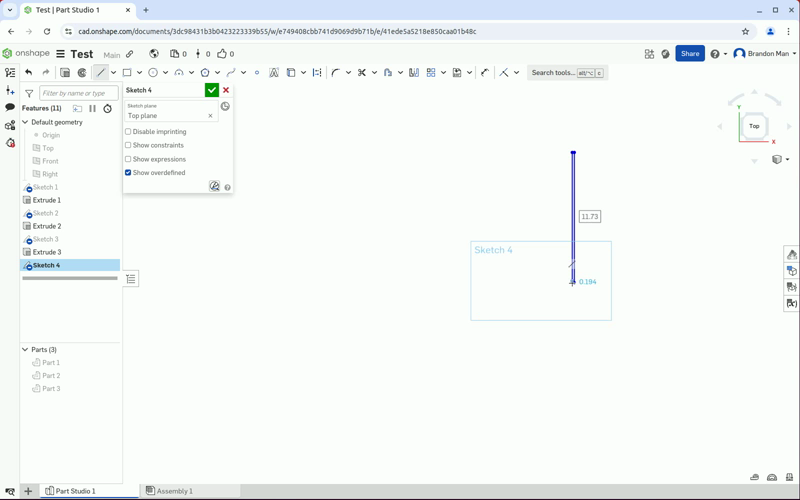
scroll(6)
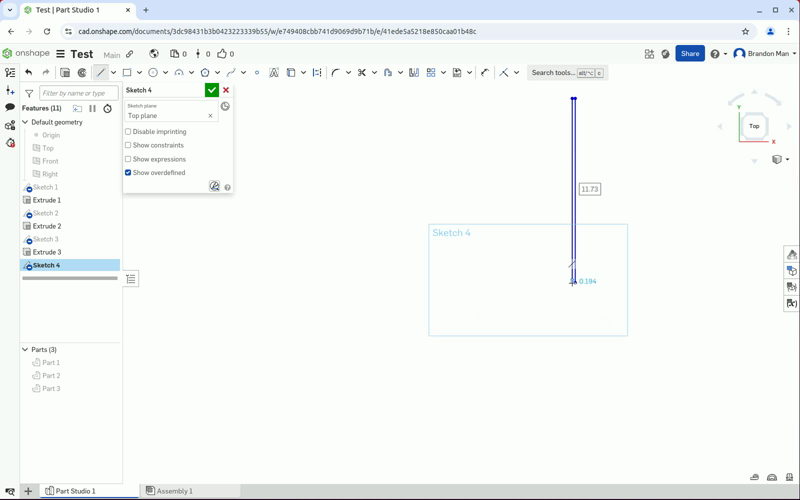
scroll(6)
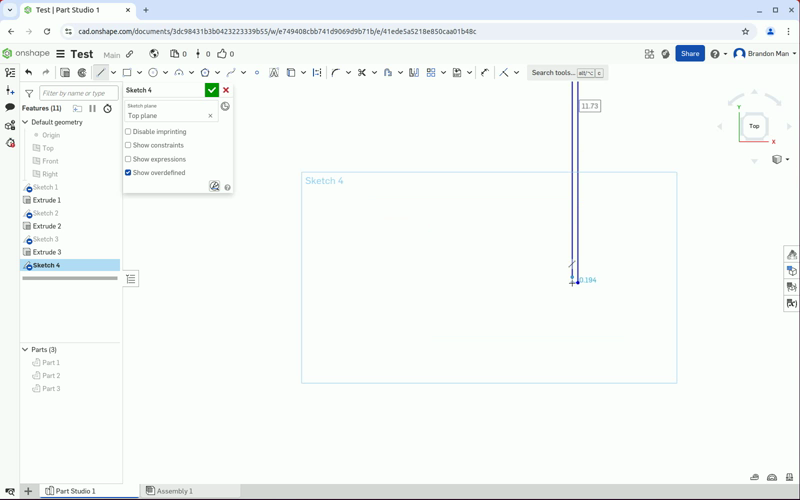
scroll(6)
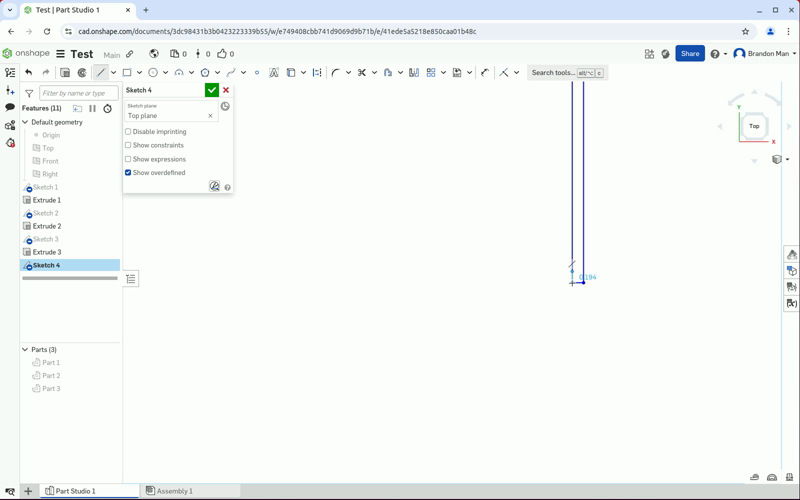
key_up(shift)
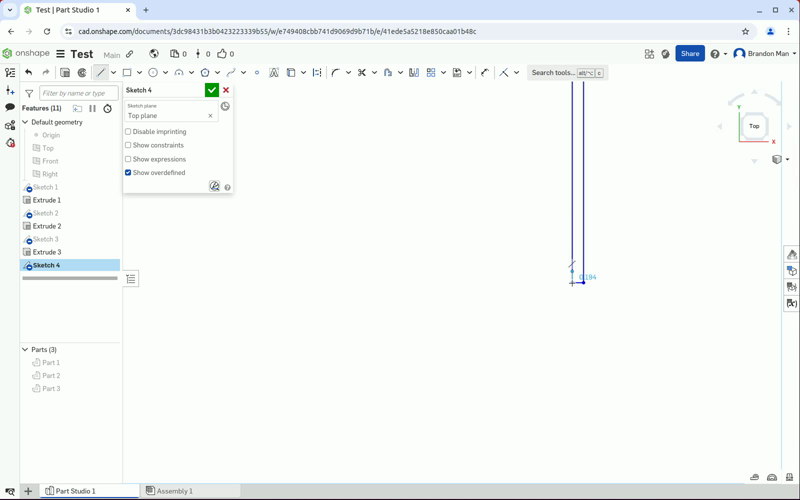
click(572, 282)
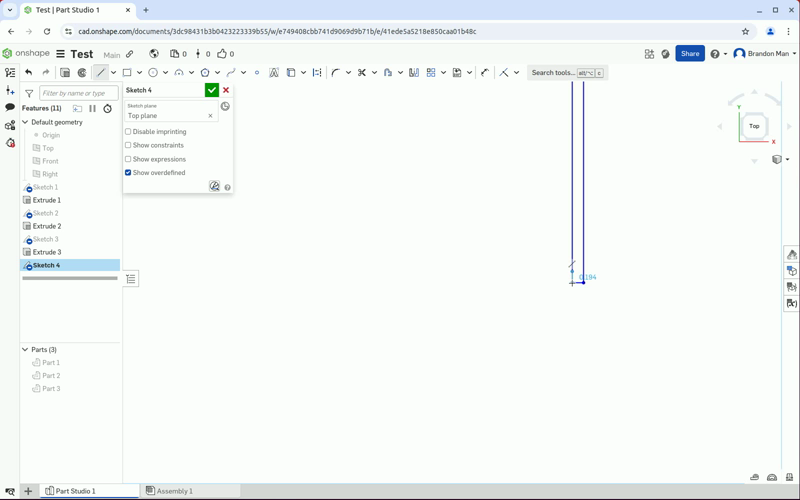
scroll(-6)
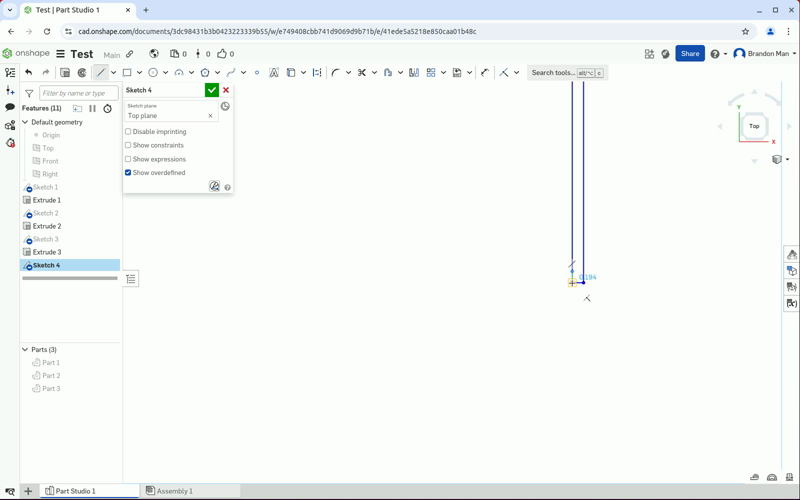
scroll(-6)
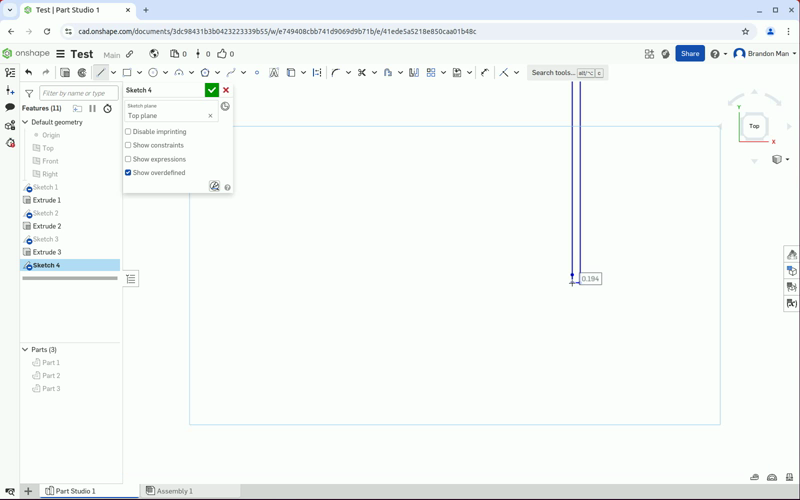
scroll(-6)
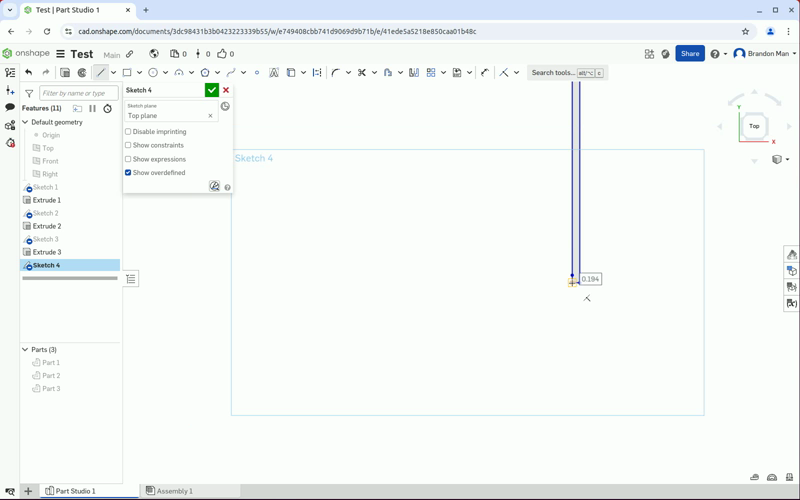
scroll(-6)
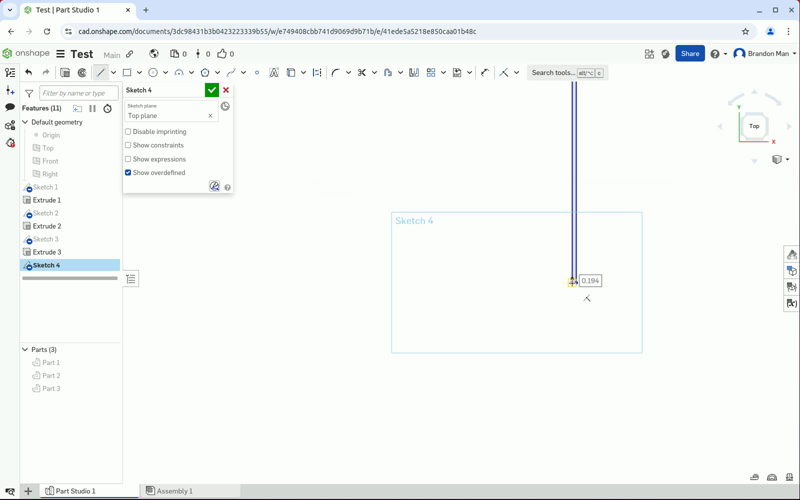
scroll(-6)
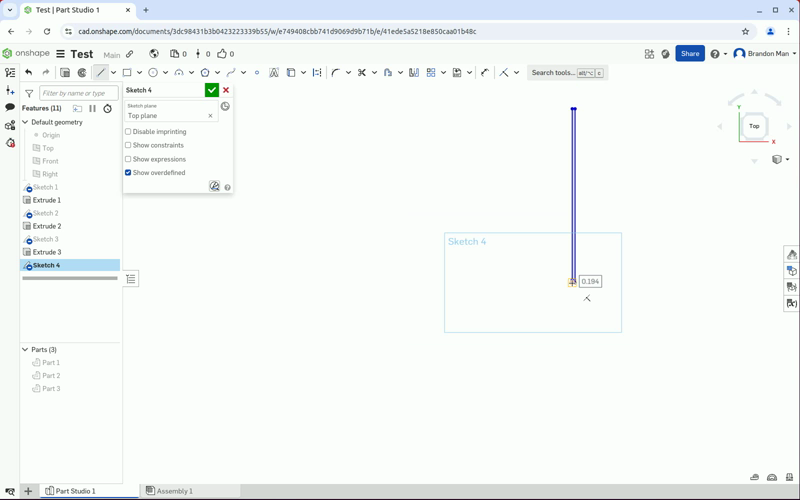
scroll(-6)
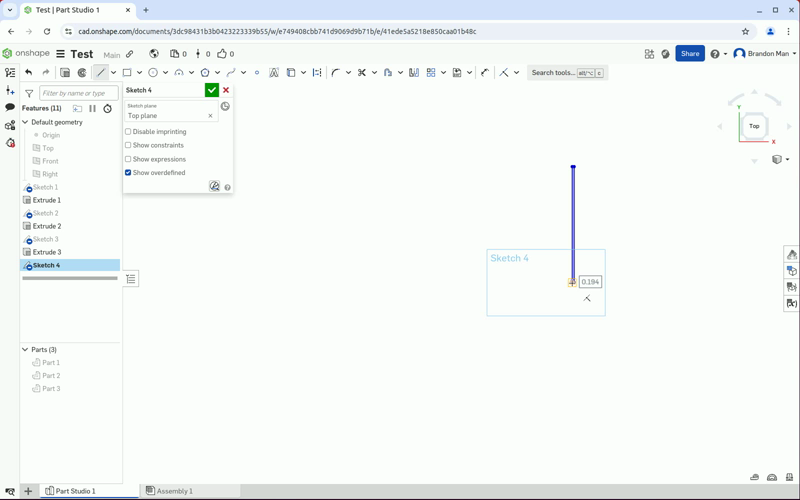
scroll(-6)
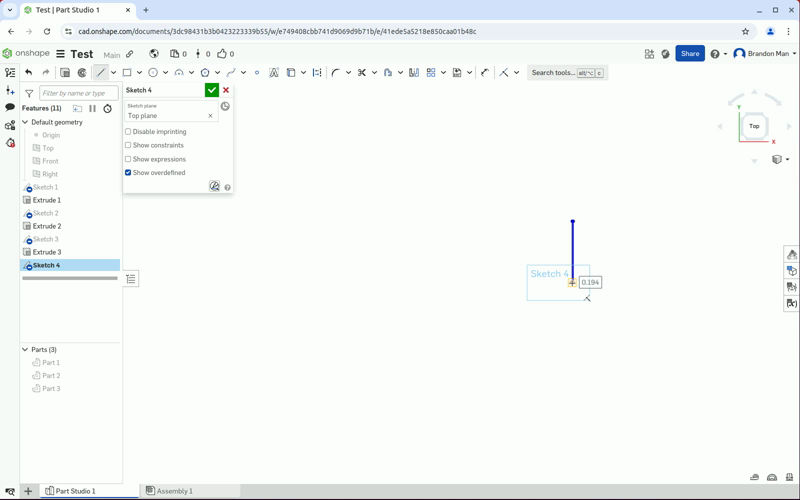
key(esc)
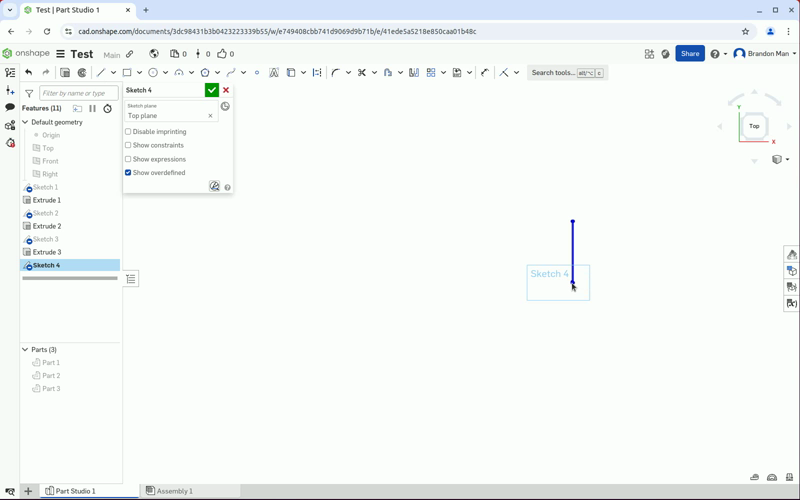
mouse_move(572, 270)
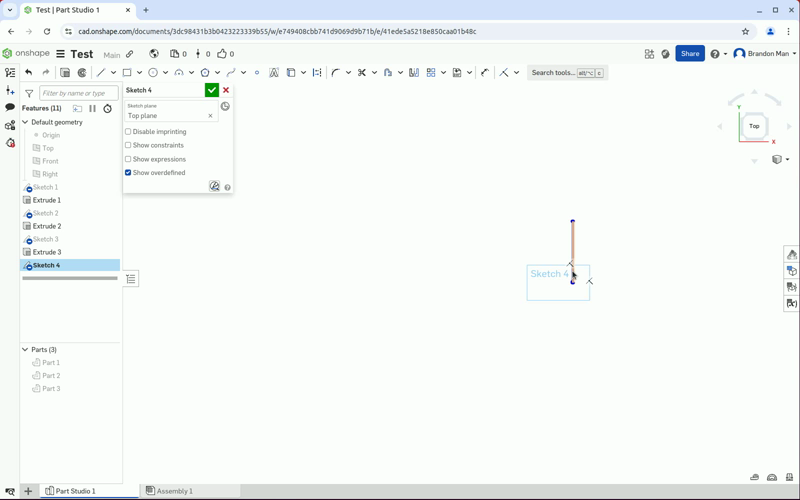
scroll(6)
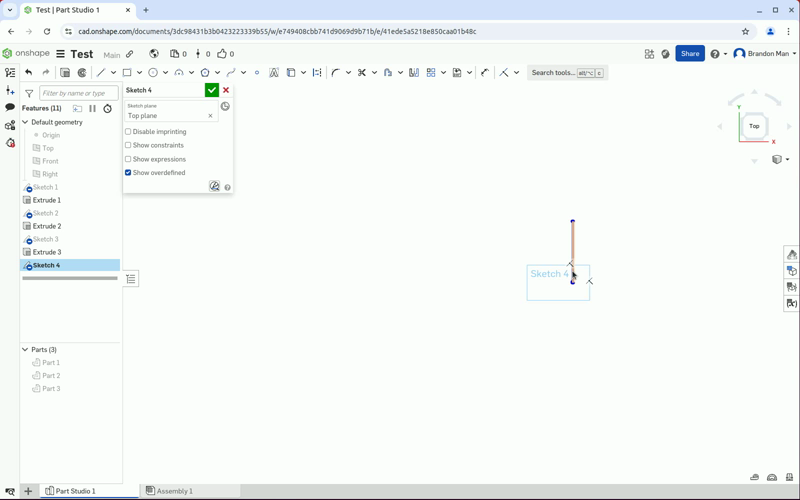
scroll(6)
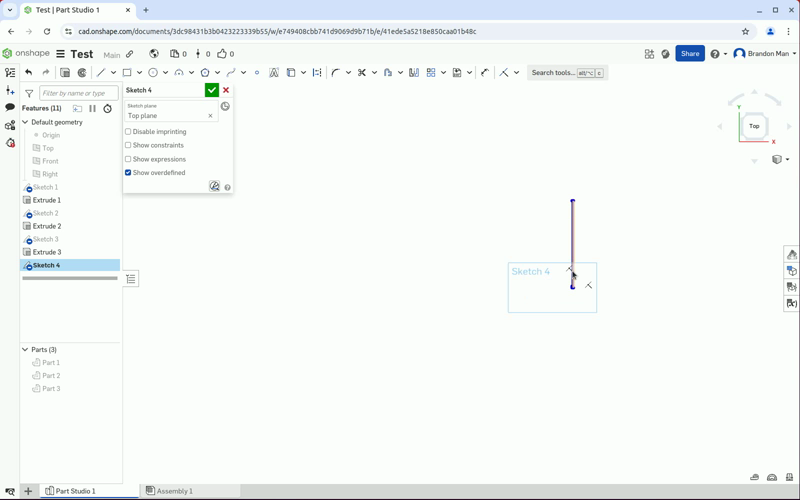
scroll(6)
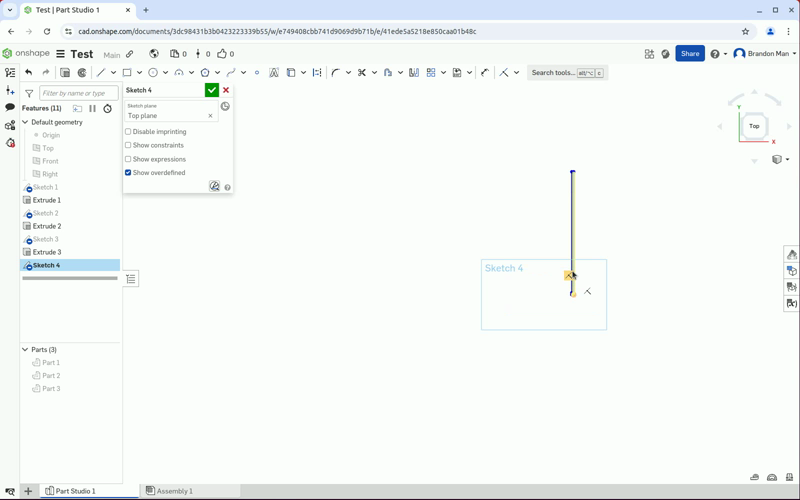
scroll(6)
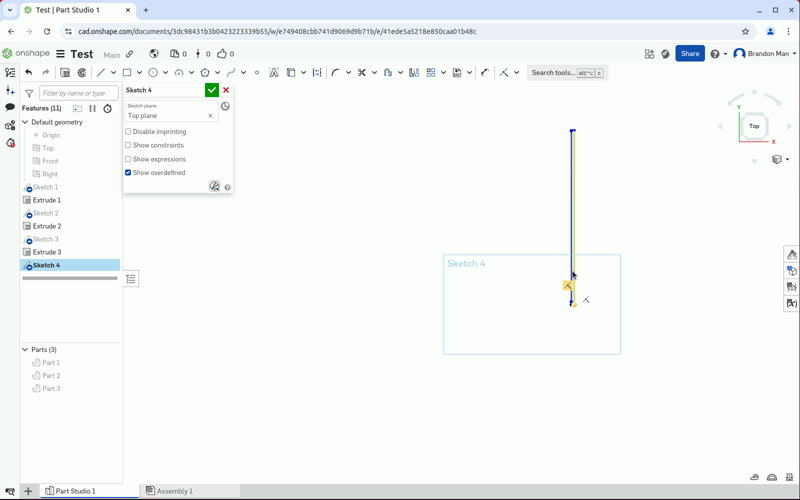
scroll(6)
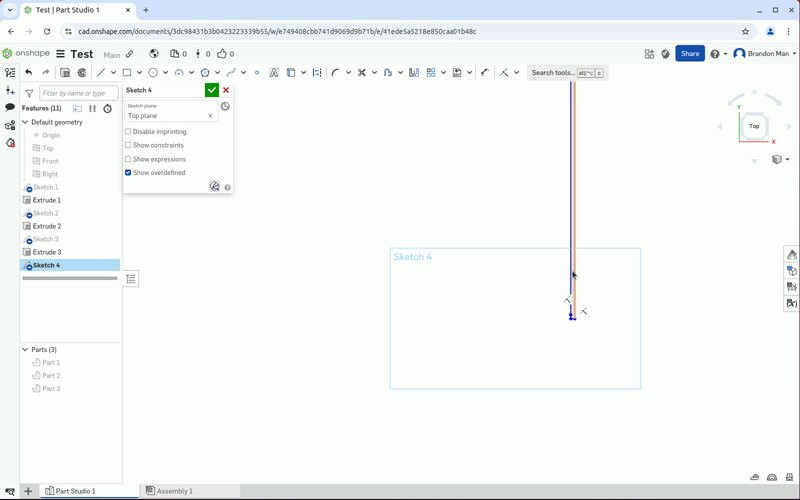
scroll(6)
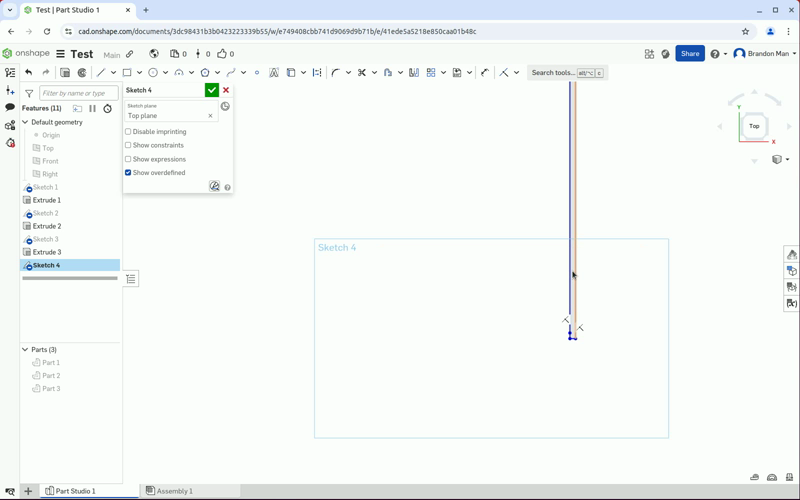
scroll(6)
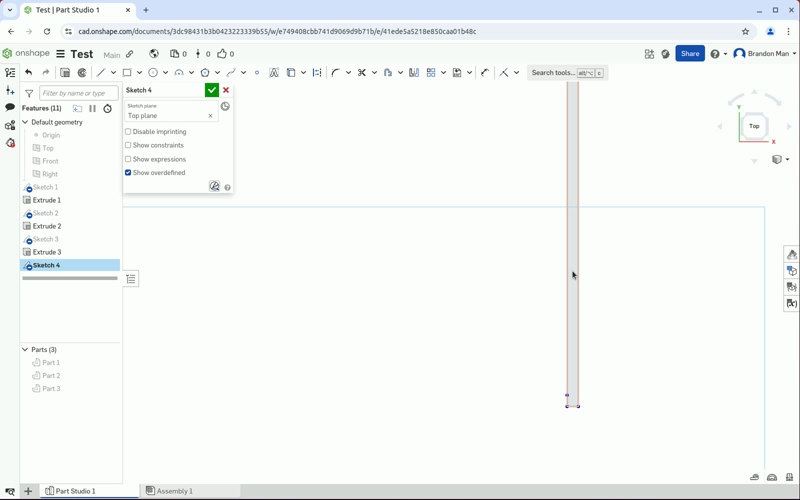
click(572, 270)
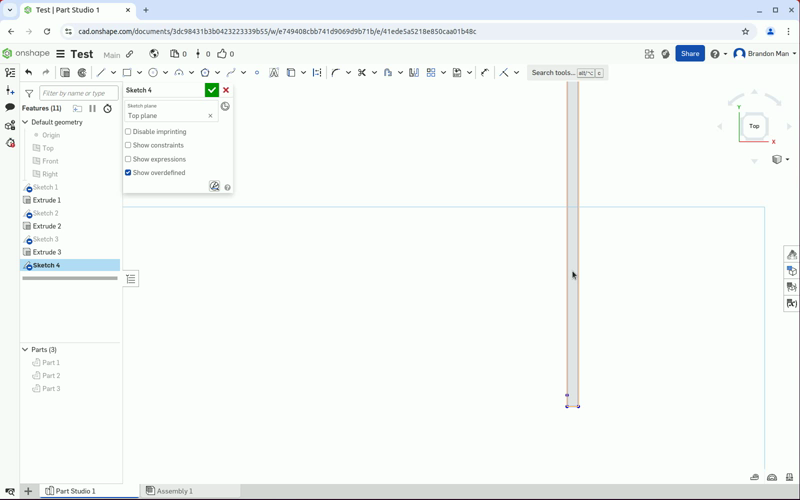
scroll(-6)
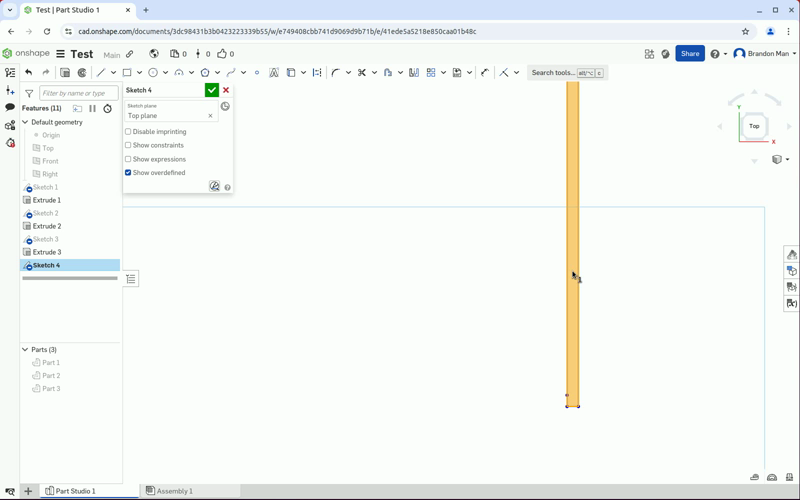
scroll(-6)
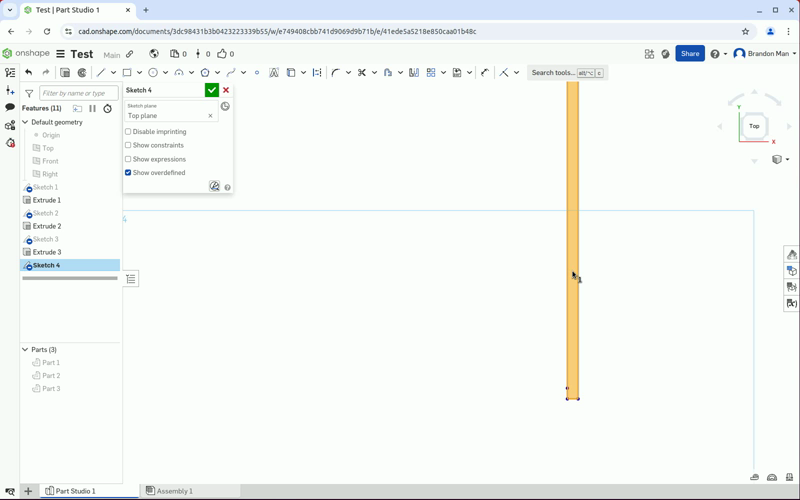
scroll(-6)
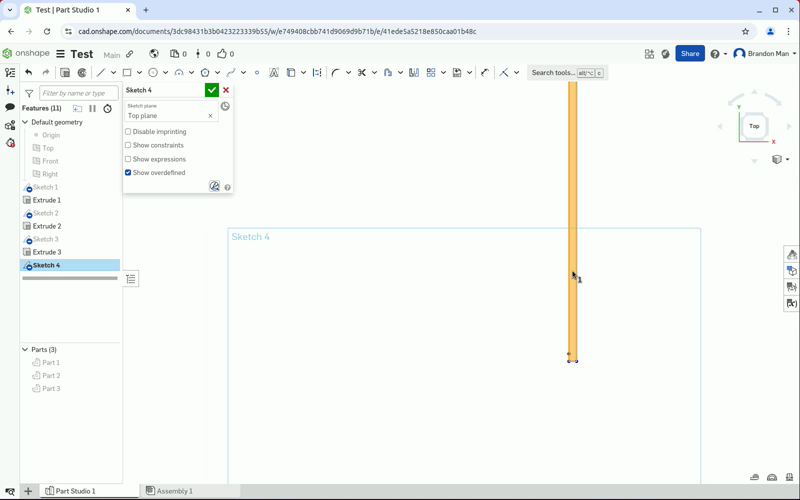
scroll(-6)
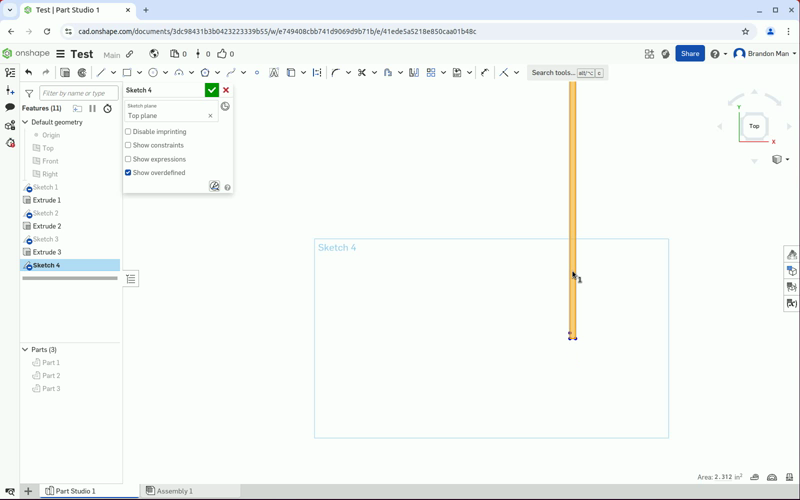
scroll(-6)
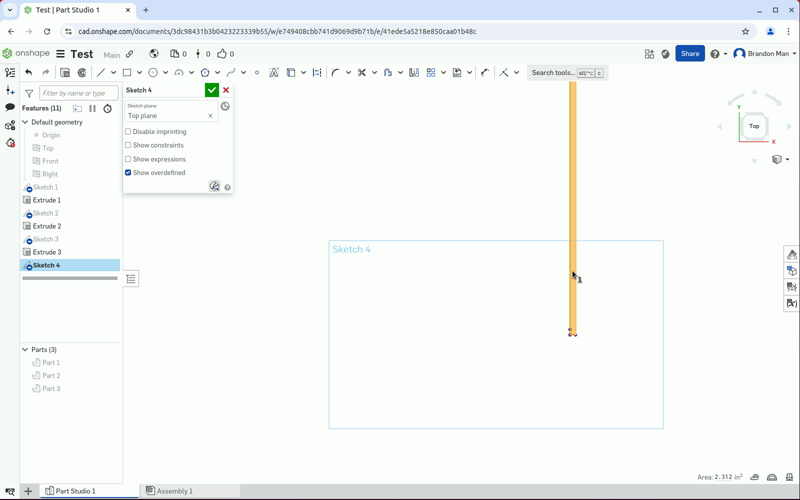
scroll(-6)
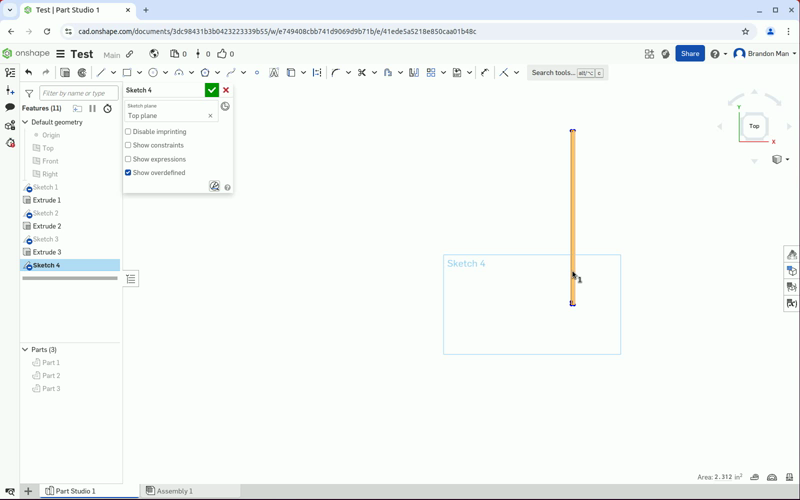
scroll(-6)
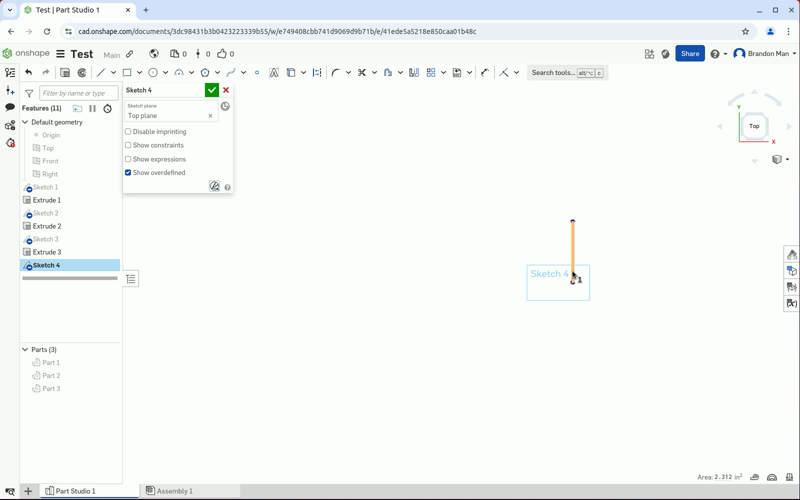
mouse_move(73, 352)
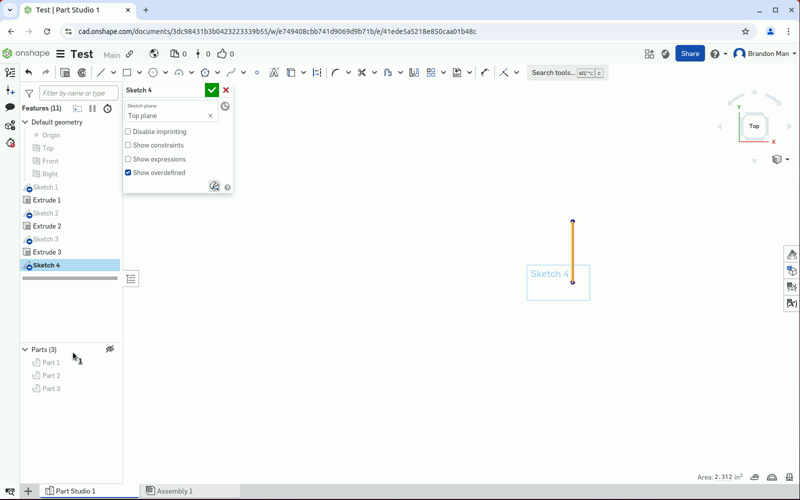
key(shift+y)
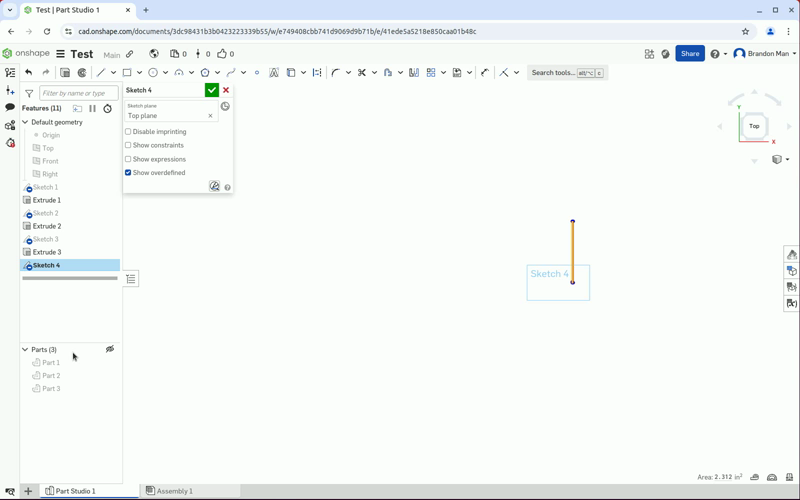
key(shift+e)
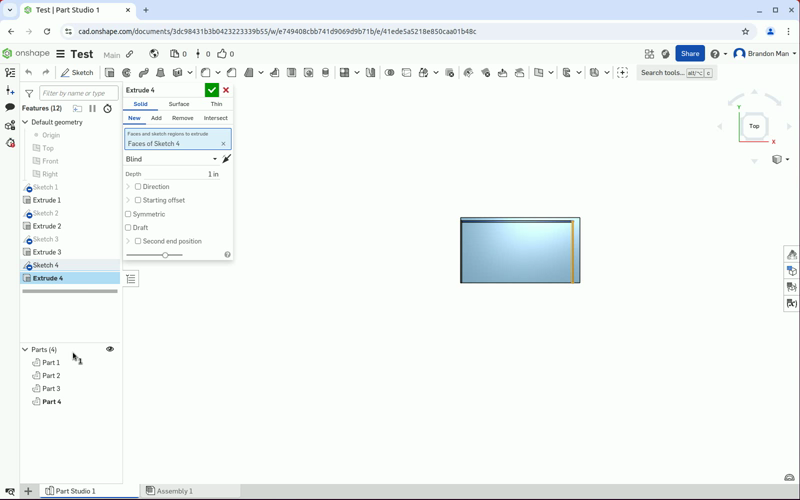
mouse_move(143, 106)
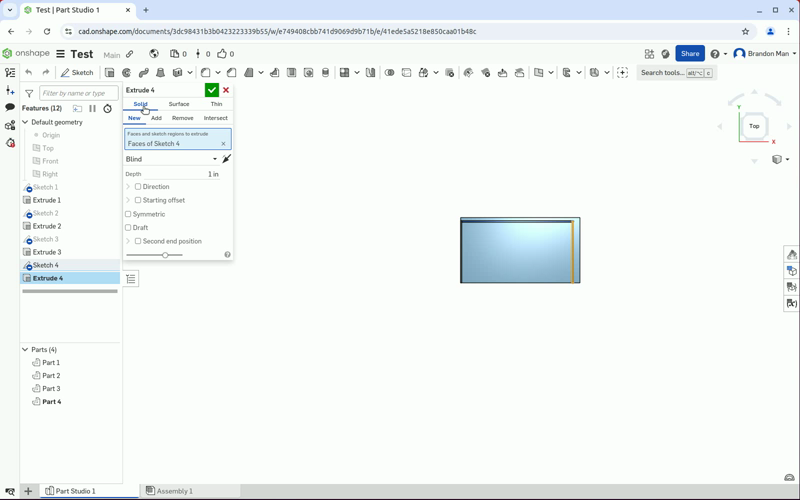
click(143, 106)
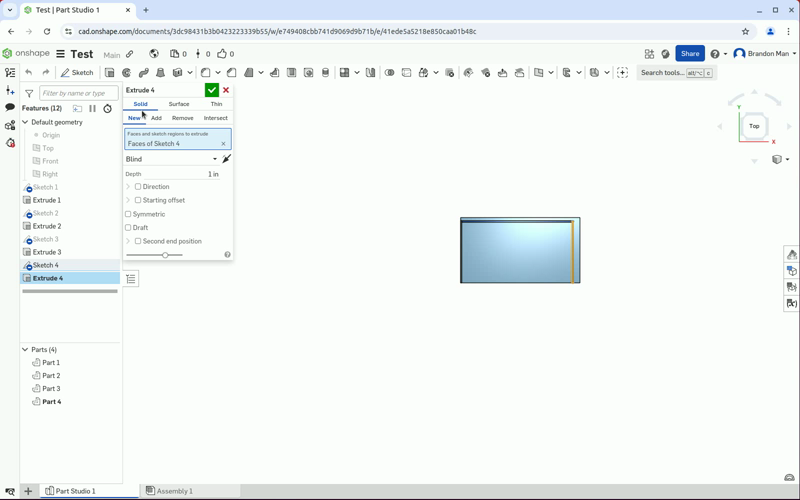
mouse_move(137, 120)
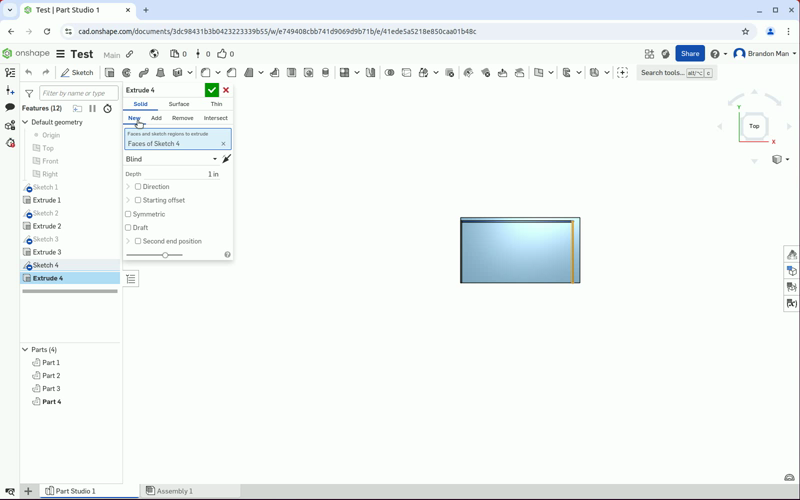
click(137, 120)
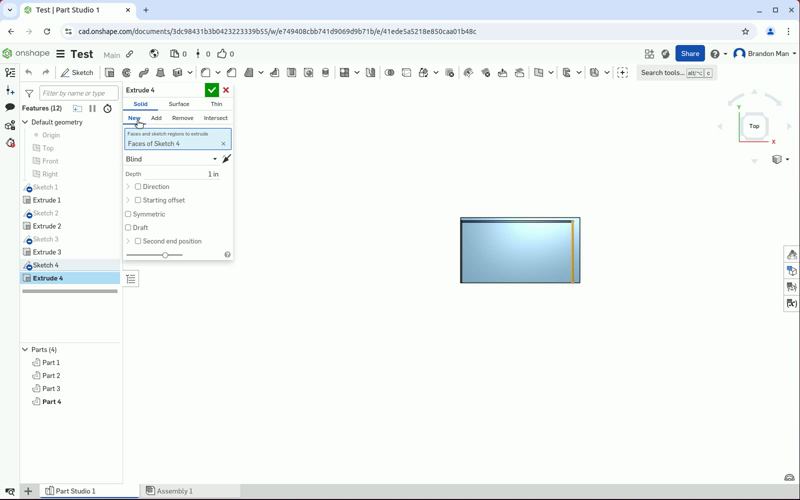
key(tab, 4)
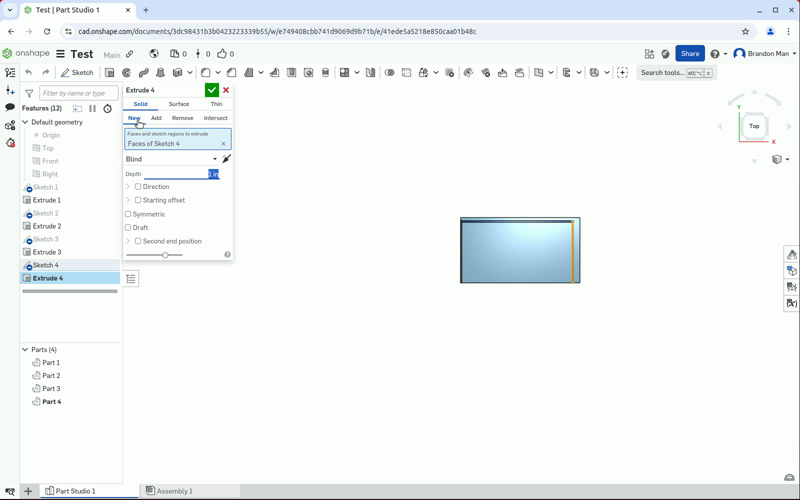
text(11.554)
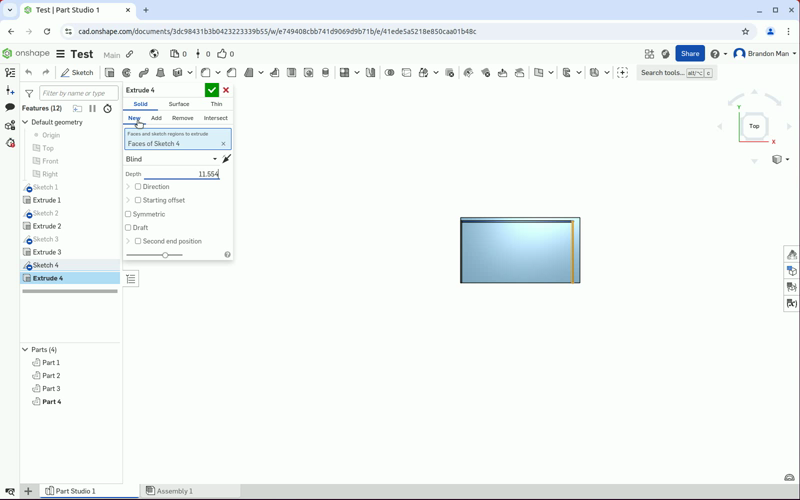
key(enter)
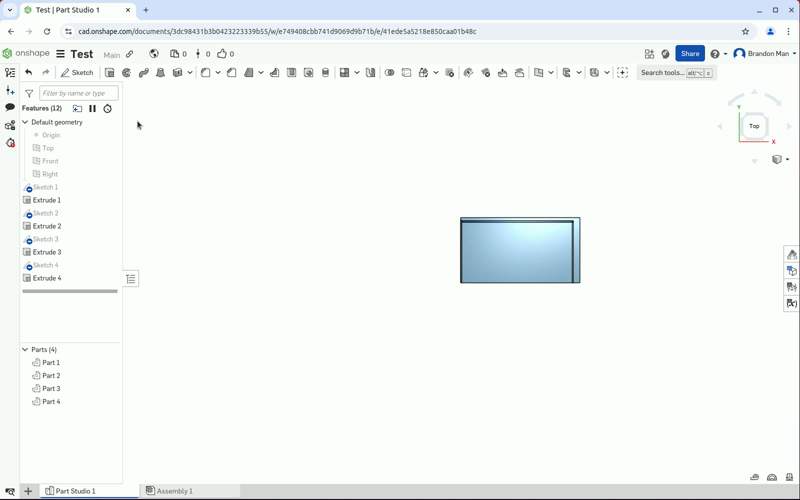
key(shift+h)
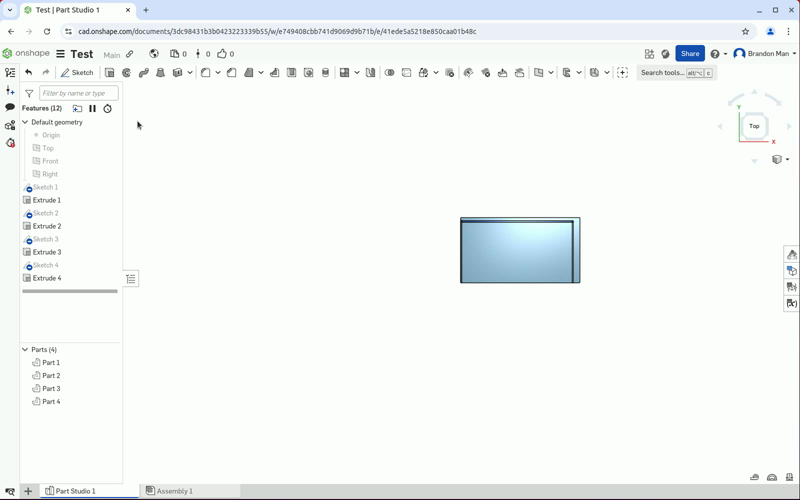
key(shift+h)
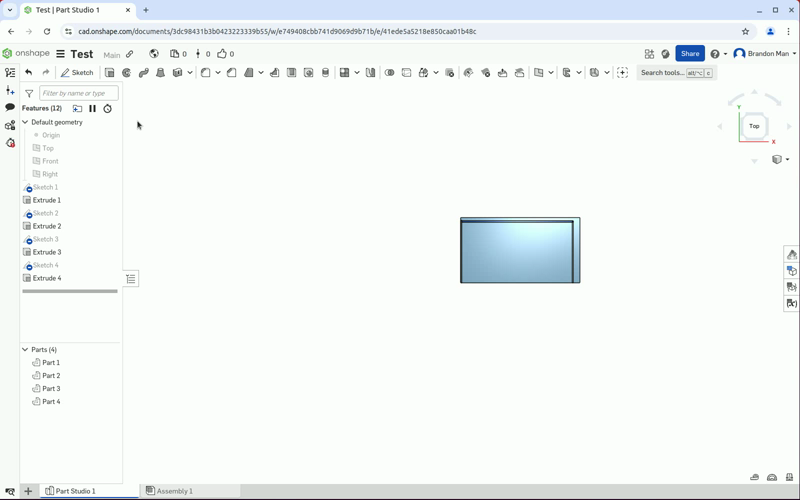
mouse_move(73, 189)
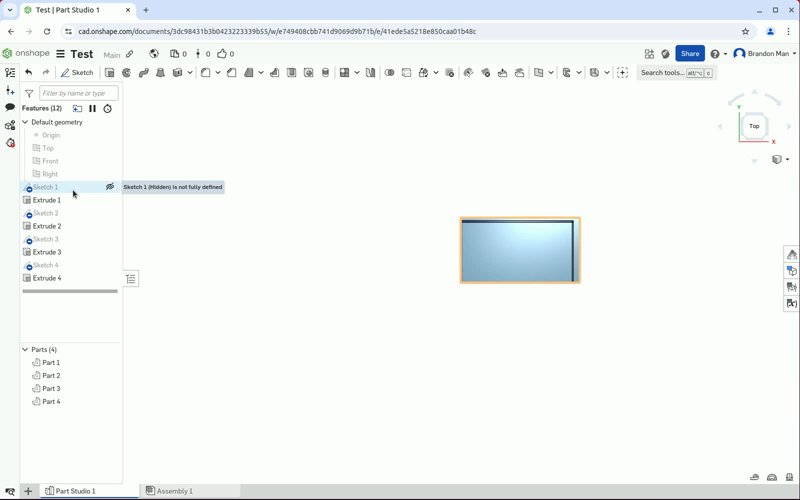
click(73, 189)
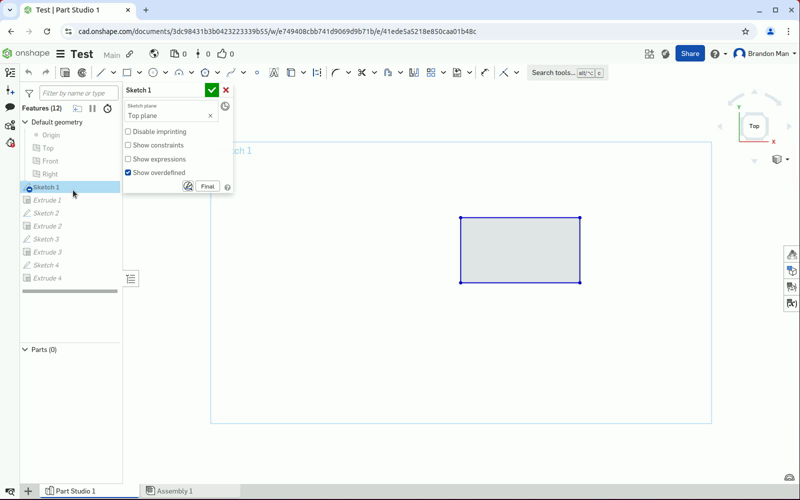
mouse_move(229, 92)
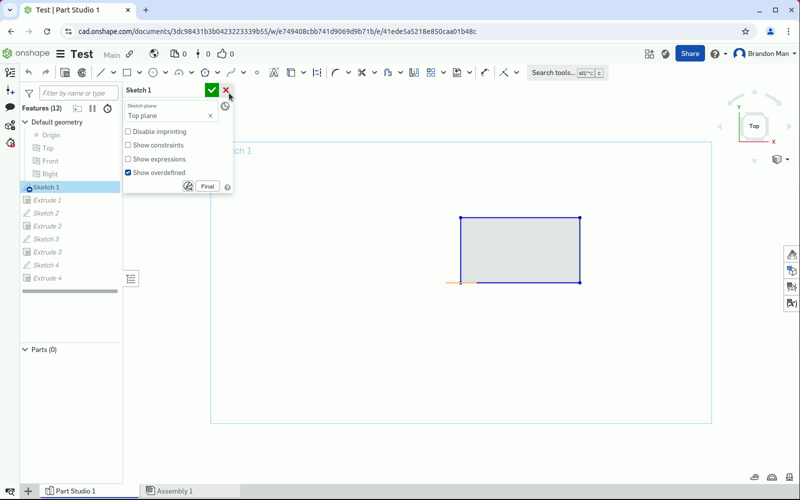
click(229, 92)
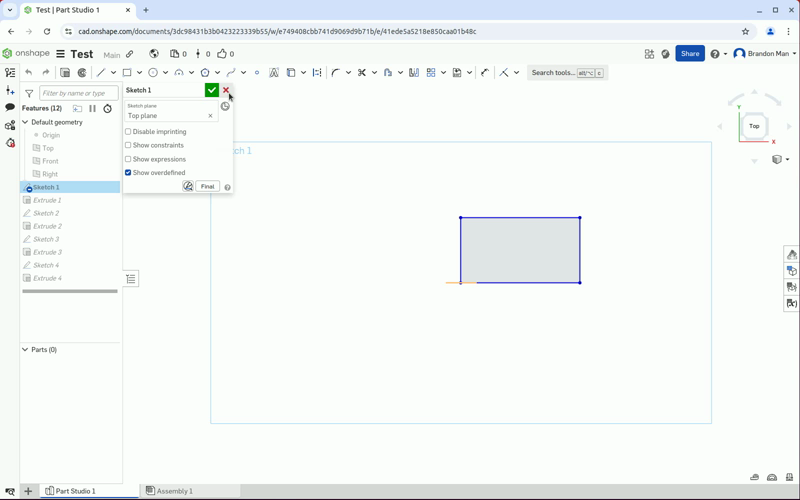
key(shift+s)
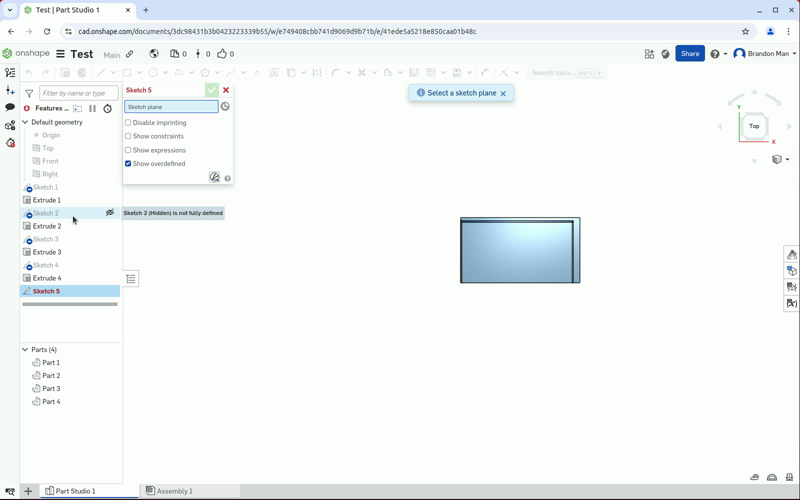
scroll(3)
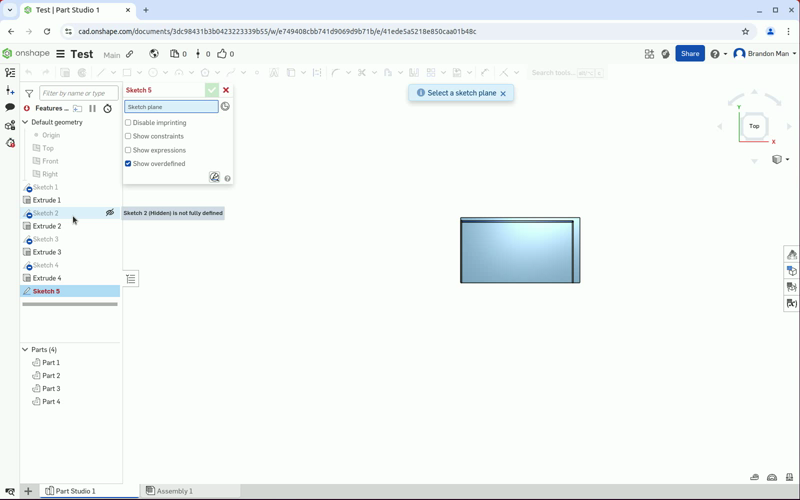
mouse_move(73, 150)
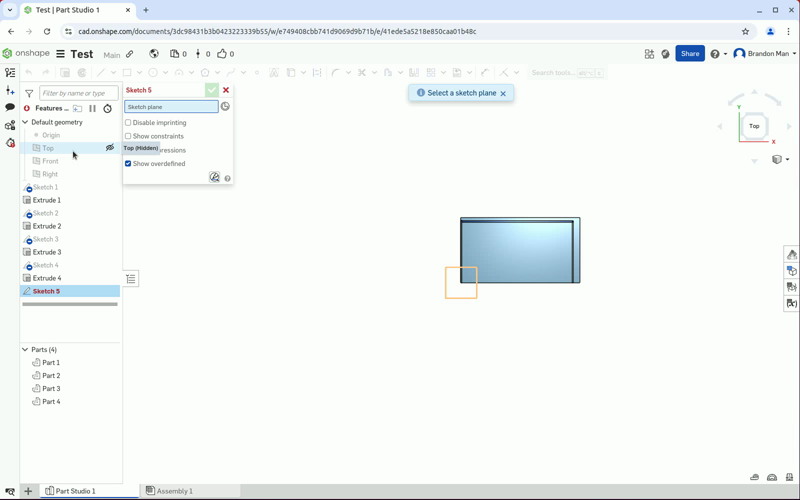
click(73, 150)
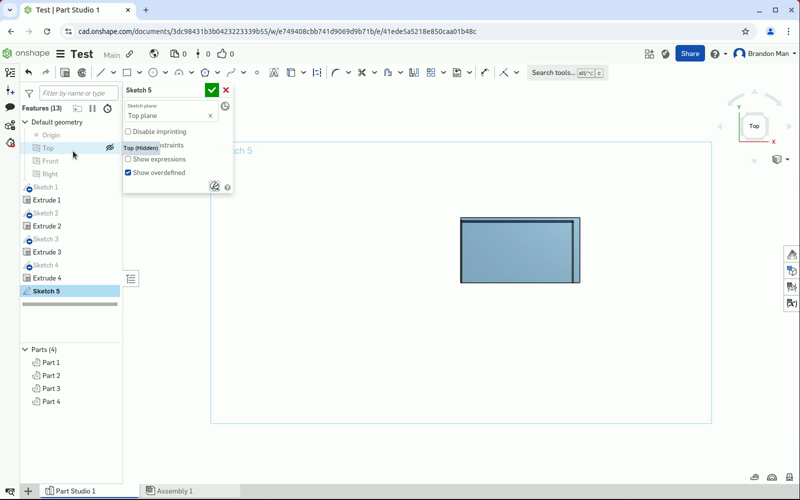
mouse_move(73, 352)
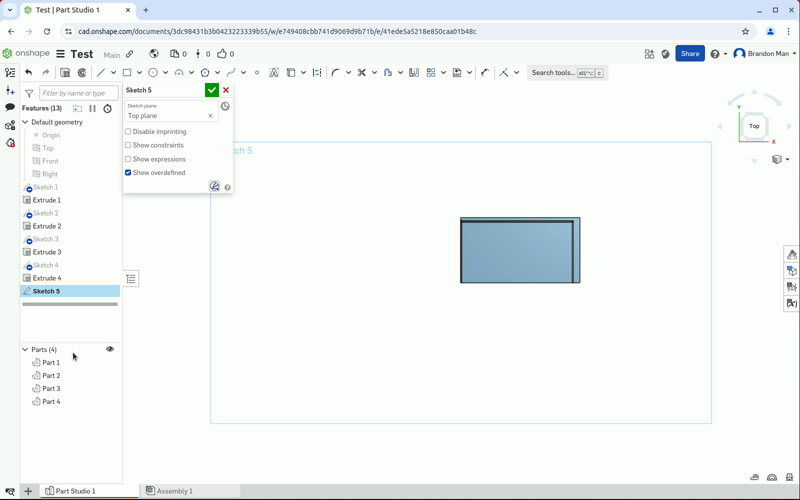
key(y)
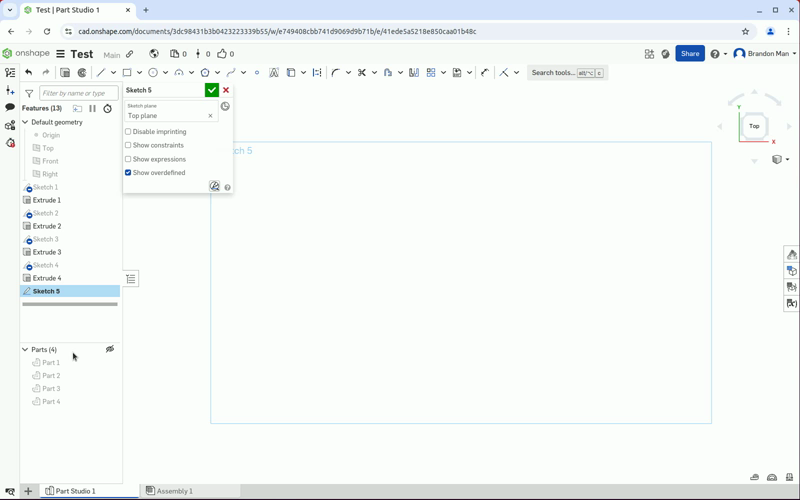
key(l)
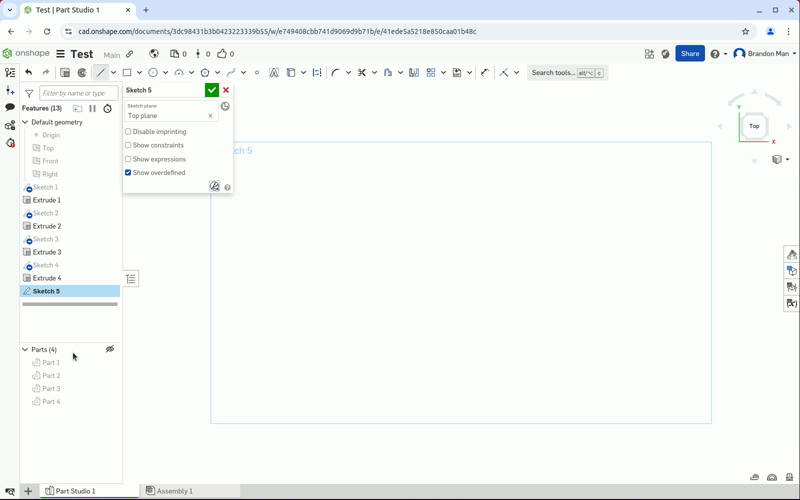
key_down(shift)
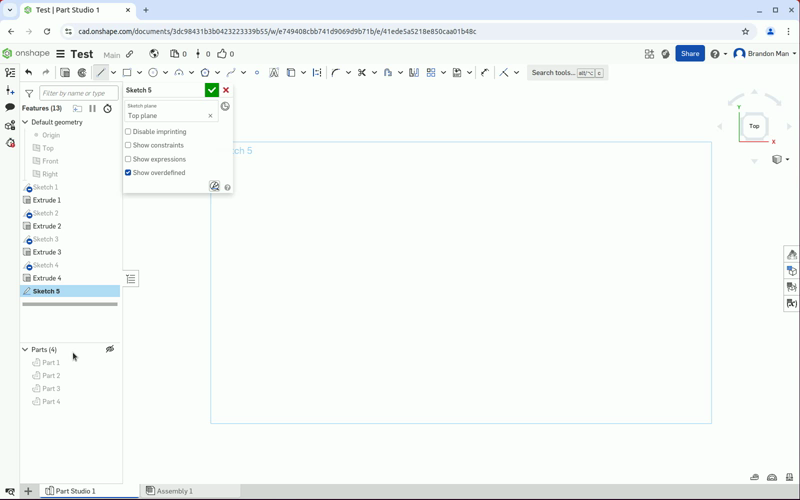
mouse_move(461, 282)
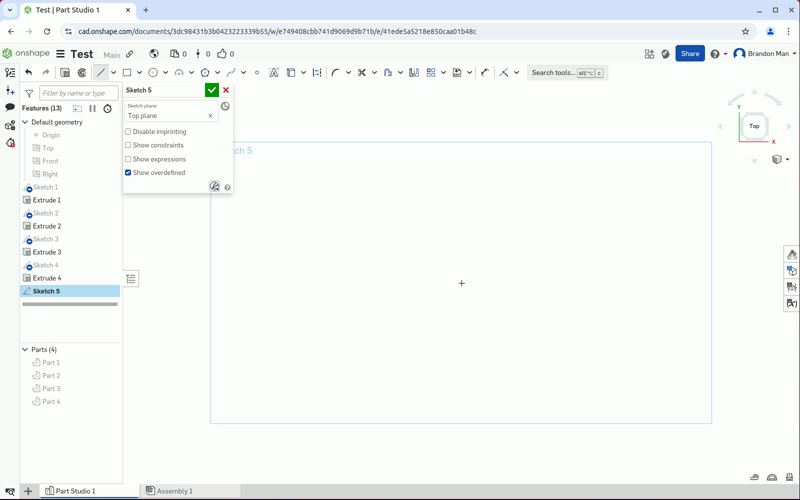
click(461, 282)
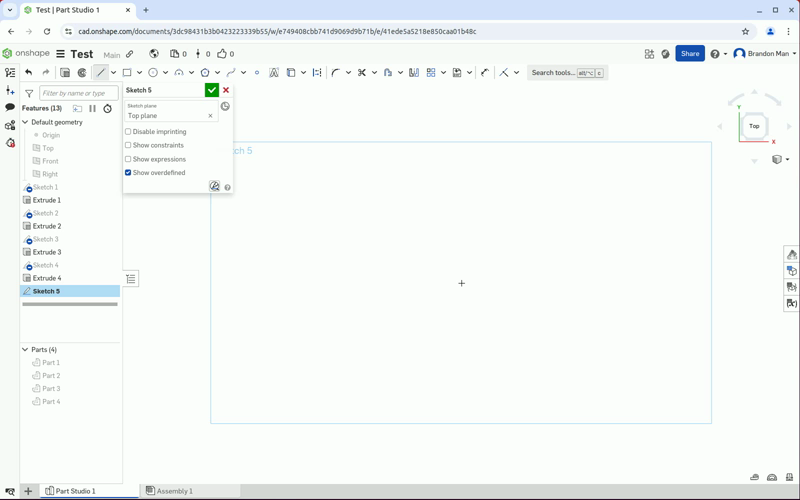
key_up(shift)
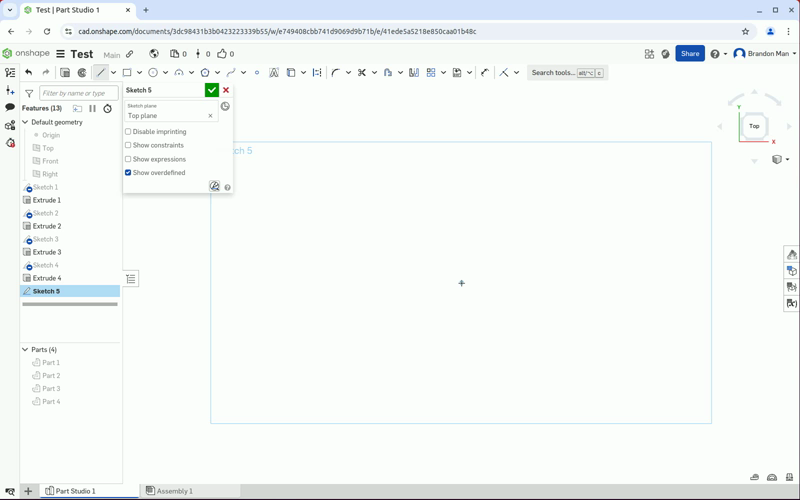
key_down(shift)
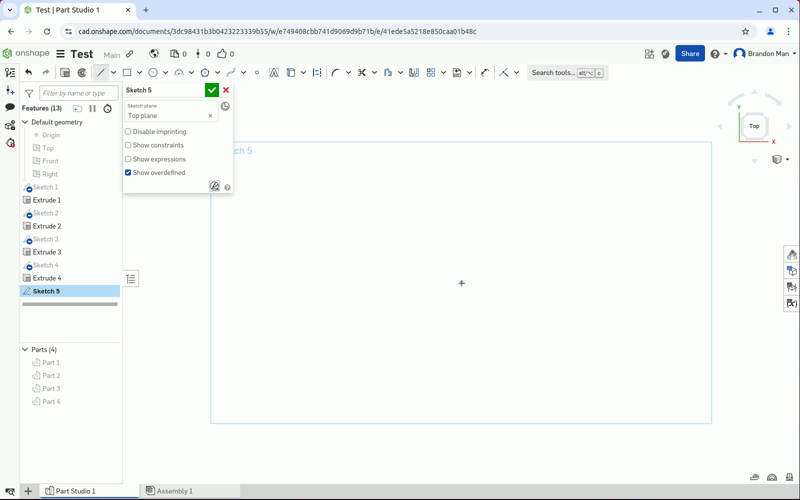
mouse_move(572, 282)
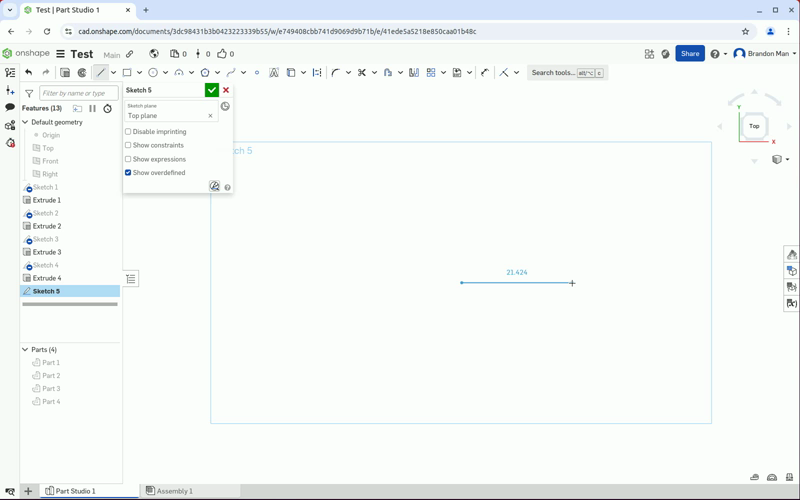
click(572, 282)
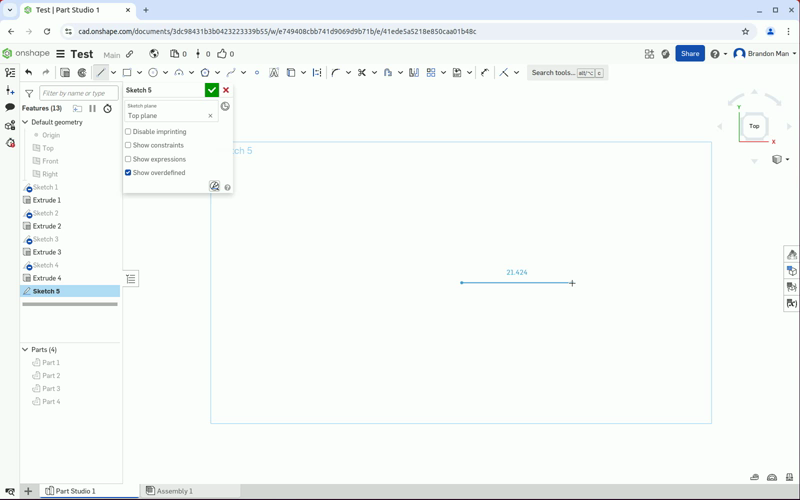
key_up(shift)
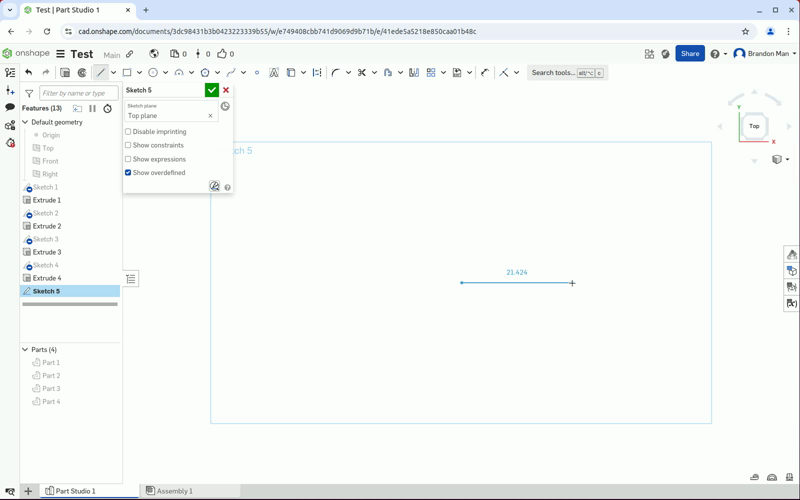
key_down(shift)
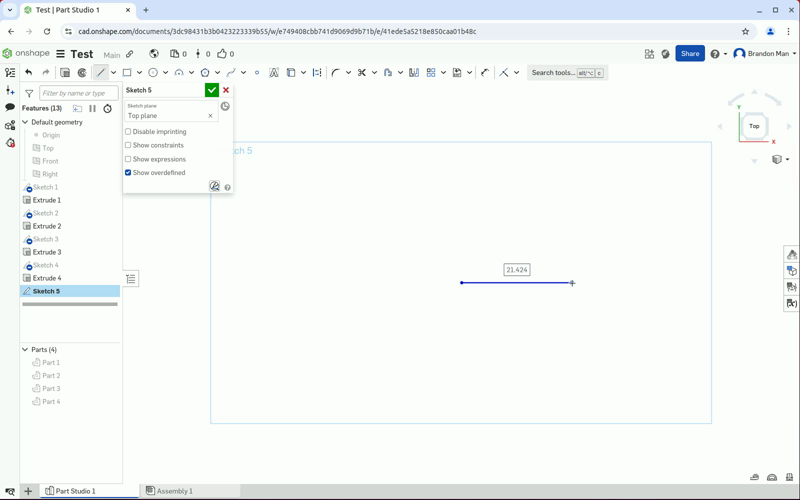
mouse_move(589, 282)
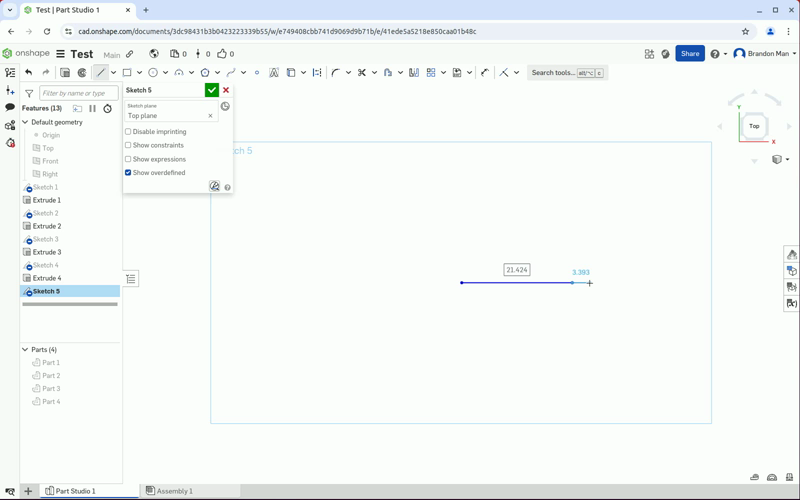
mouse_move(572, 281)
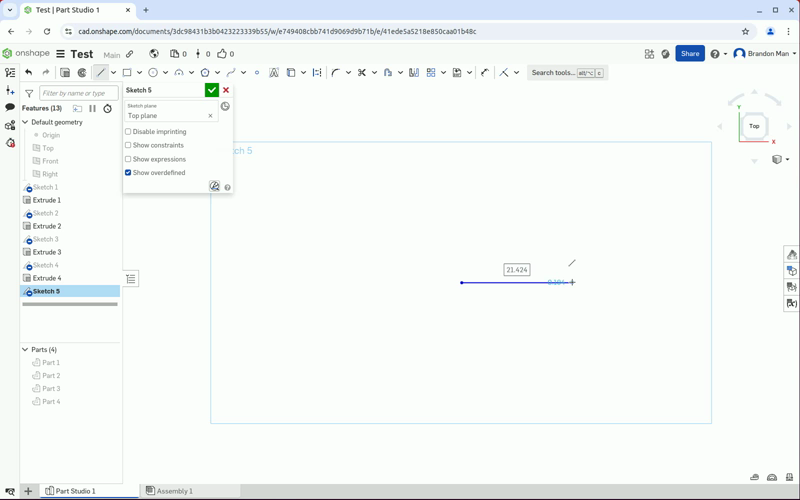
scroll(6)
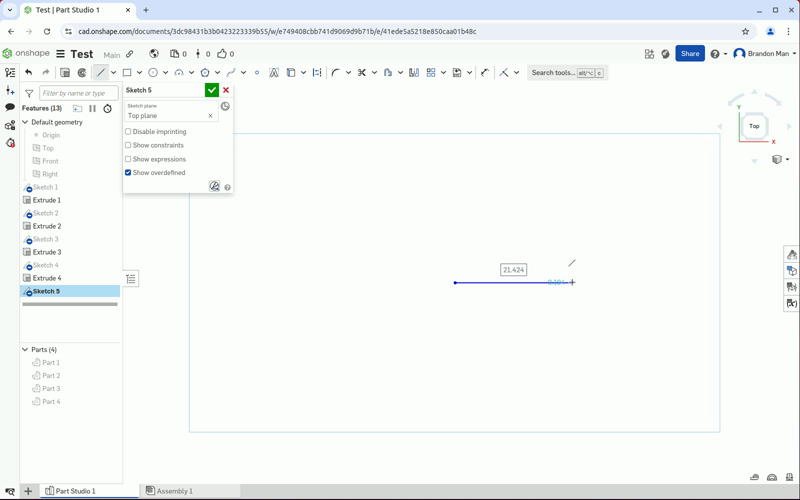
scroll(6)
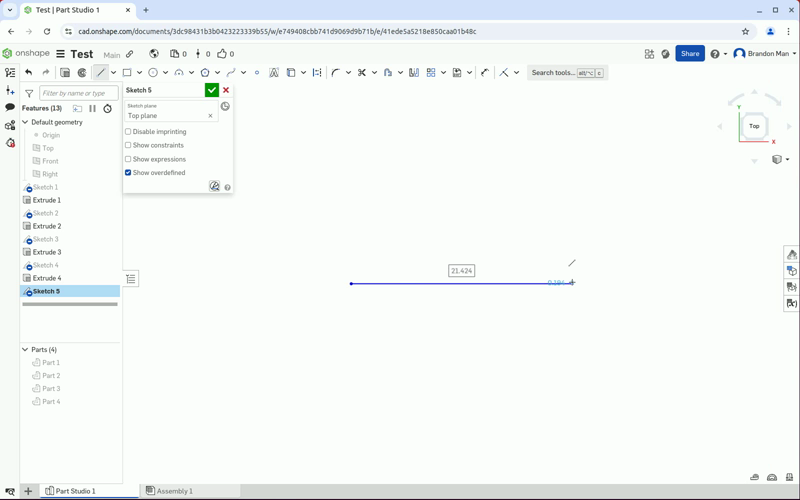
scroll(6)
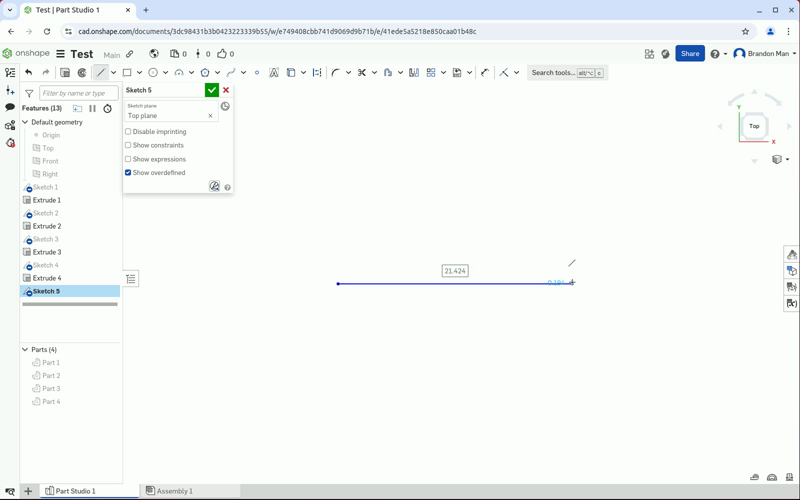
scroll(6)
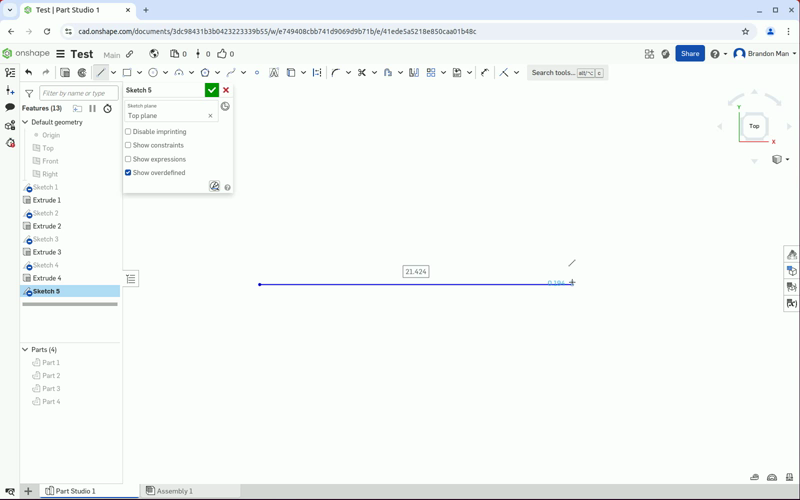
scroll(6)
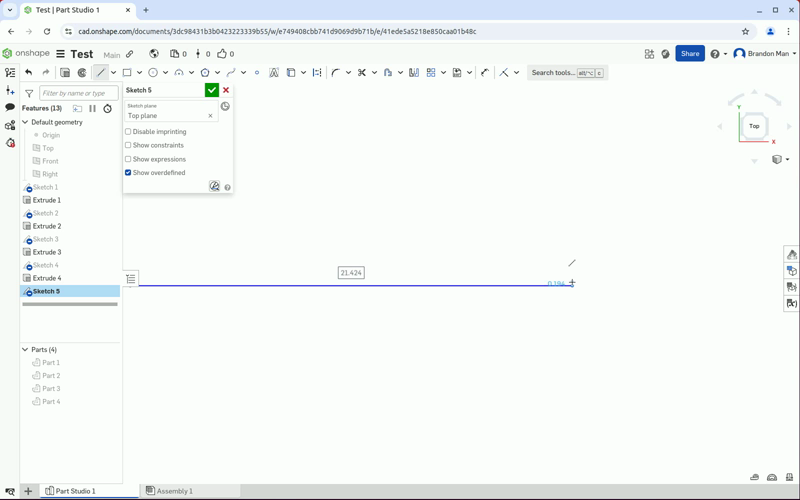
scroll(6)
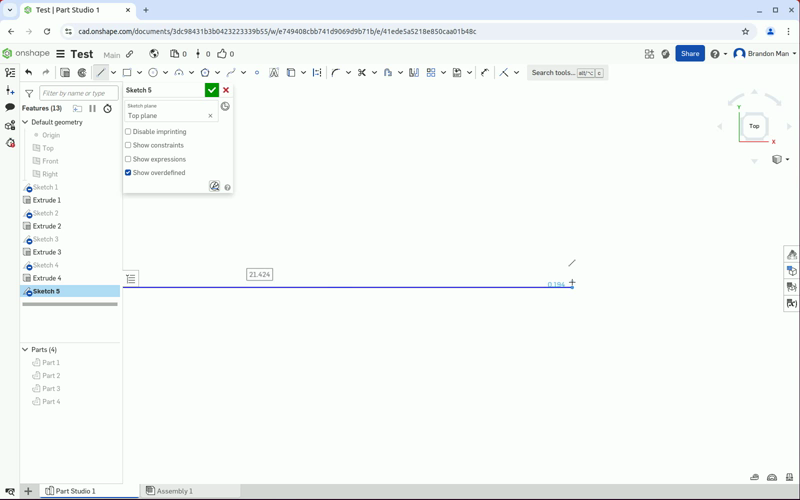
scroll(6)
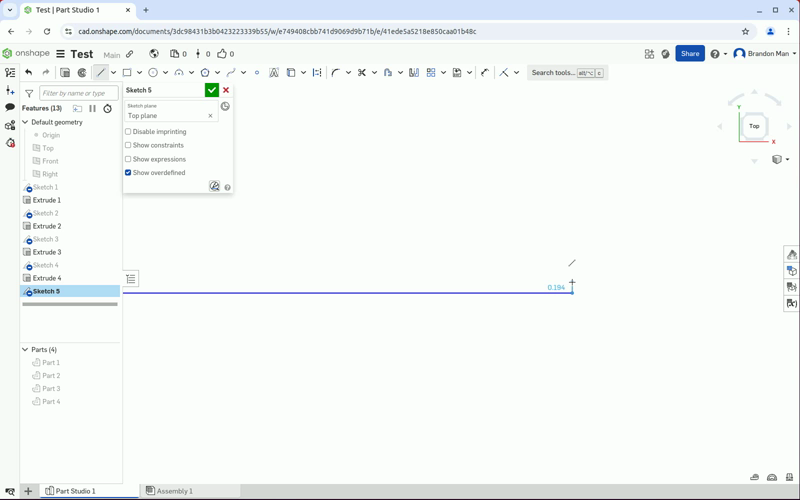
click(572, 281)
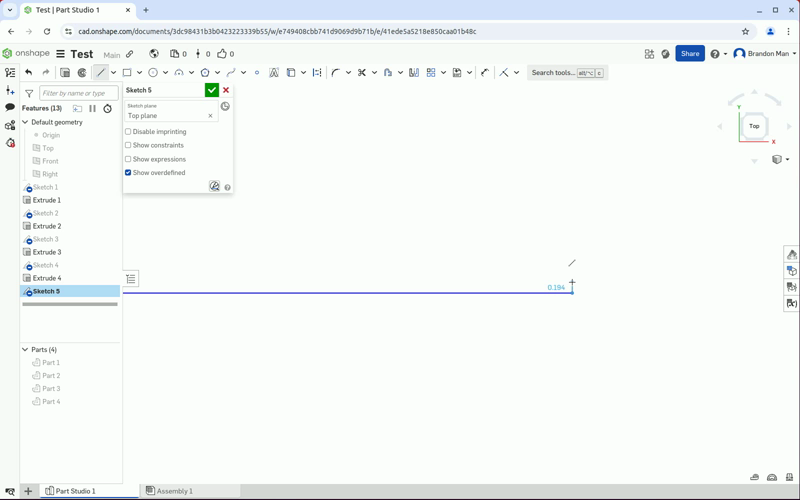
scroll(-6)
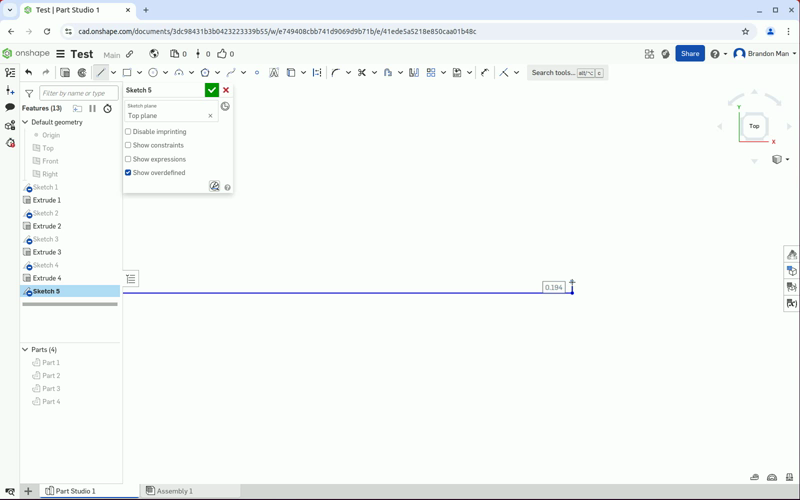
scroll(-6)
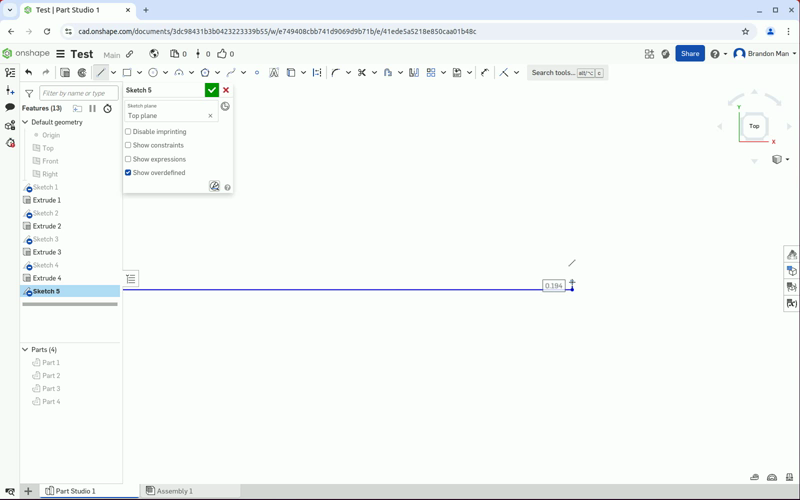
scroll(-6)
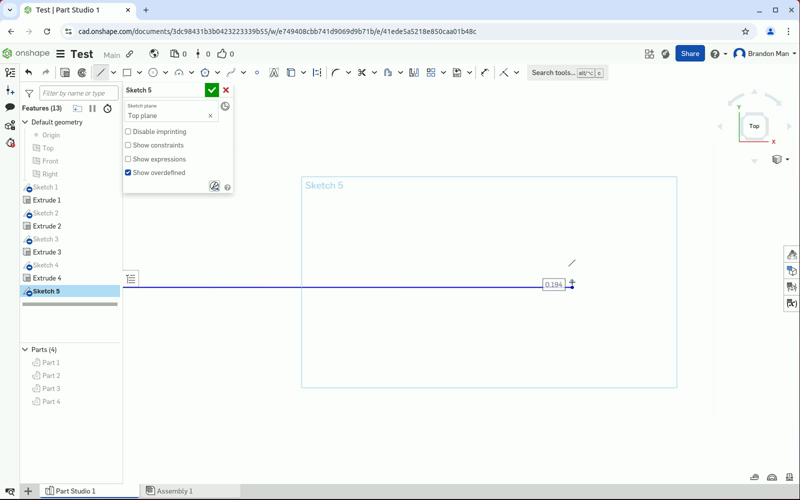
scroll(-6)
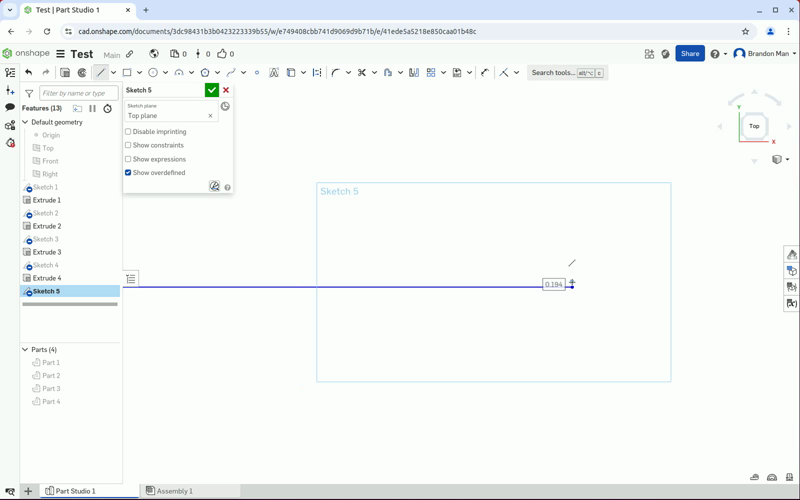
scroll(-6)
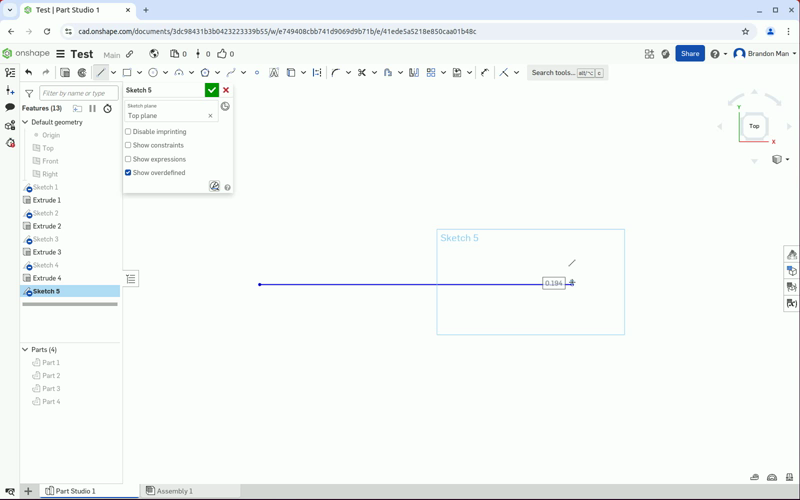
scroll(-6)
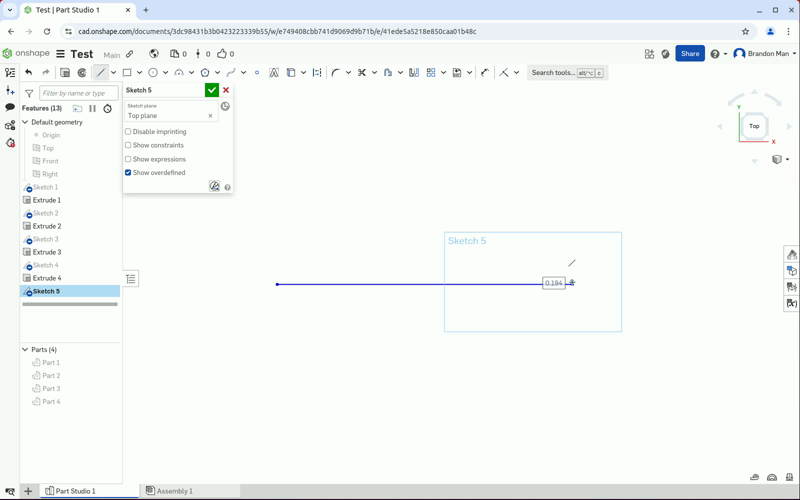
scroll(-6)
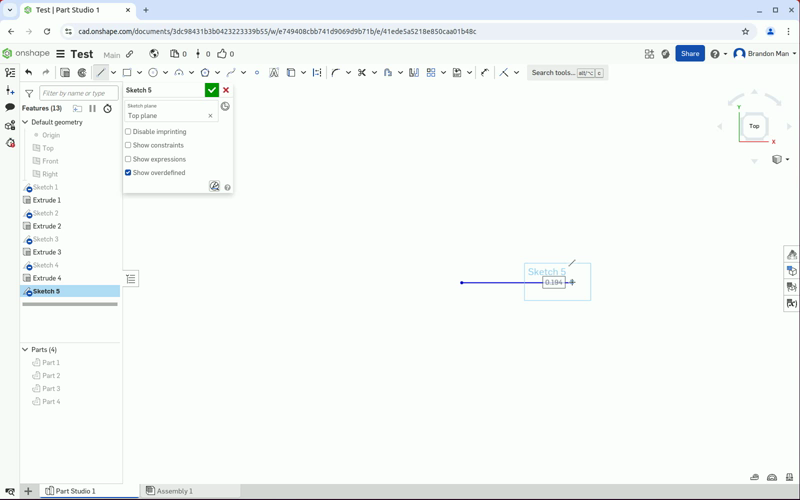
key_up(shift)
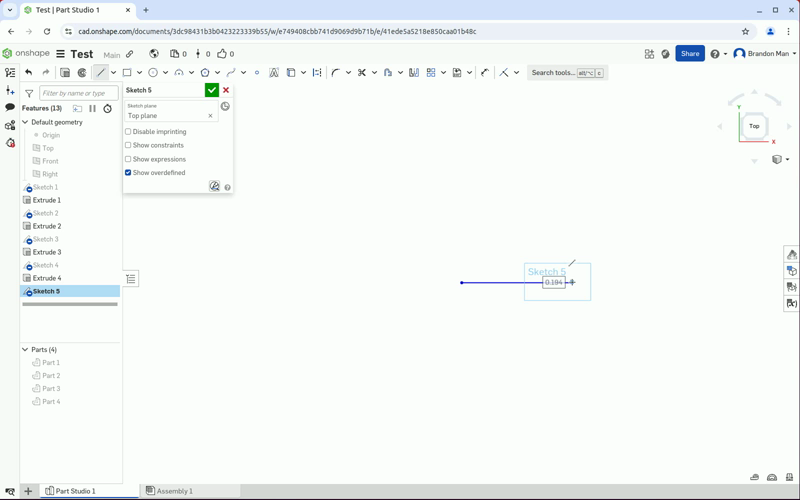
key_down(shift)
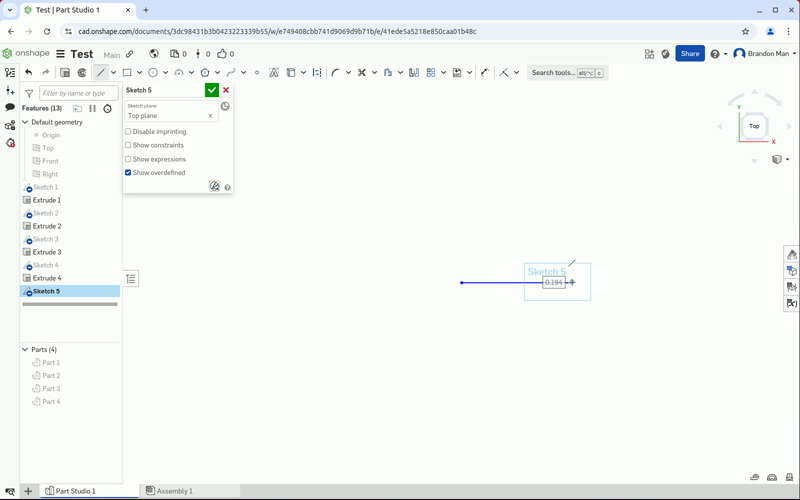
mouse_move(461, 281)
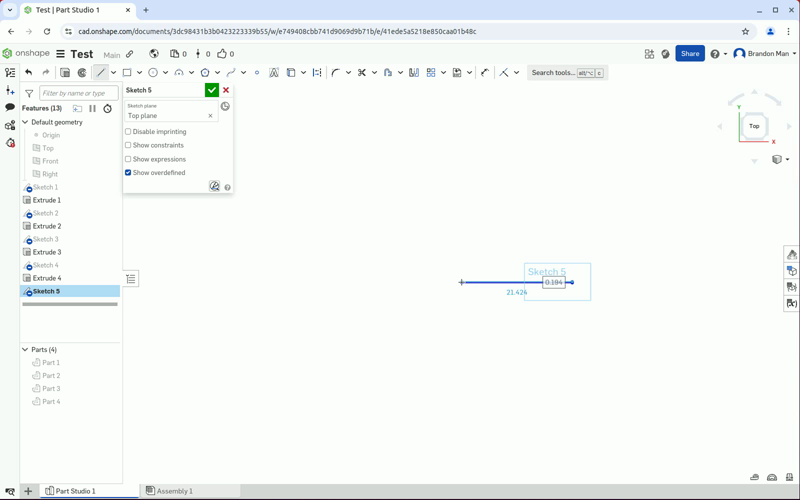
scroll(6)
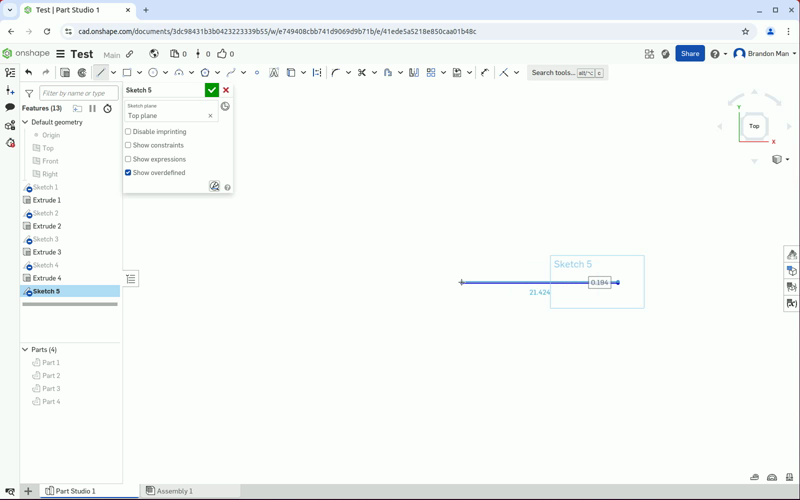
scroll(6)
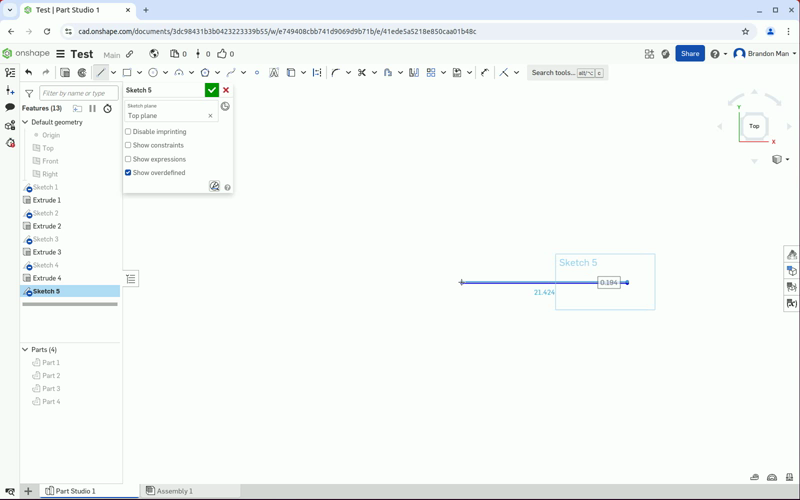
scroll(6)
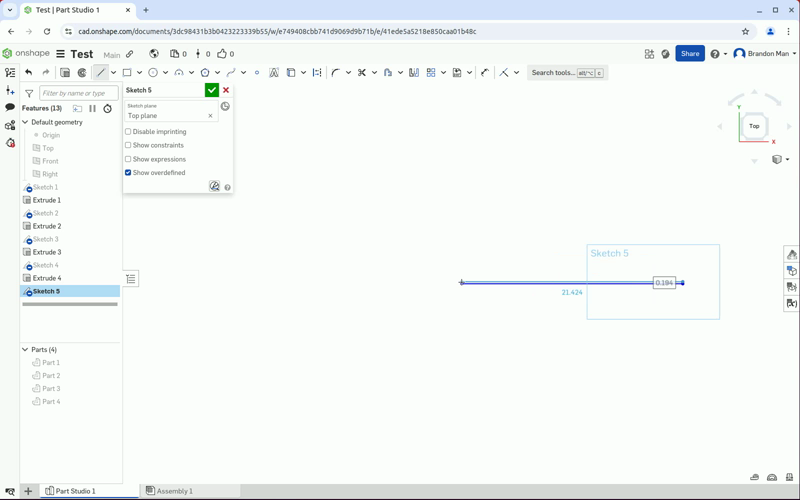
scroll(6)
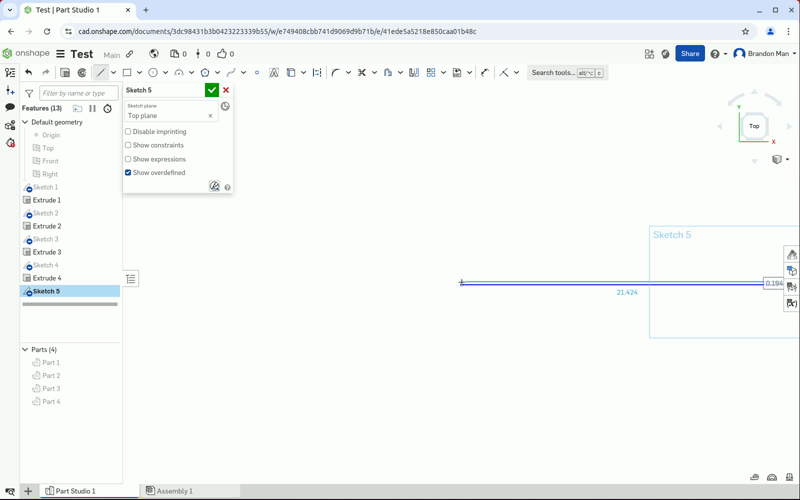
scroll(6)
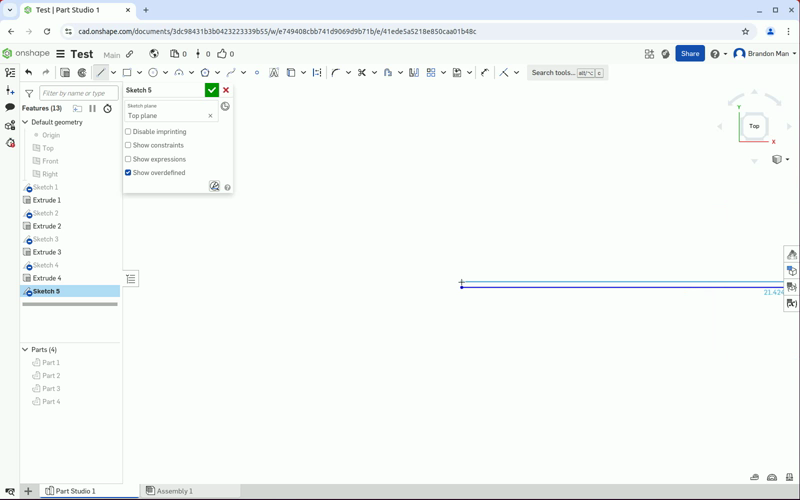
scroll(6)
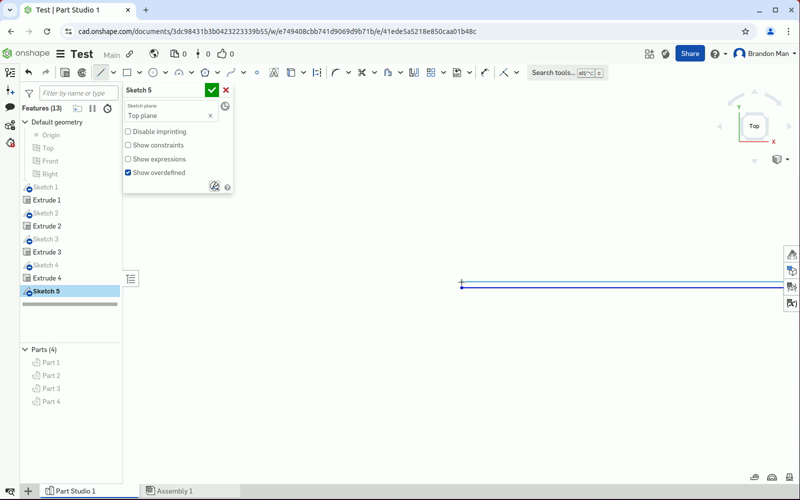
scroll(6)
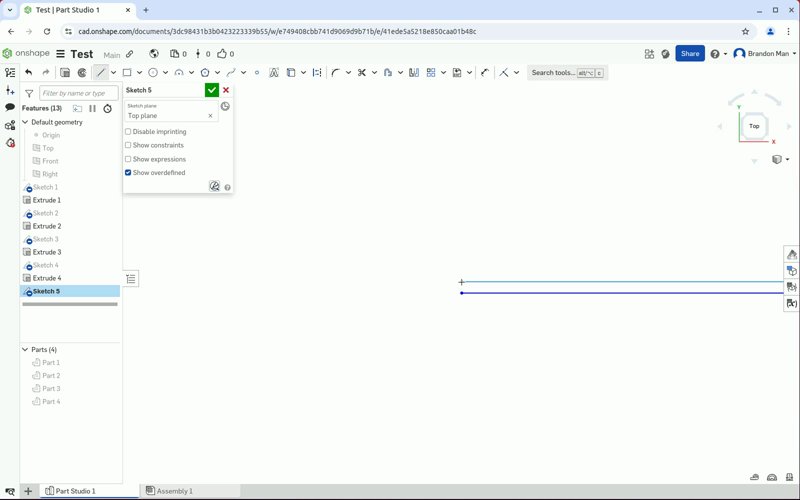
click(461, 281)
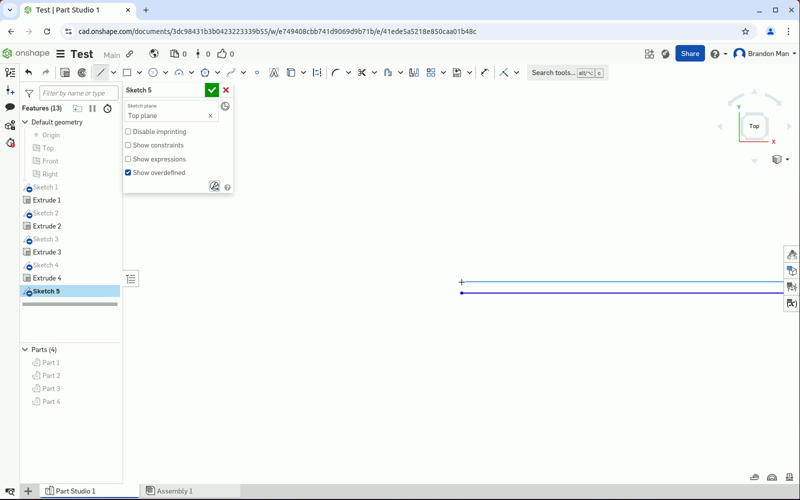
scroll(-6)
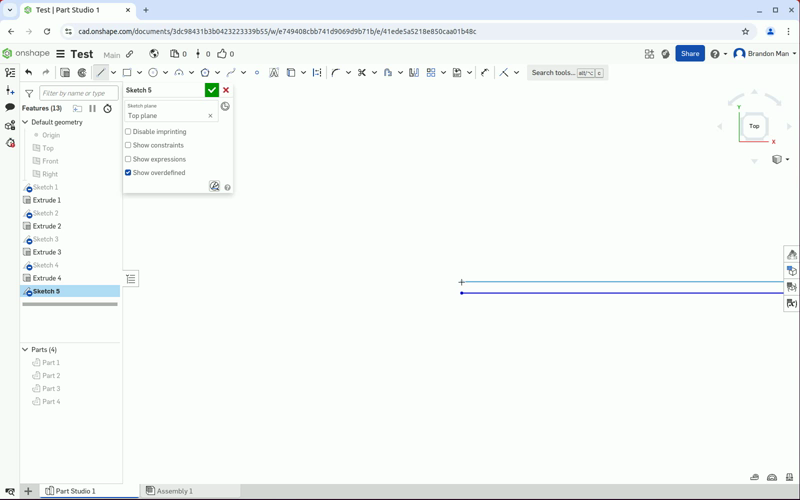
scroll(-6)
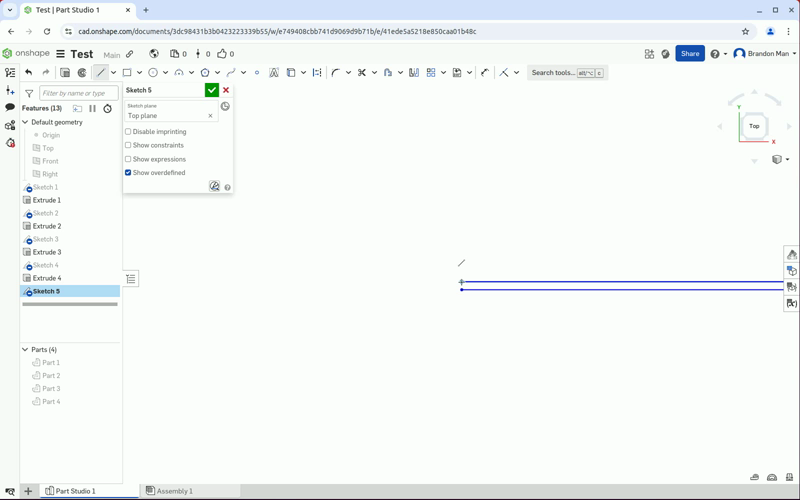
scroll(-6)
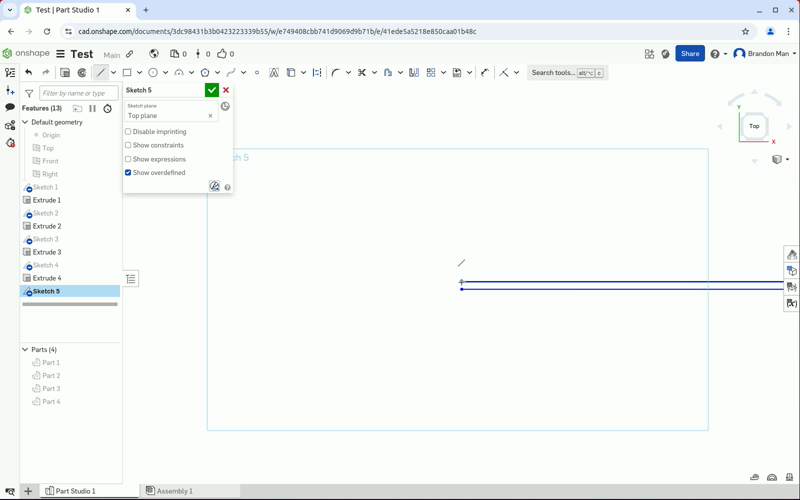
scroll(-6)
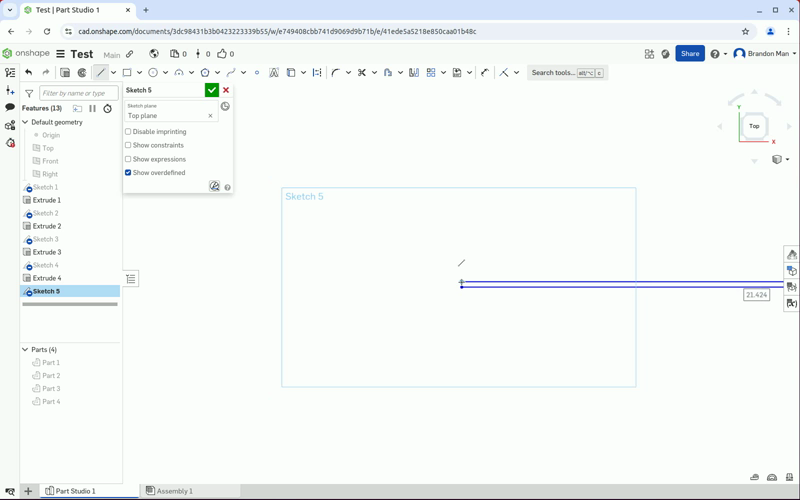
scroll(-6)
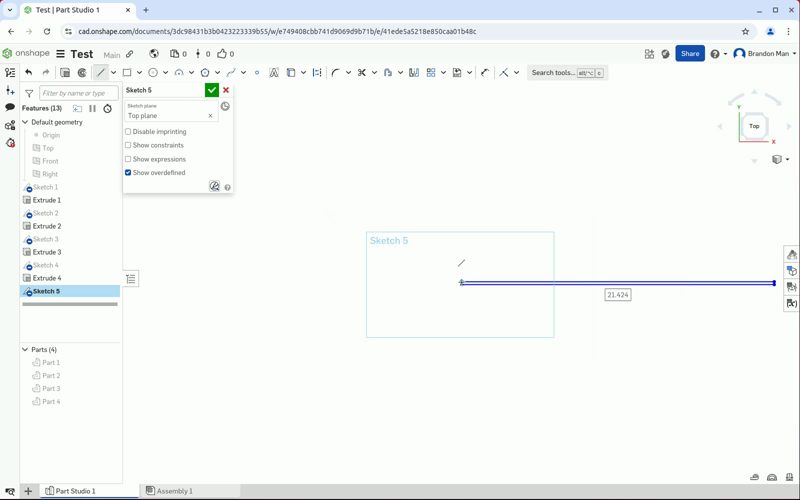
scroll(-6)
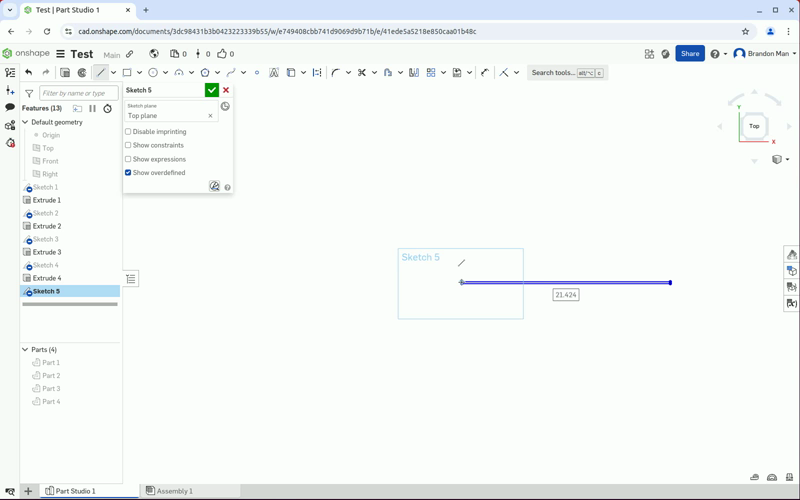
scroll(-6)
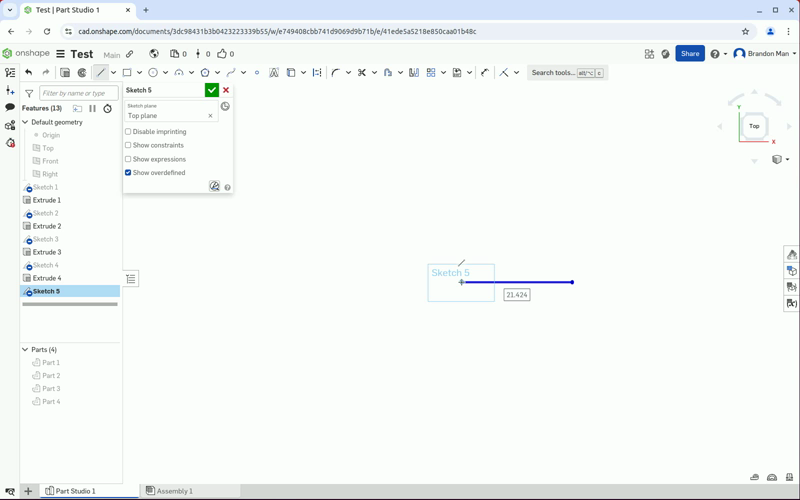
key_up(shift)
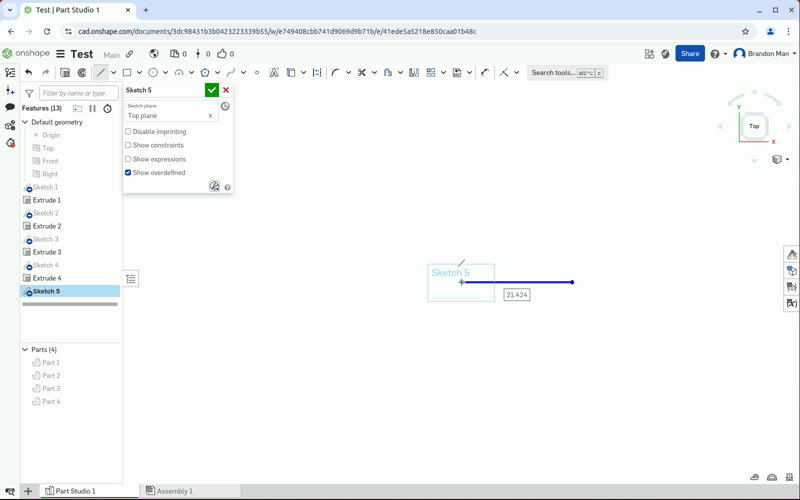
mouse_move(492, 281)
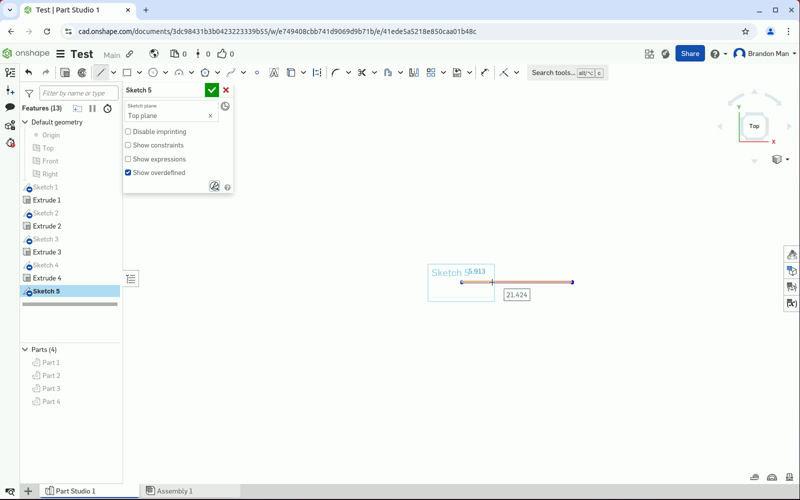
key_down(shift)
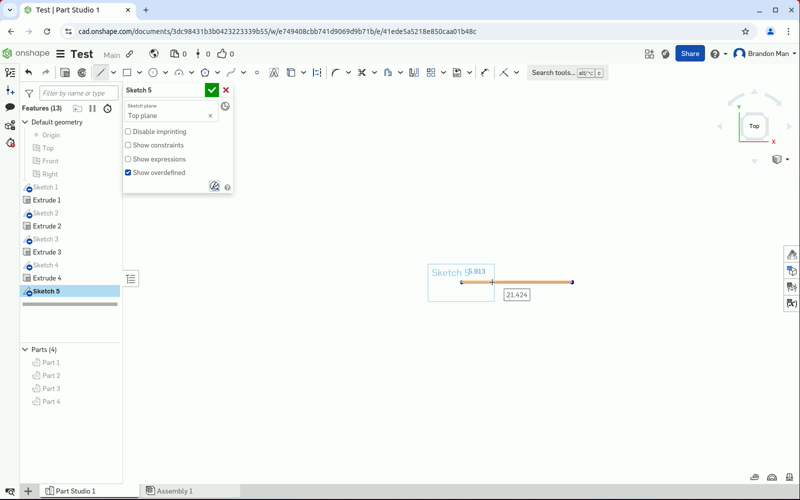
mouse_move(461, 282)
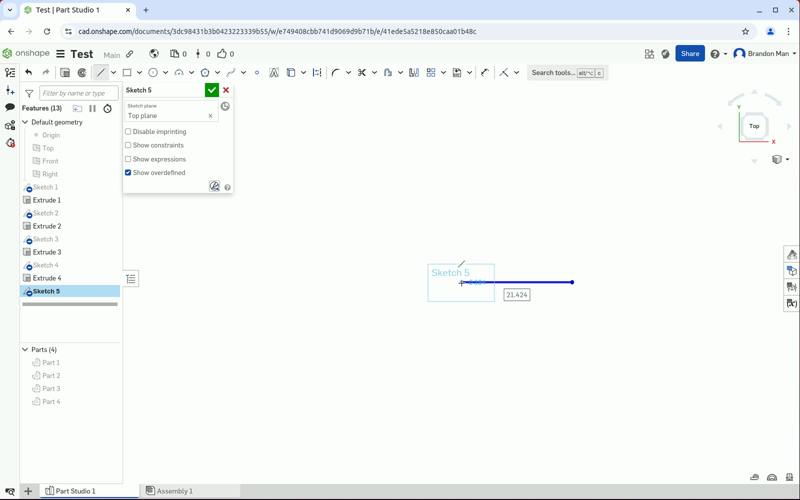
scroll(6)
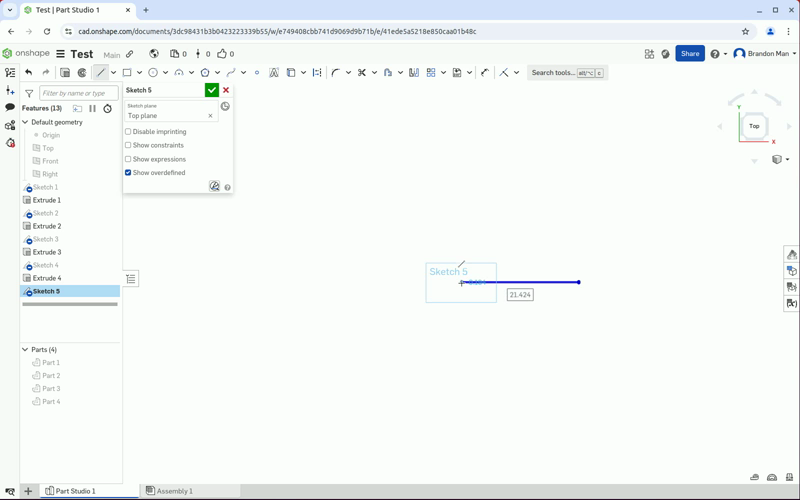
scroll(6)
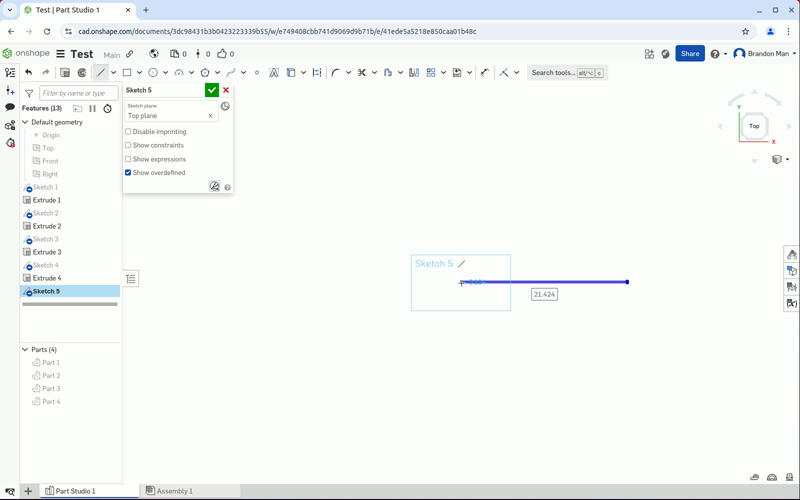
scroll(6)
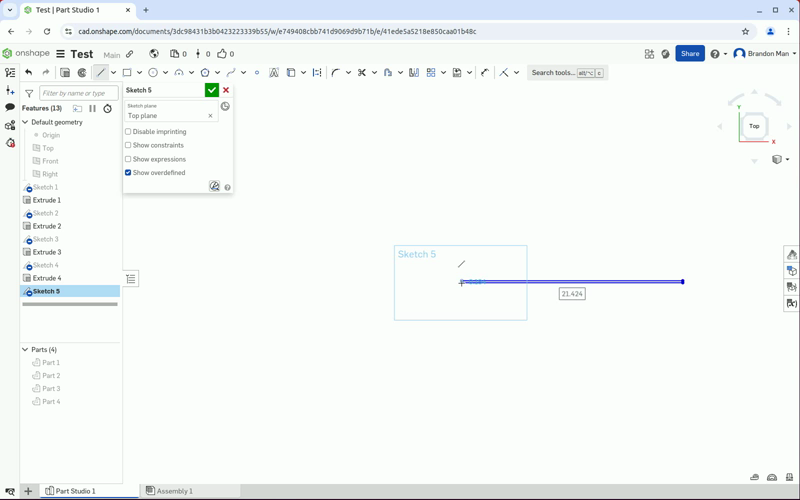
scroll(6)
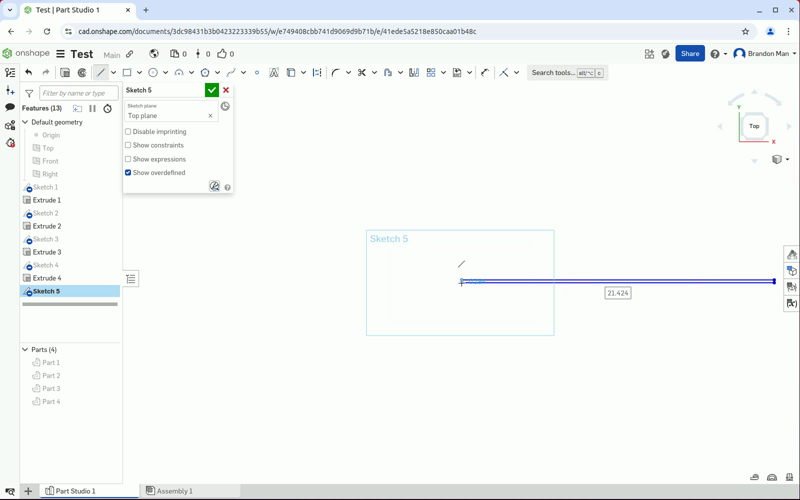
scroll(6)
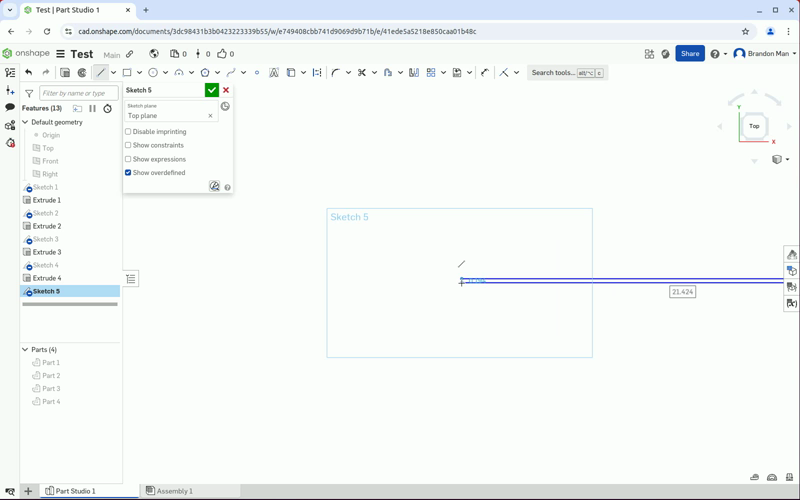
scroll(6)
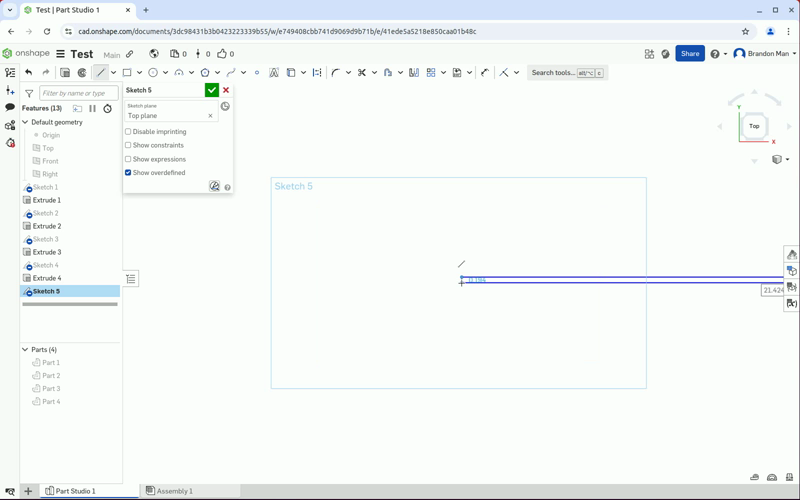
scroll(6)
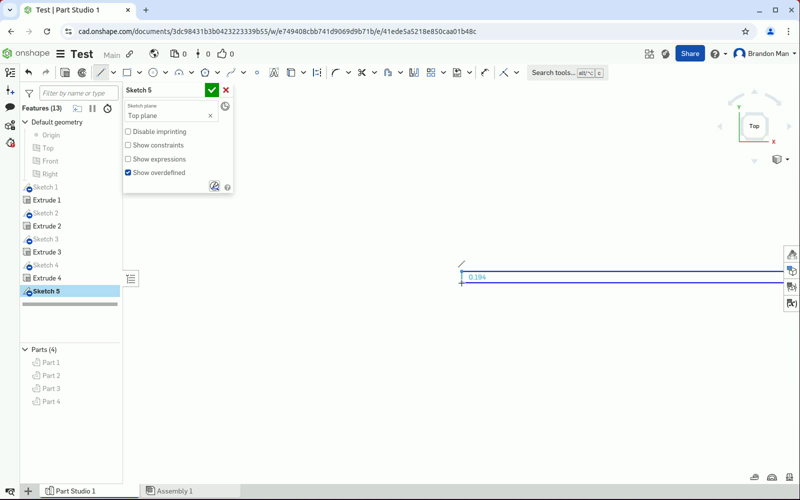
key_up(shift)
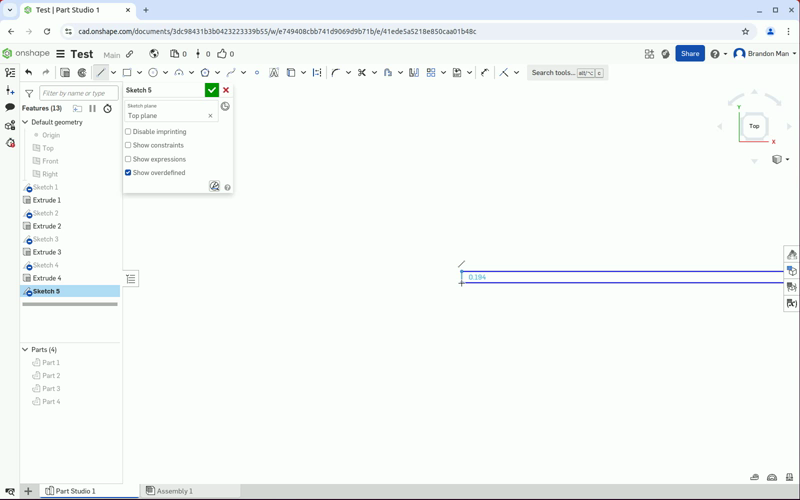
click(461, 282)
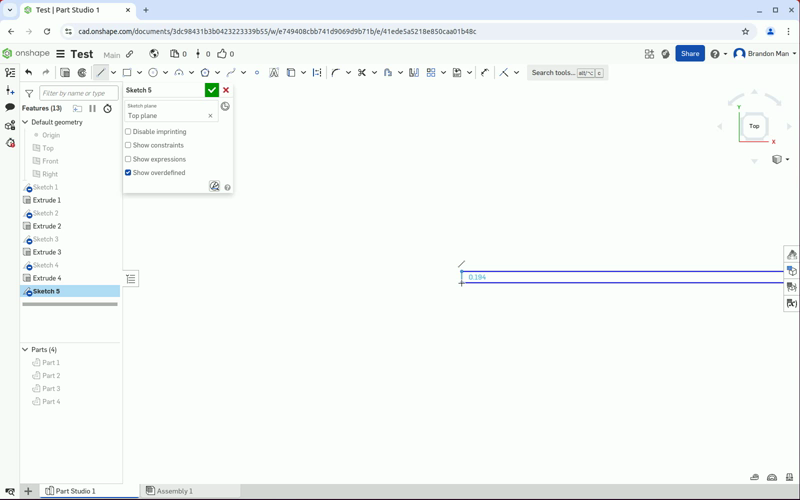
scroll(-6)
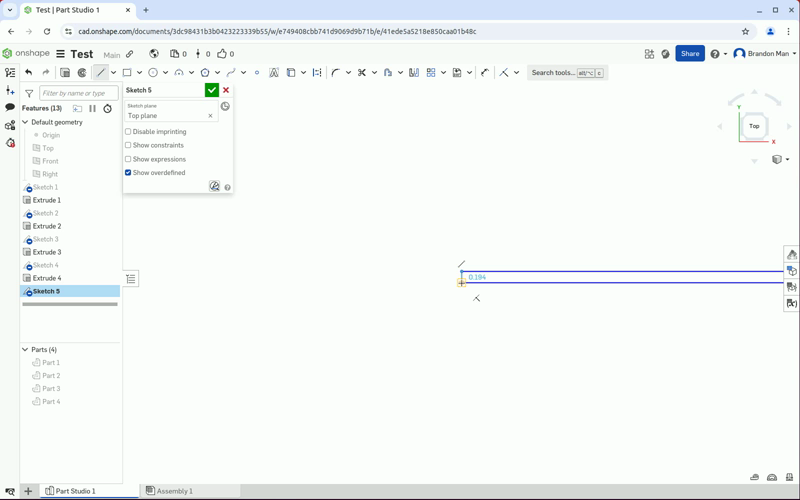
scroll(-6)
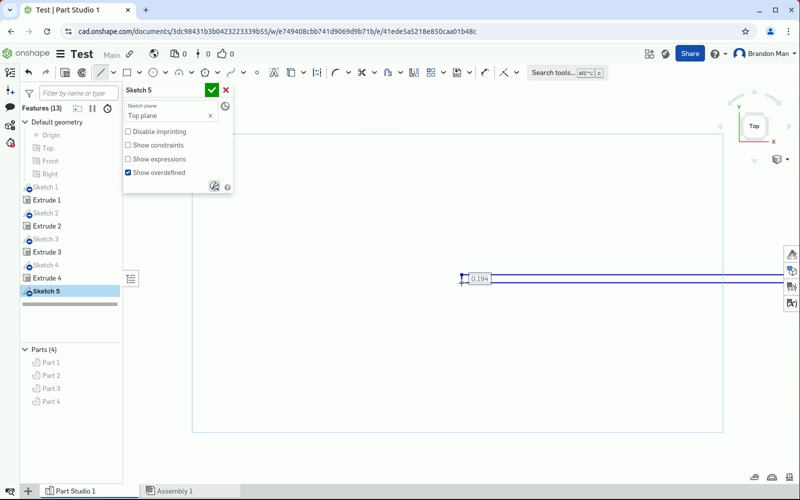
scroll(-6)
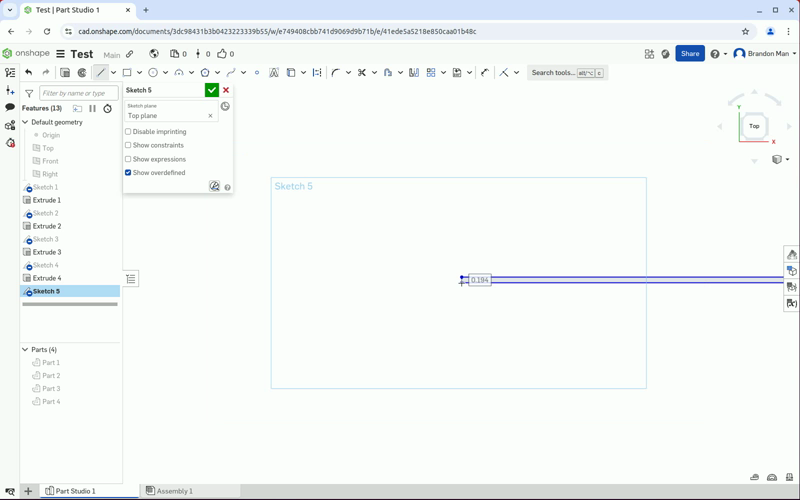
scroll(-6)
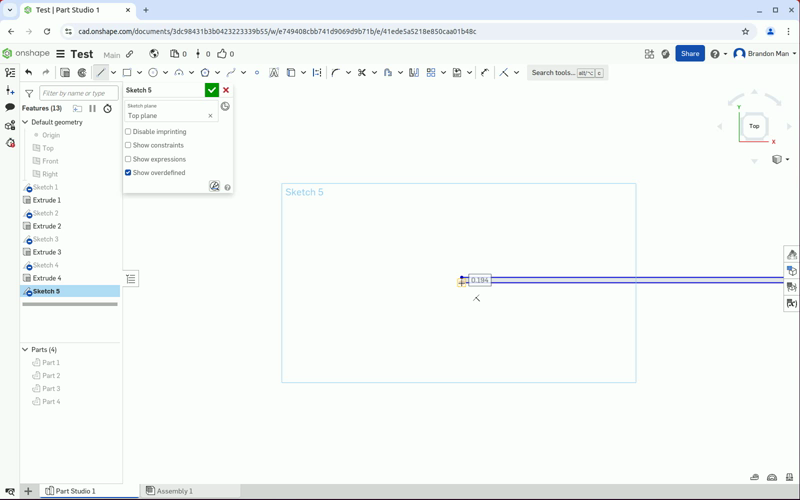
scroll(-6)
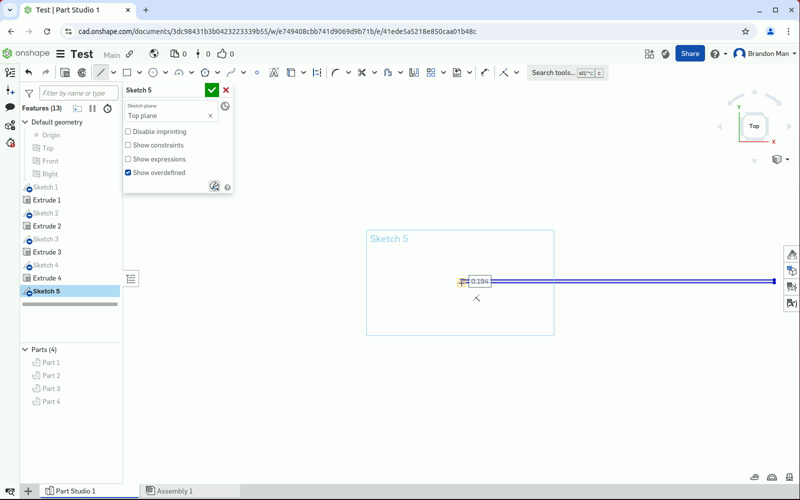
scroll(-6)
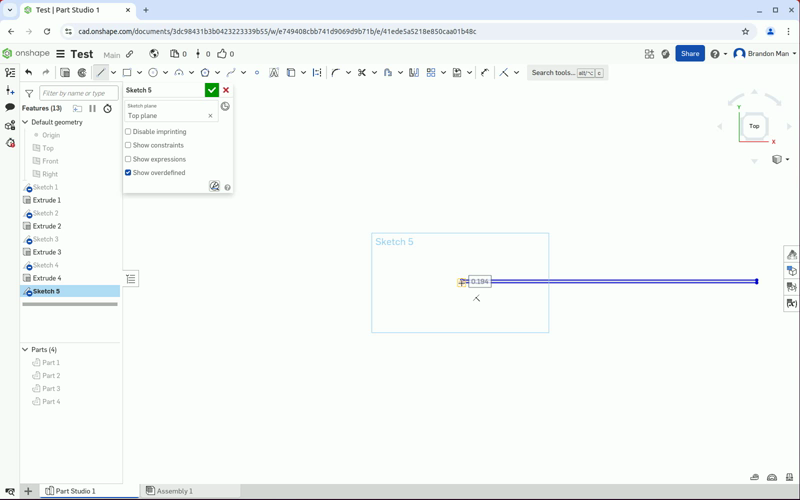
scroll(-6)
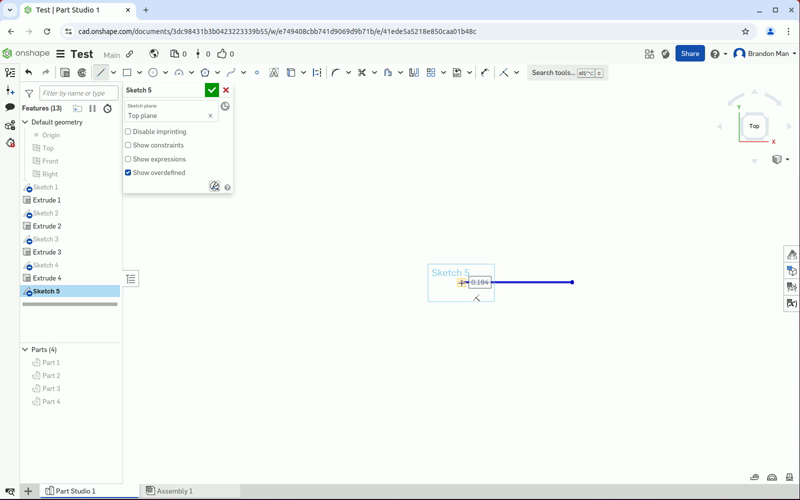
key(esc)
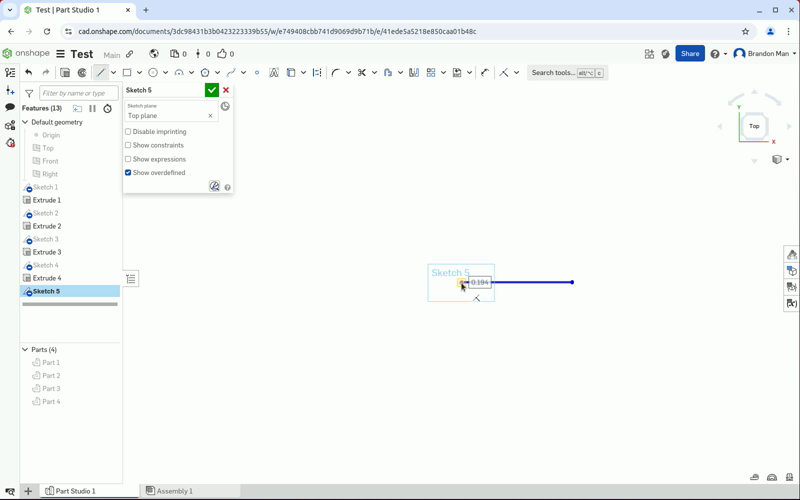
mouse_move(481, 282)
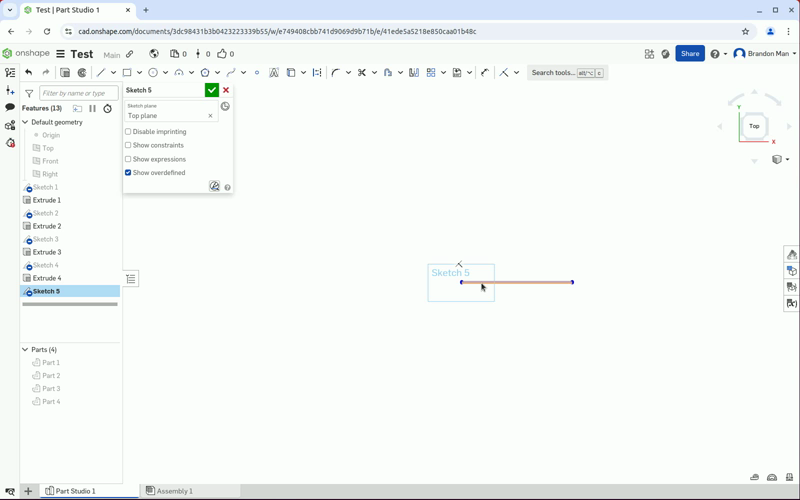
scroll(6)
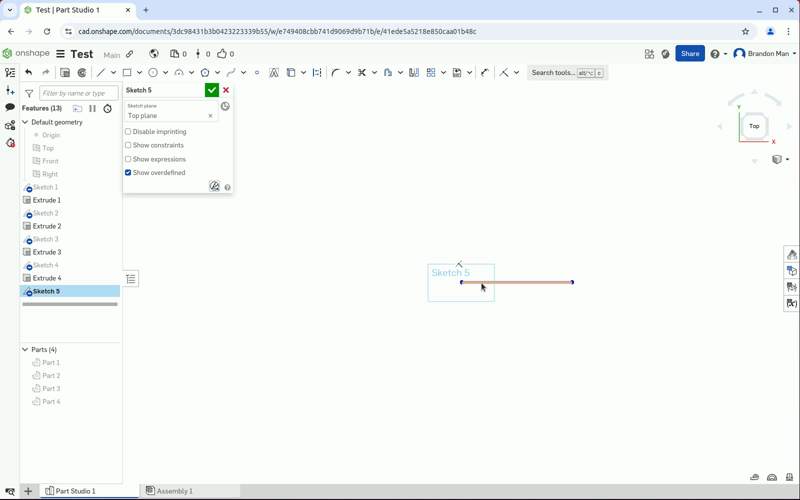
scroll(6)
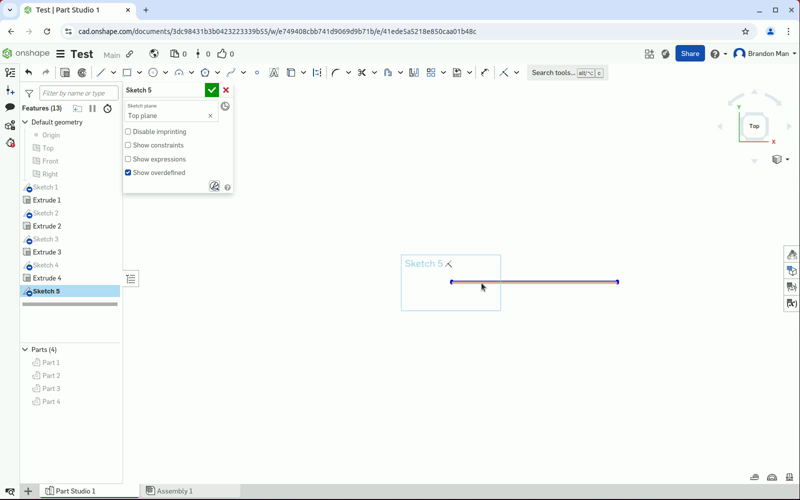
scroll(6)
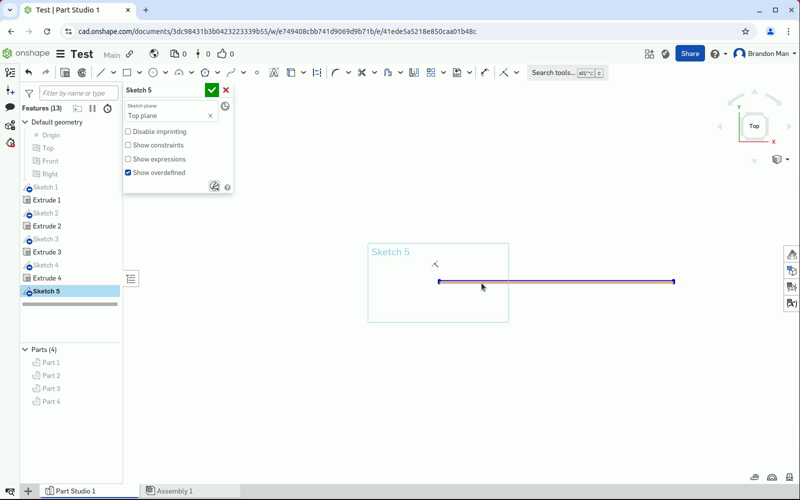
scroll(6)
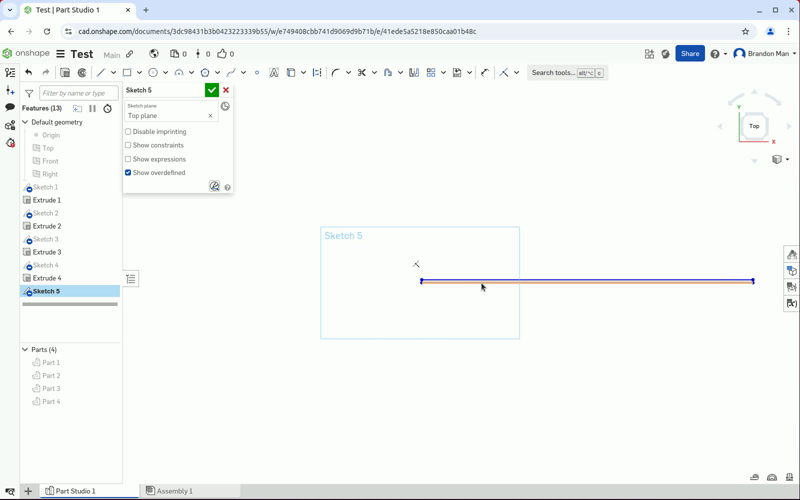
scroll(6)
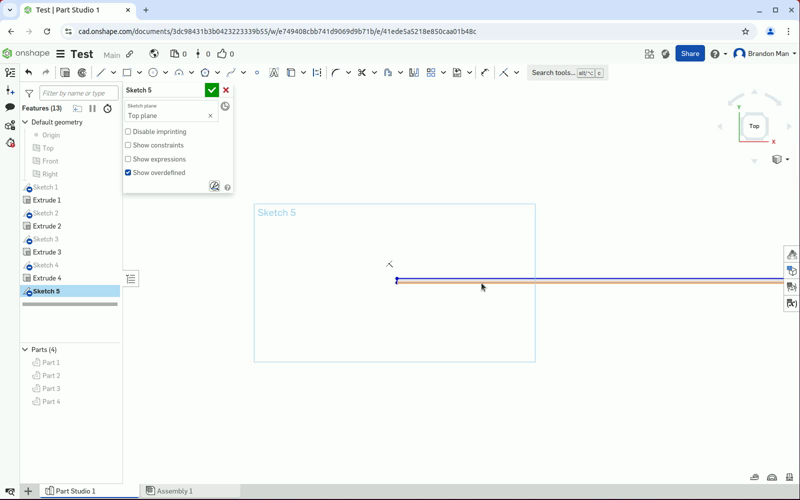
scroll(6)
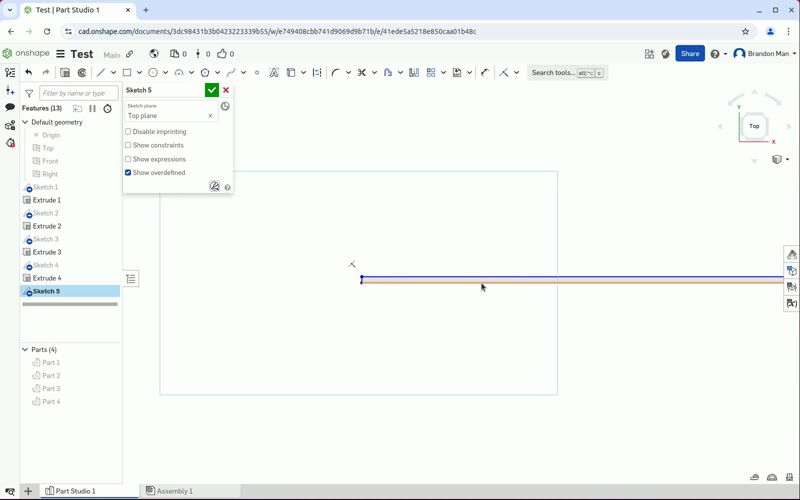
scroll(6)
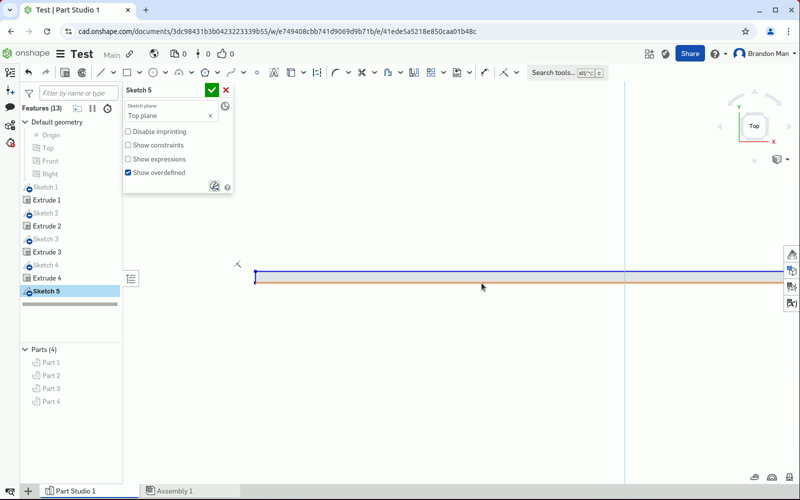
click(481, 282)
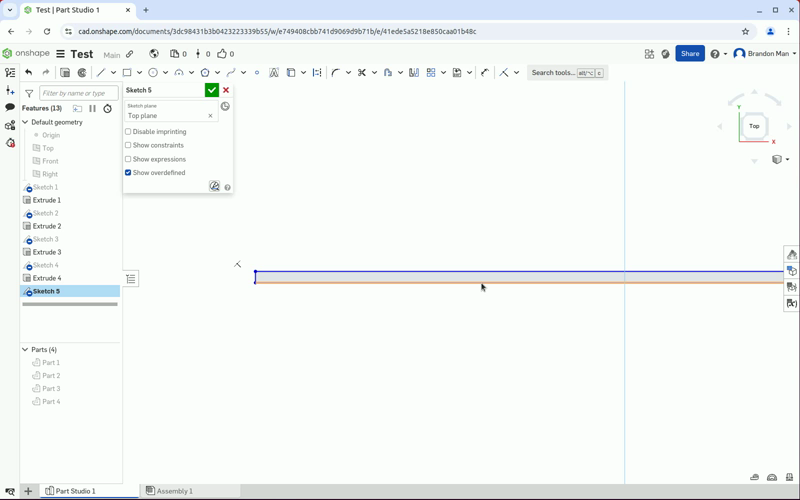
scroll(-6)
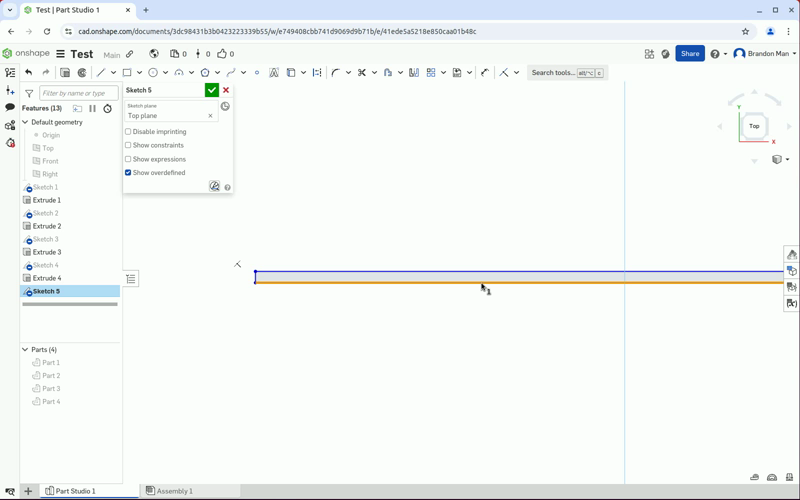
scroll(-6)
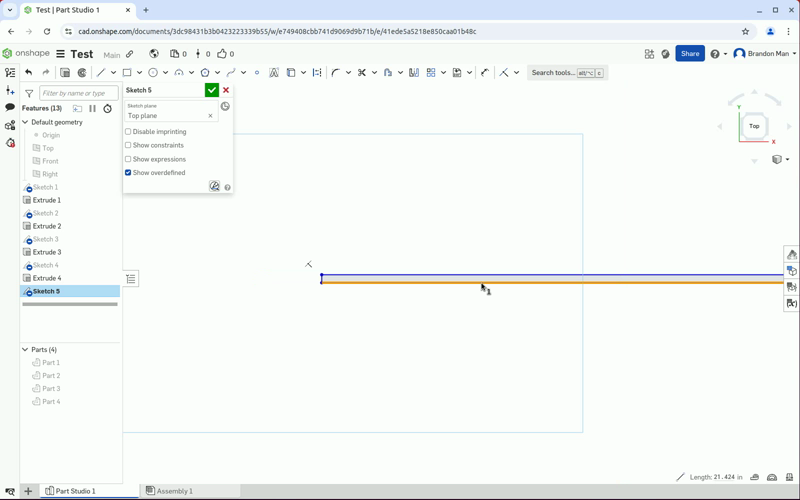
scroll(-6)
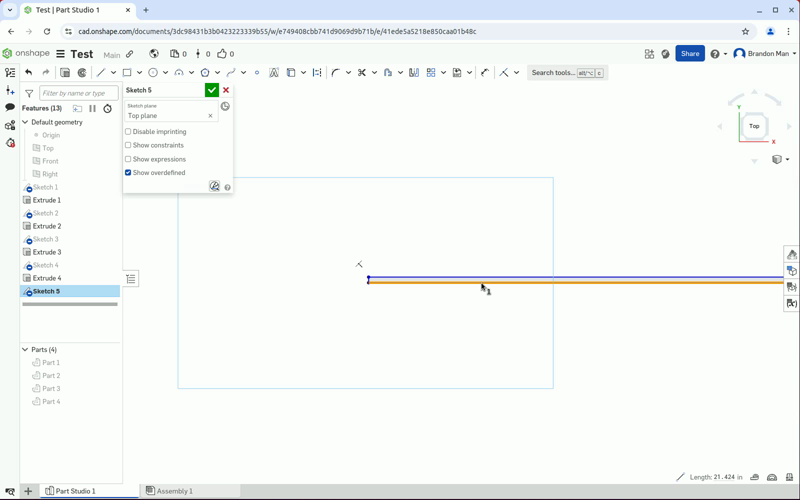
scroll(-6)
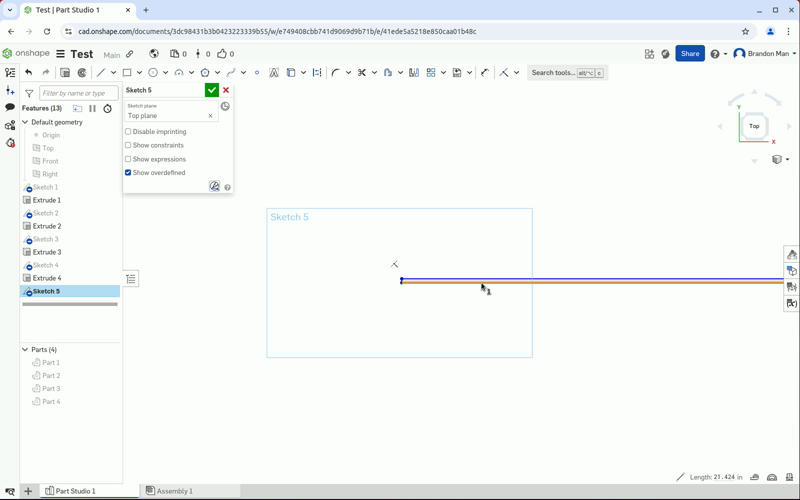
scroll(-6)
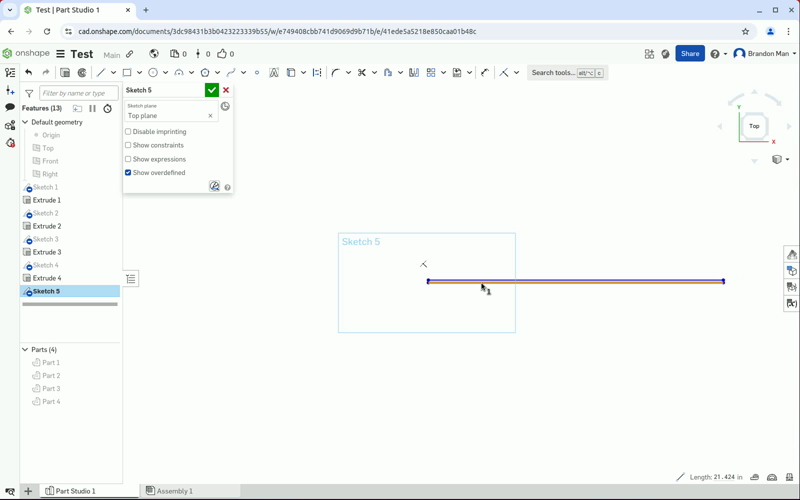
scroll(-6)
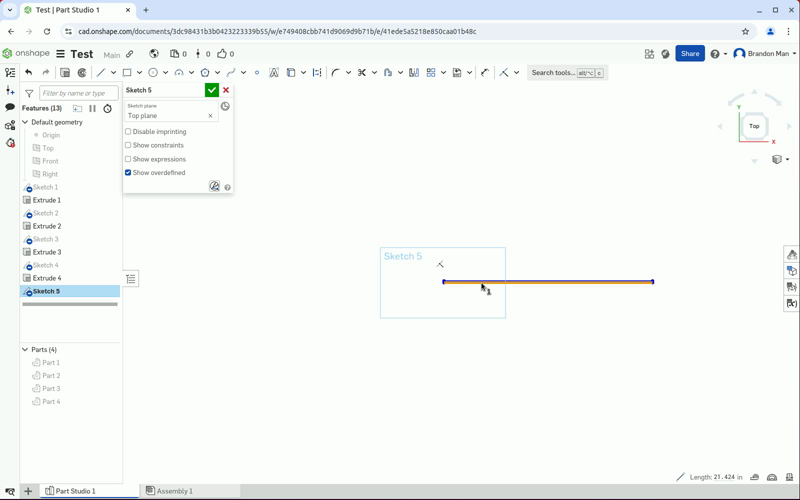
scroll(-6)
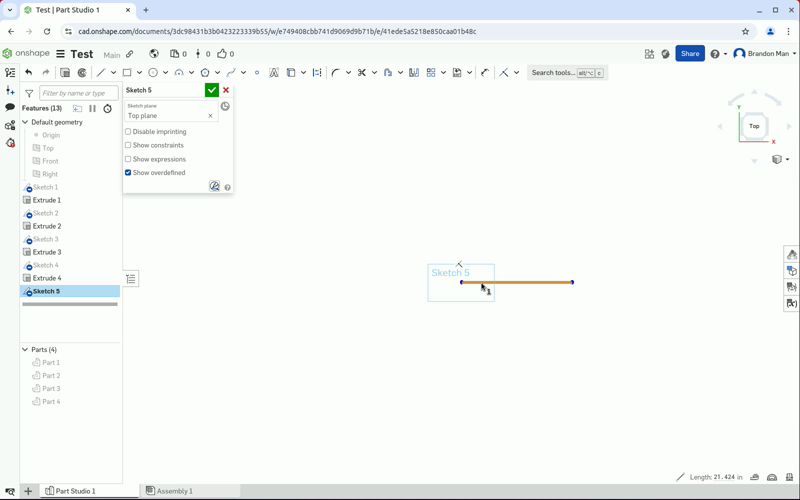
mouse_move(73, 352)
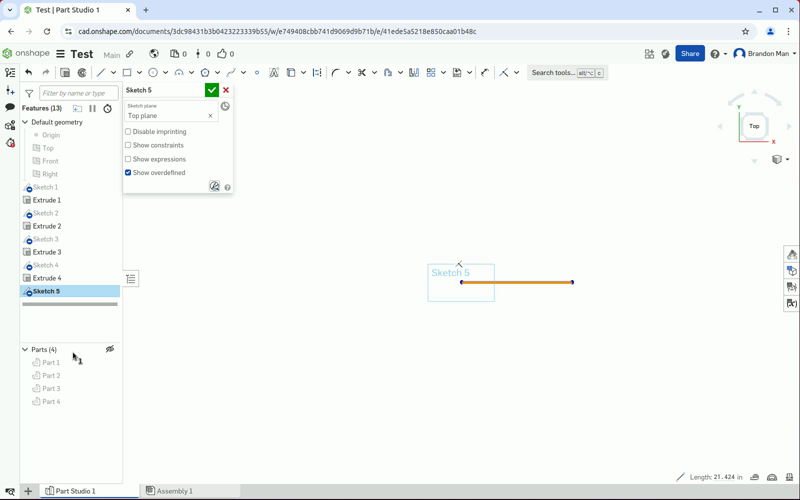
key(shift+y)
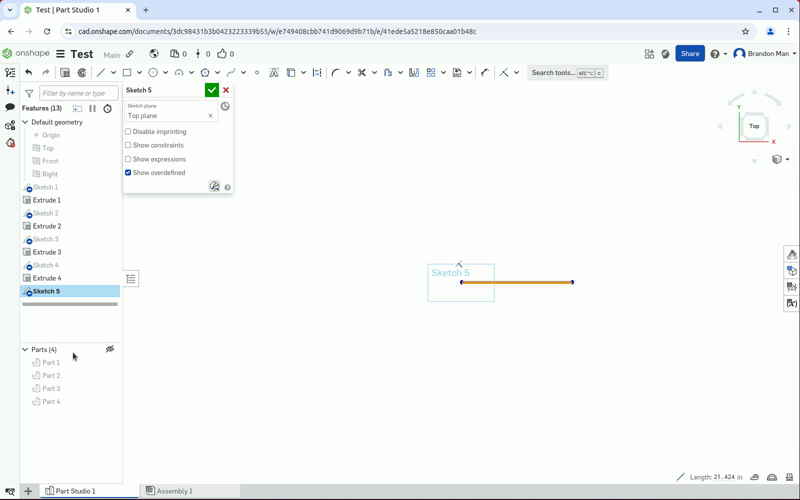
key(shift+e)
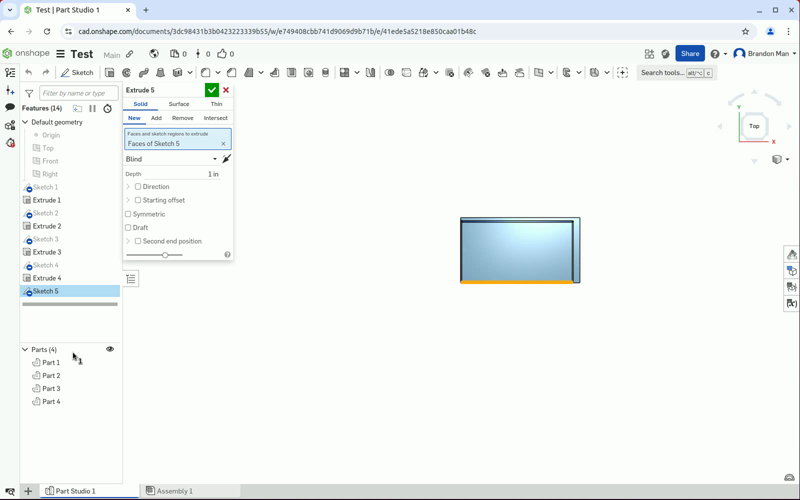
mouse_move(143, 106)
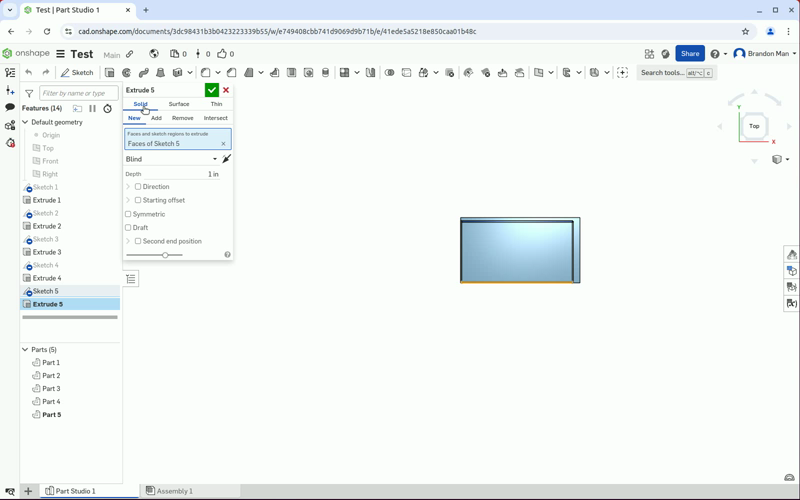
click(143, 106)
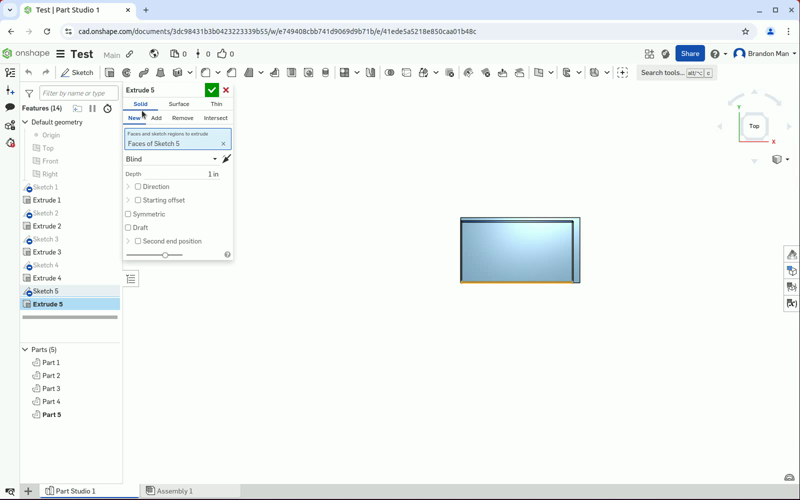
mouse_move(137, 120)
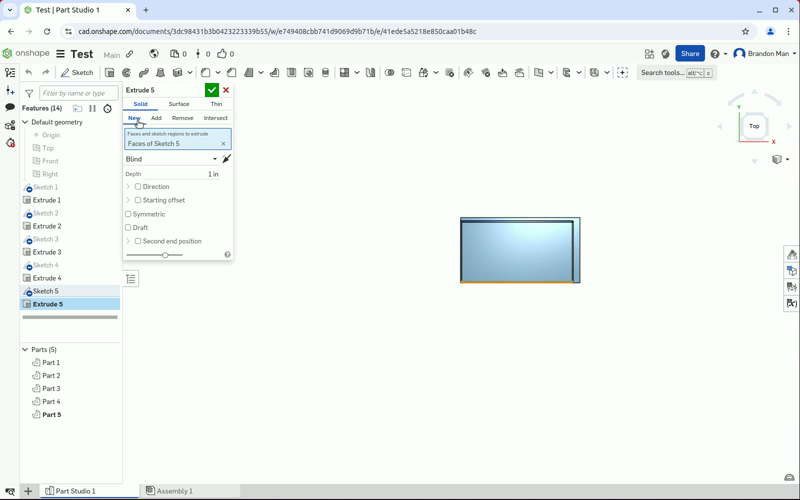
click(137, 120)
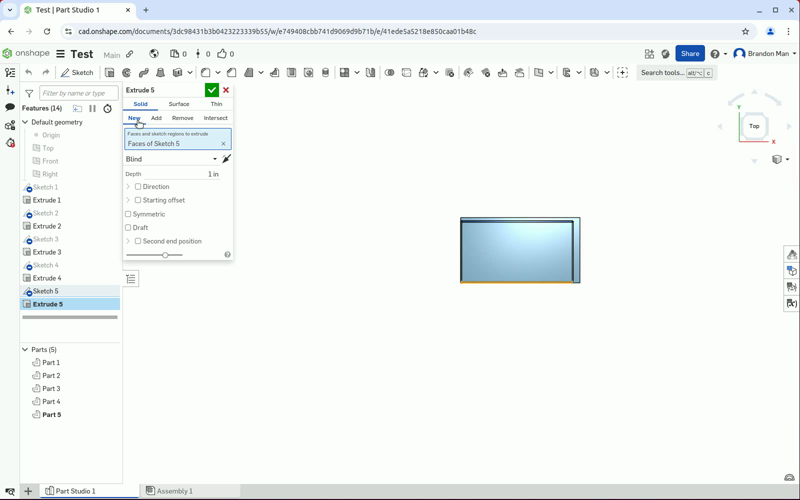
key(tab, 4)
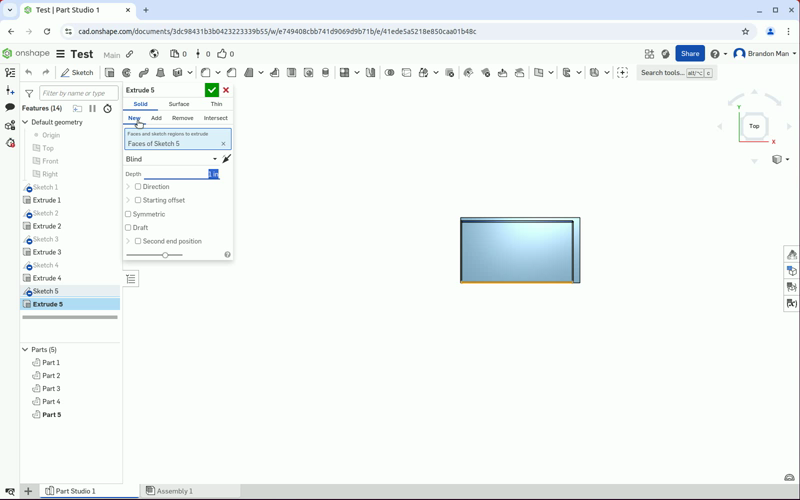
text(11.554)
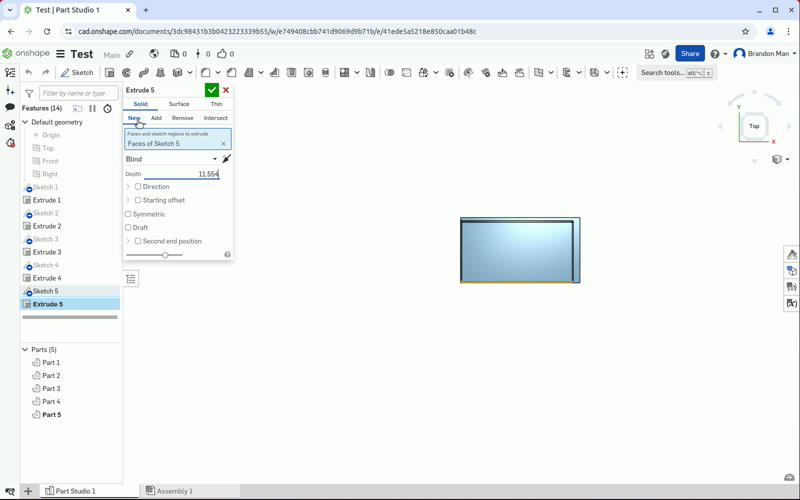
key(enter)
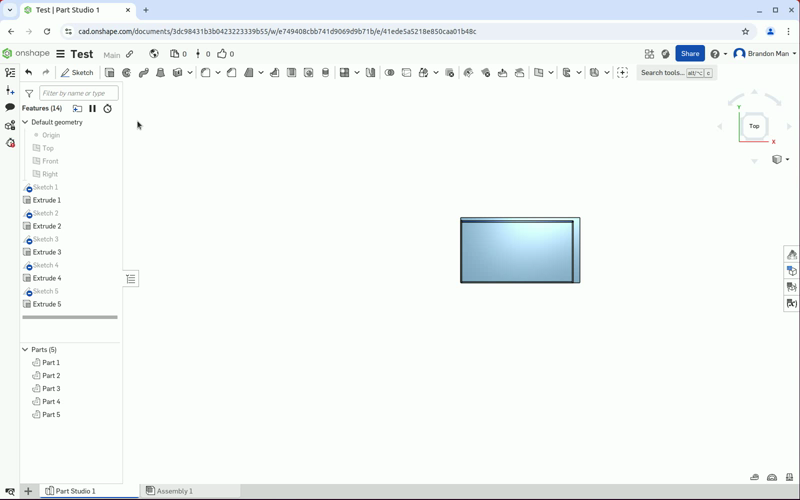
key(shift+h)
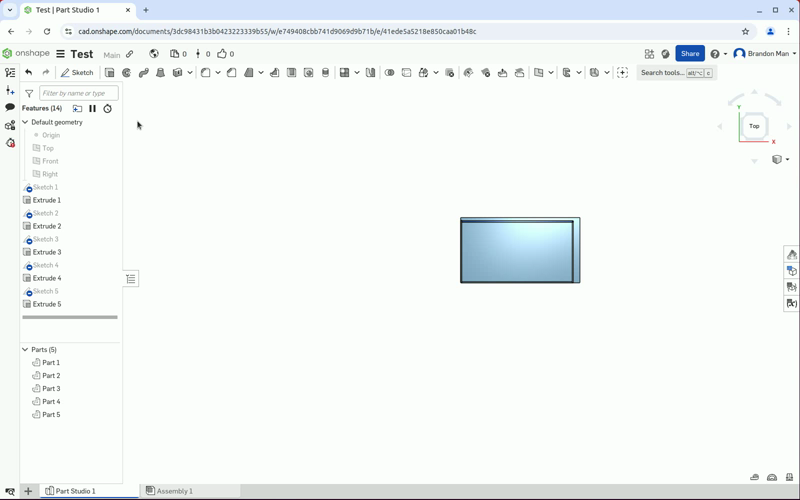
key(shift+h)
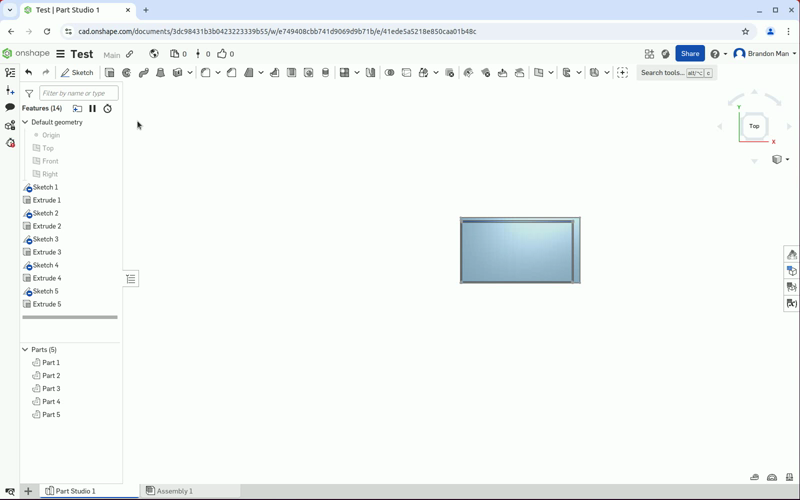
key(shift+7)
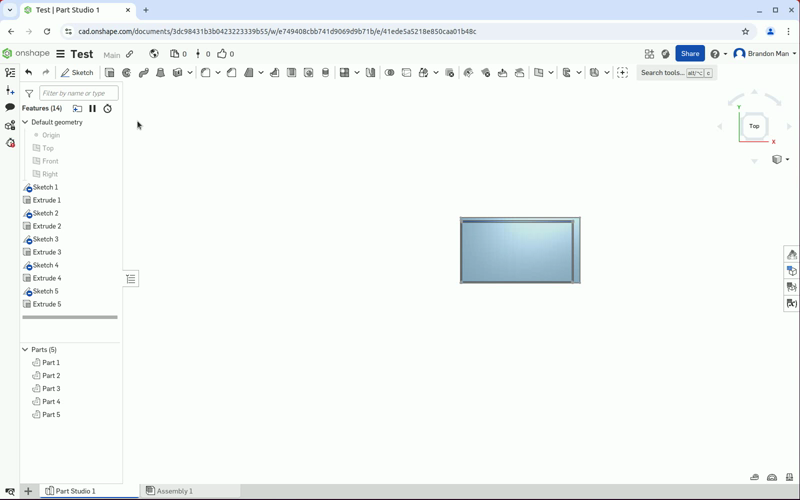
key(up, 3)
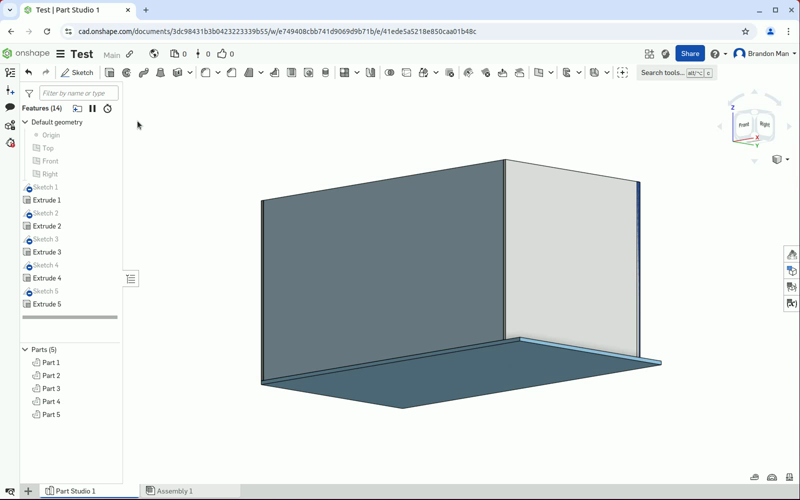
key(left, 3)
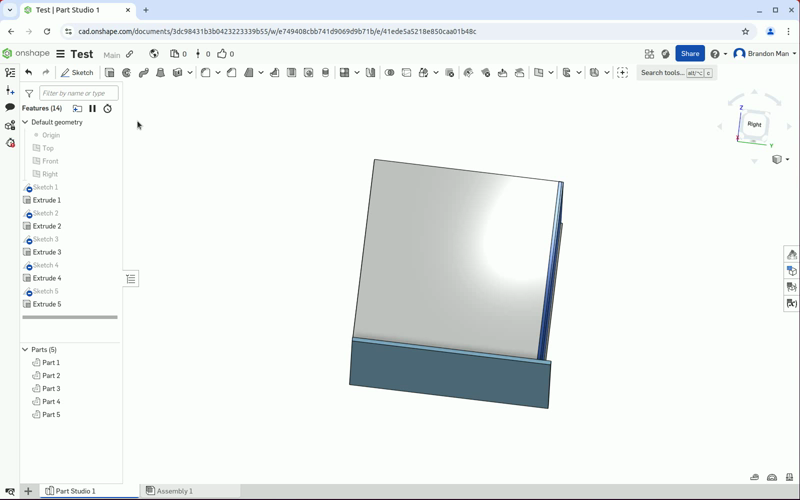
key(right, 3)
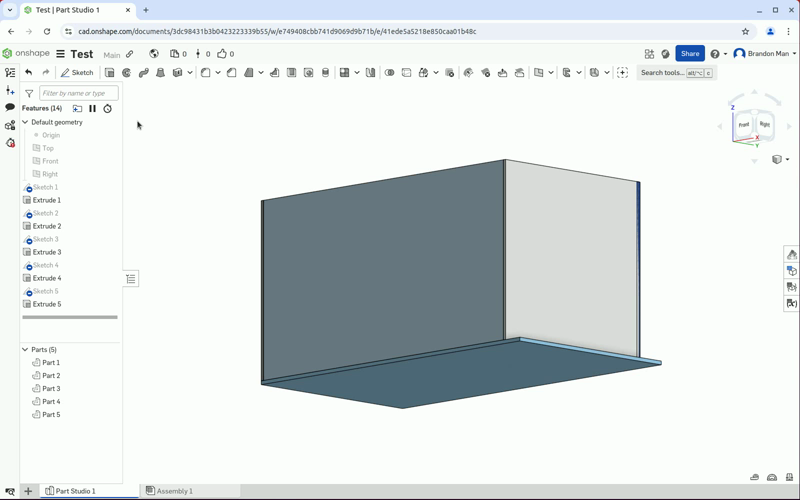
key(down, 3)
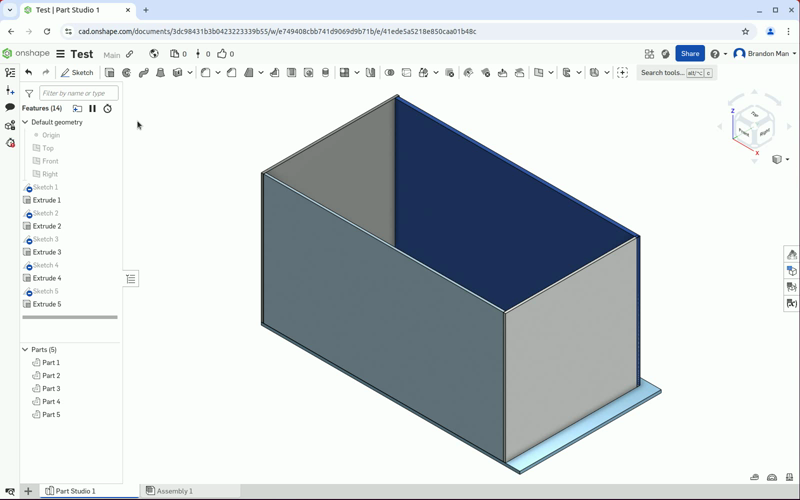
mouse_move(73, 189)
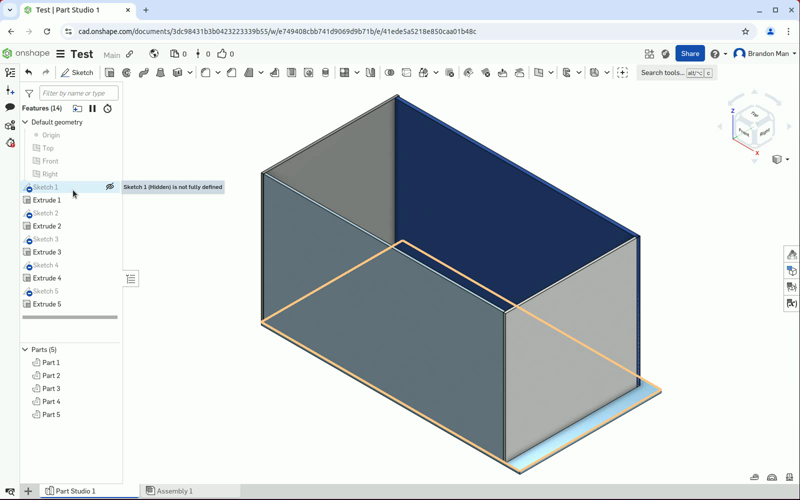
click(73, 189)